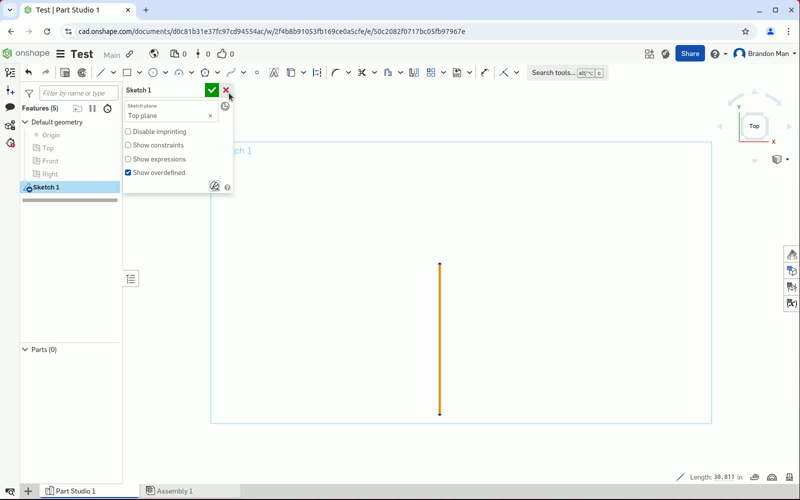
key(shift+h)
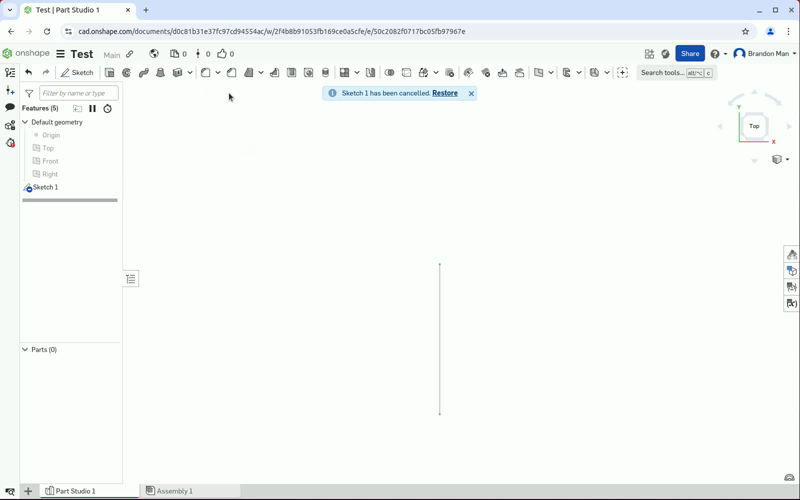
key(shift+s)
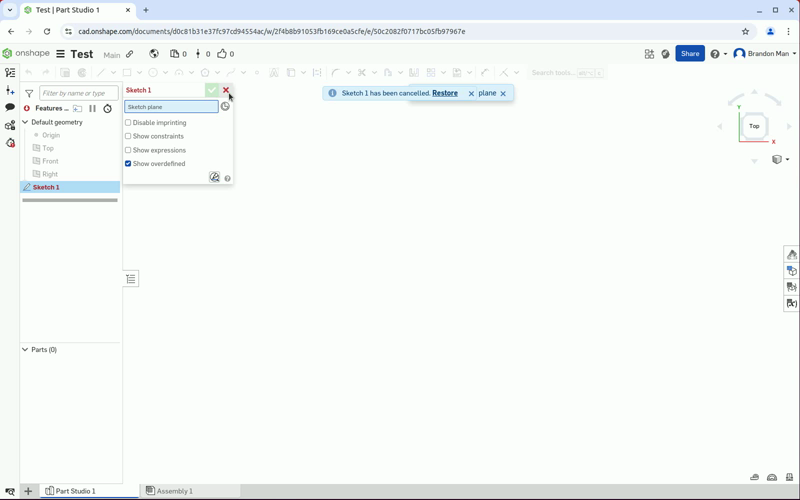
mouse_move(73, 150)
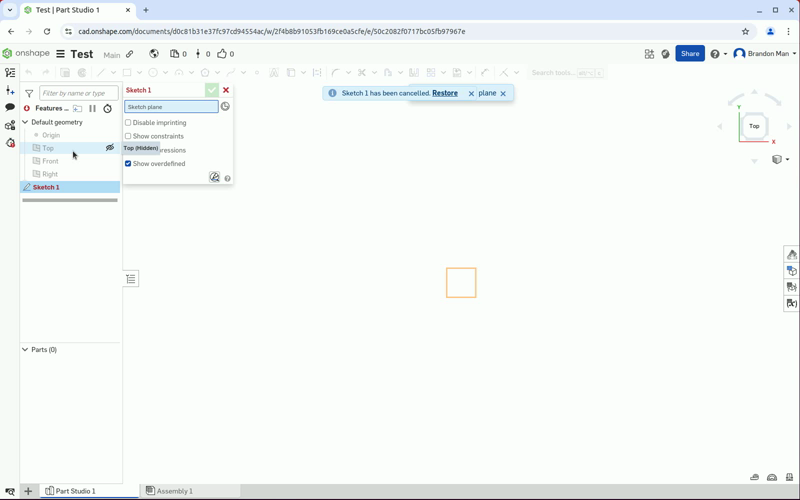
click(73, 150)
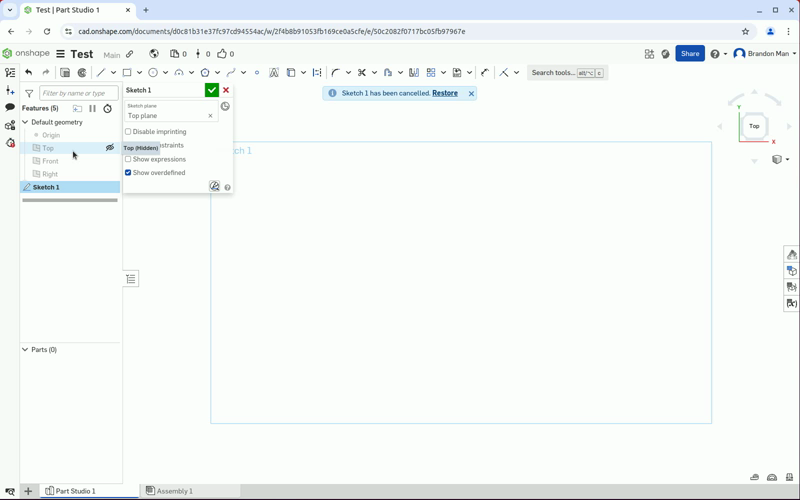
mouse_move(73, 352)
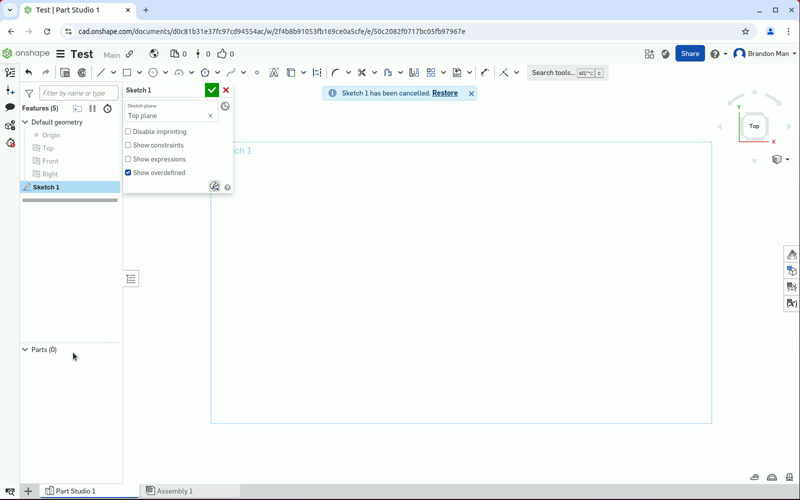
key(y)
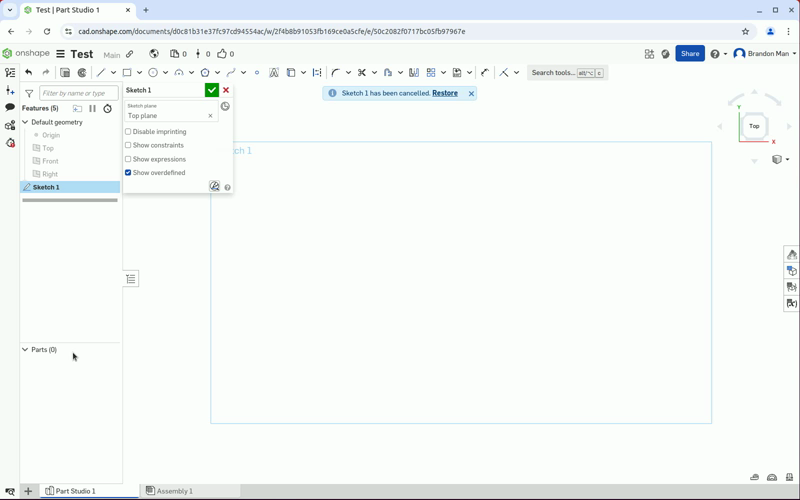
key(a)
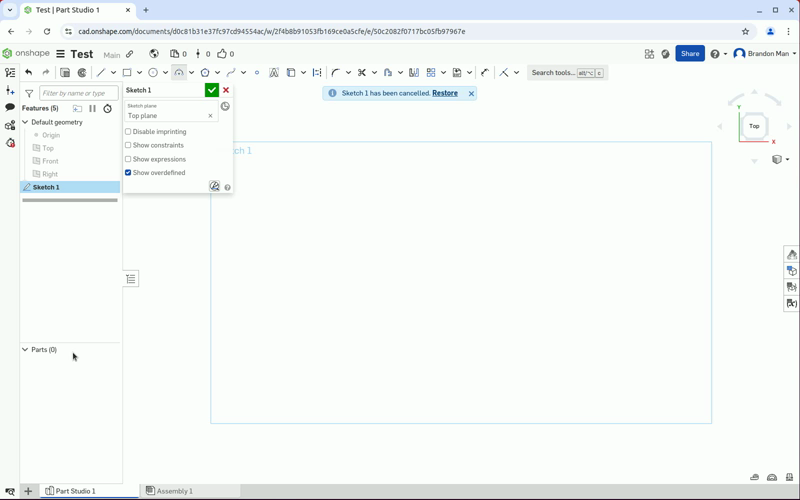
key_down(shift)
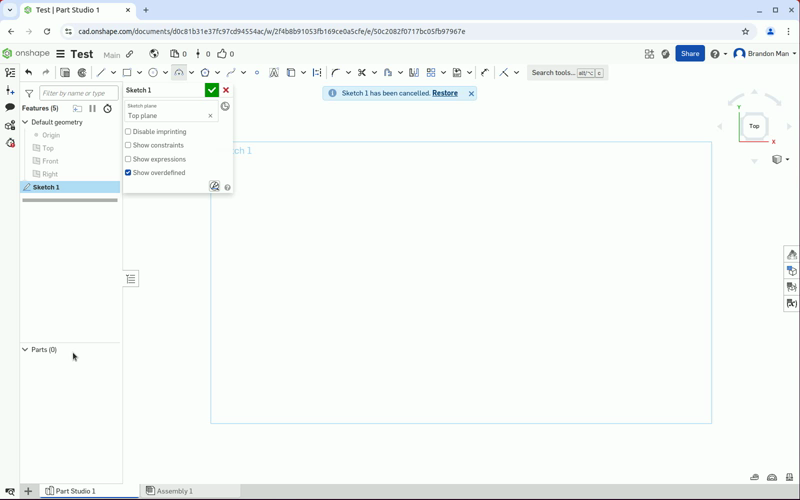
mouse_move(348, 342)
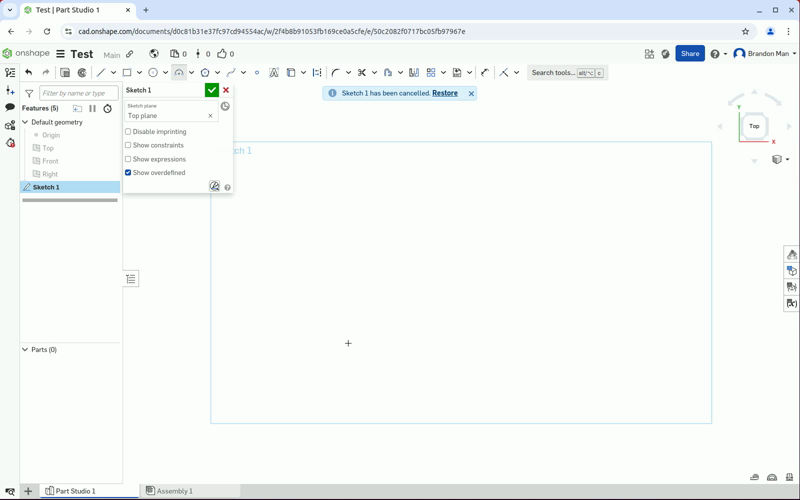
click(348, 342)
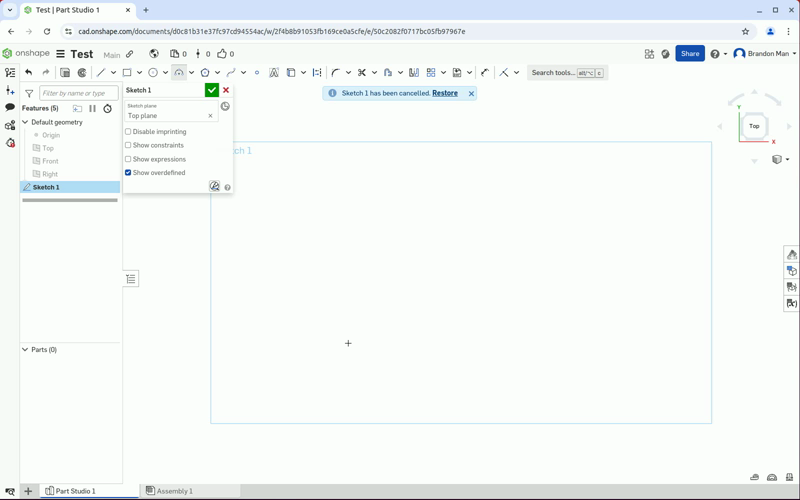
key_up(shift)
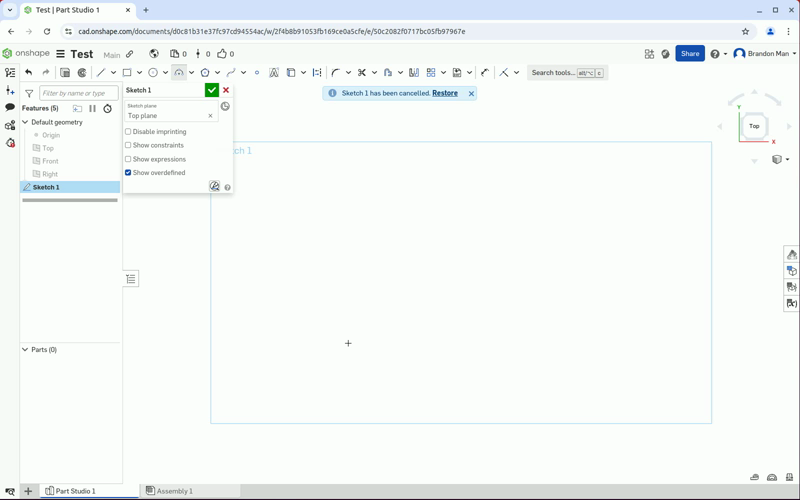
key_down(shift)
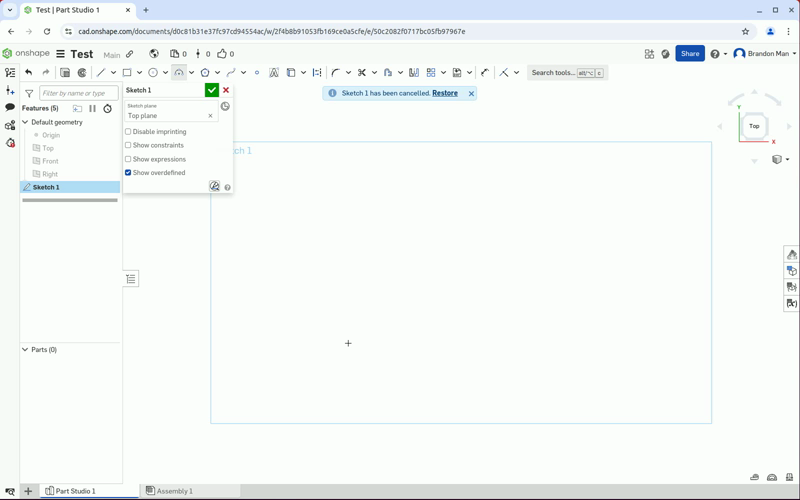
mouse_move(362, 356)
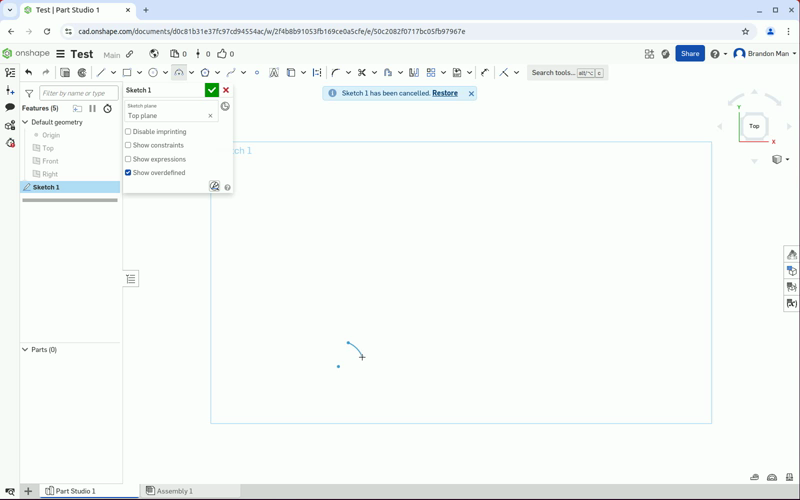
click(362, 356)
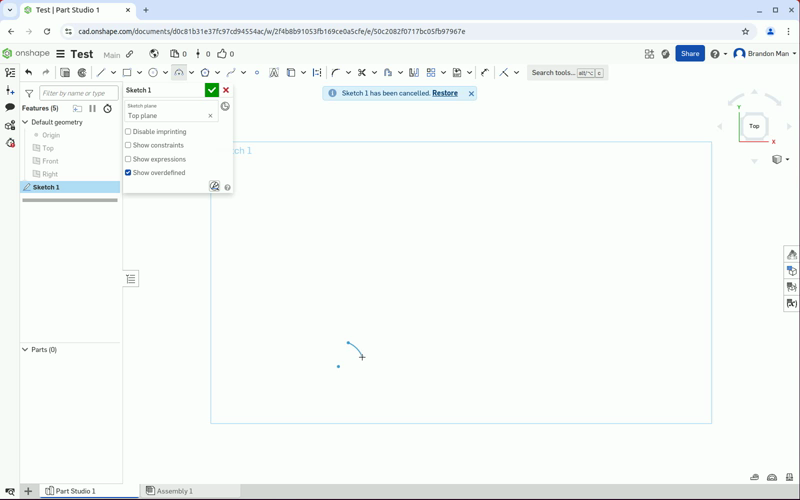
mouse_move(352, 352)
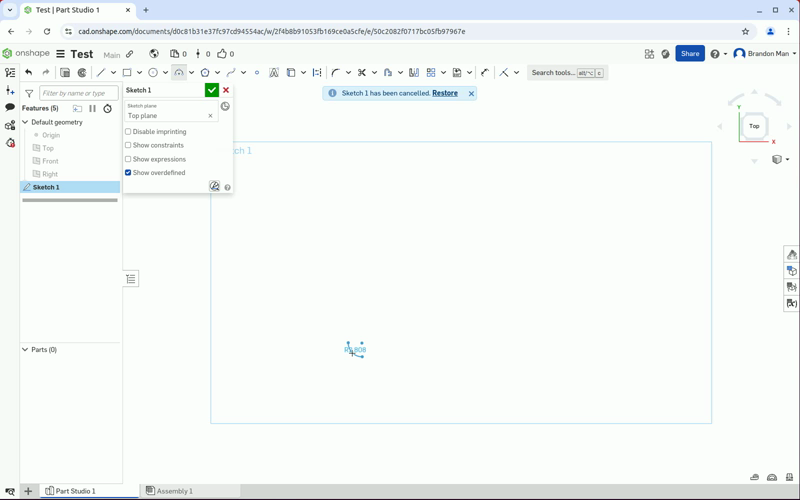
click(352, 352)
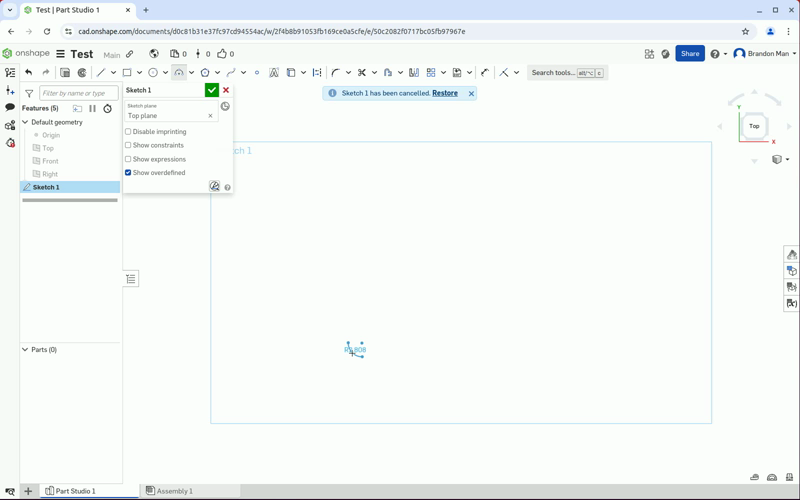
key_up(shift)
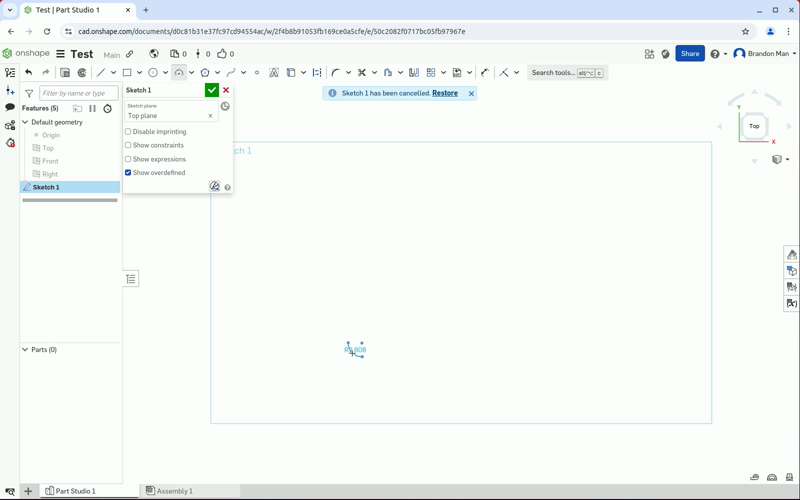
key(esc)
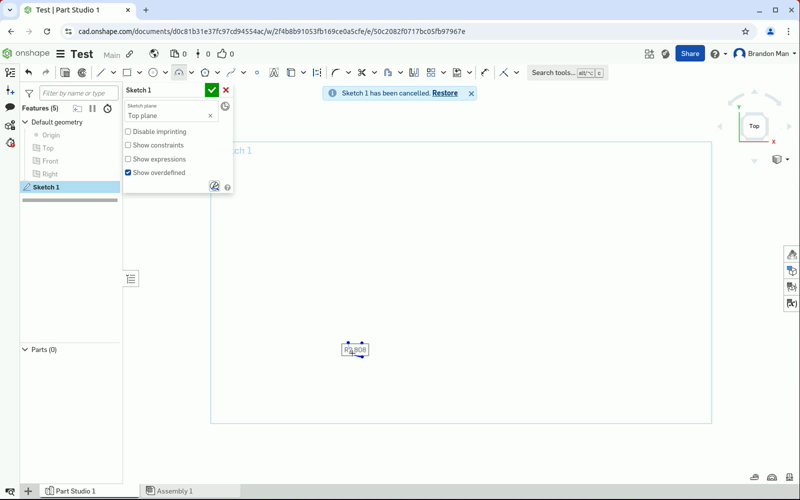
key(l)
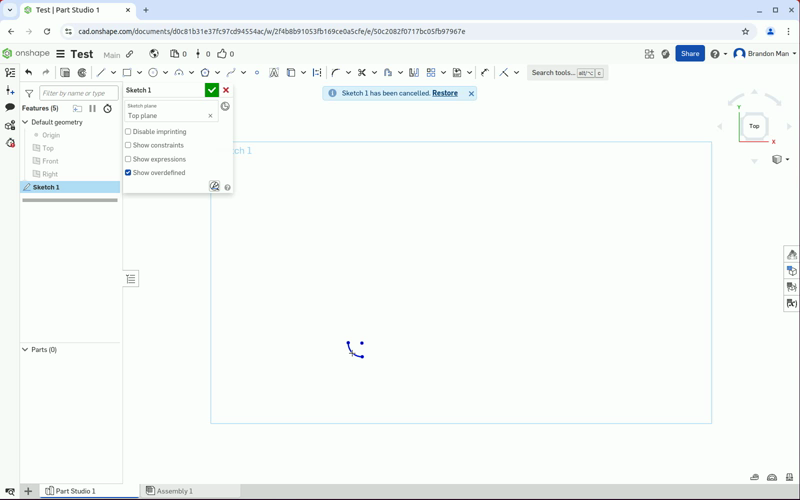
mouse_move(362, 356)
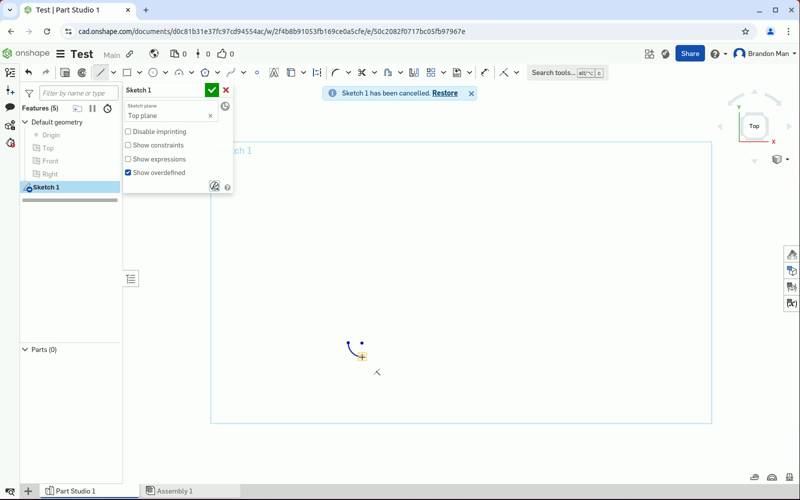
click(362, 356)
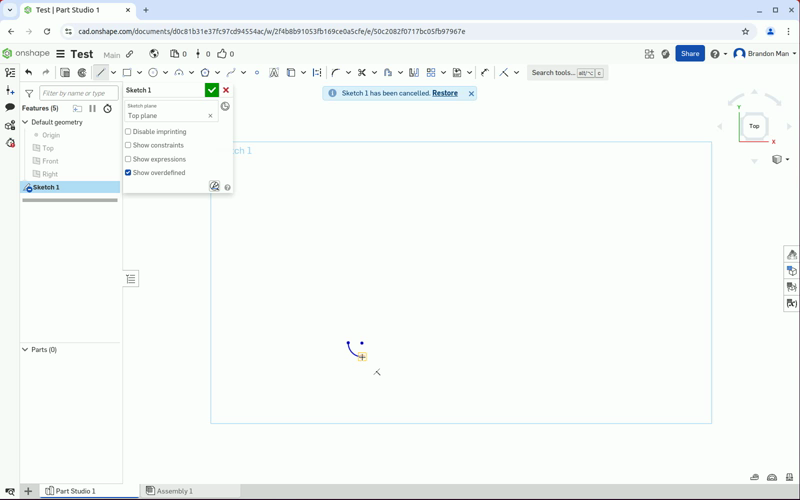
key_down(shift)
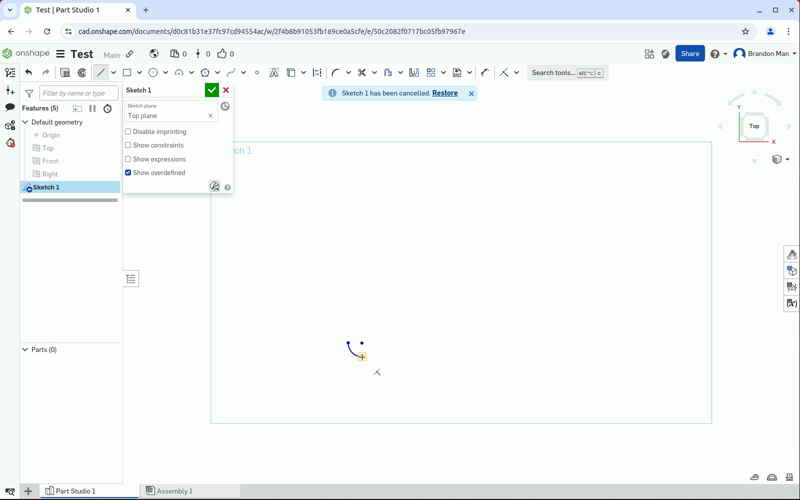
mouse_move(558, 356)
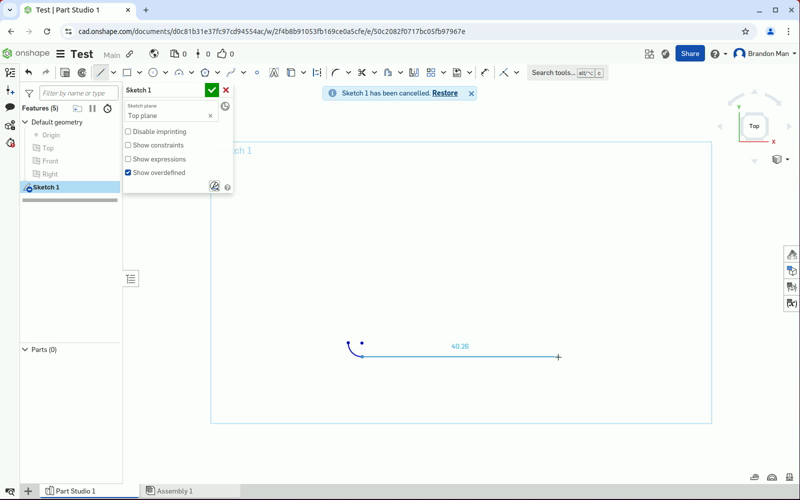
click(558, 356)
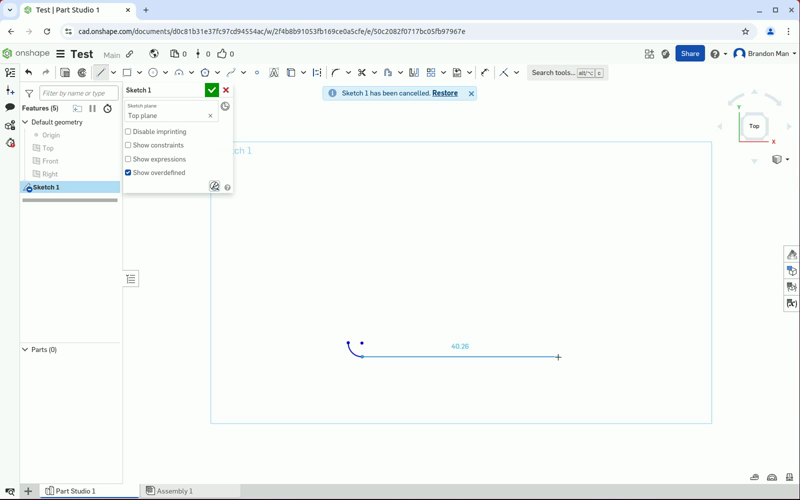
key_up(shift)
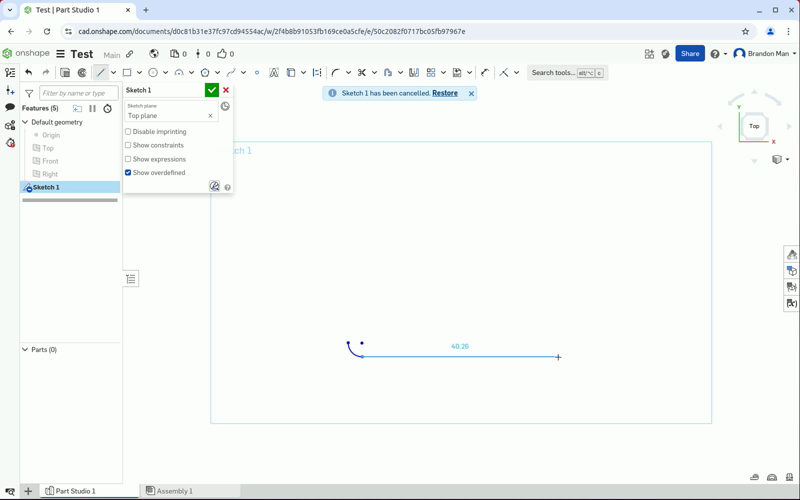
key(esc)
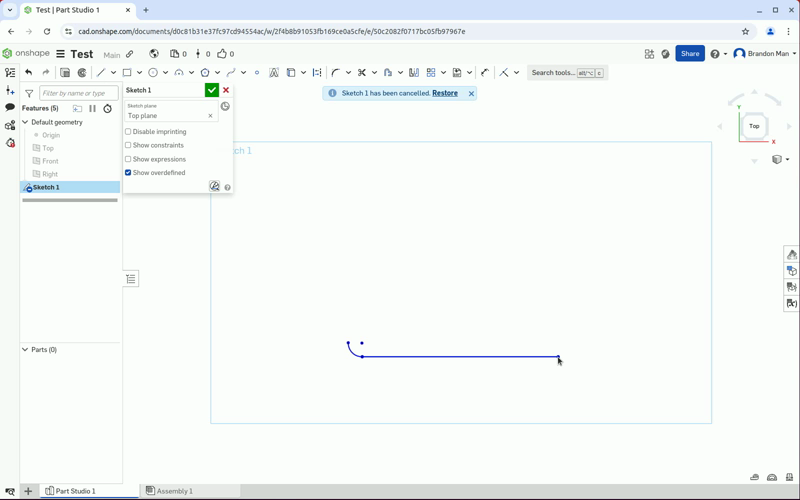
key(a)
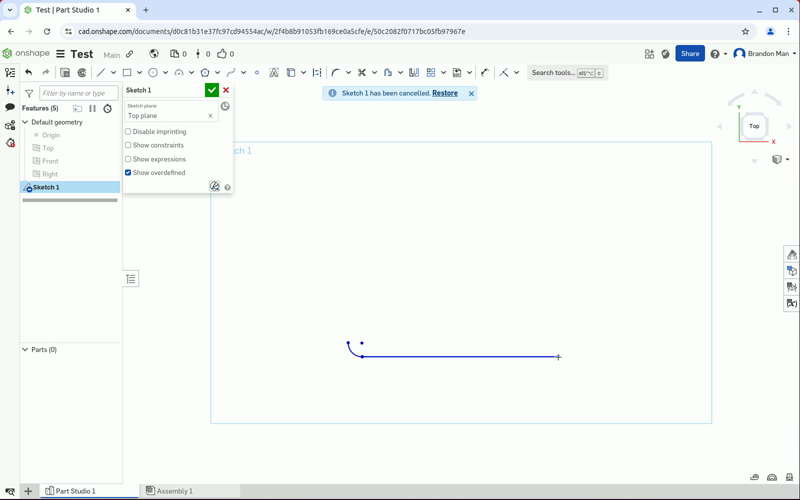
mouse_move(558, 356)
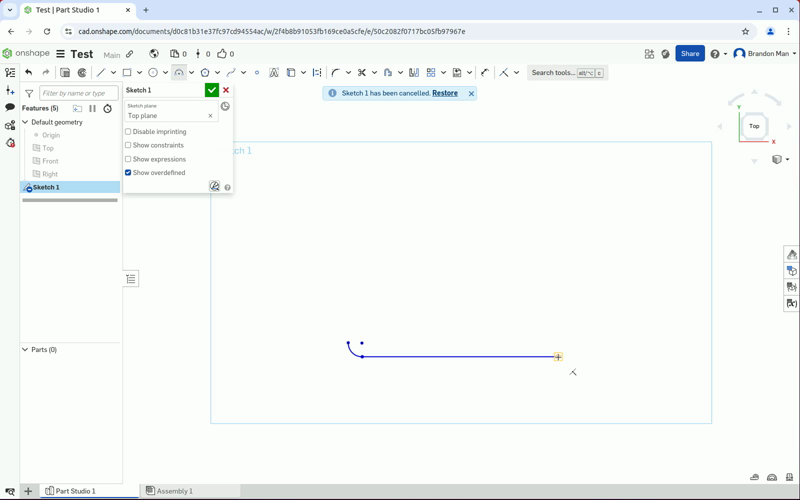
click(558, 356)
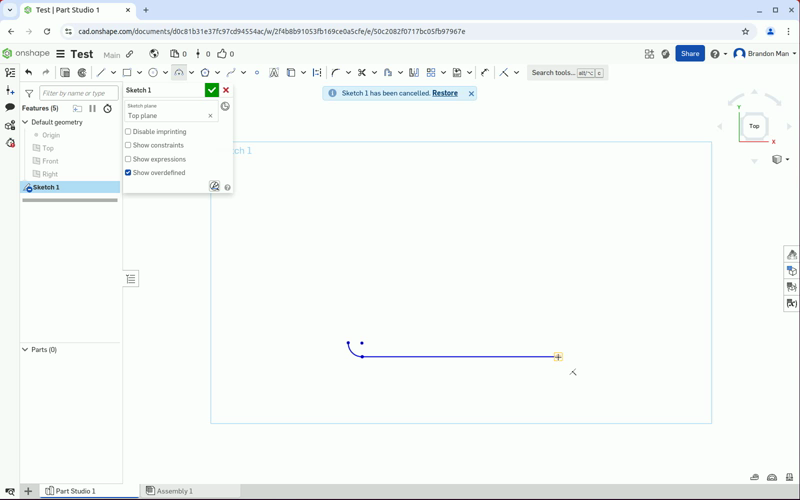
key_down(shift)
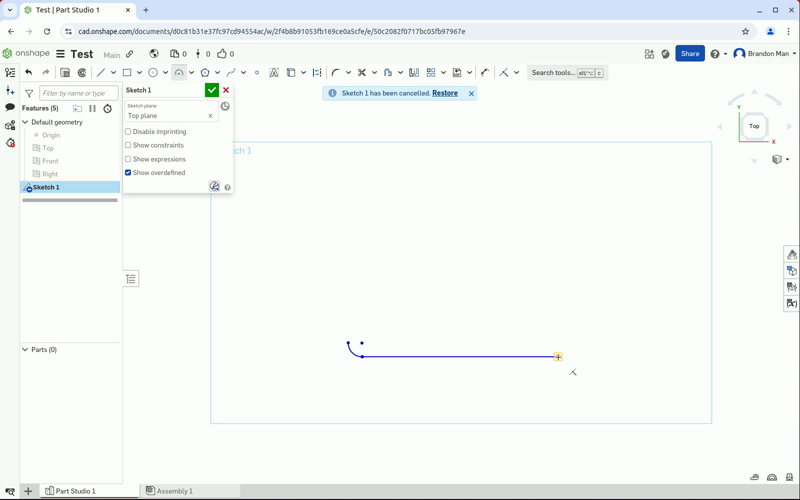
mouse_move(572, 342)
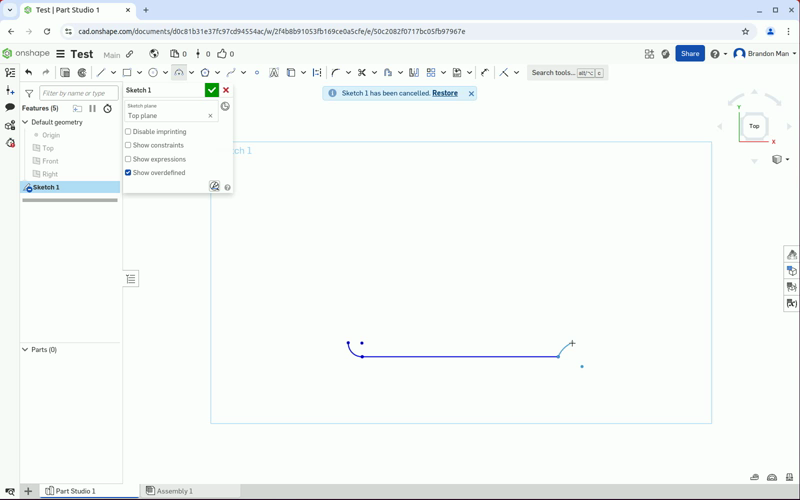
click(572, 342)
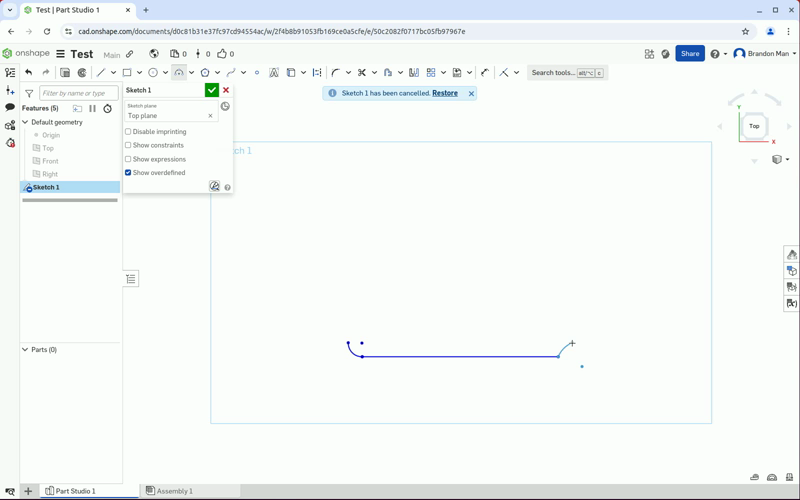
mouse_move(567, 352)
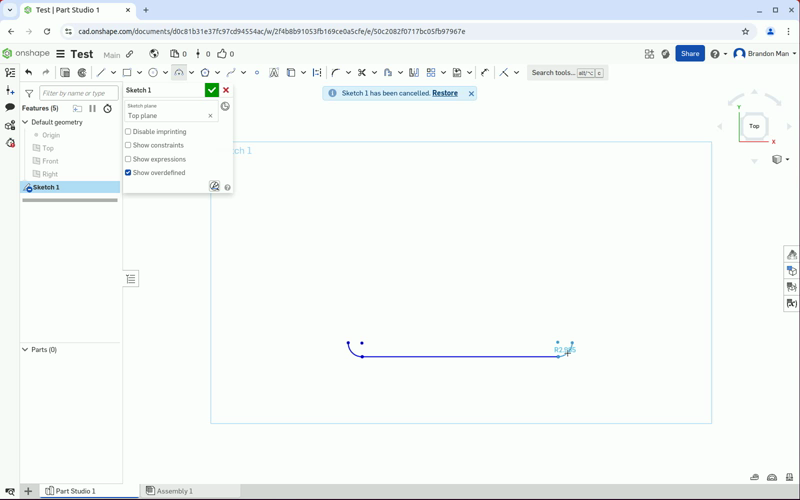
click(567, 352)
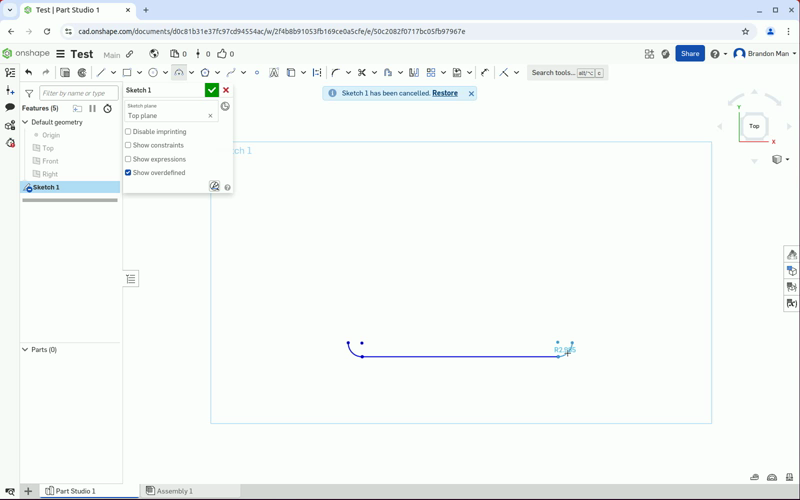
key_up(shift)
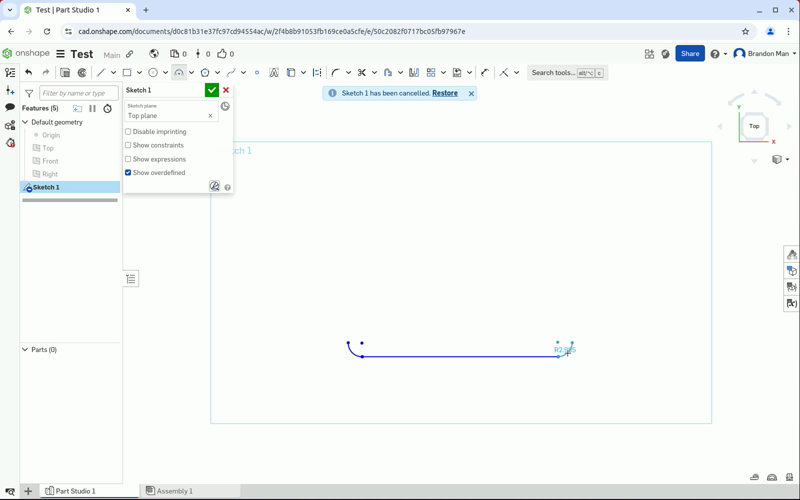
key(esc)
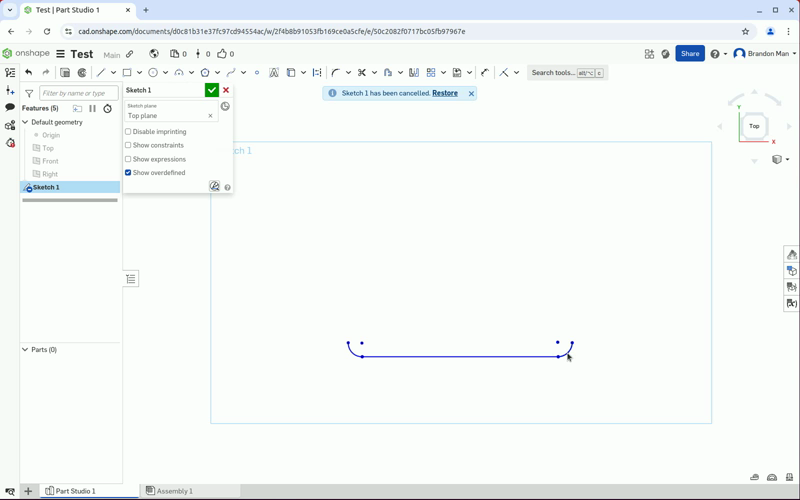
key(l)
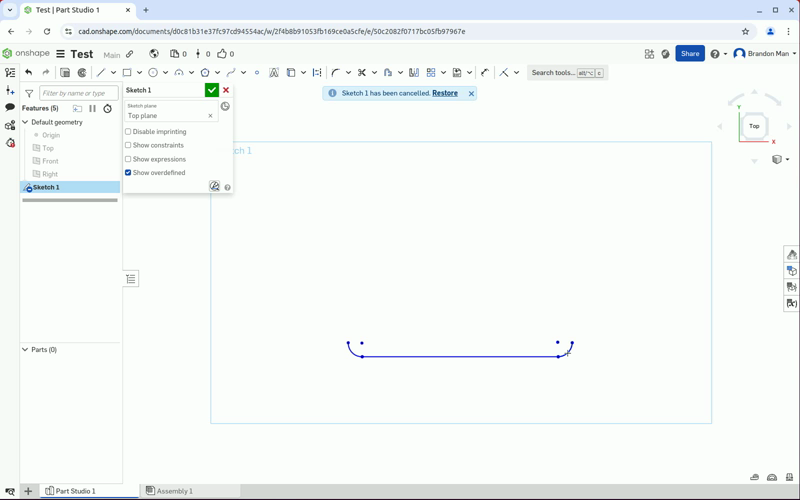
mouse_move(572, 342)
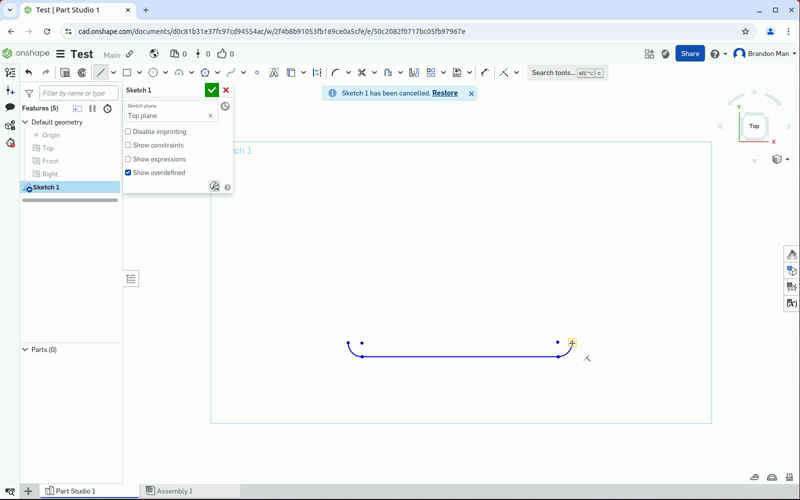
click(572, 342)
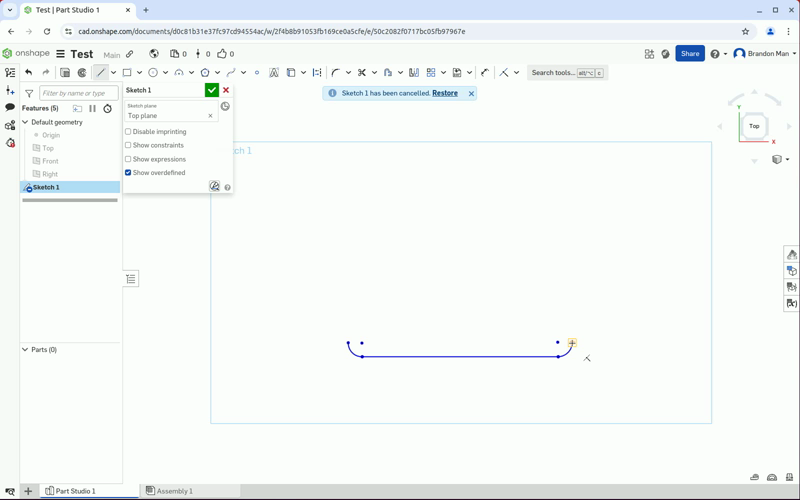
key_down(shift)
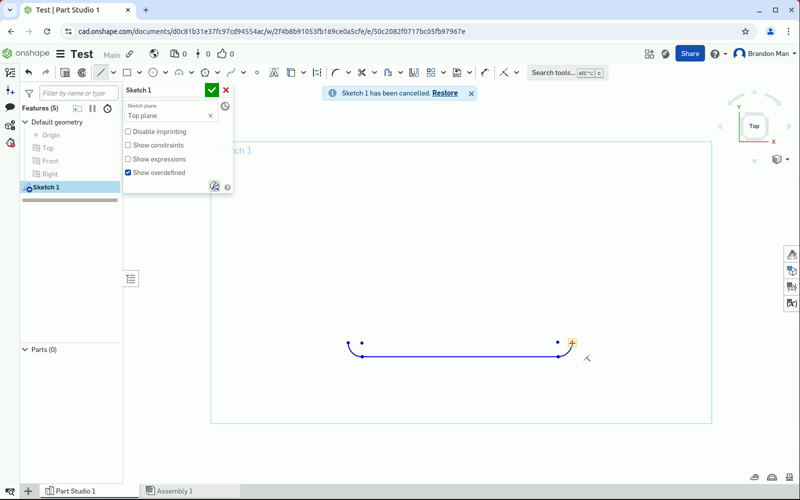
mouse_move(572, 222)
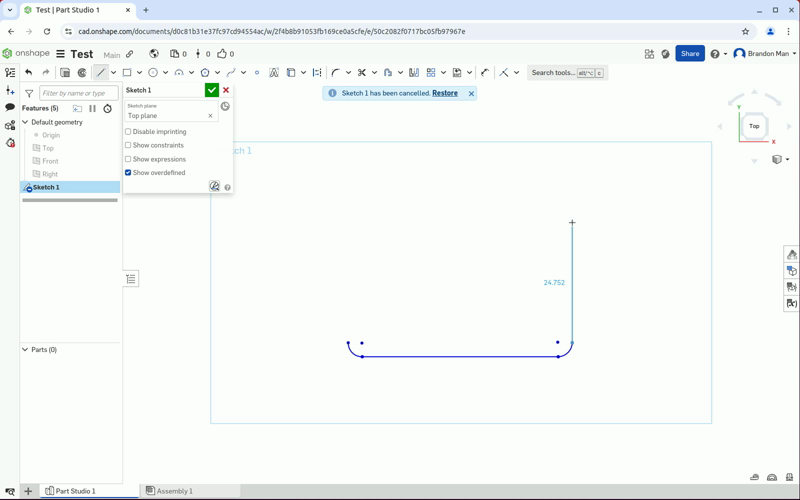
click(572, 222)
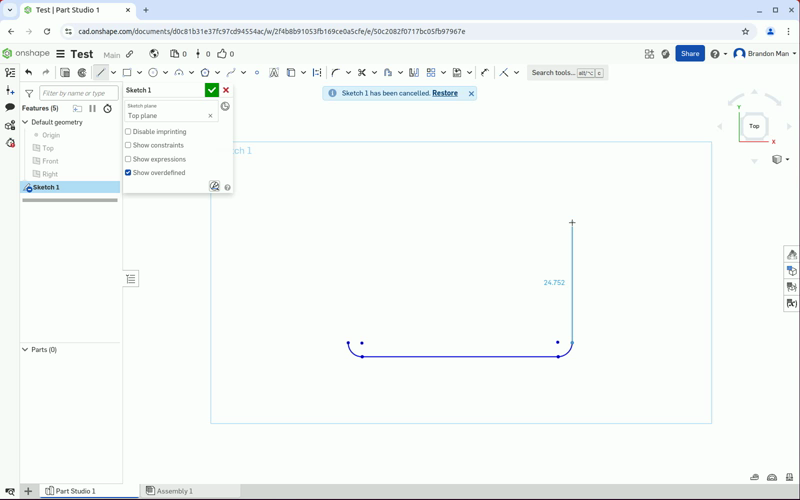
key_up(shift)
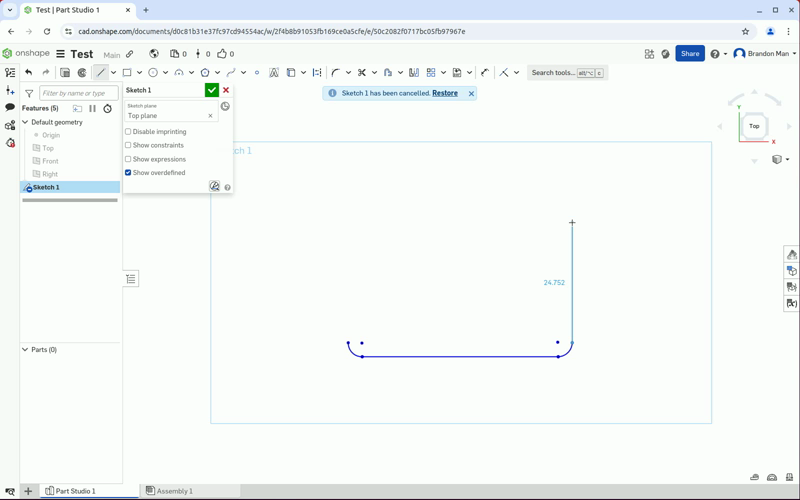
key(esc)
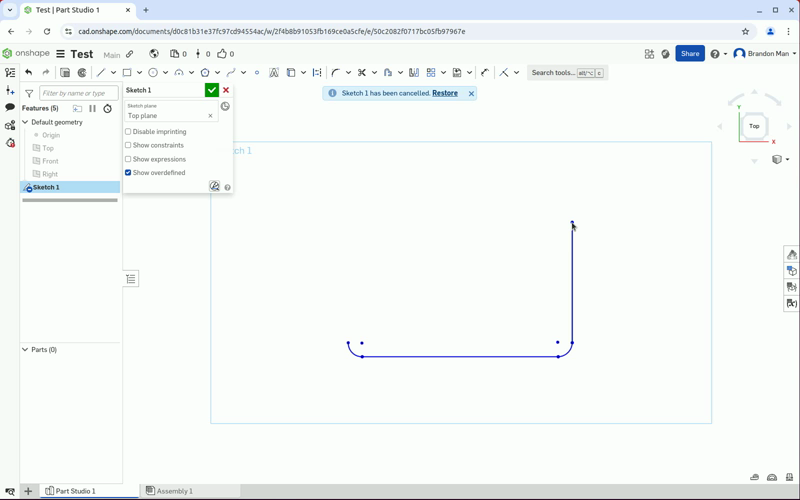
key(a)
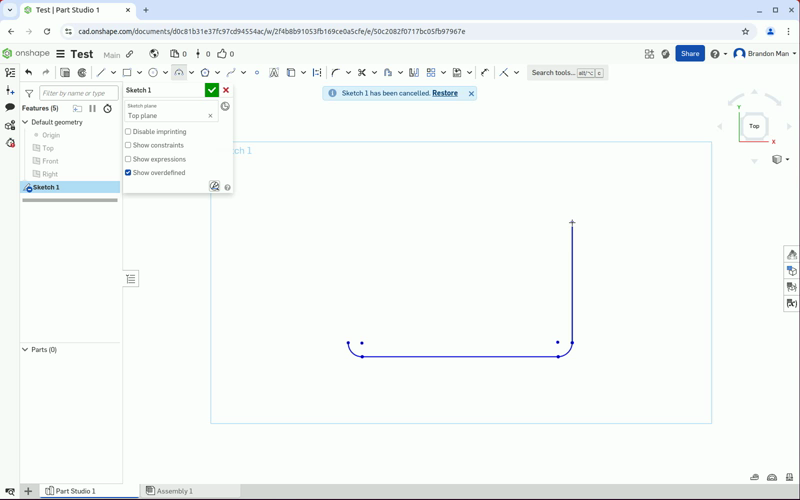
mouse_move(572, 222)
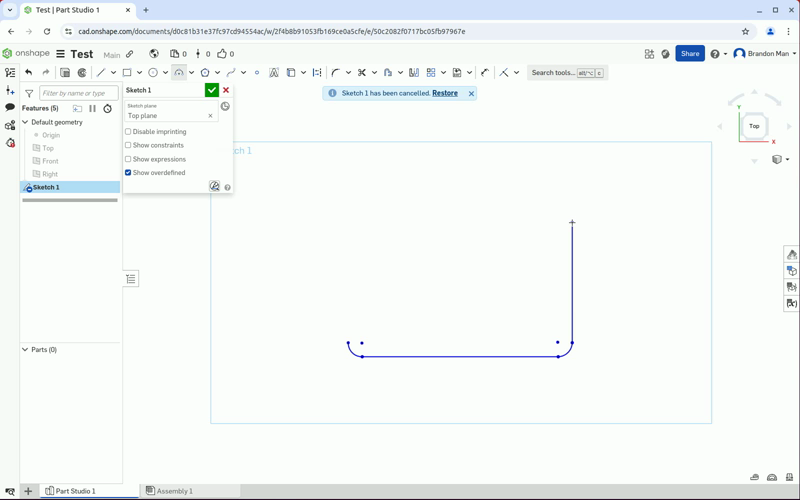
click(572, 222)
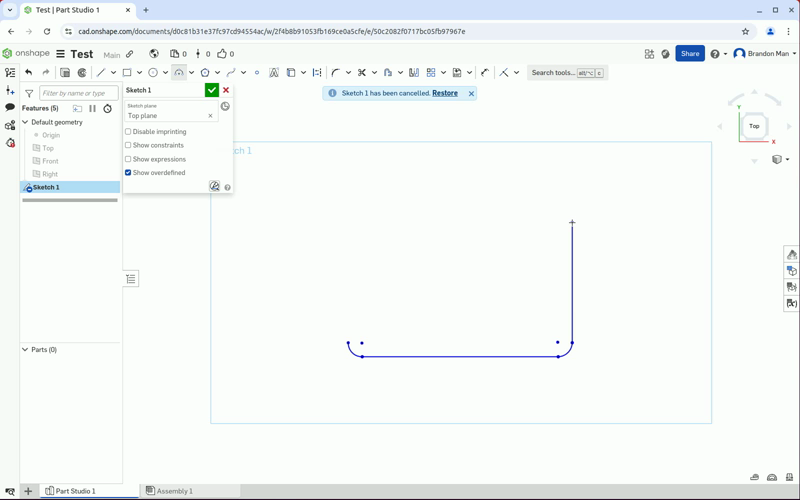
key_down(shift)
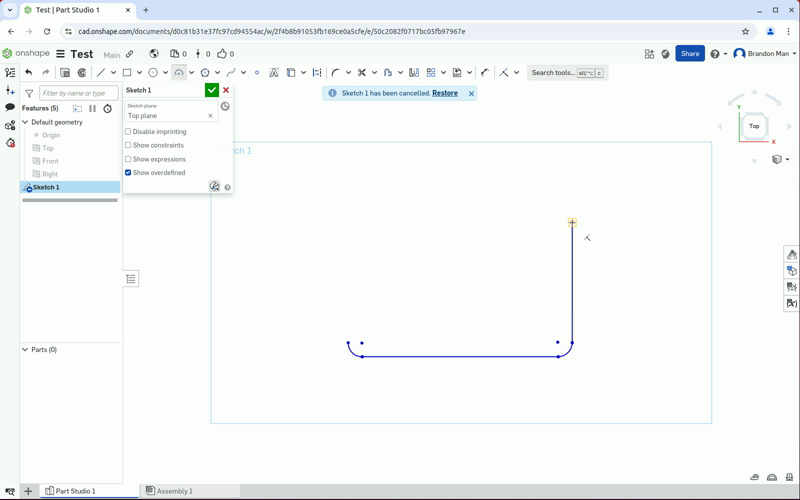
mouse_move(558, 208)
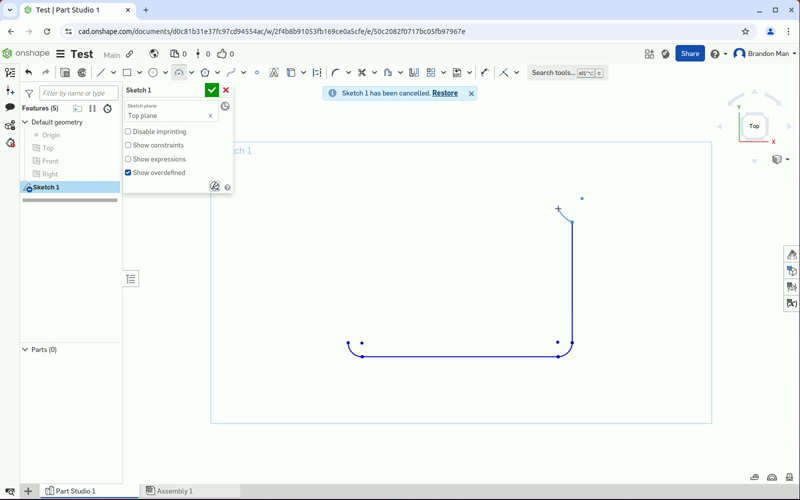
click(558, 208)
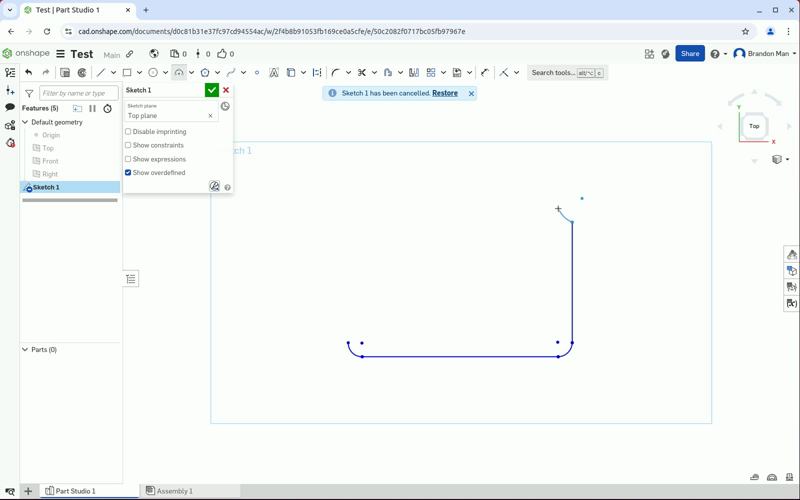
mouse_move(567, 212)
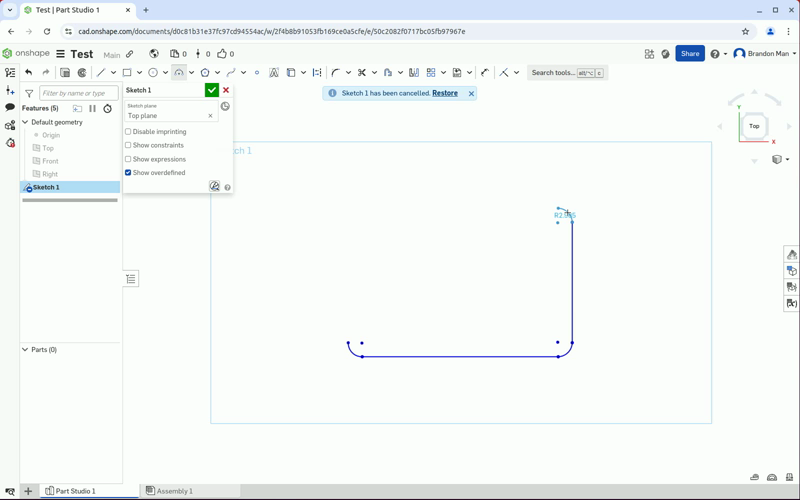
click(567, 212)
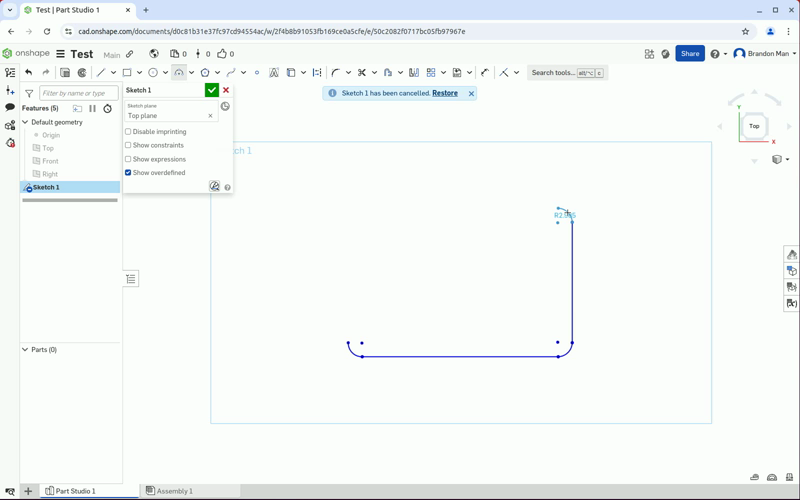
key_up(shift)
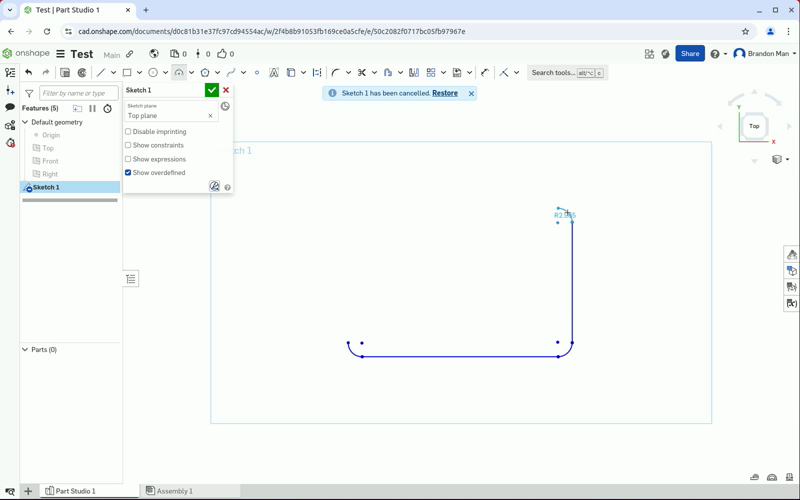
key(esc)
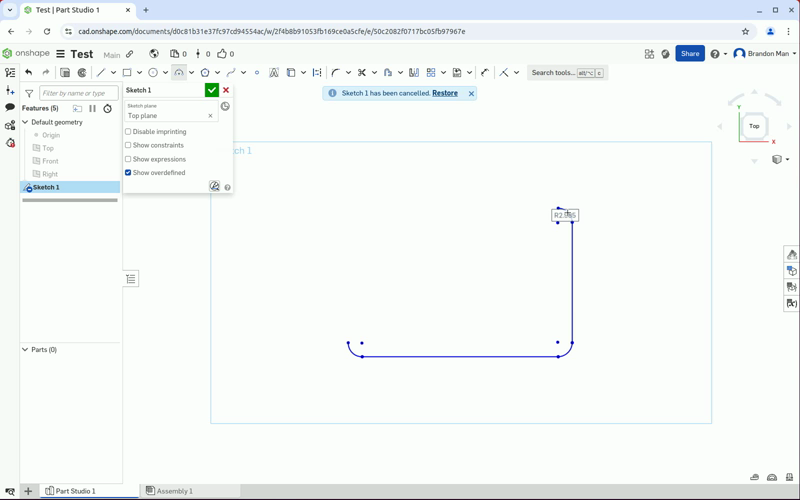
key(l)
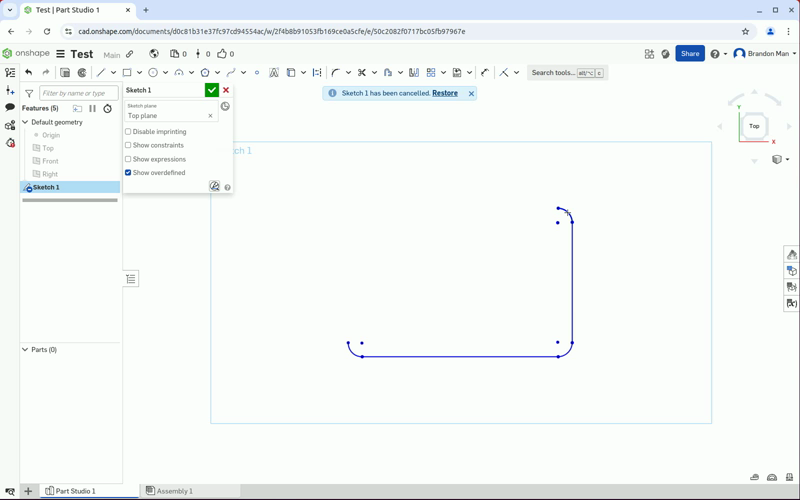
mouse_move(558, 208)
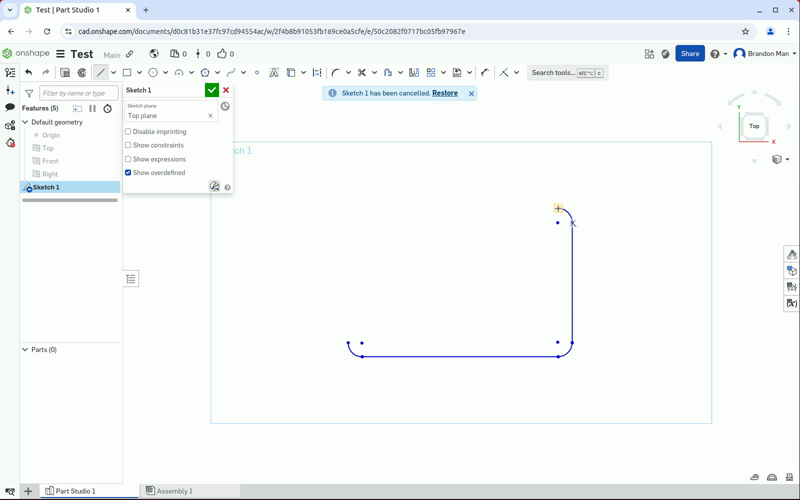
click(558, 208)
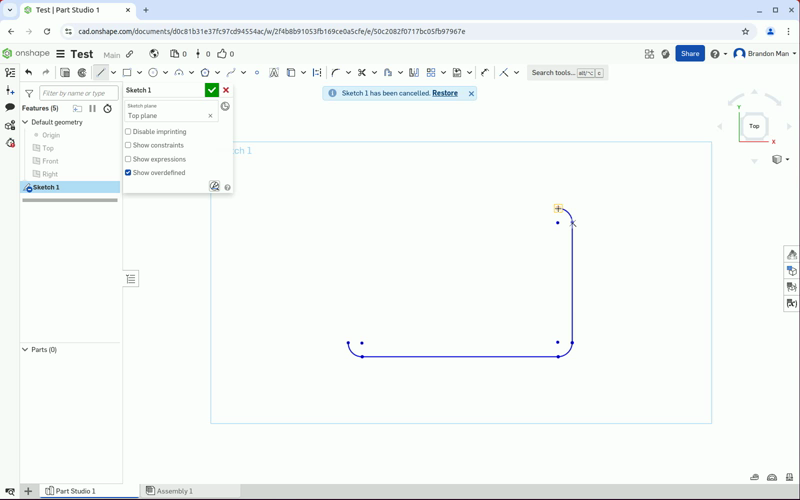
key_down(shift)
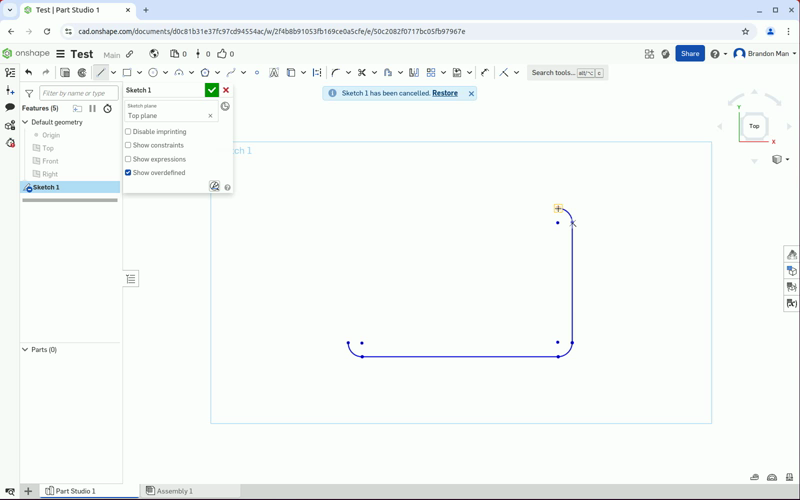
mouse_move(362, 208)
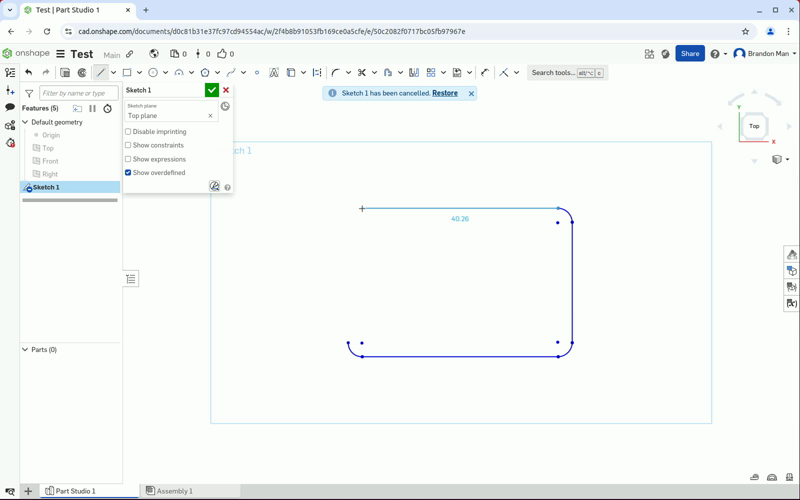
click(362, 208)
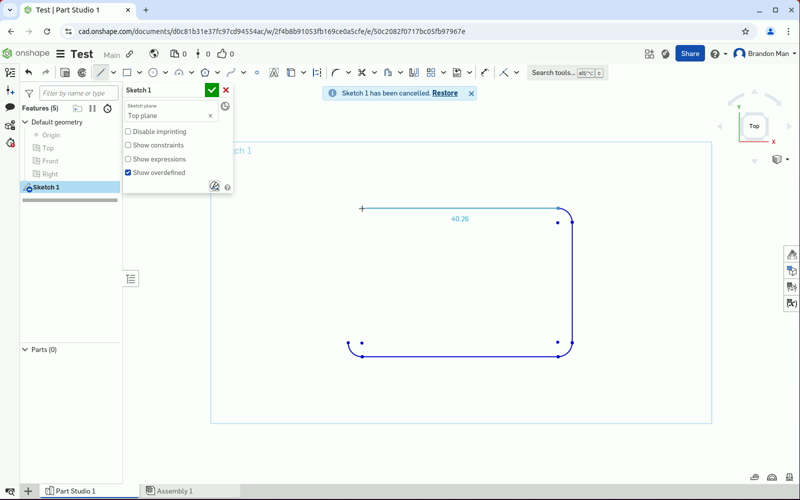
key_up(shift)
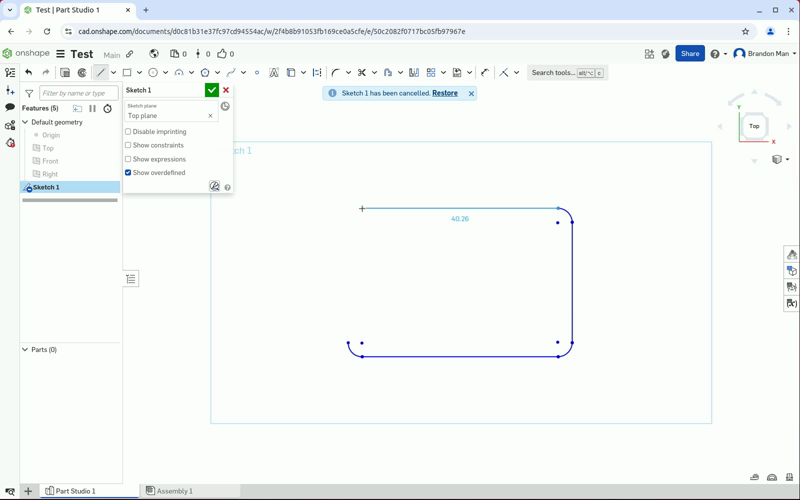
key(esc)
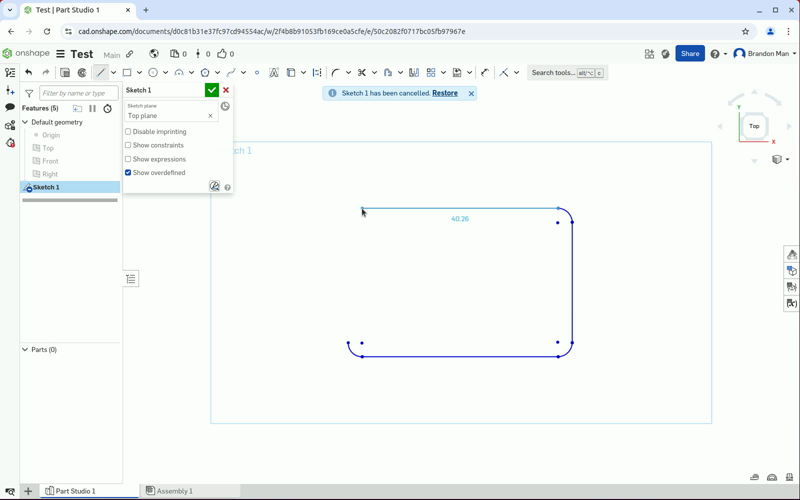
key(a)
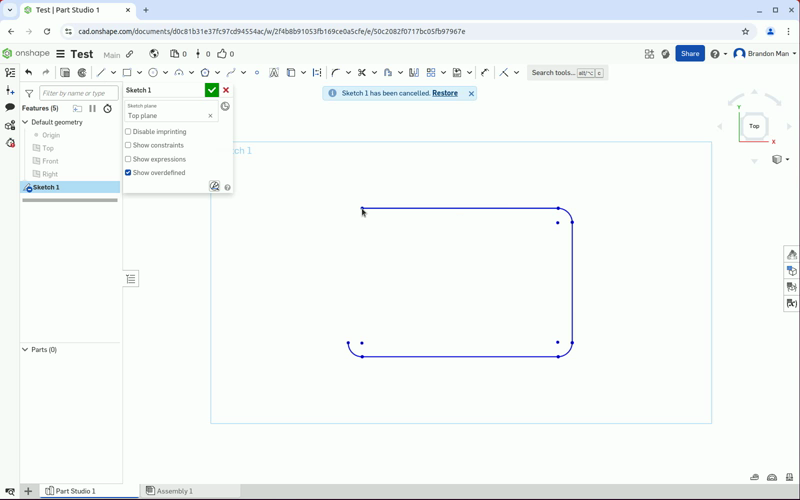
mouse_move(362, 208)
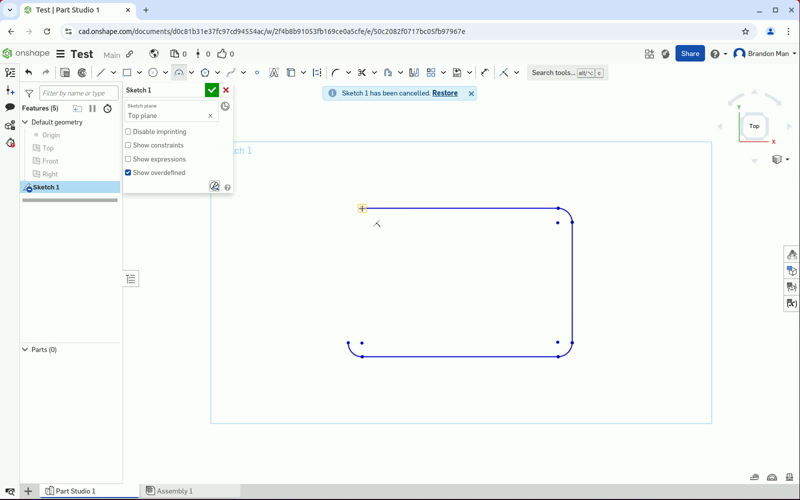
click(362, 208)
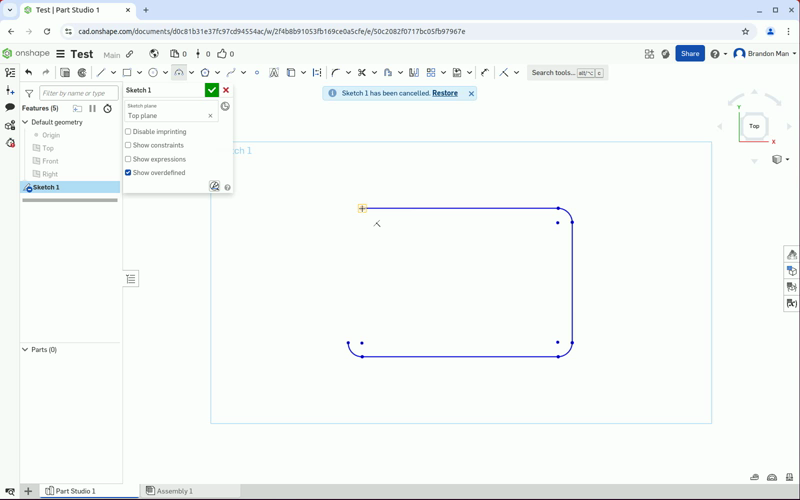
key_down(shift)
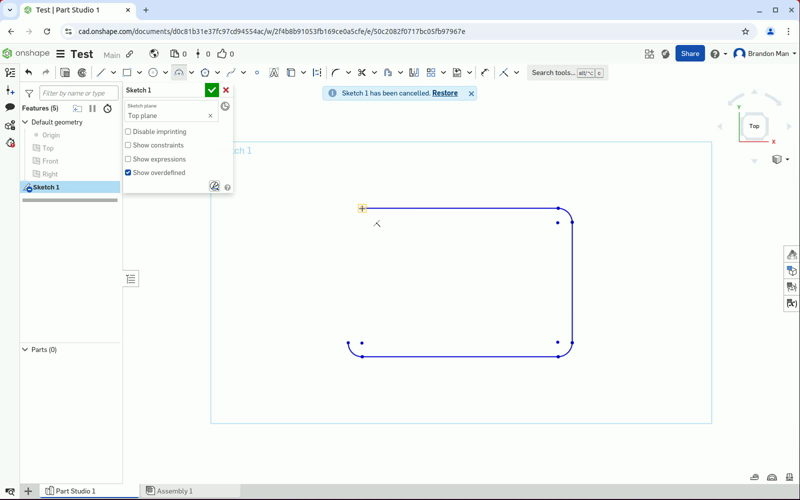
mouse_move(348, 222)
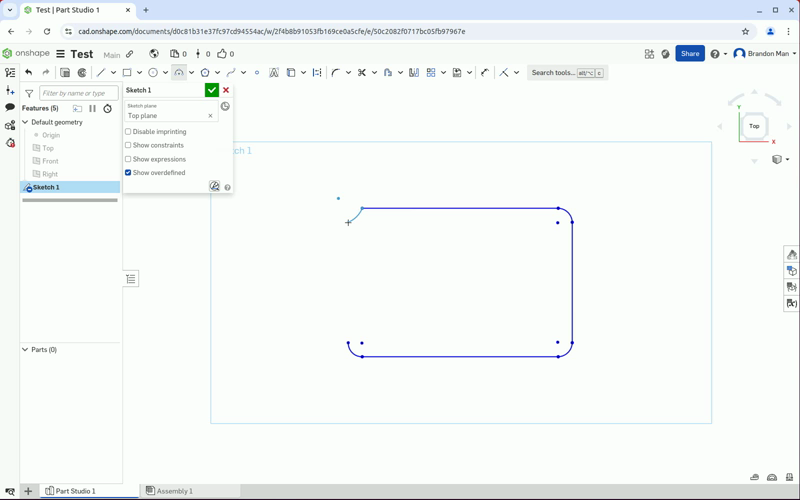
click(348, 222)
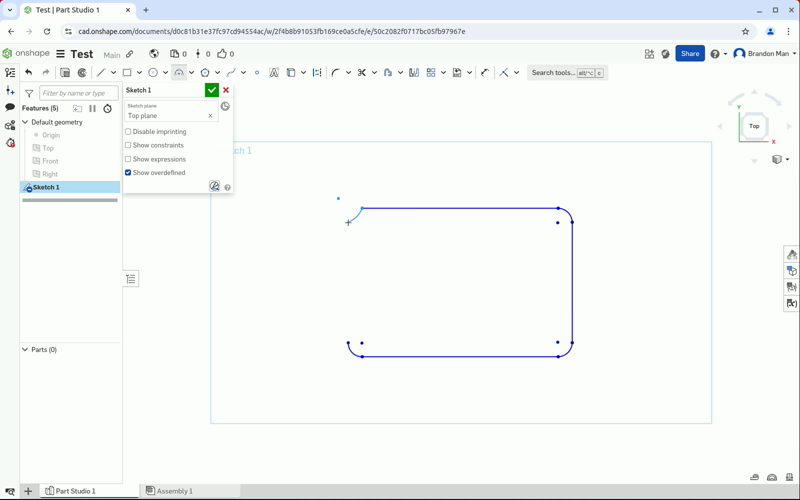
mouse_move(352, 212)
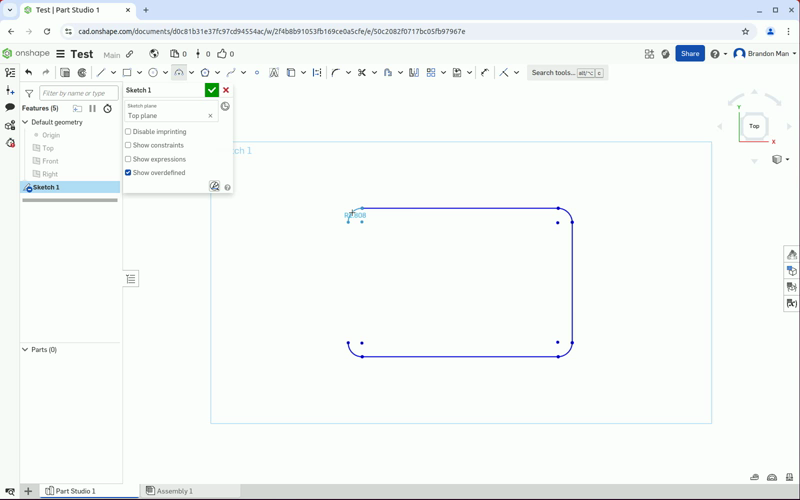
click(352, 212)
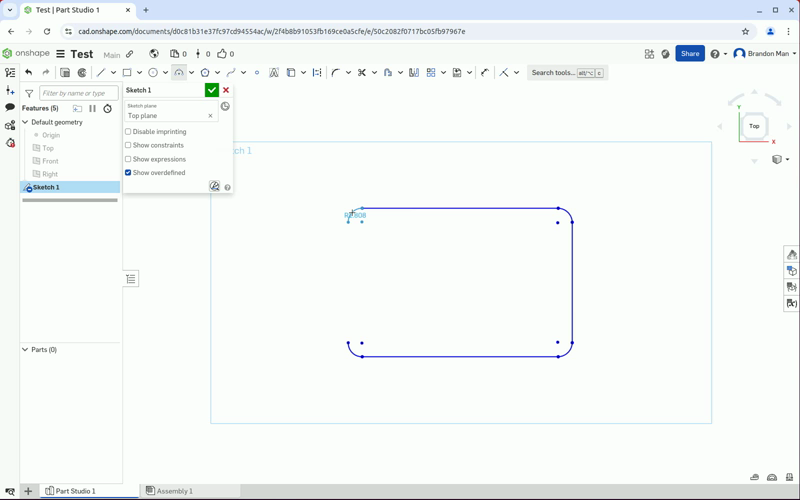
key_up(shift)
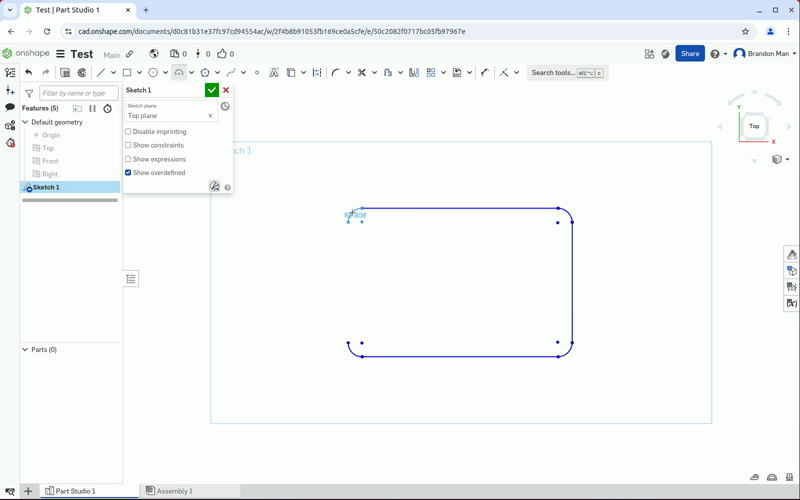
key(esc)
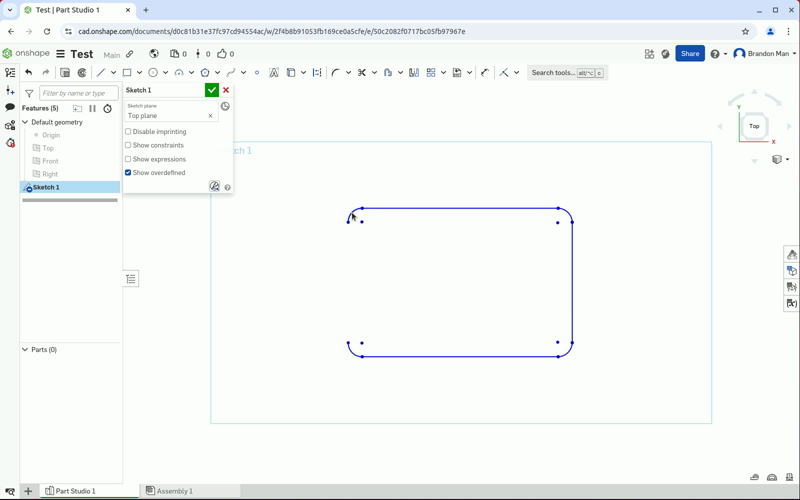
key(l)
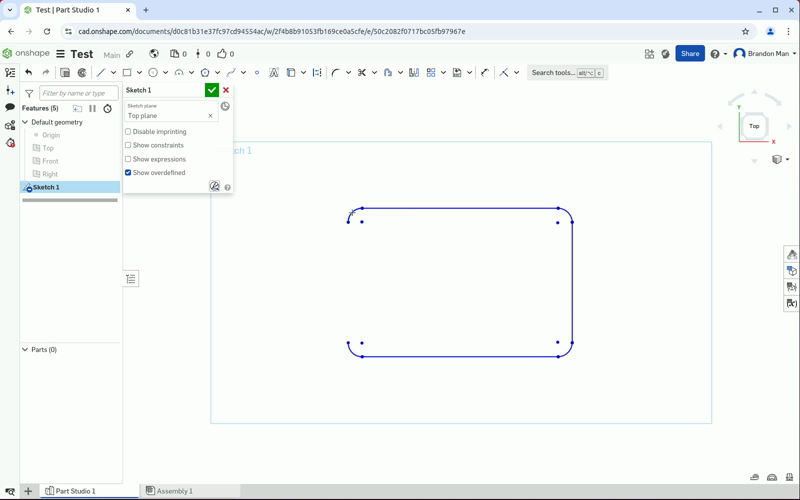
mouse_move(348, 222)
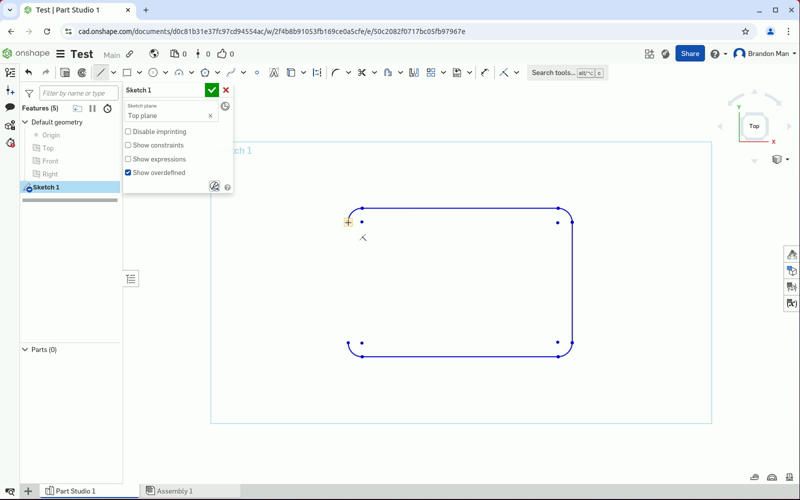
click(348, 222)
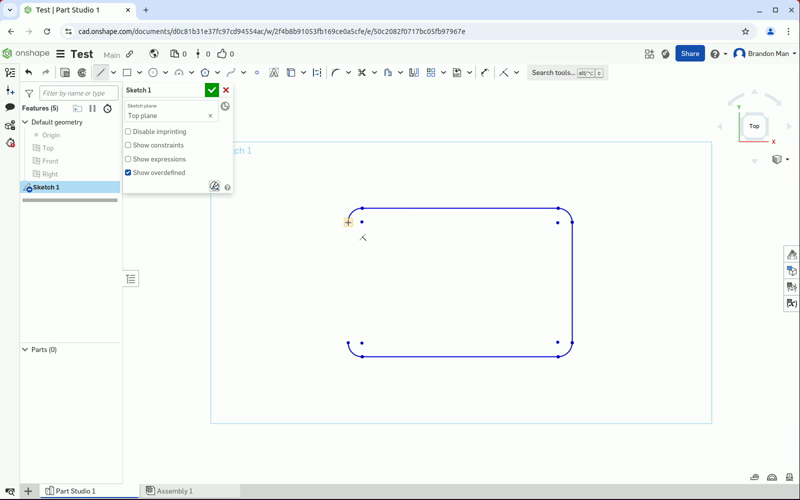
key_down(shift)
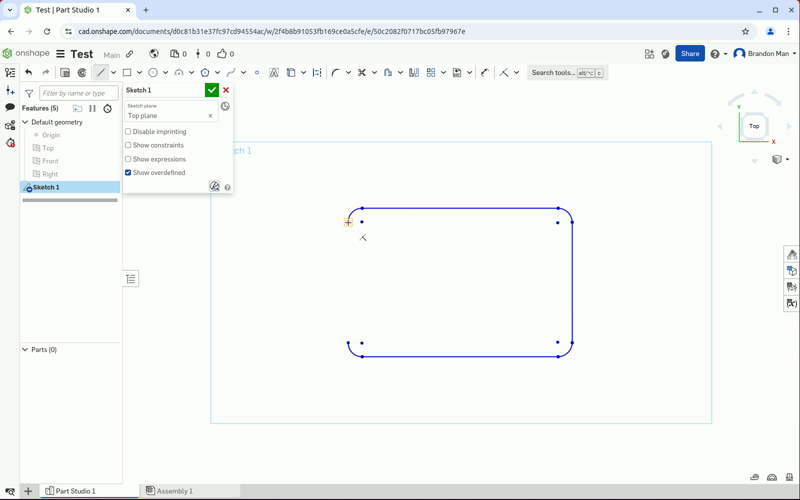
mouse_move(348, 342)
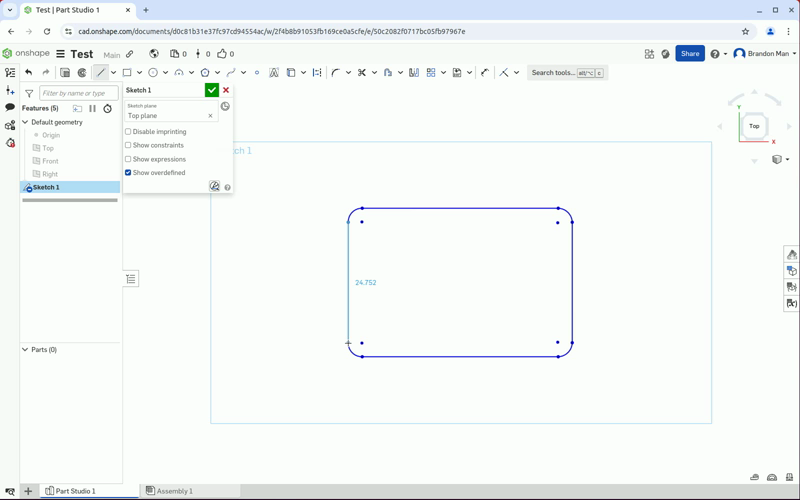
key_up(shift)
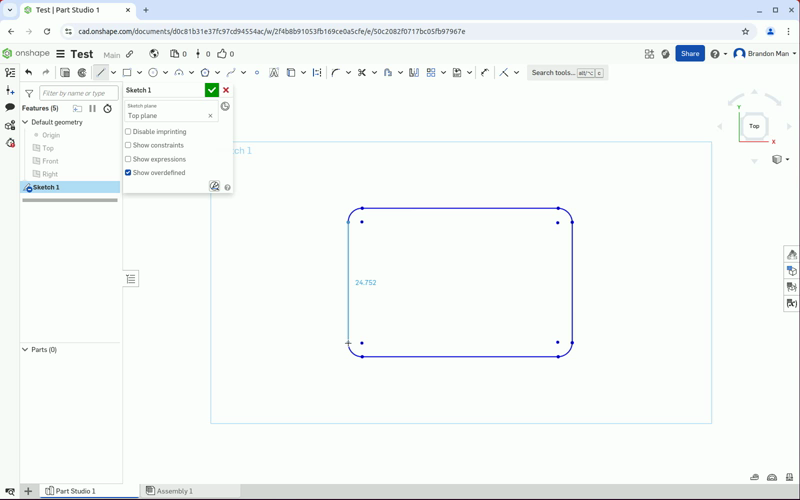
click(348, 342)
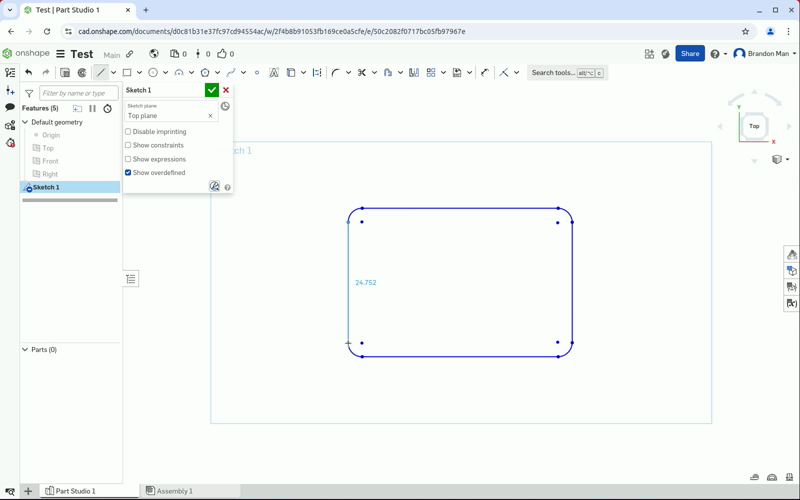
key(esc)
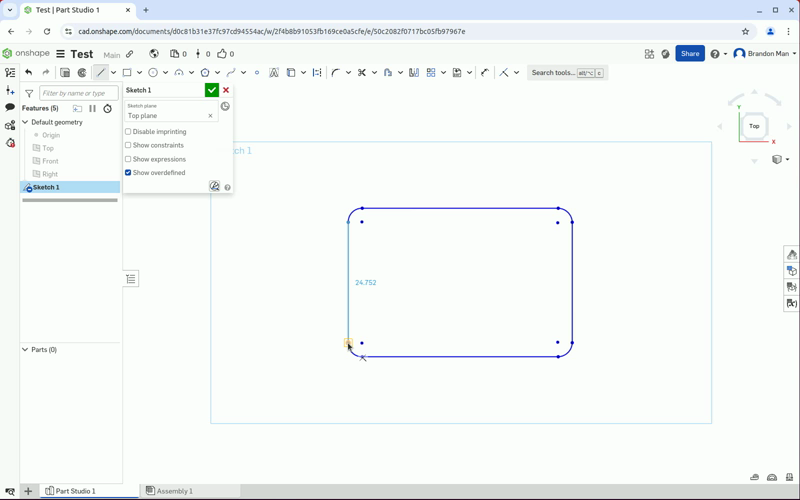
key(a)
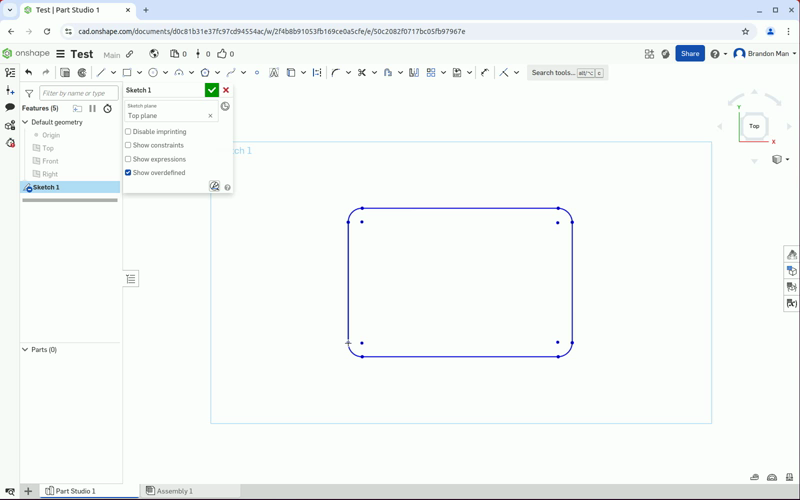
key_down(shift)
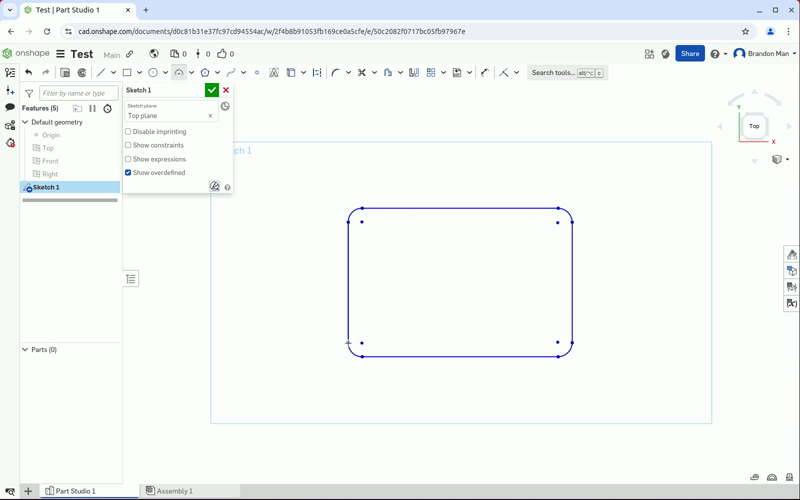
mouse_move(355, 335)
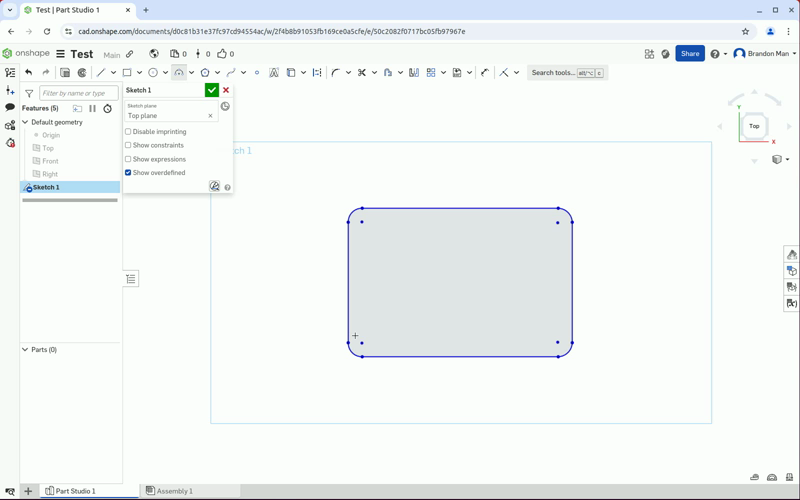
click(355, 335)
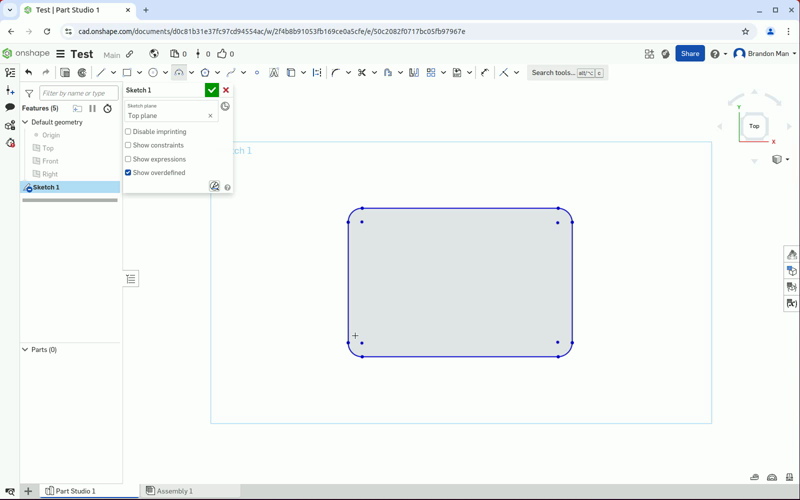
key_up(shift)
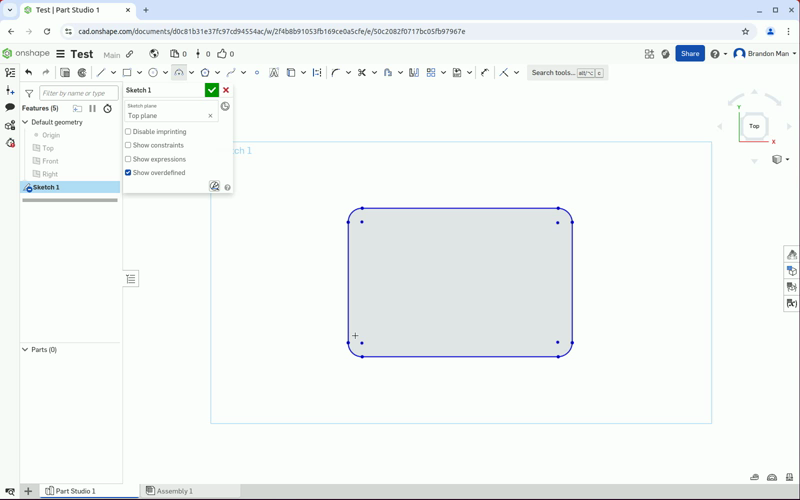
key_down(shift)
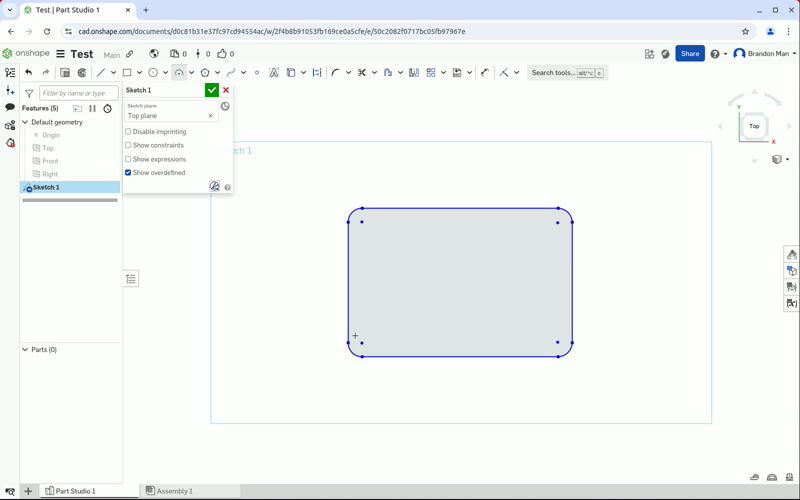
mouse_move(371, 349)
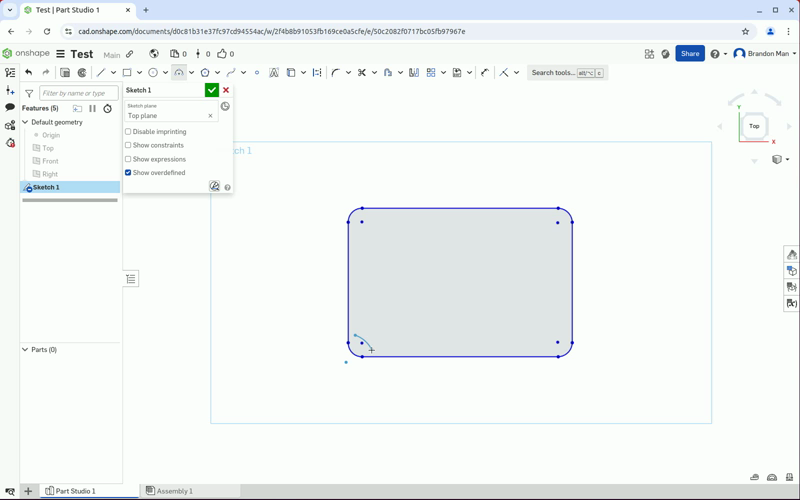
click(371, 349)
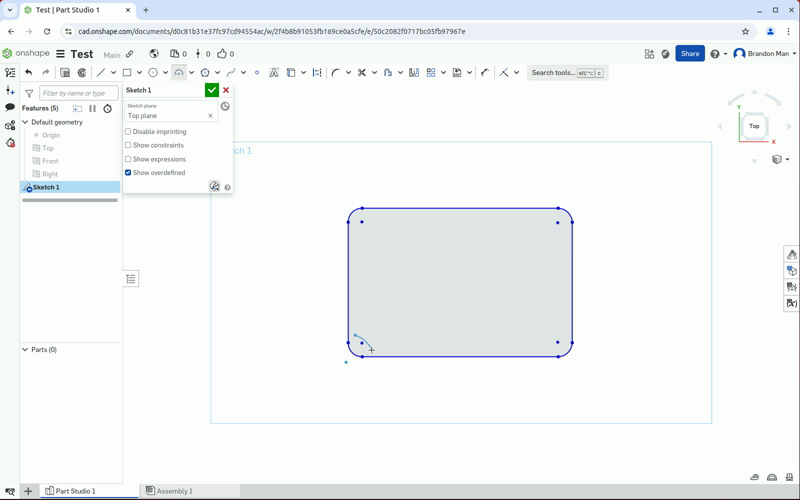
mouse_move(360, 345)
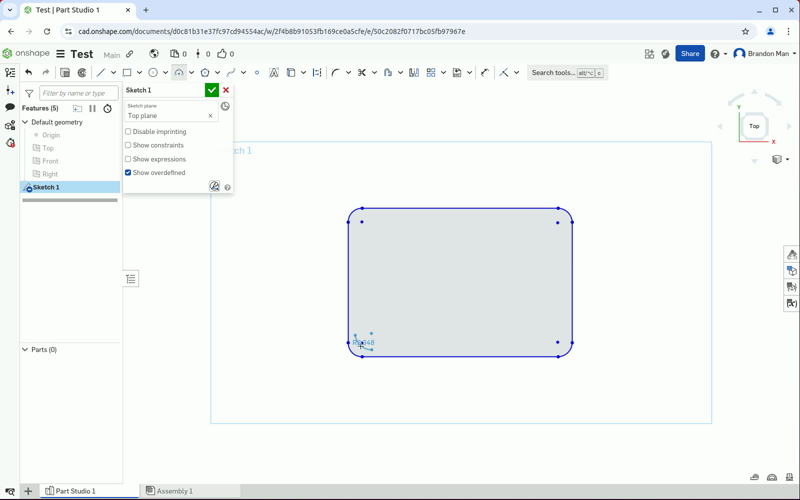
scroll(6)
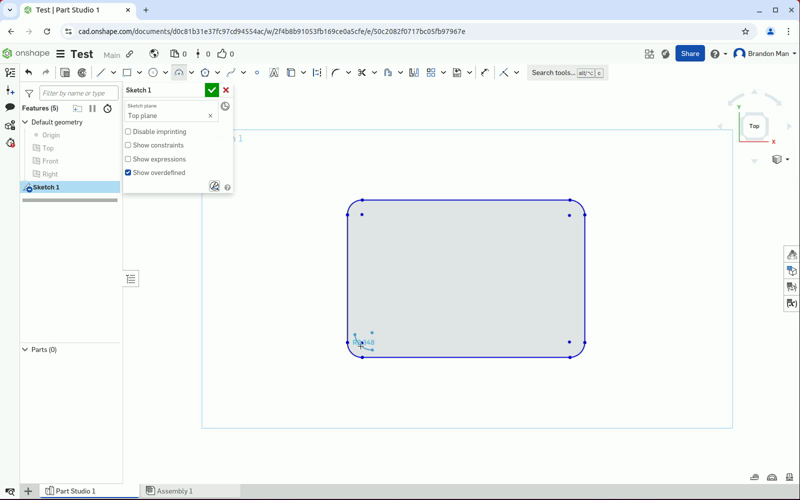
scroll(6)
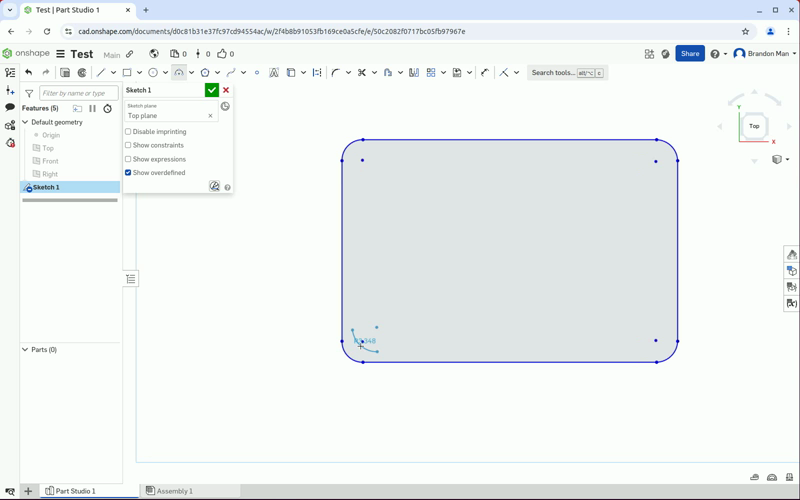
scroll(6)
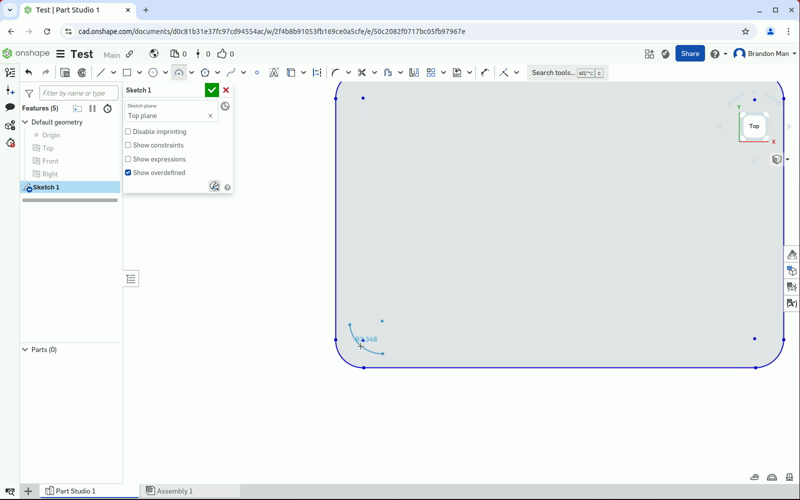
scroll(6)
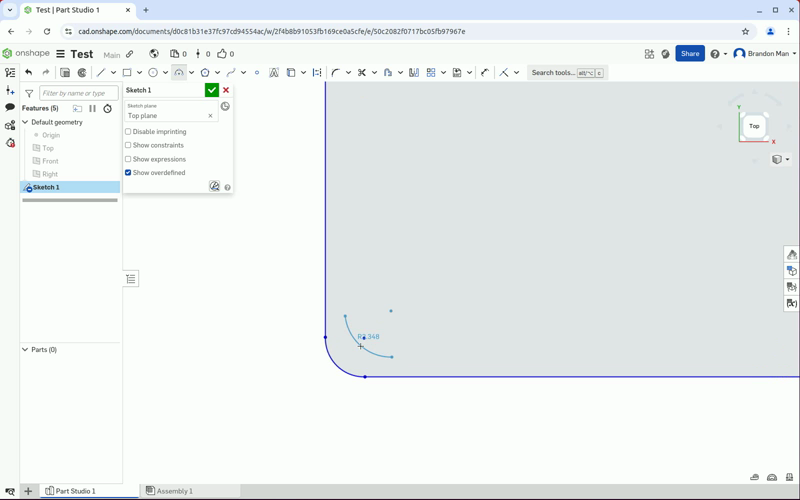
scroll(6)
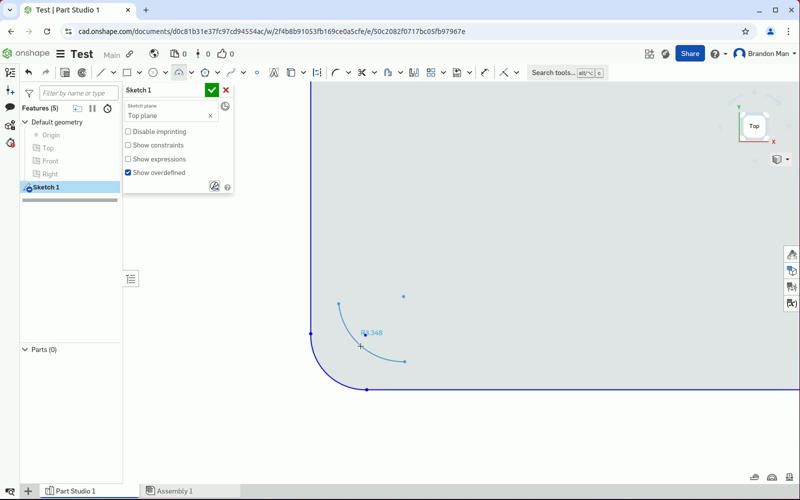
scroll(6)
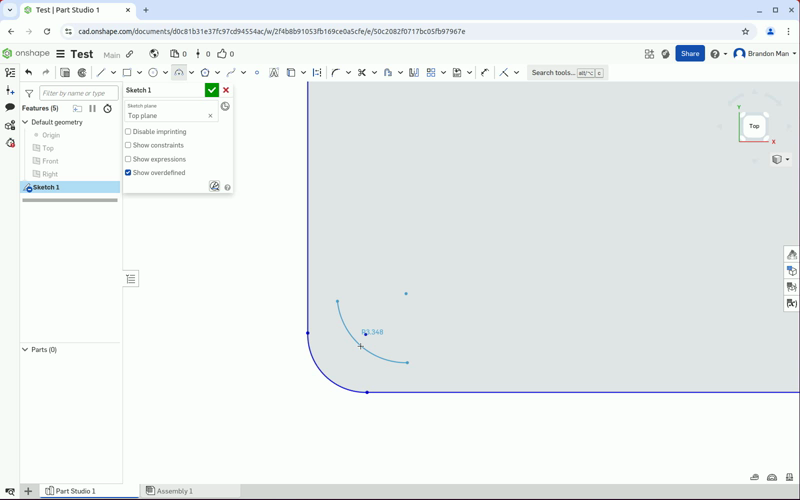
scroll(6)
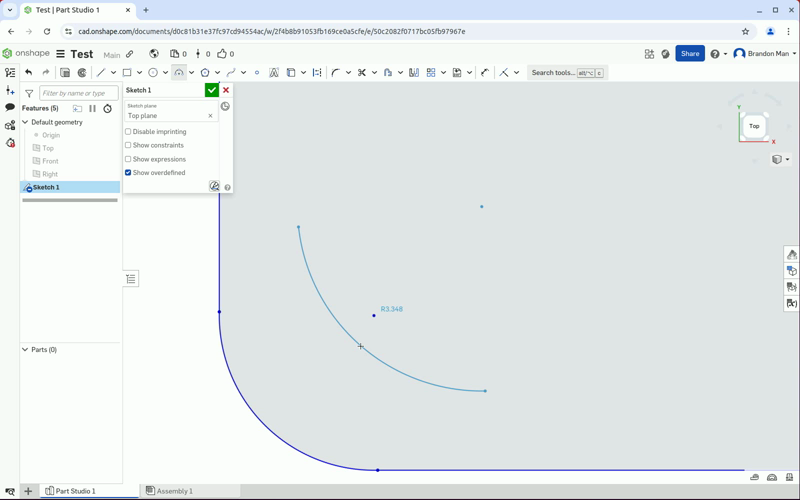
click(360, 345)
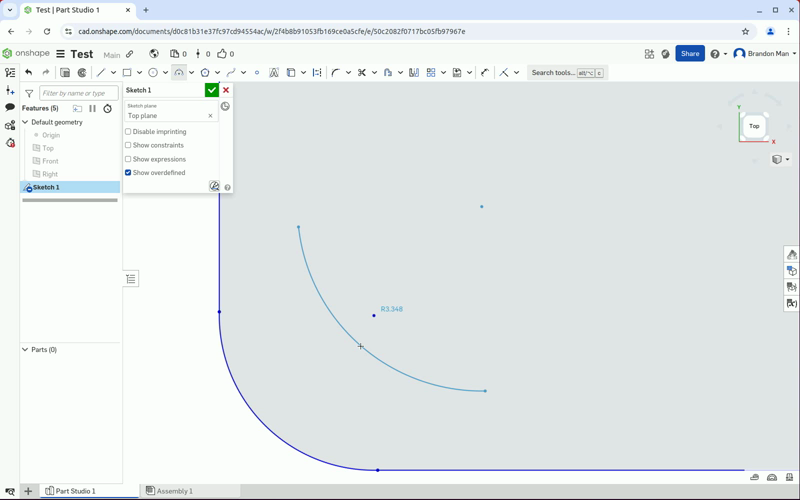
scroll(-6)
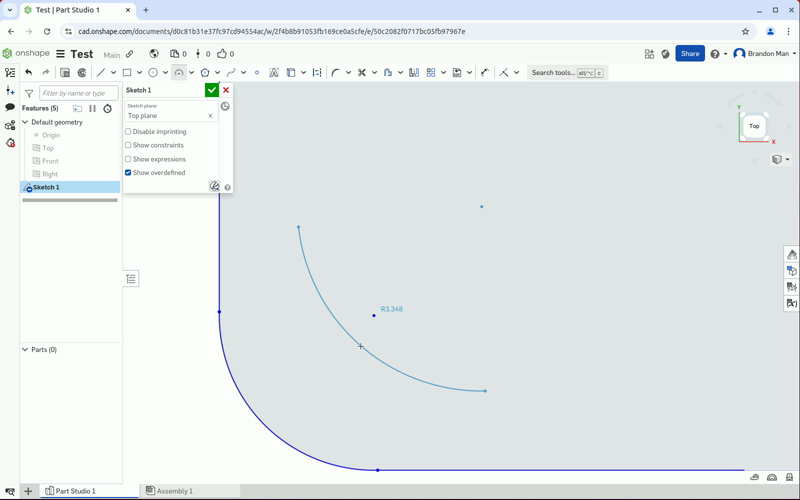
scroll(-6)
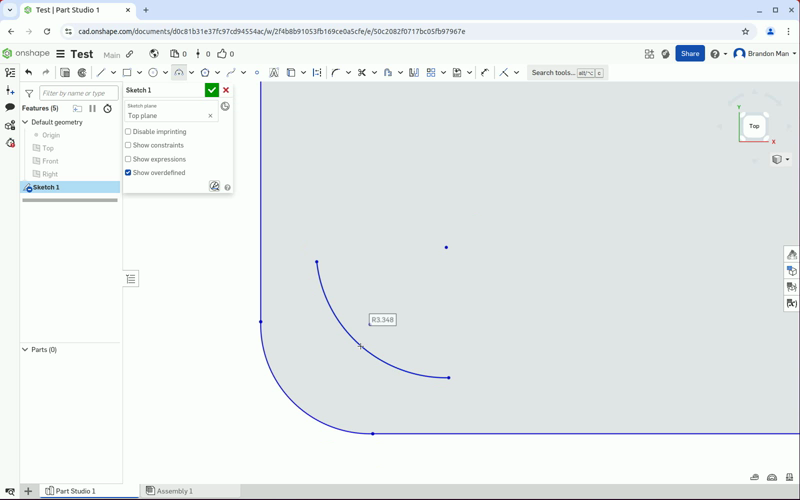
scroll(-6)
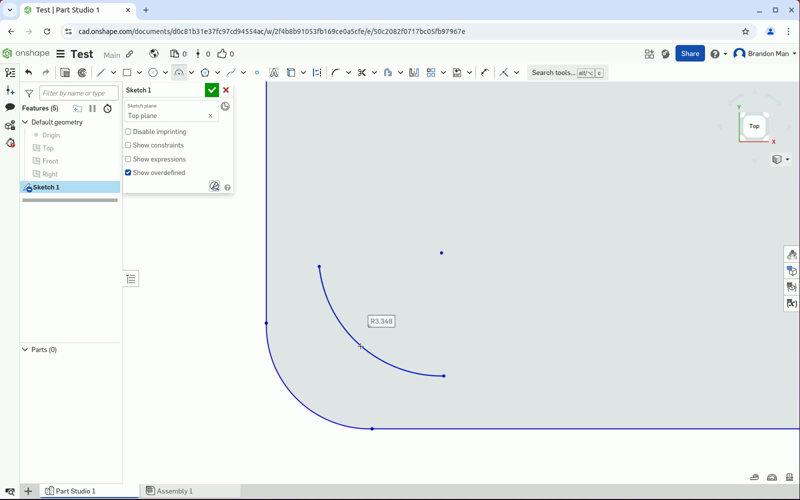
scroll(-6)
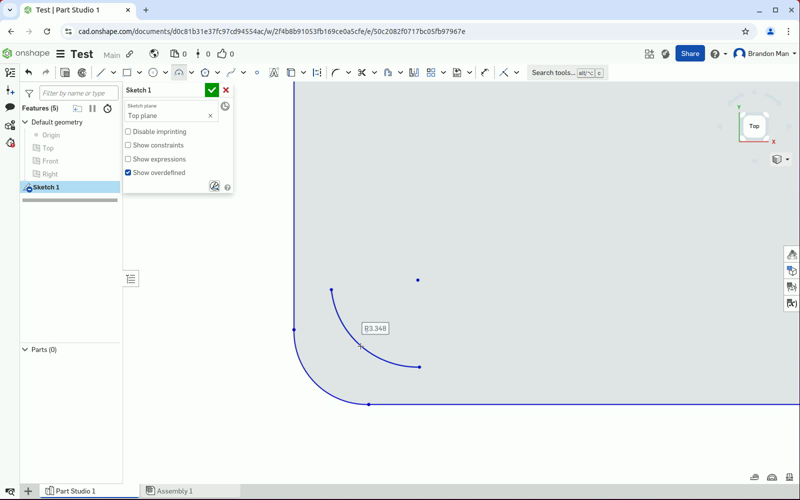
scroll(-6)
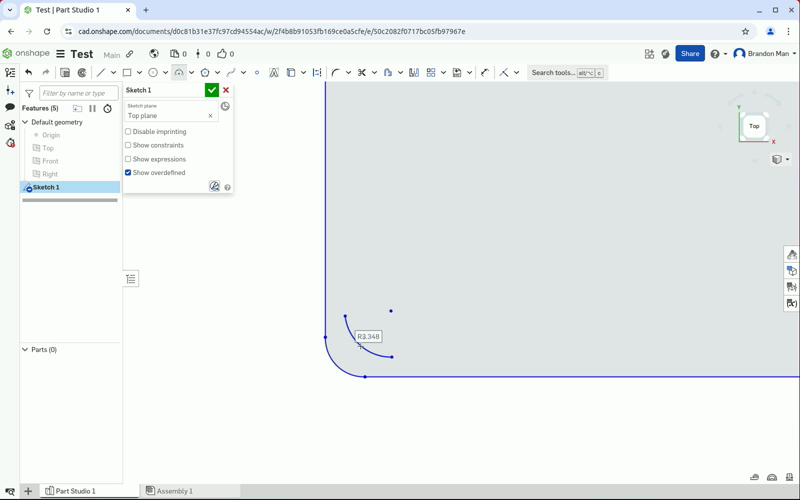
scroll(-6)
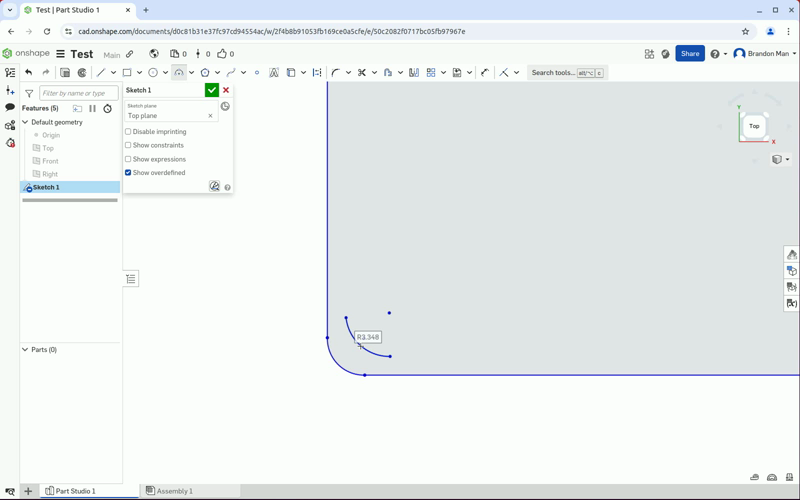
scroll(-6)
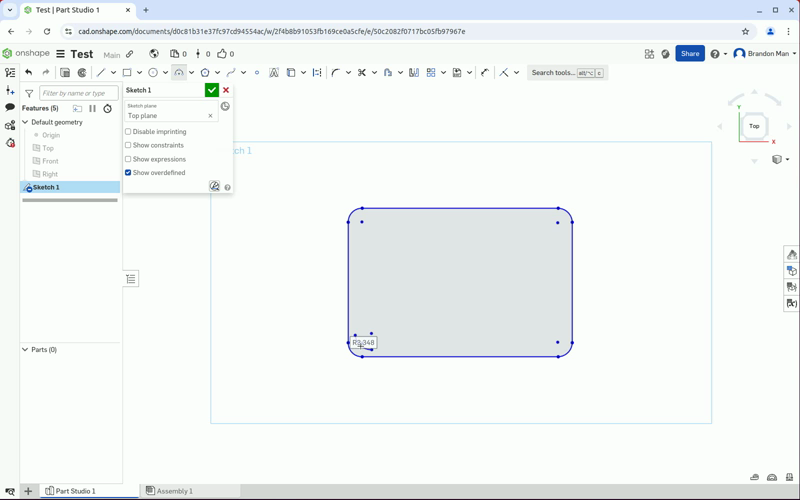
key_up(shift)
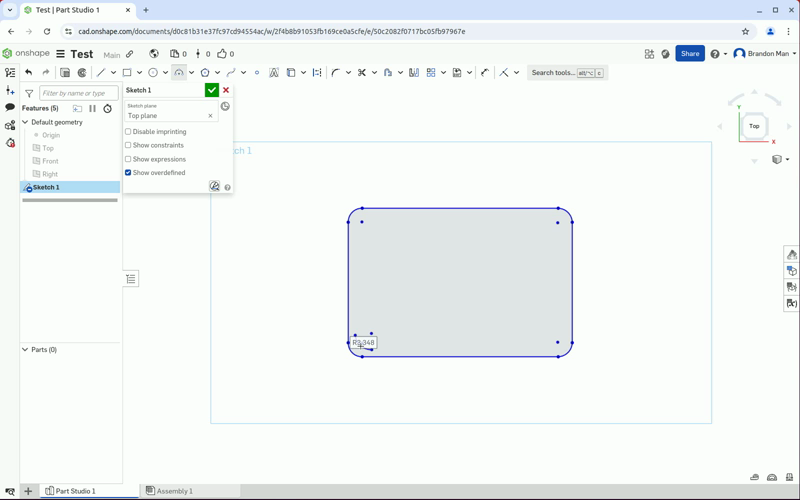
key(esc)
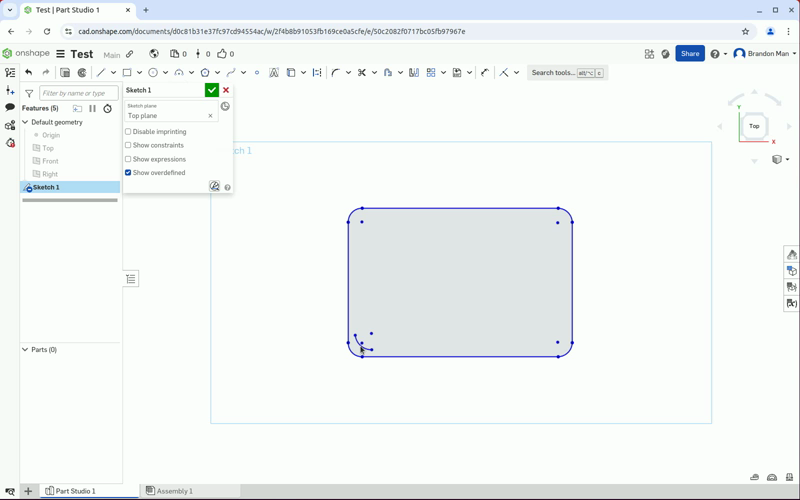
key(l)
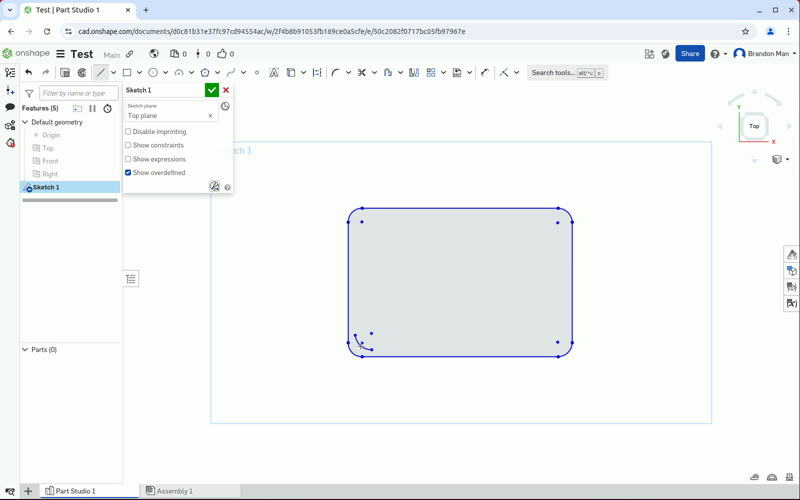
mouse_move(371, 349)
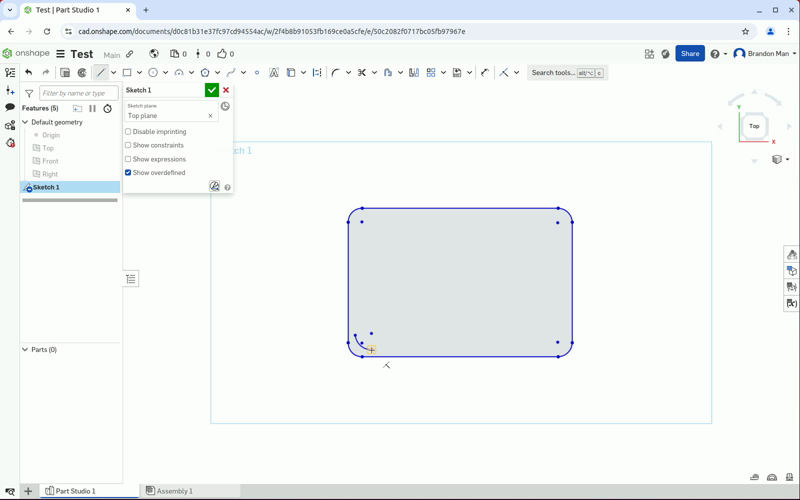
click(371, 349)
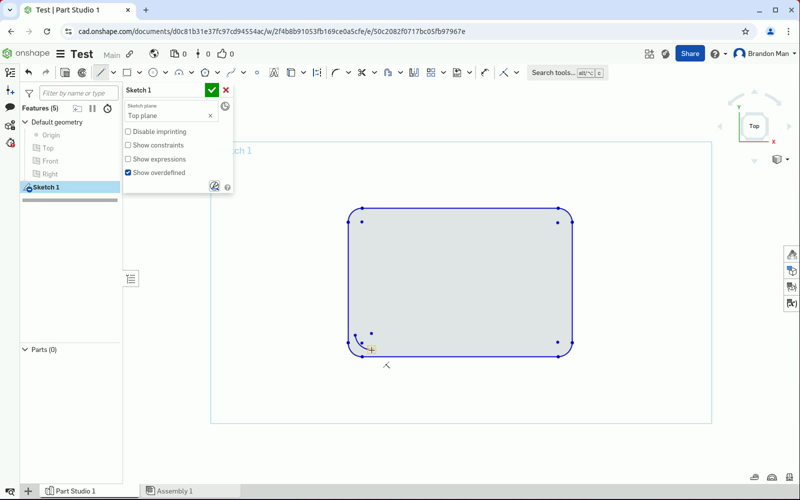
key_down(shift)
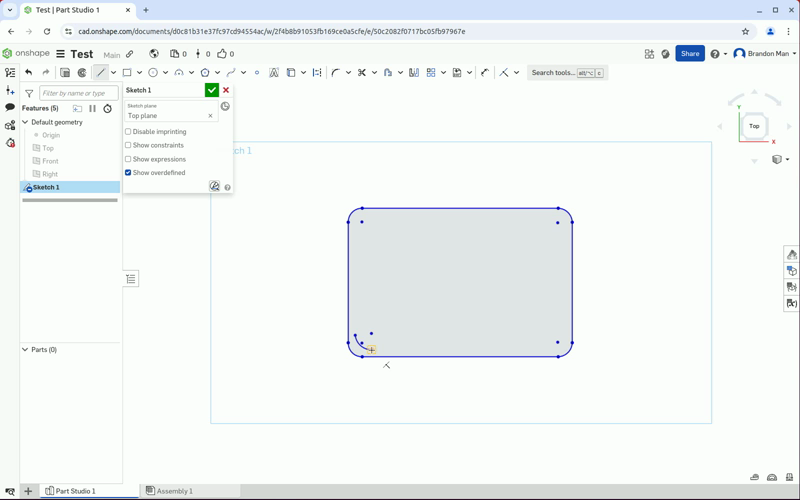
mouse_move(401, 349)
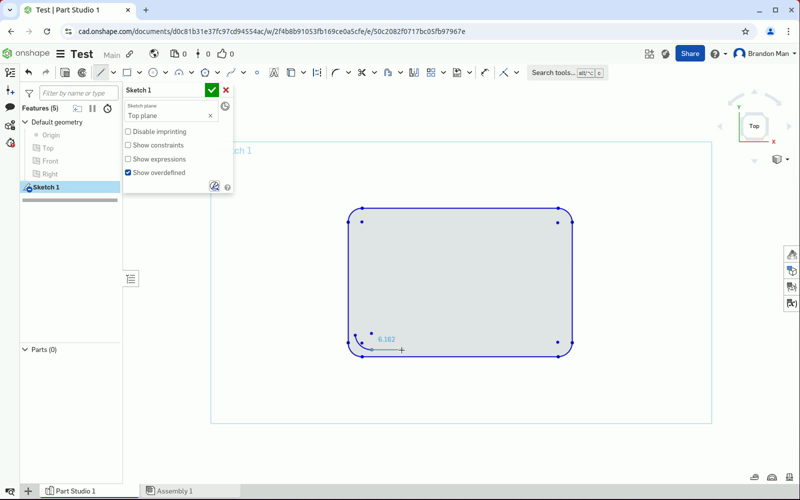
mouse_move(409, 349)
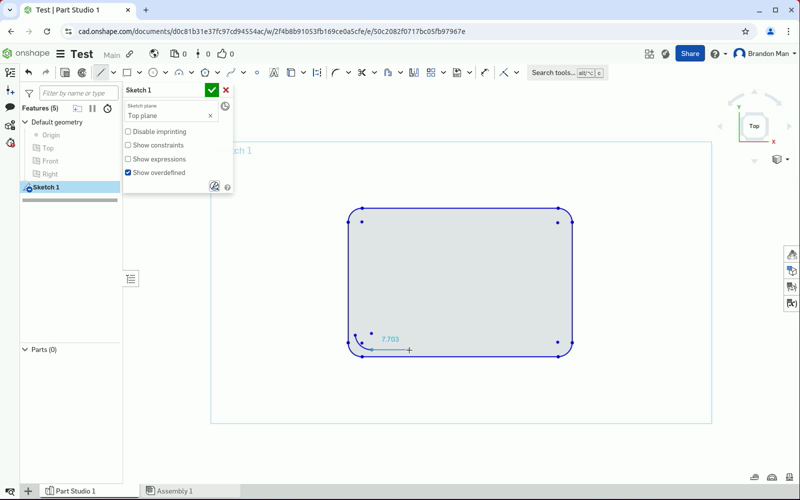
click(409, 349)
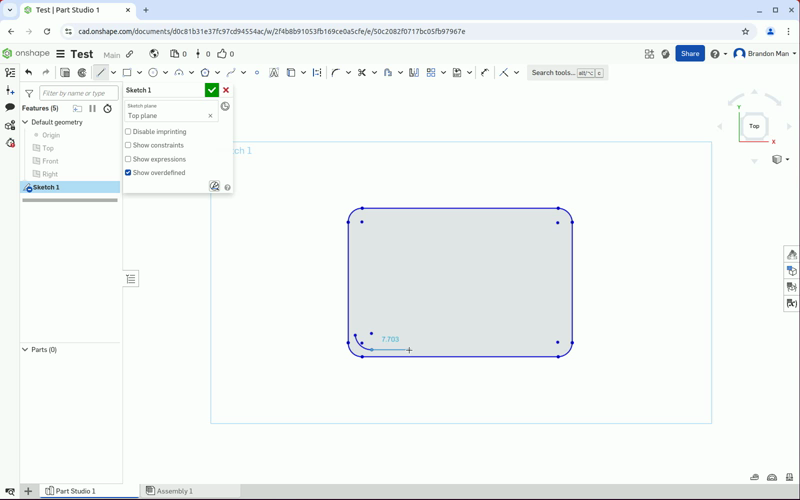
key_up(shift)
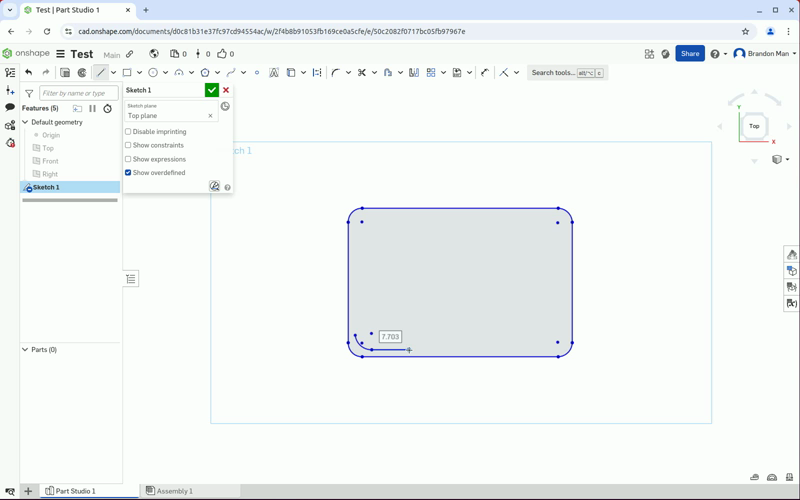
key_down(shift)
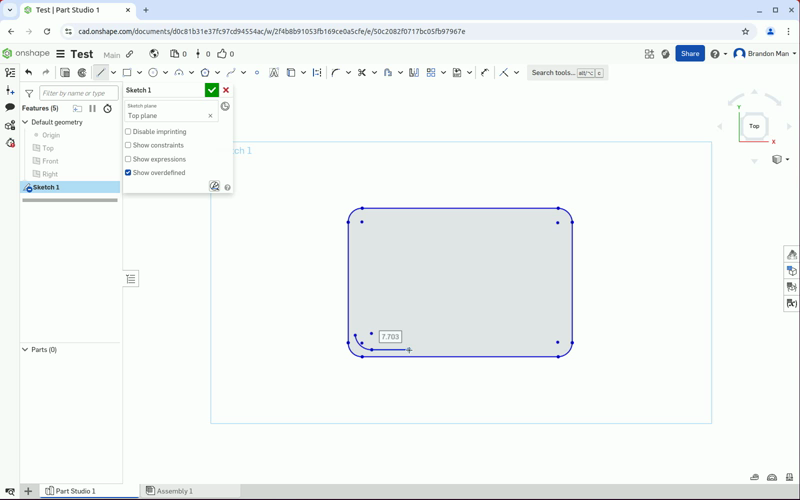
mouse_move(439, 349)
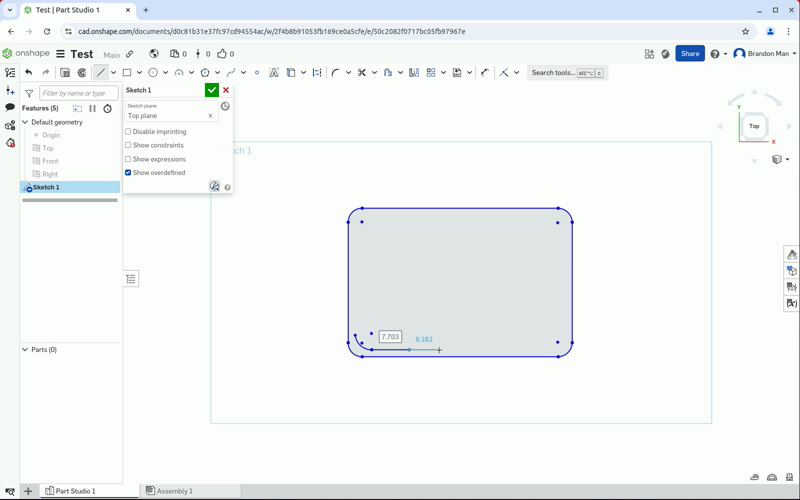
mouse_move(461, 349)
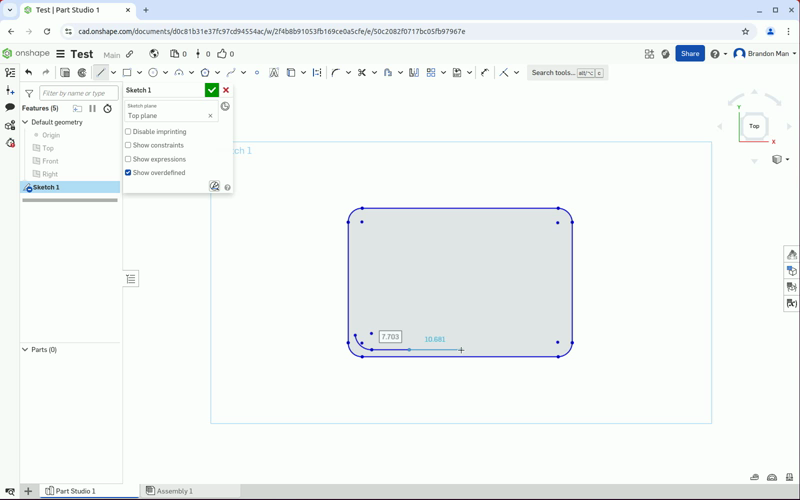
click(461, 349)
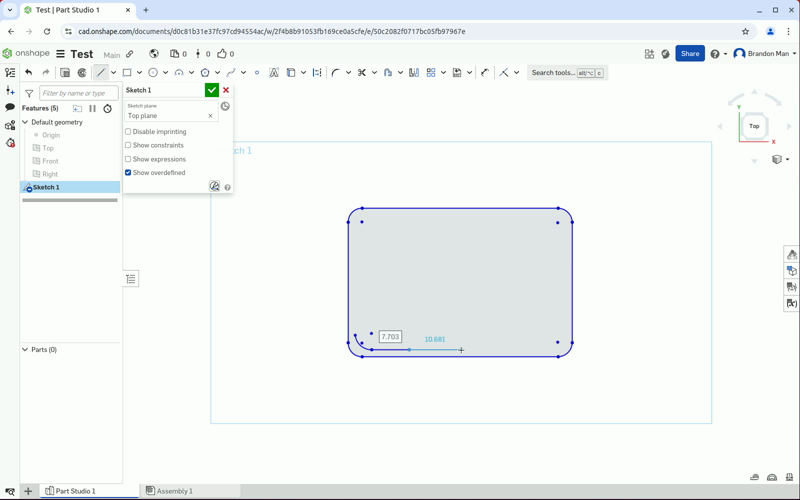
key_up(shift)
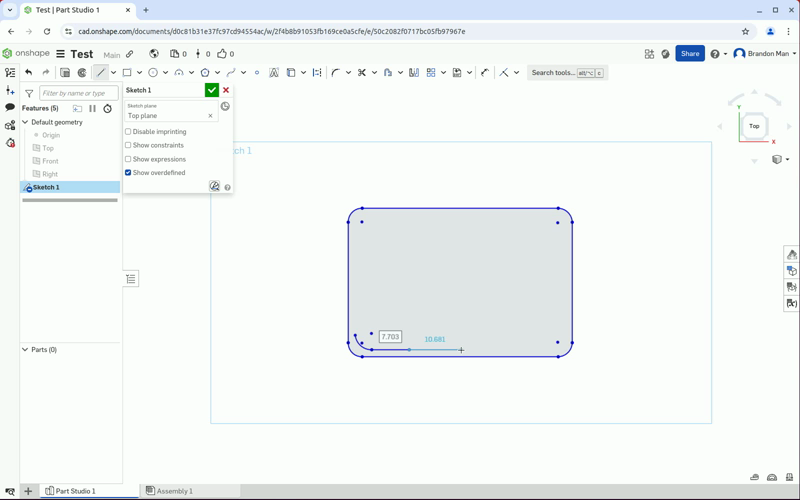
key_down(shift)
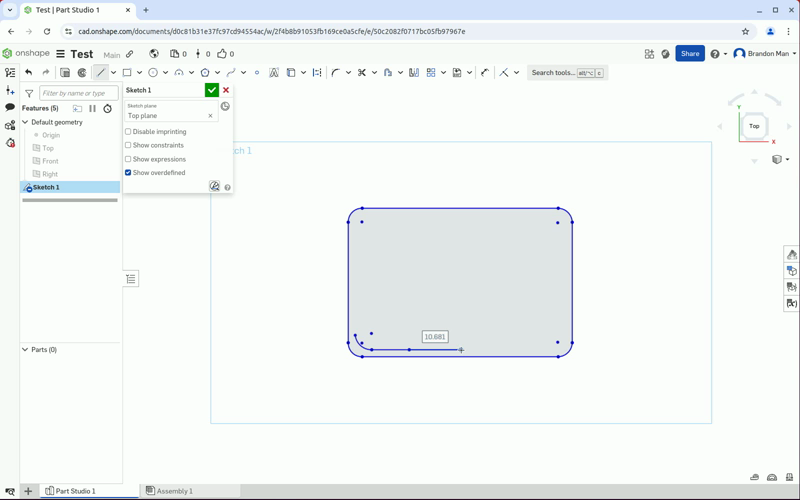
mouse_move(491, 349)
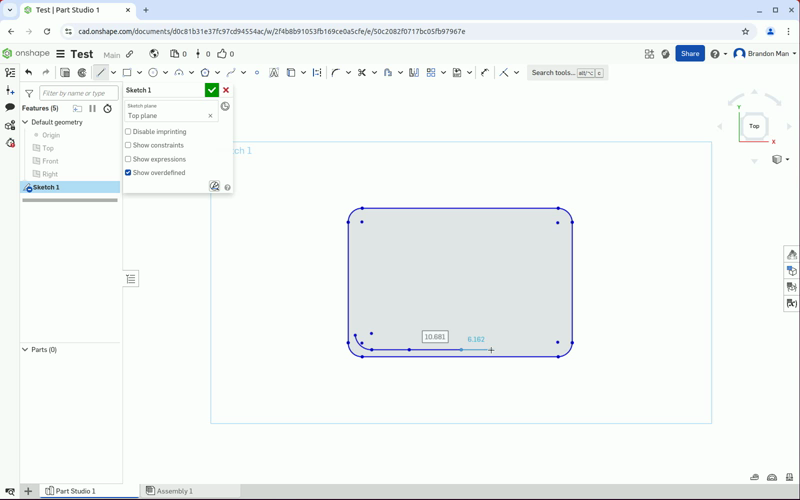
mouse_move(510, 349)
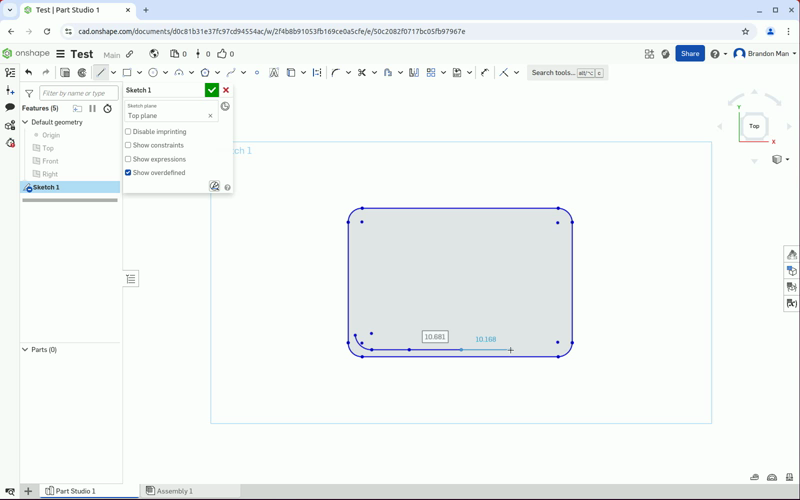
click(510, 349)
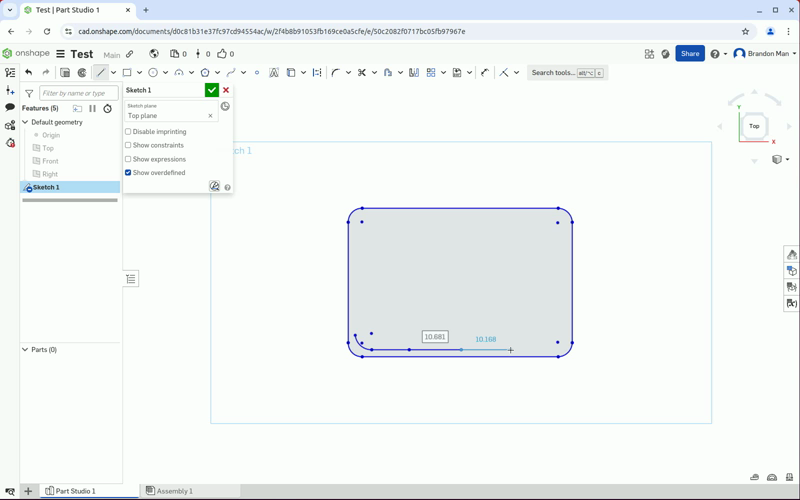
key_up(shift)
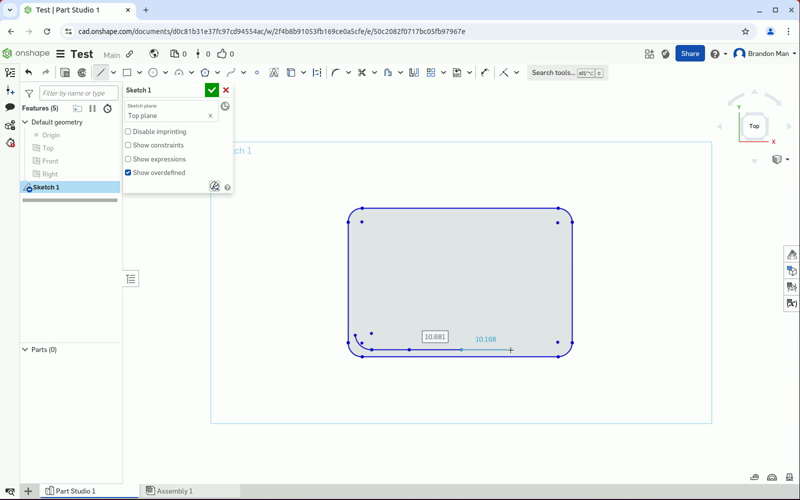
key_down(shift)
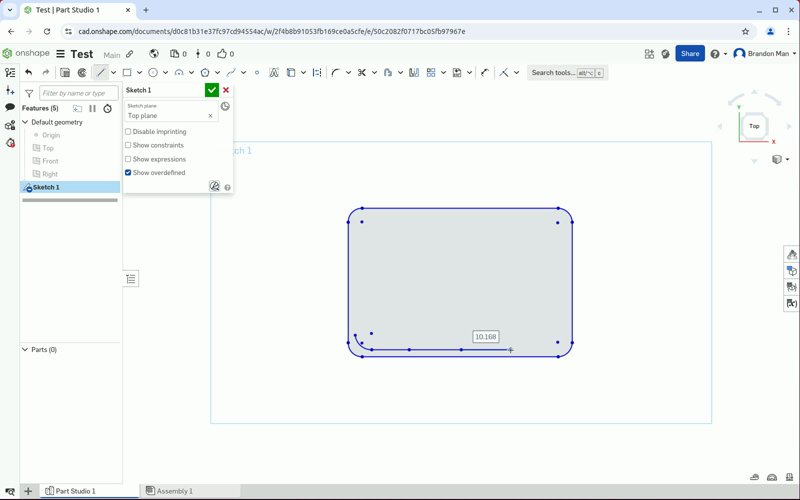
mouse_move(540, 349)
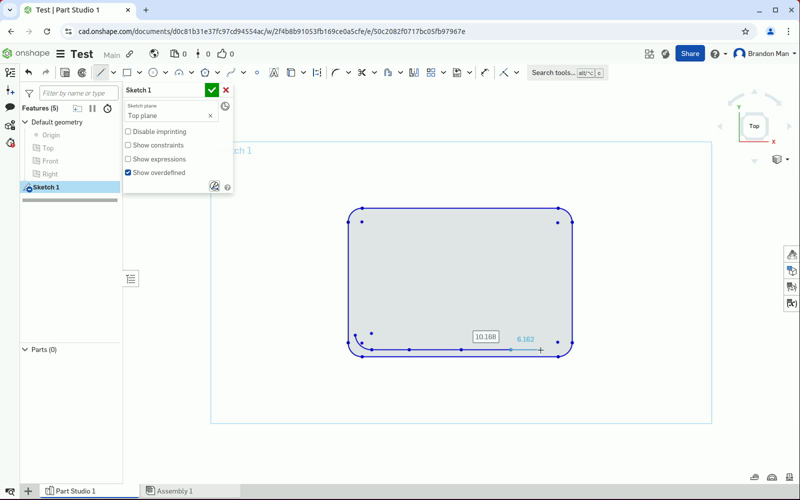
mouse_move(550, 349)
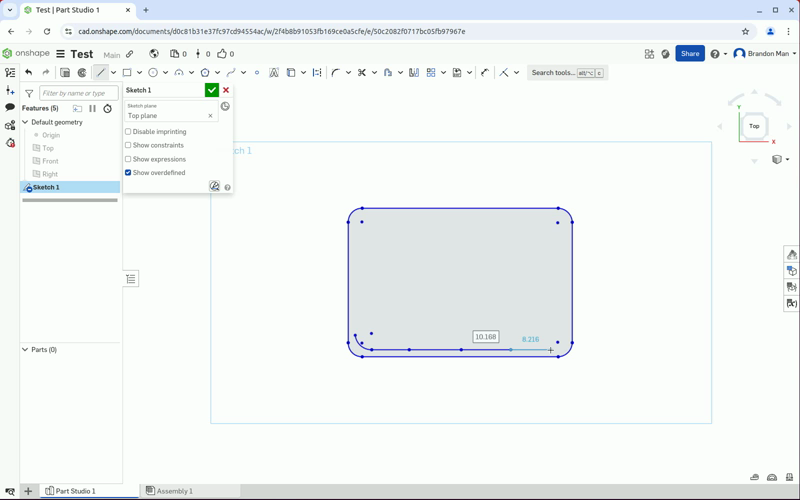
click(550, 349)
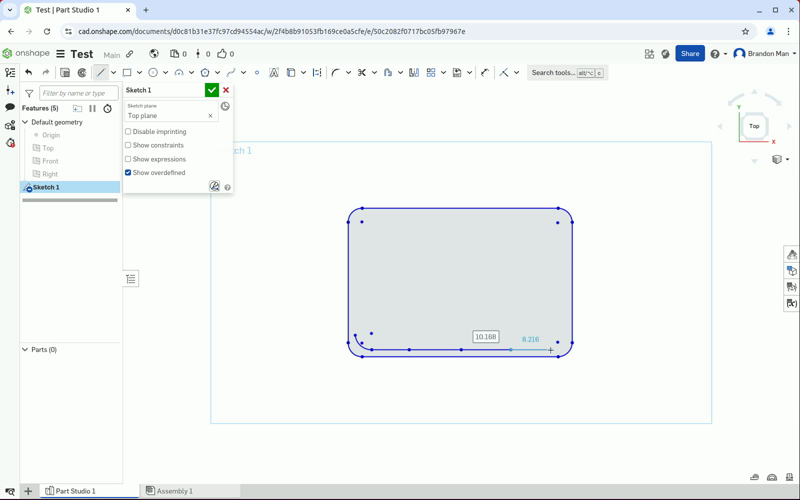
key_up(shift)
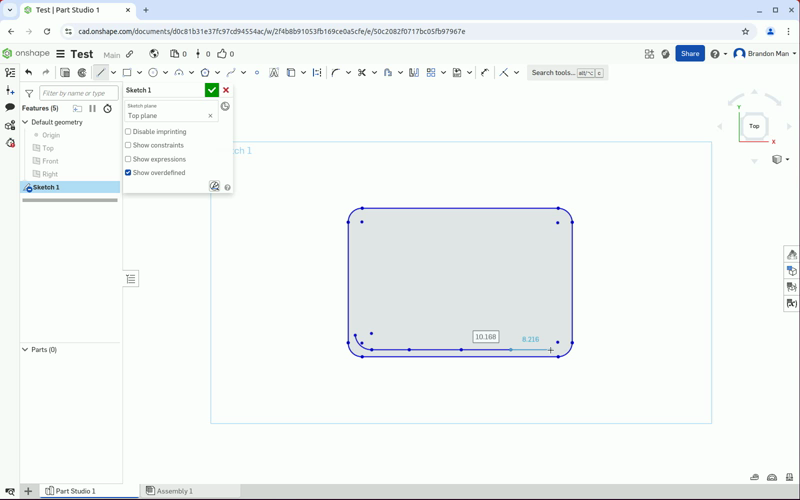
key(esc)
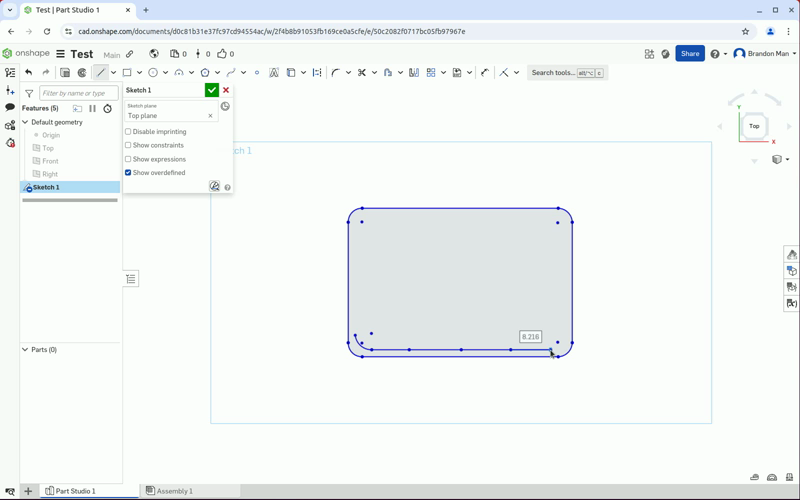
key(a)
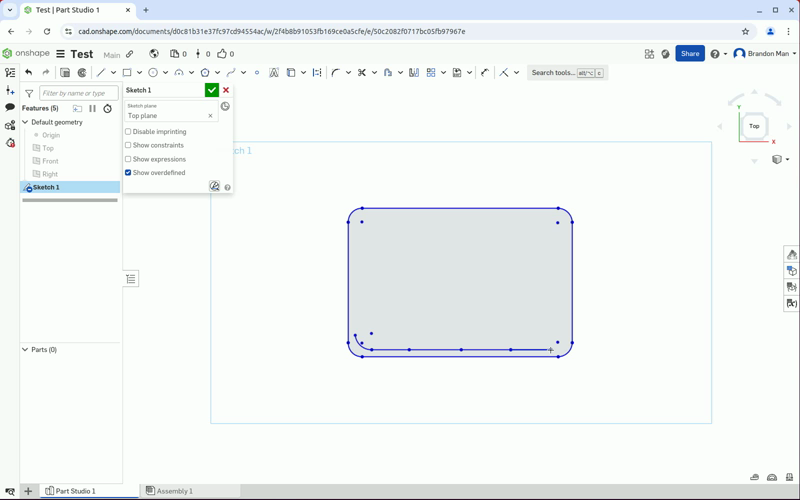
mouse_move(550, 349)
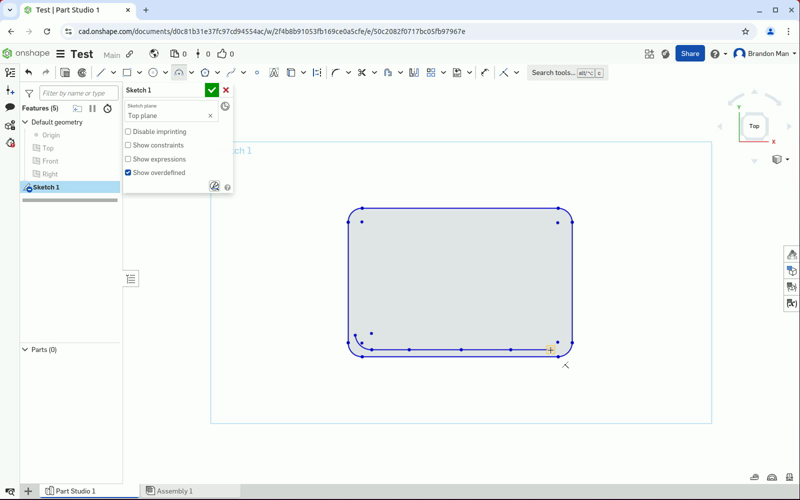
click(550, 349)
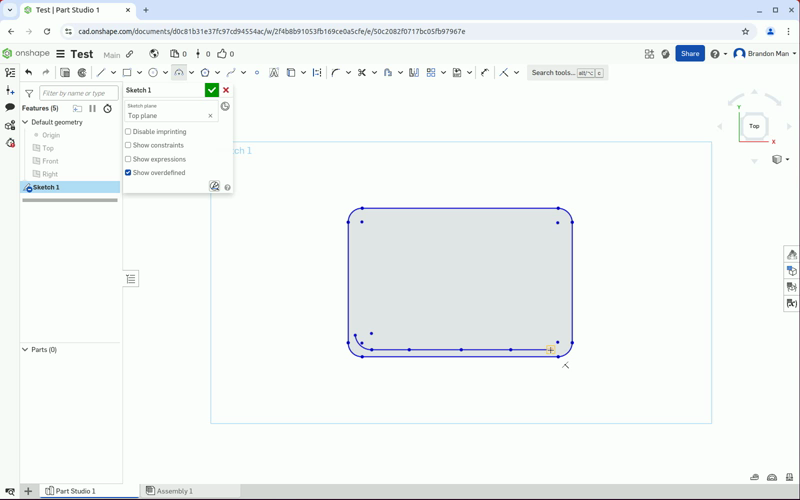
key_down(shift)
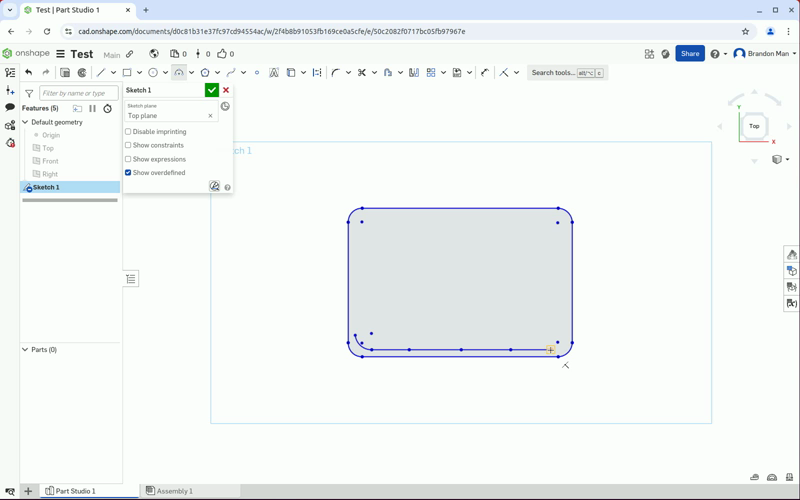
mouse_move(564, 335)
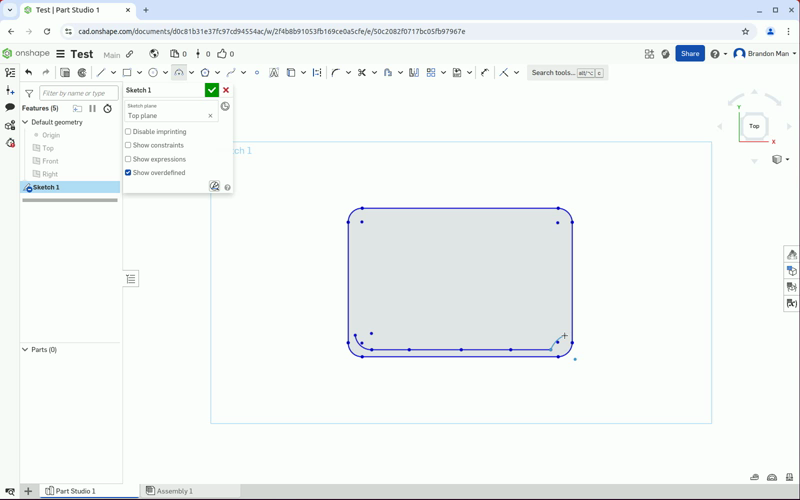
click(564, 335)
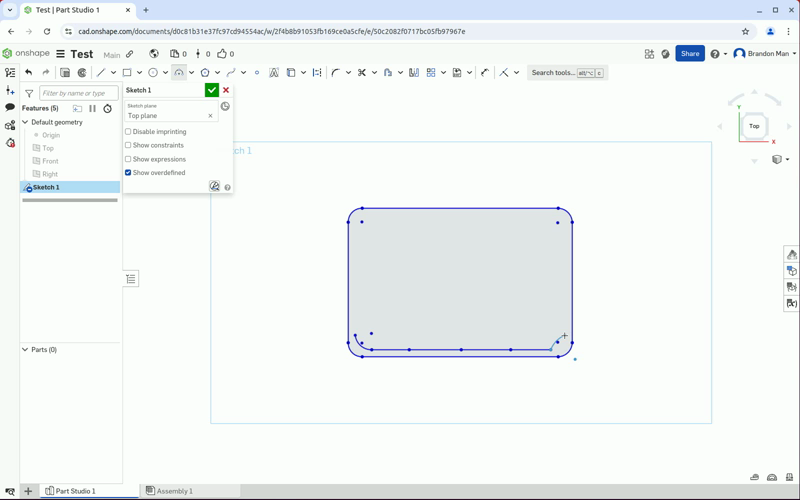
mouse_move(561, 345)
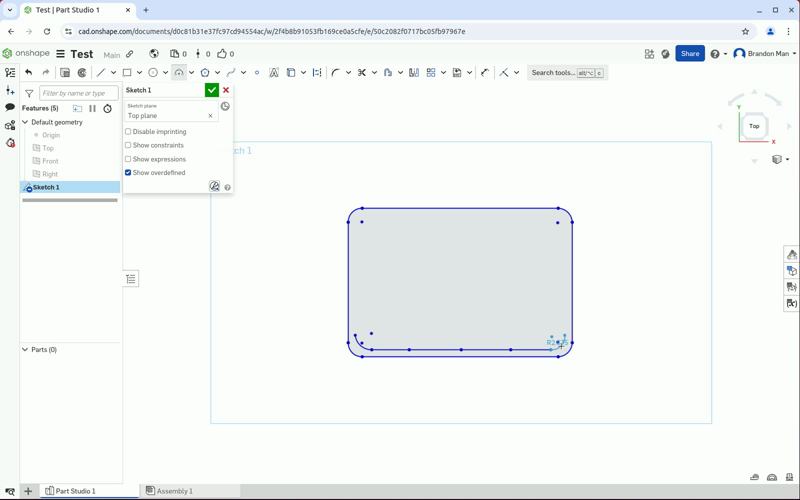
scroll(6)
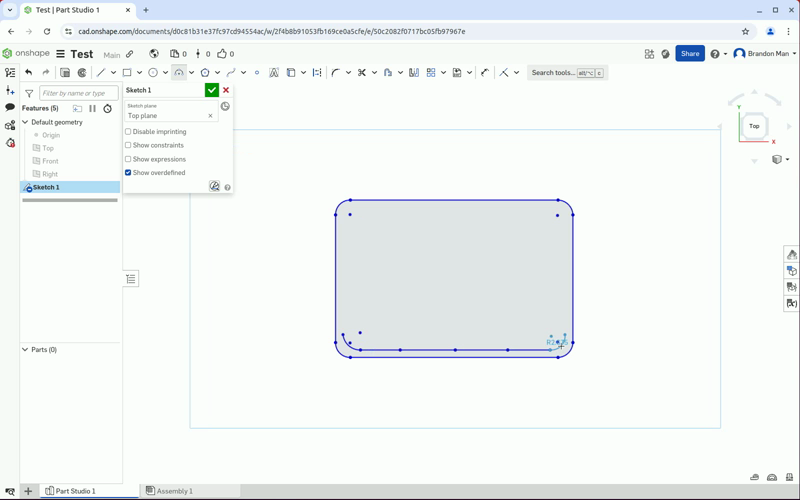
scroll(6)
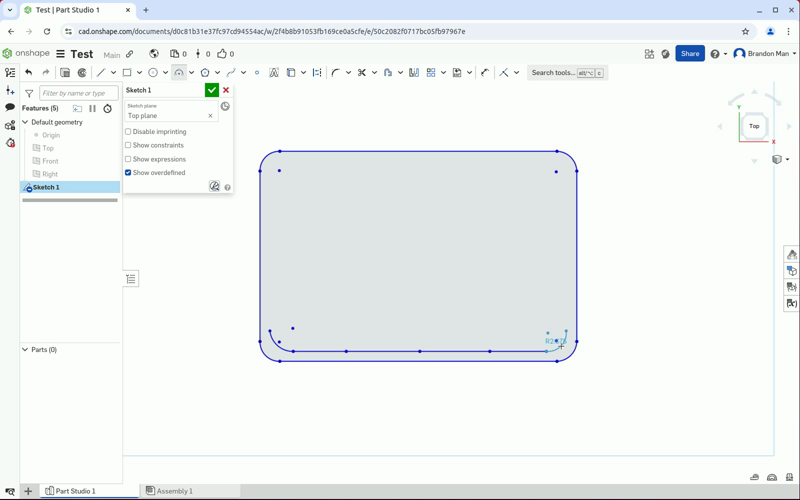
scroll(6)
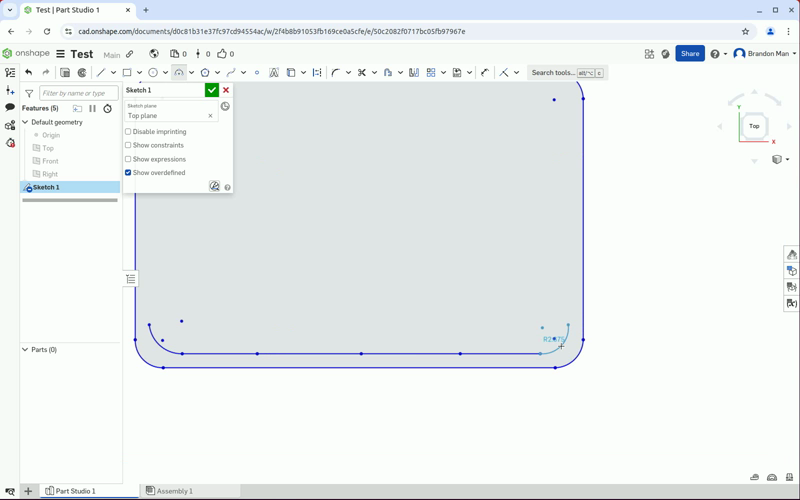
scroll(6)
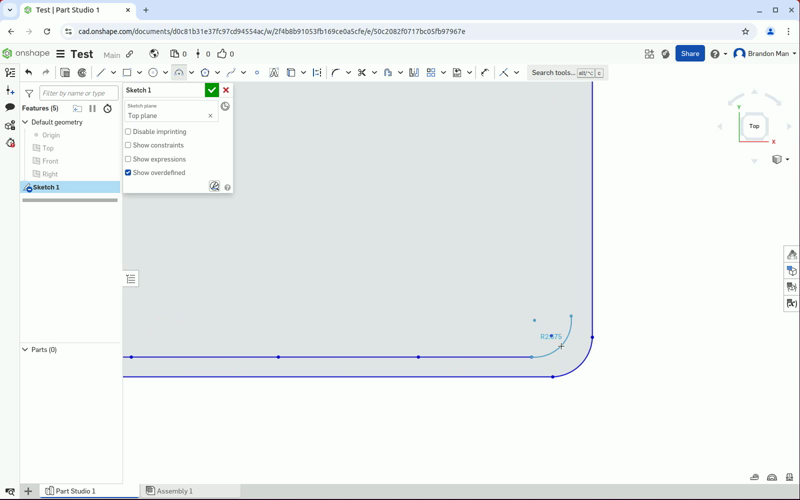
scroll(6)
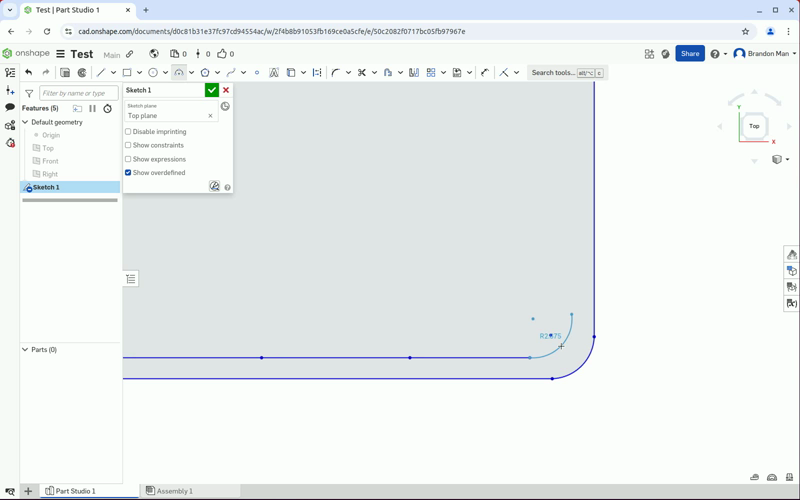
scroll(6)
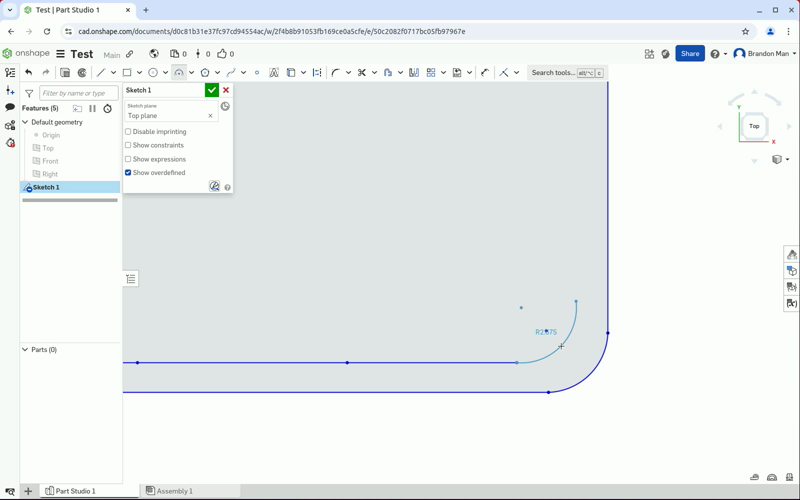
scroll(6)
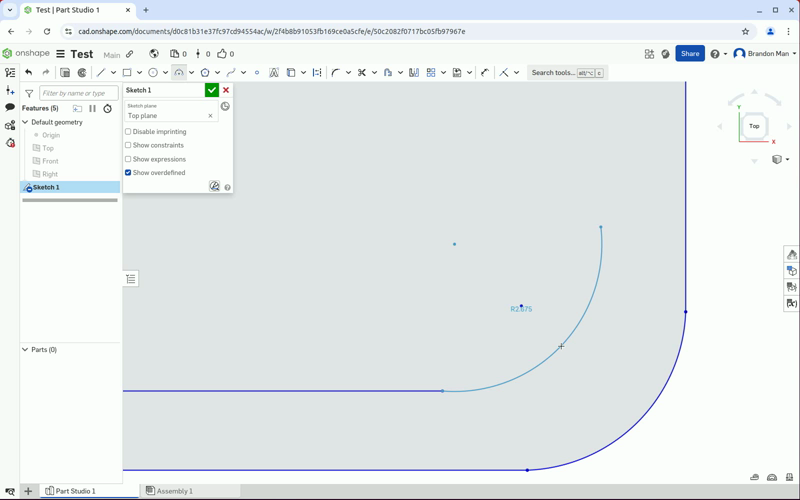
click(561, 345)
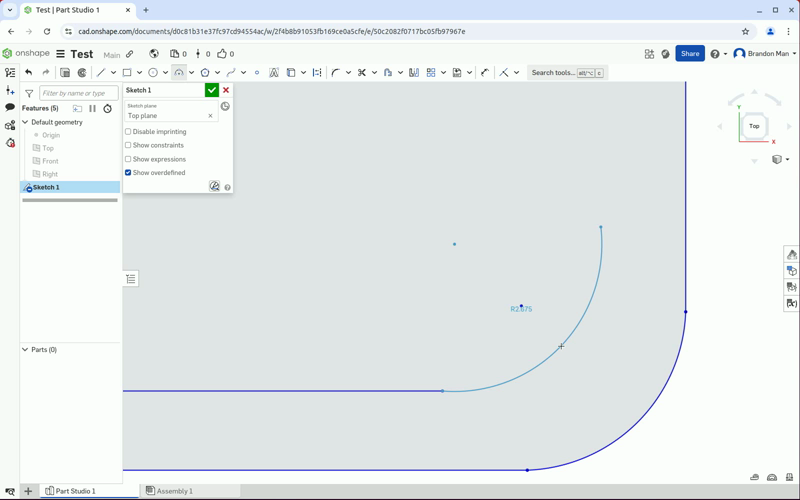
scroll(-6)
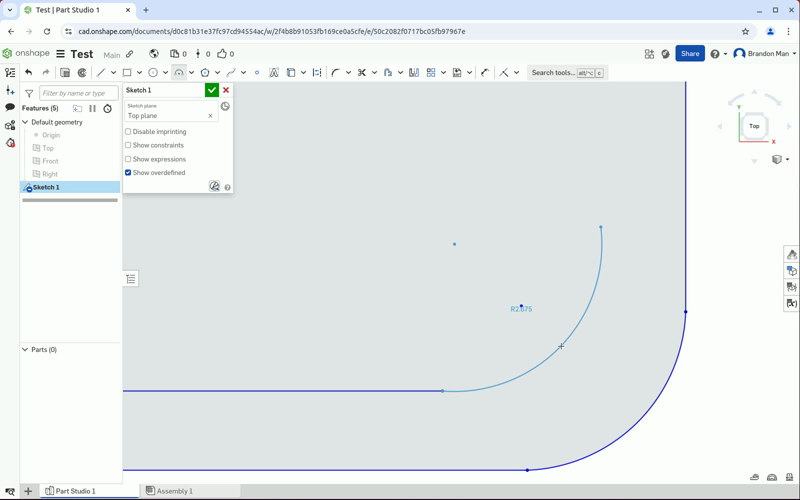
scroll(-6)
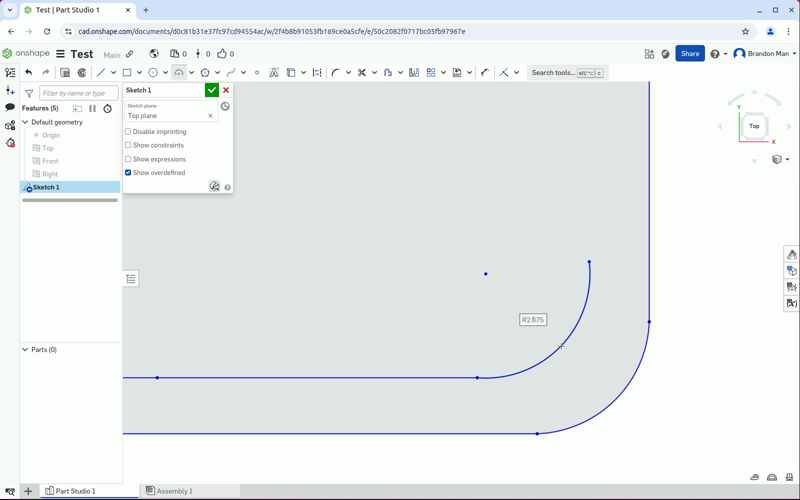
scroll(-6)
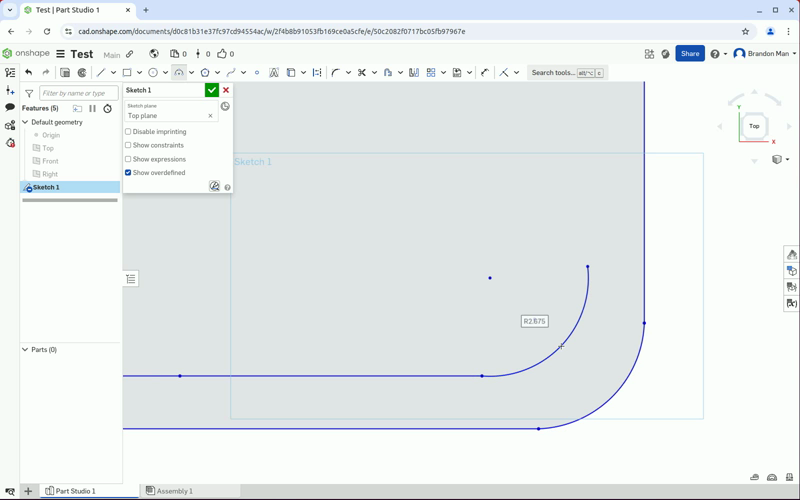
scroll(-6)
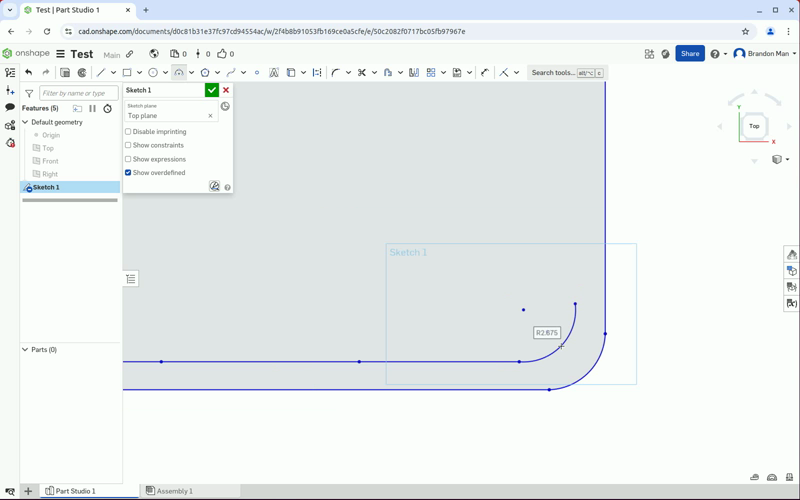
scroll(-6)
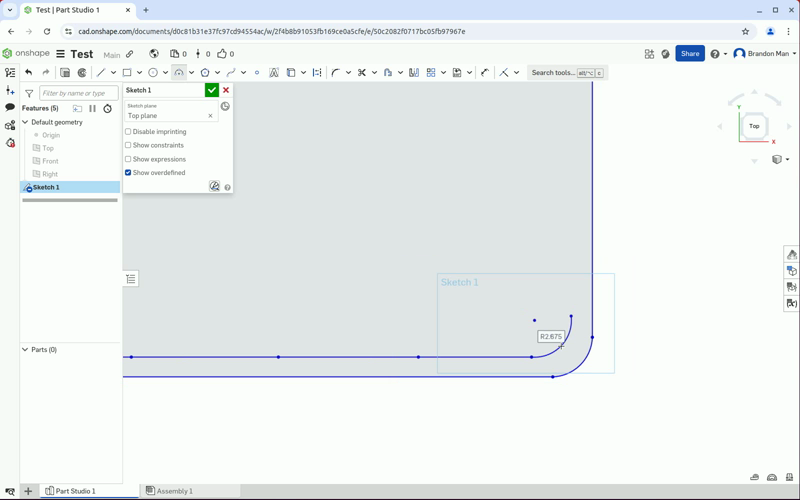
scroll(-6)
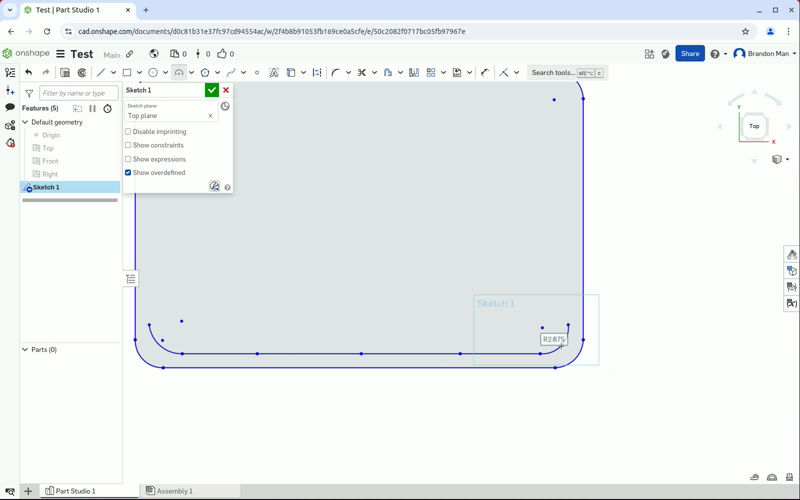
scroll(-6)
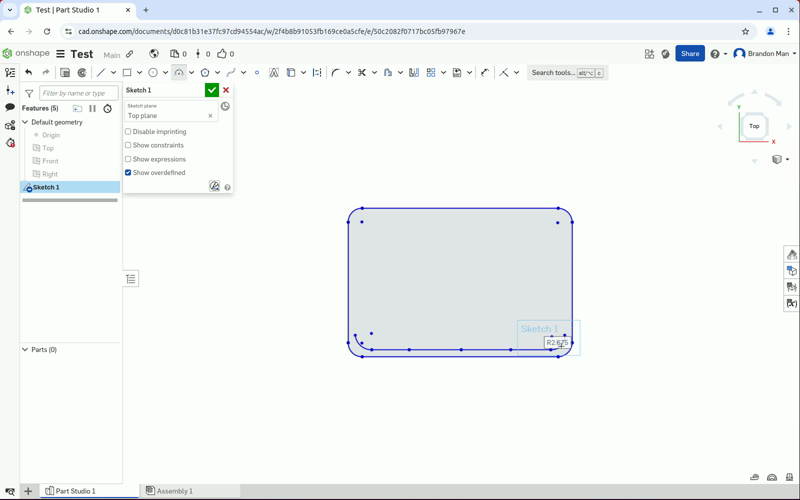
key_up(shift)
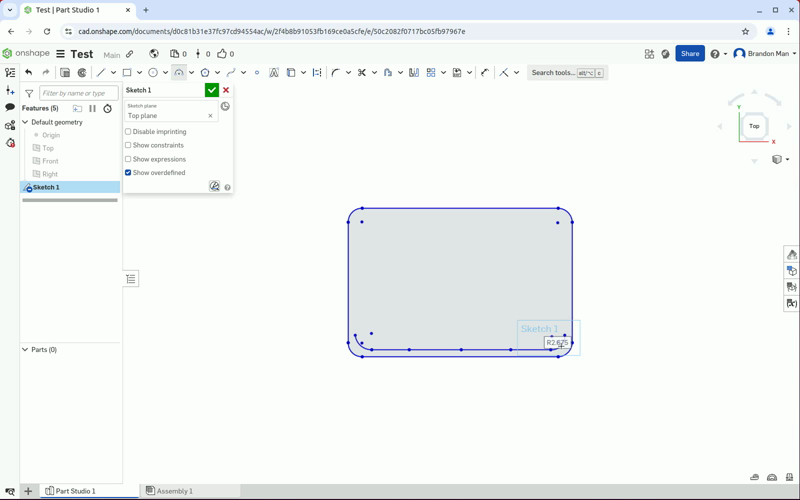
key(esc)
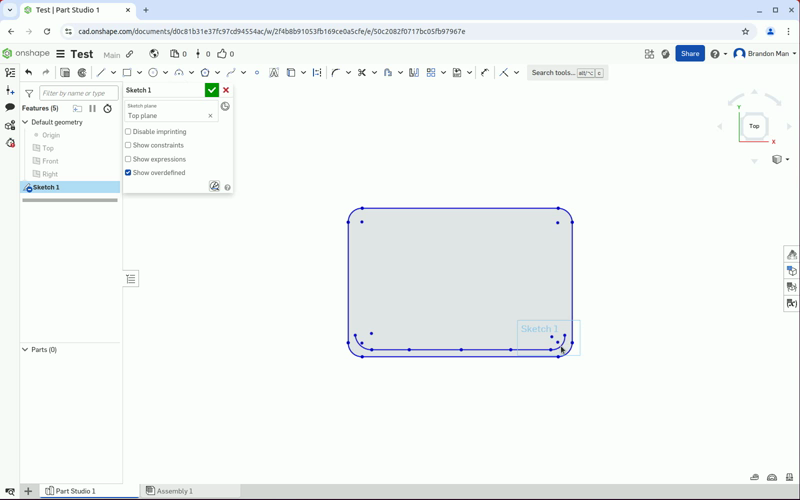
key(l)
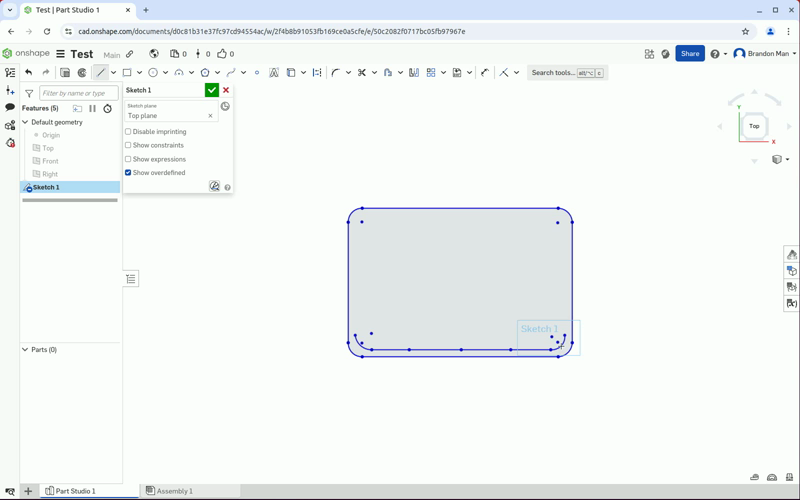
mouse_move(564, 335)
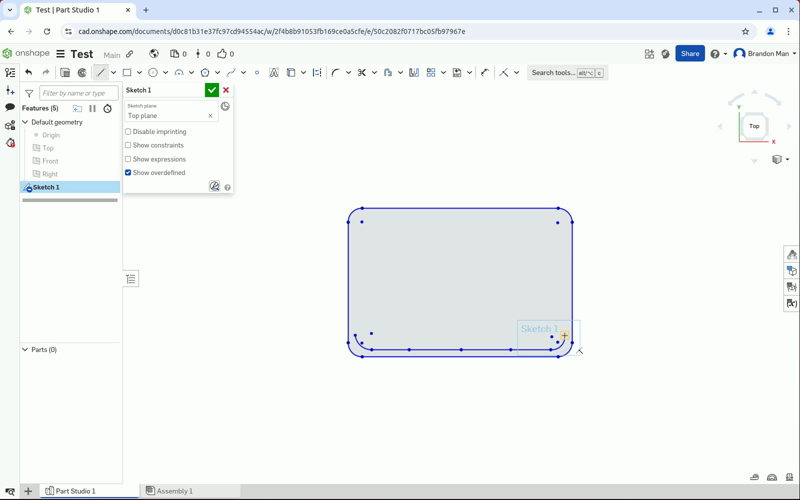
click(564, 335)
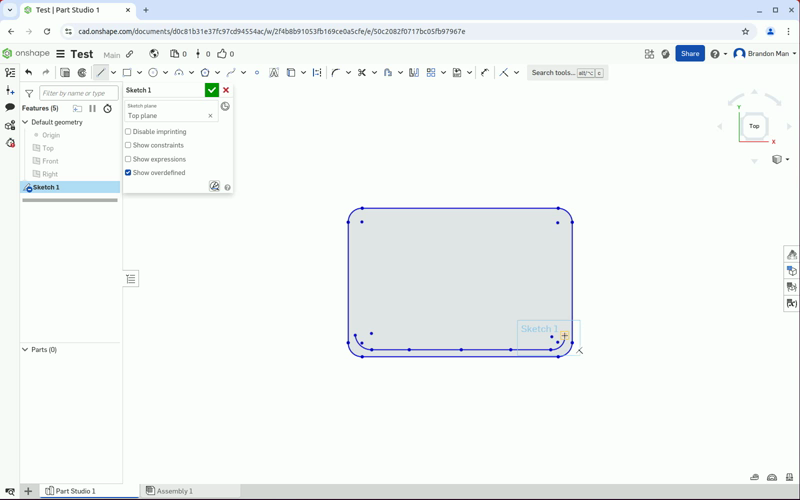
key_down(shift)
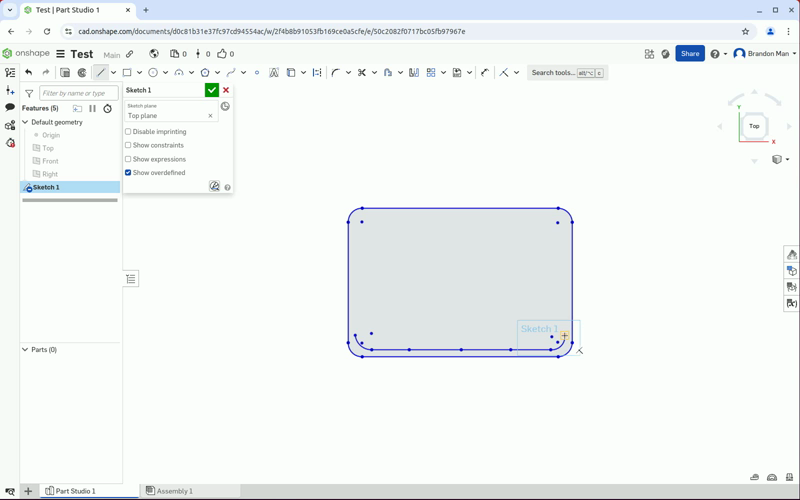
mouse_move(564, 229)
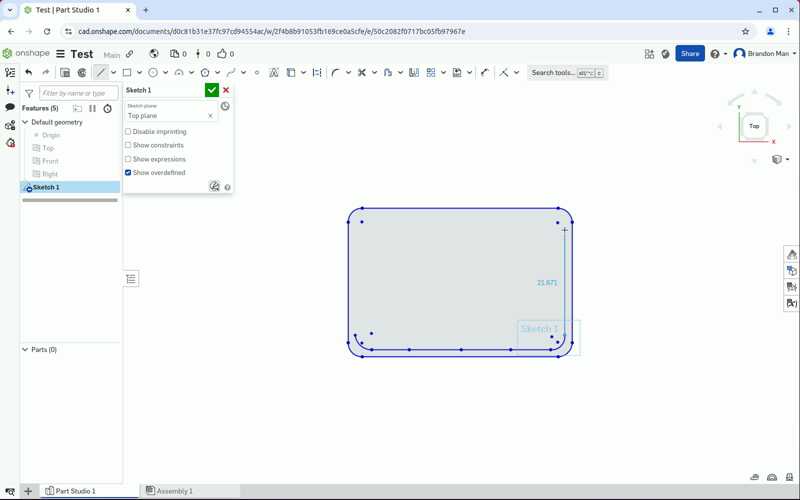
click(564, 229)
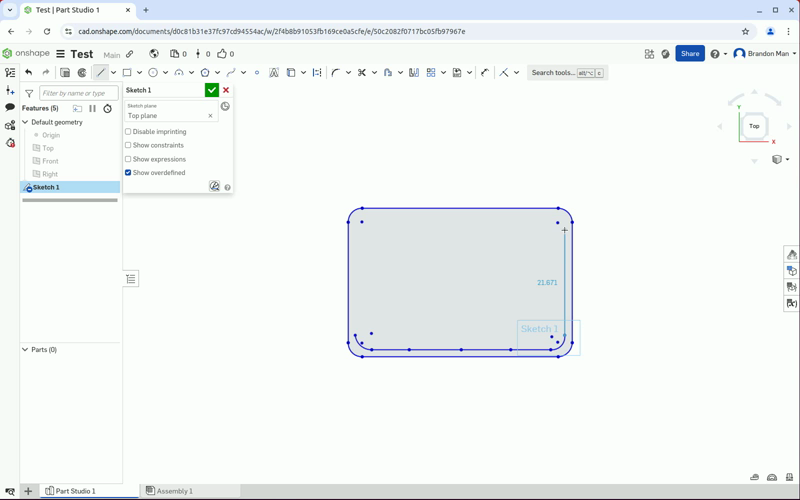
key_up(shift)
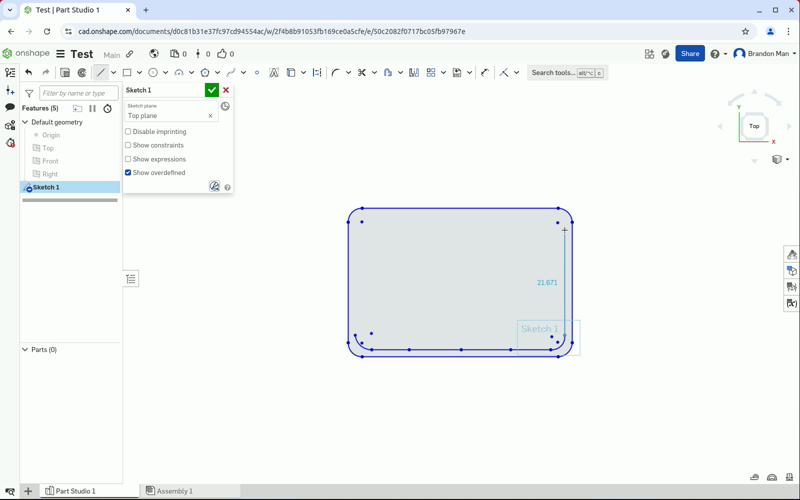
key(esc)
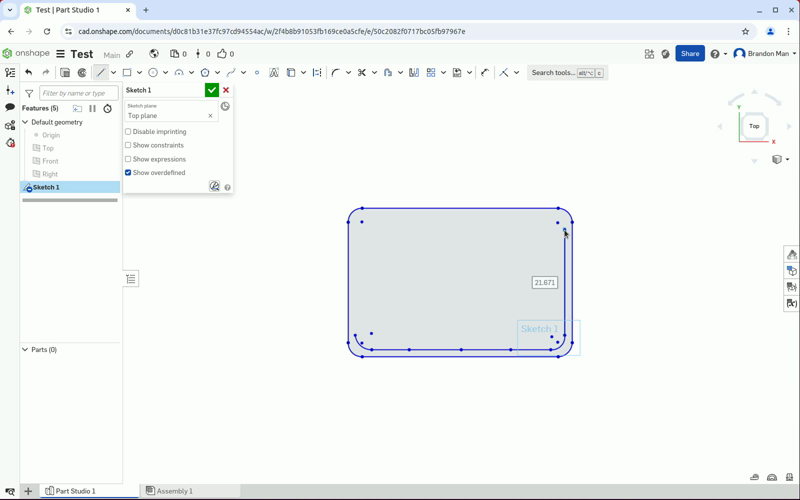
key(a)
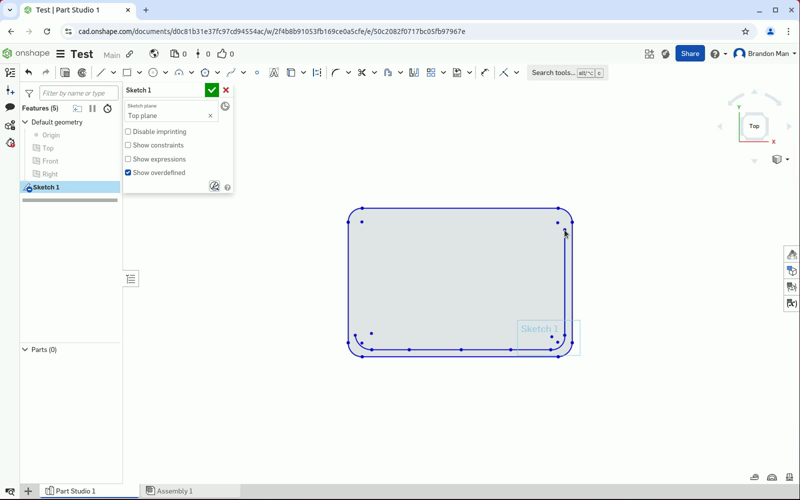
mouse_move(564, 229)
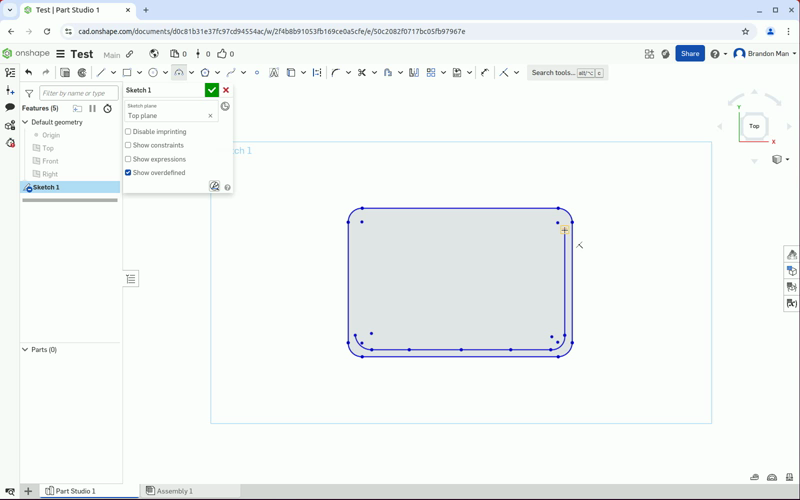
click(564, 229)
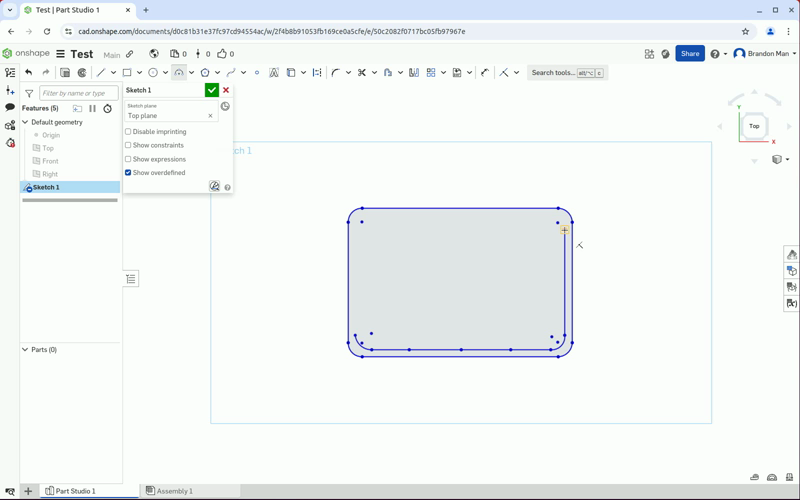
key_down(shift)
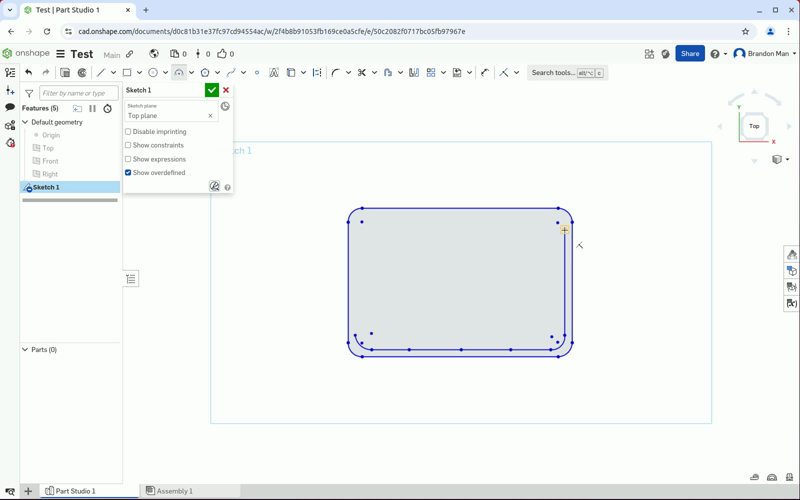
mouse_move(550, 215)
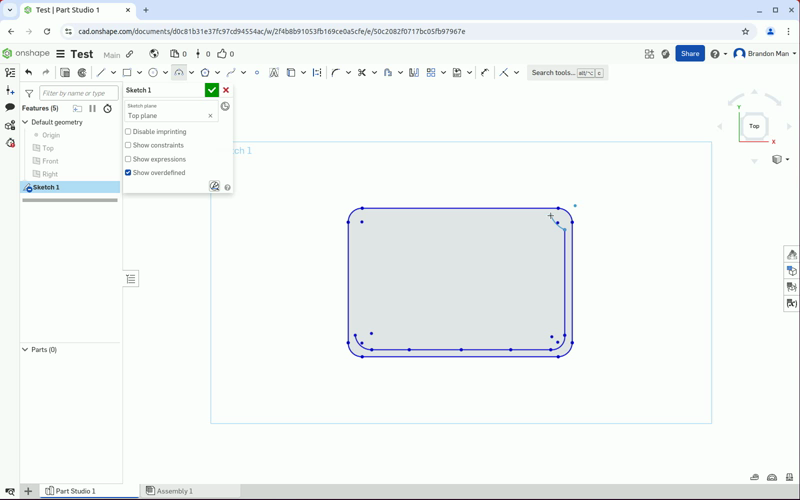
click(550, 215)
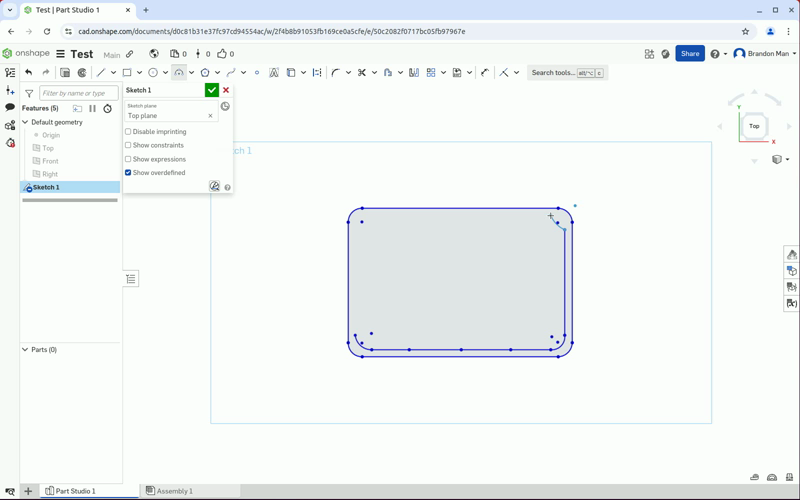
mouse_move(561, 219)
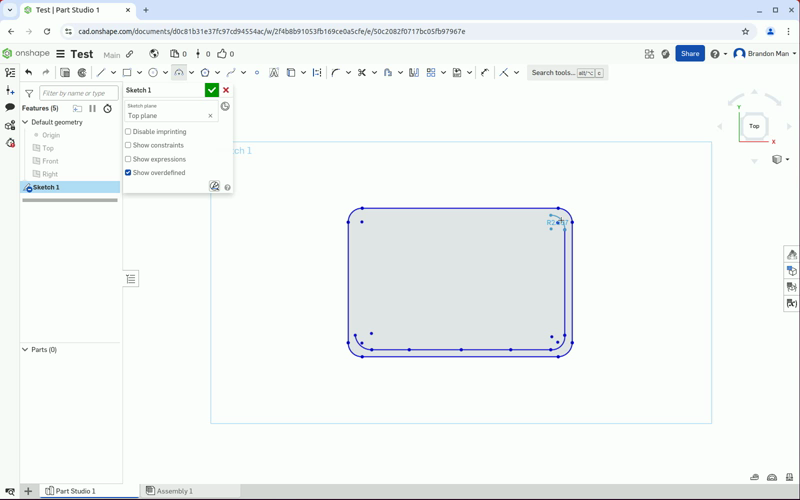
scroll(6)
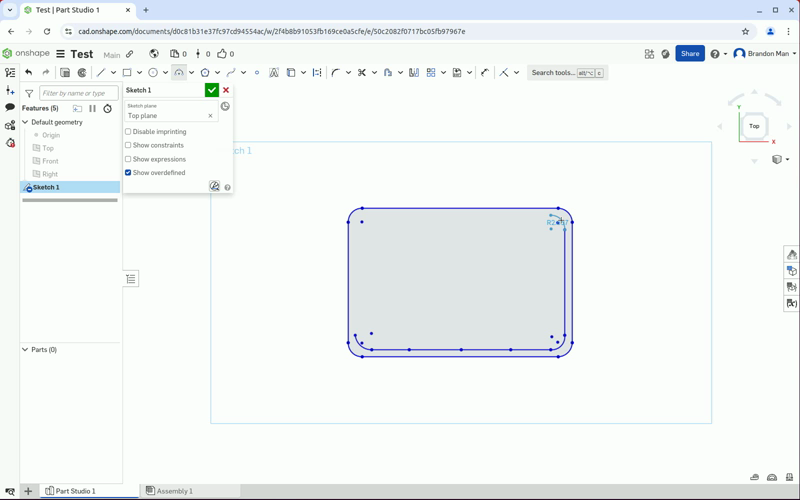
scroll(6)
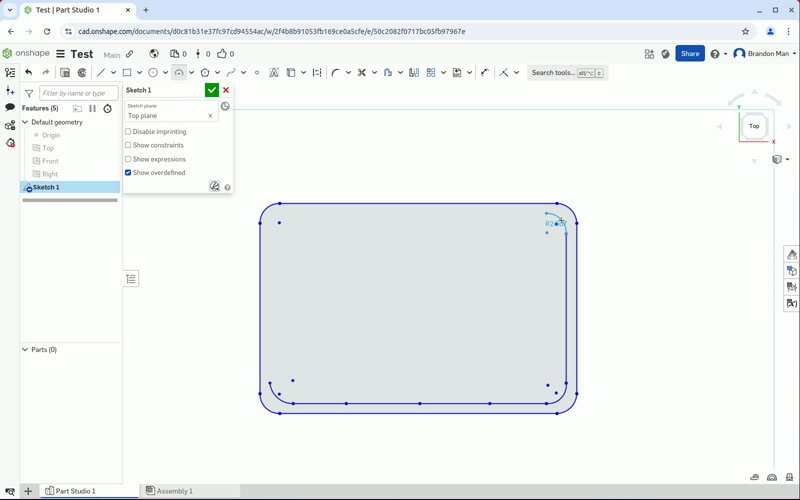
scroll(6)
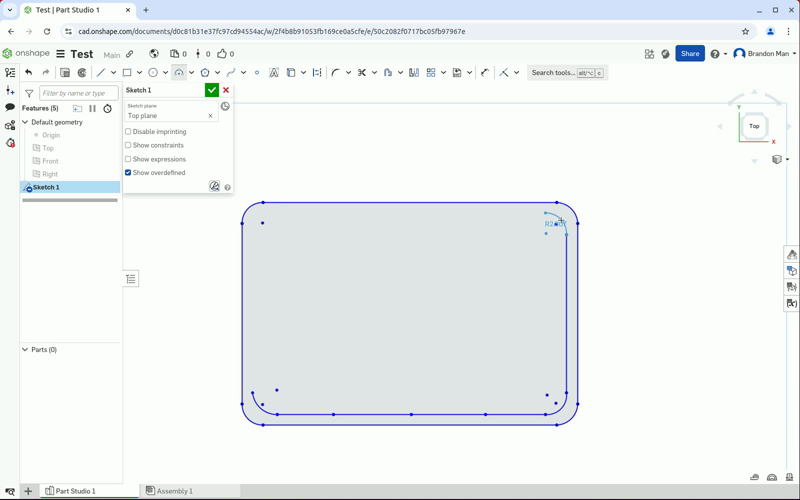
scroll(6)
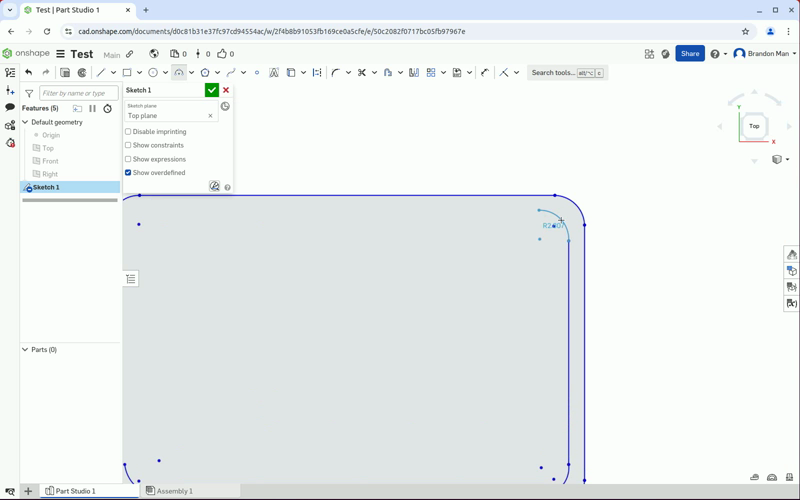
scroll(6)
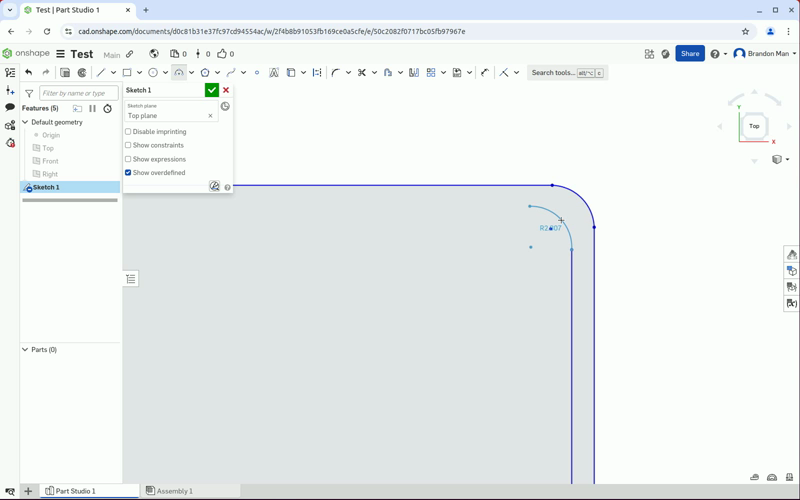
scroll(6)
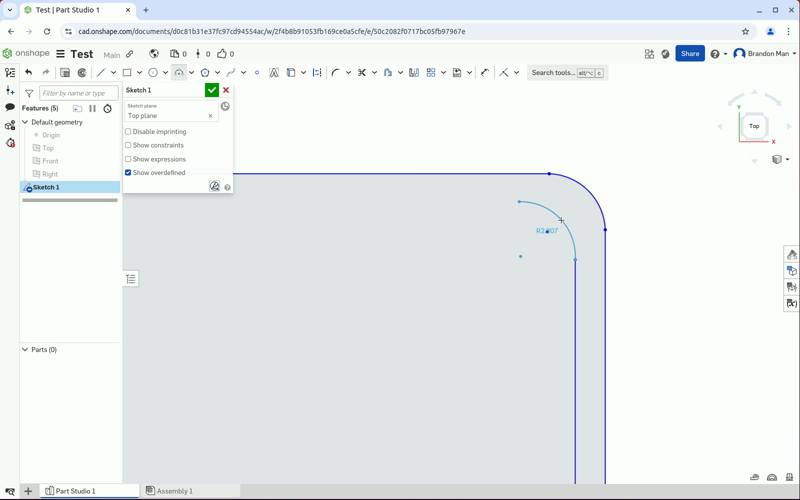
scroll(6)
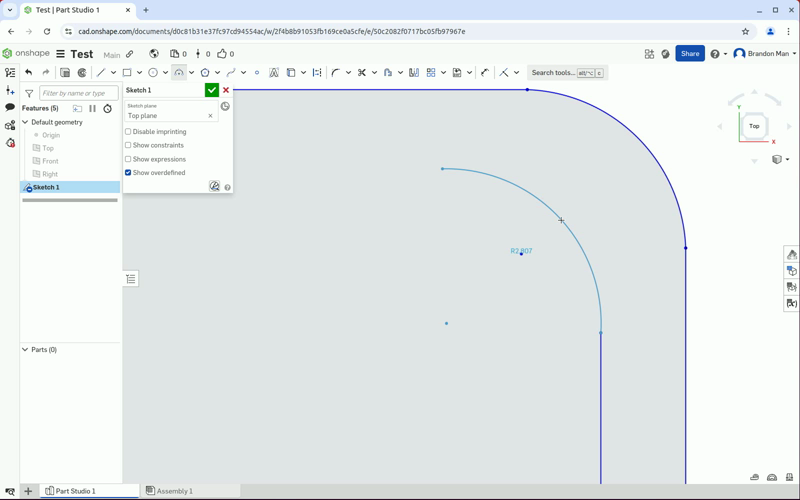
click(561, 219)
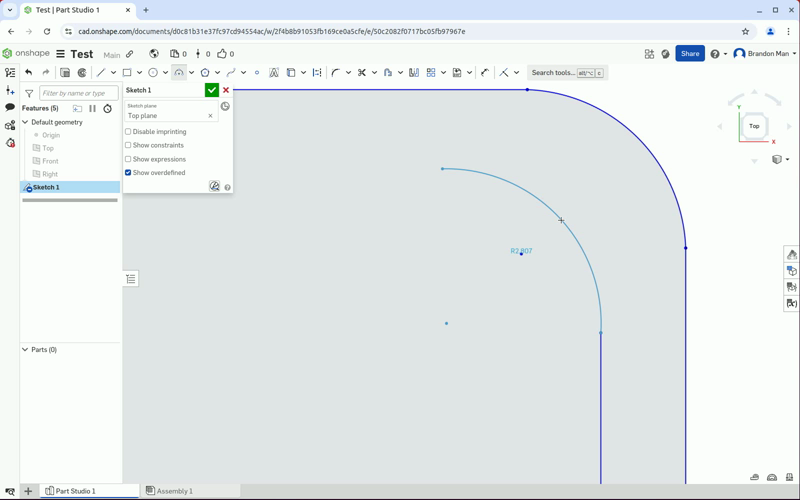
scroll(-6)
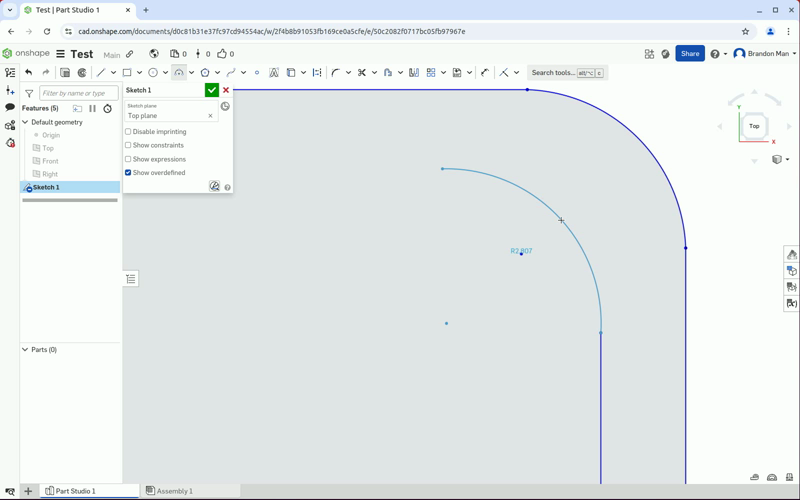
scroll(-6)
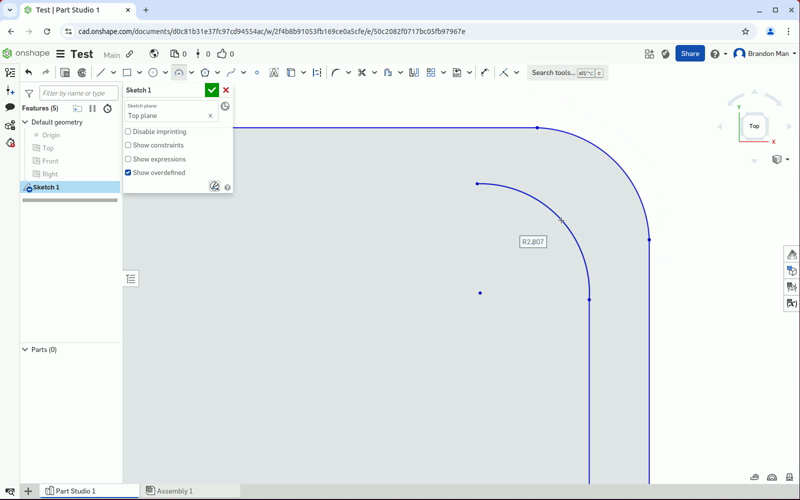
scroll(-6)
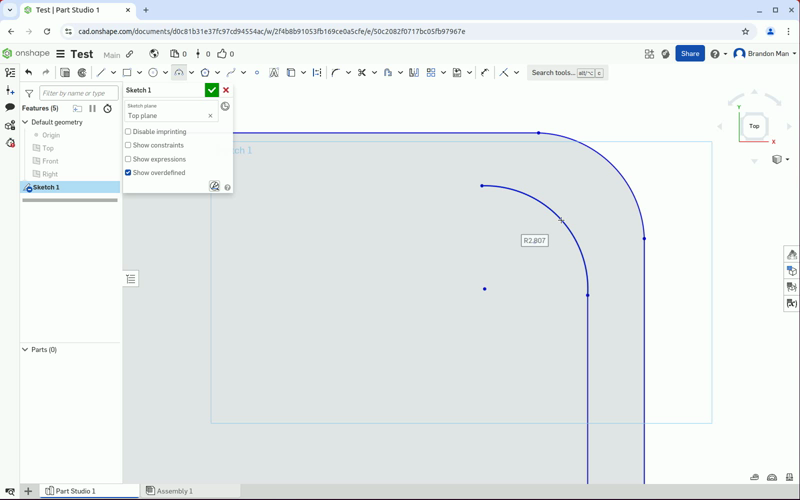
scroll(-6)
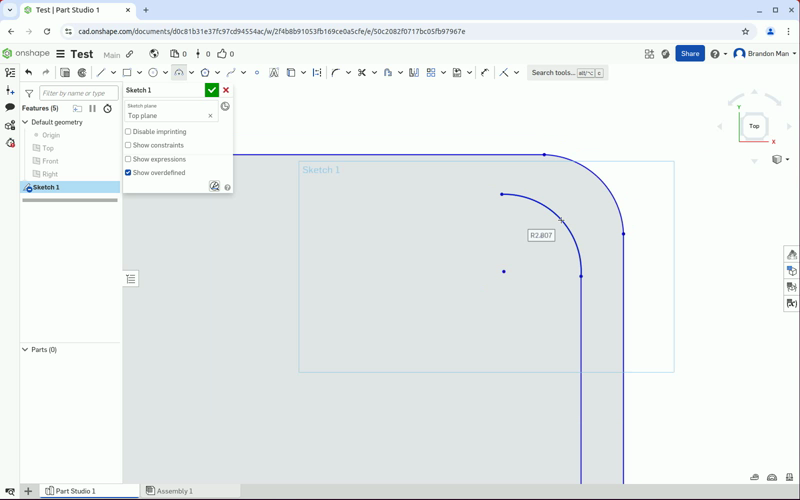
scroll(-6)
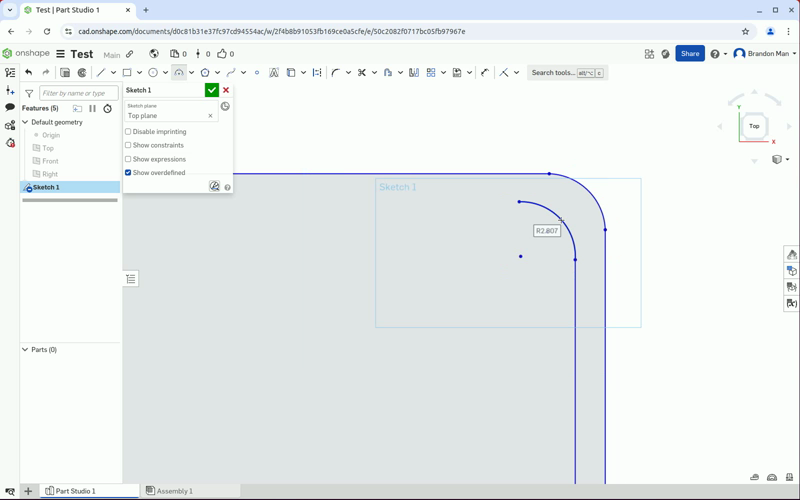
scroll(-6)
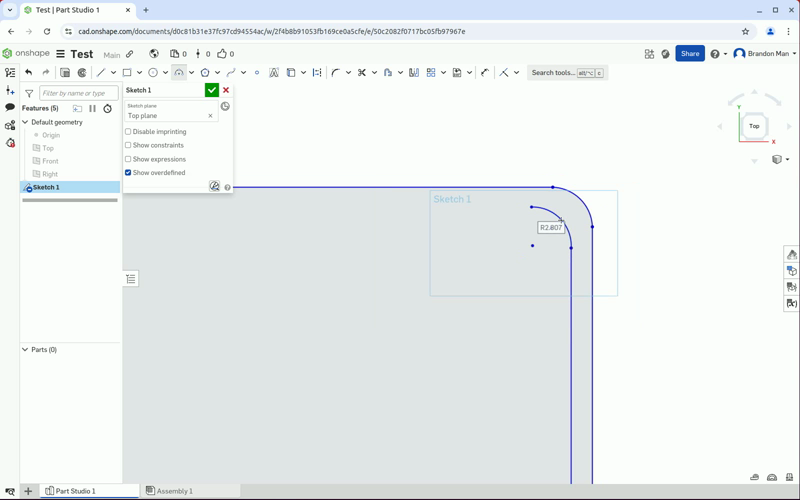
scroll(-6)
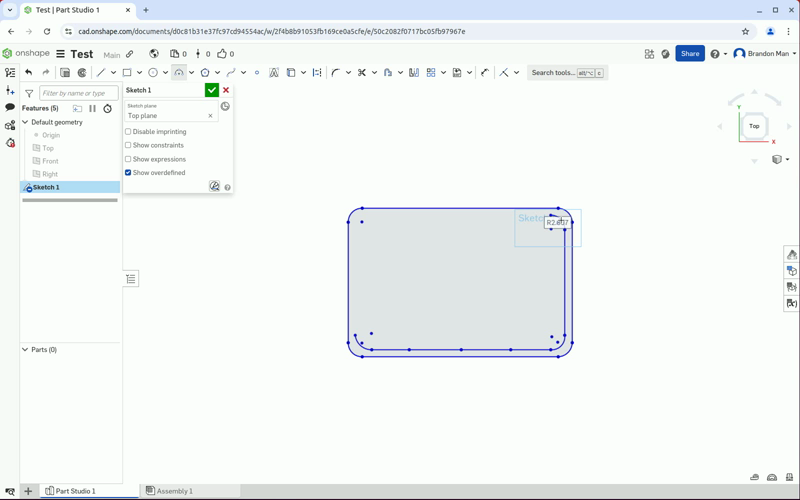
key_up(shift)
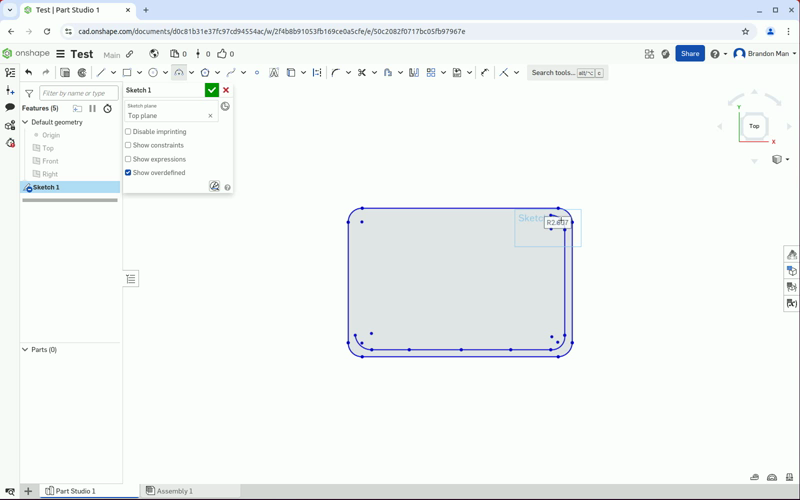
key(esc)
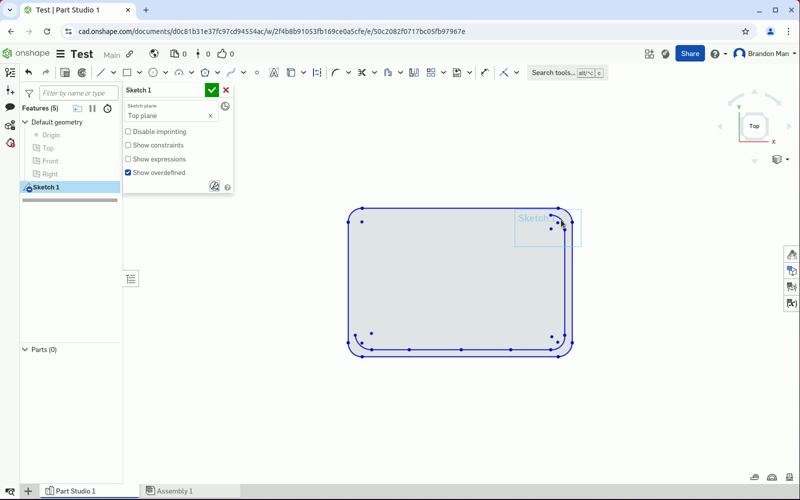
key(l)
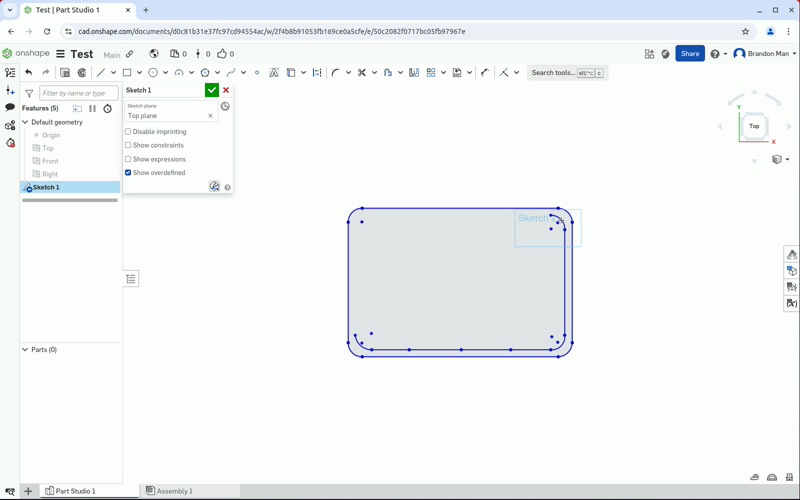
mouse_move(550, 215)
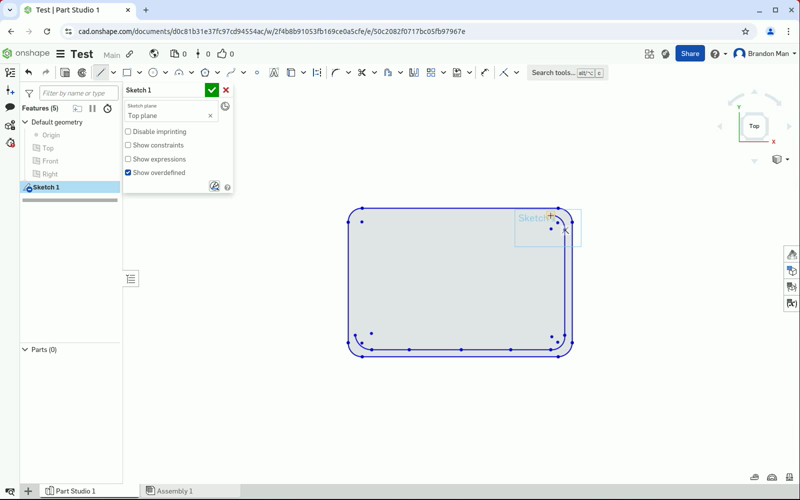
click(550, 215)
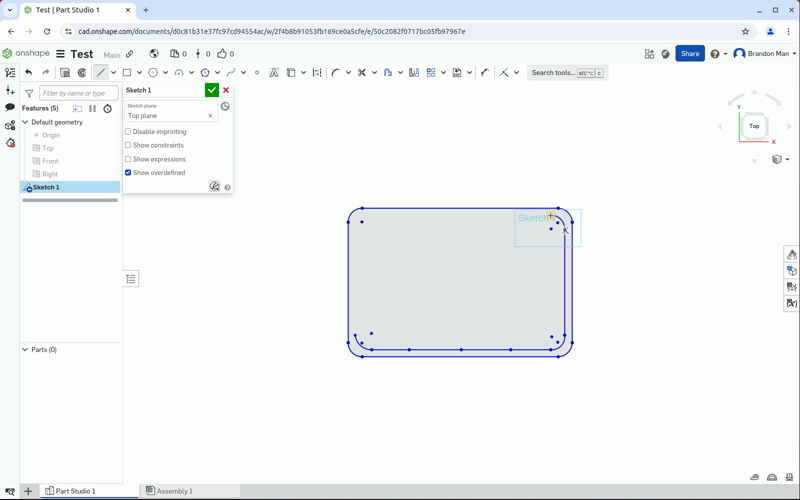
key_down(shift)
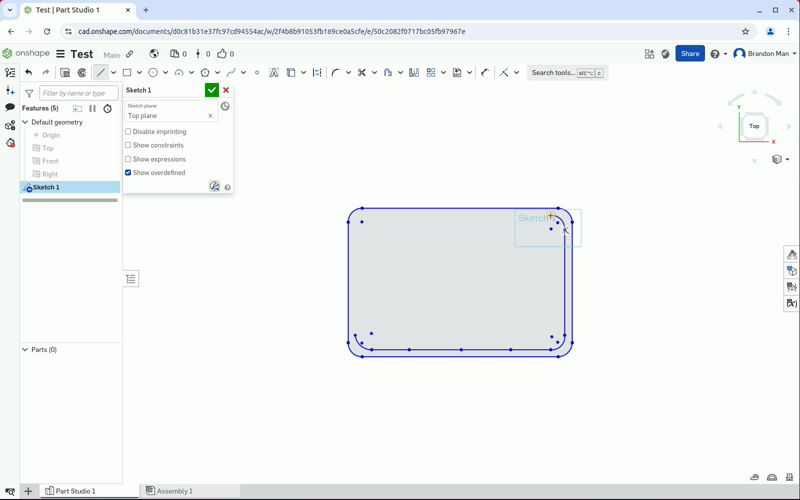
mouse_move(580, 215)
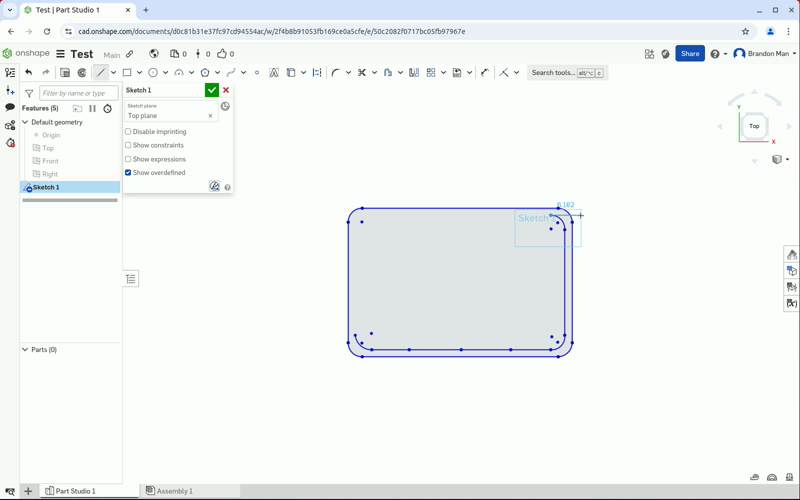
mouse_move(510, 215)
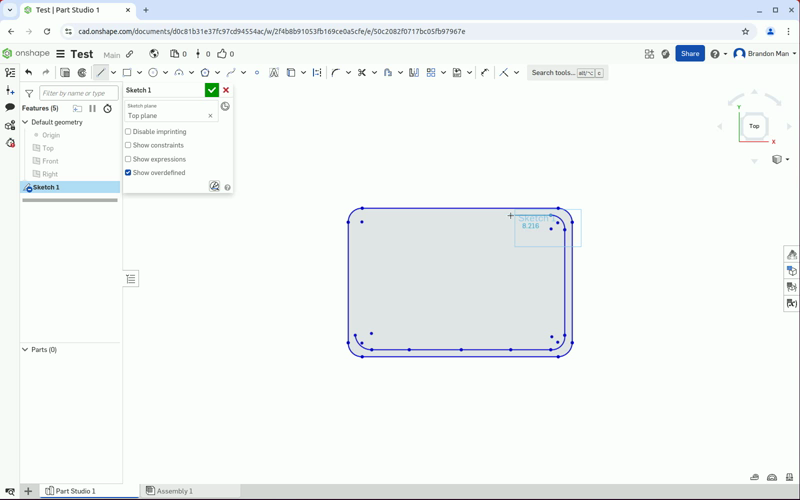
click(510, 215)
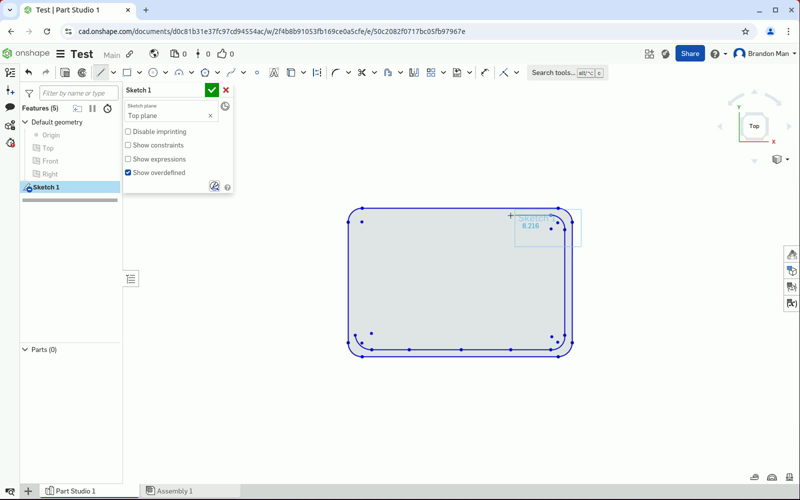
key_up(shift)
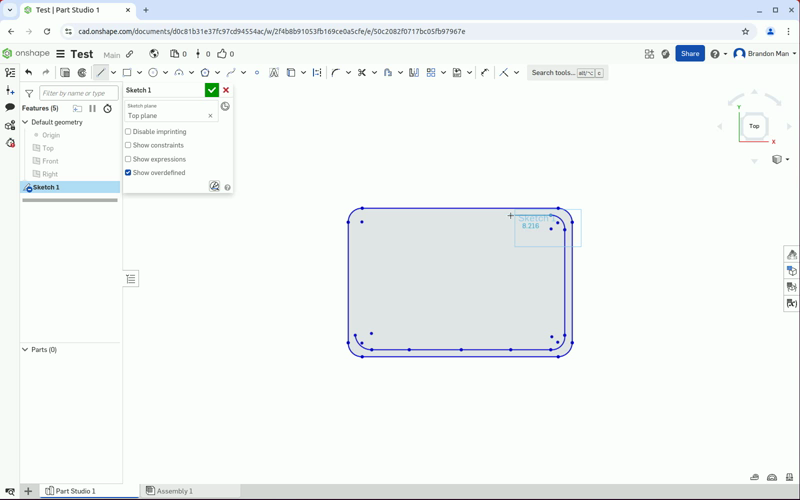
key_down(shift)
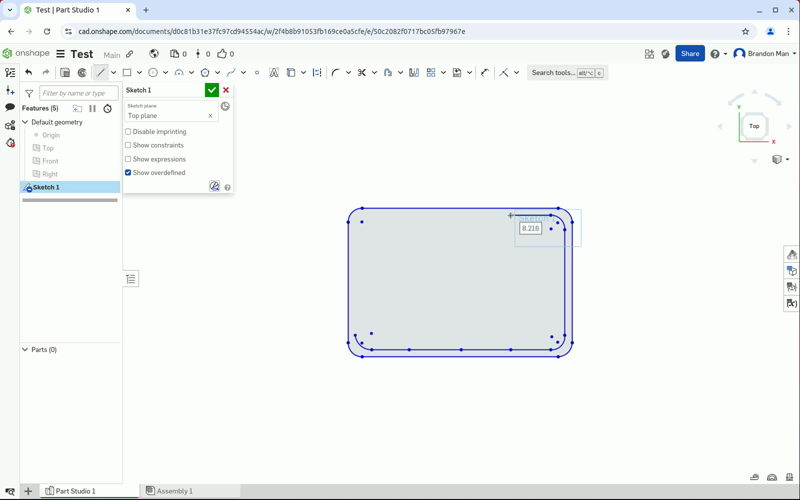
mouse_move(540, 215)
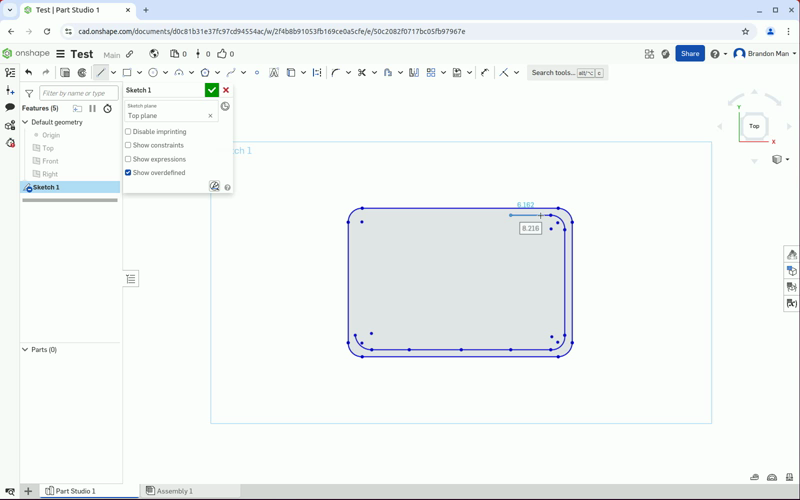
mouse_move(461, 215)
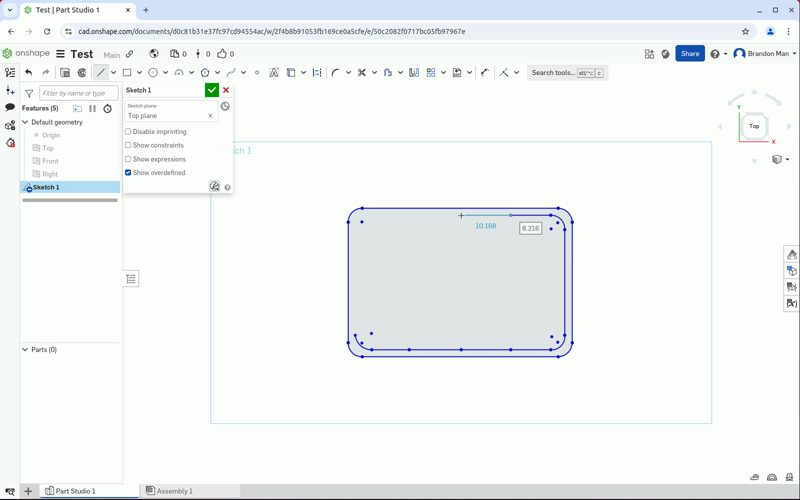
click(461, 215)
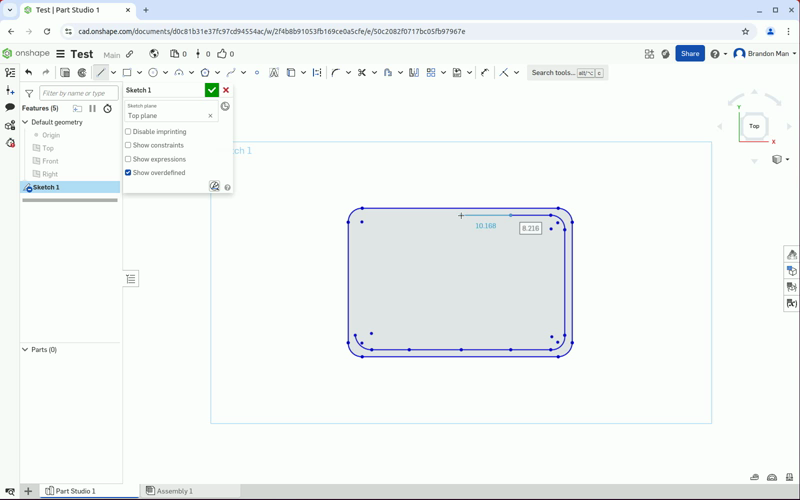
key_up(shift)
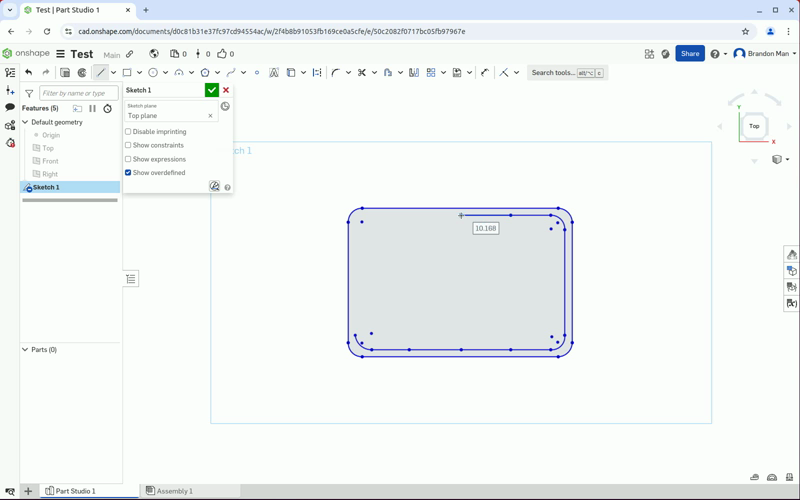
key_down(shift)
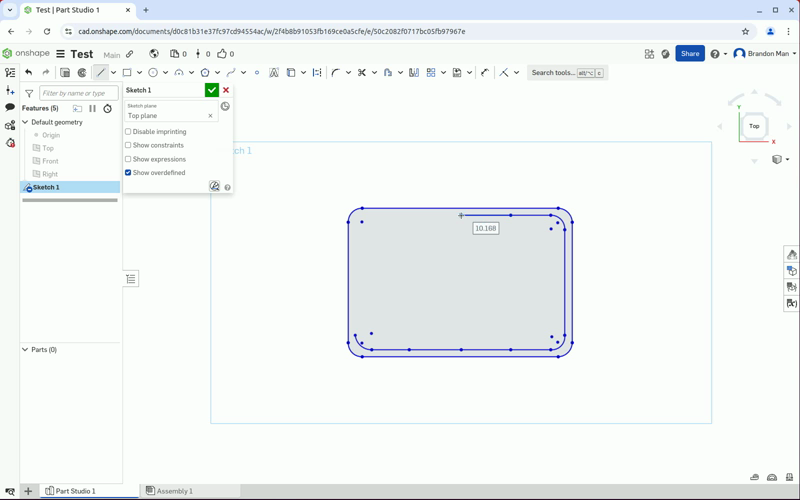
mouse_move(491, 215)
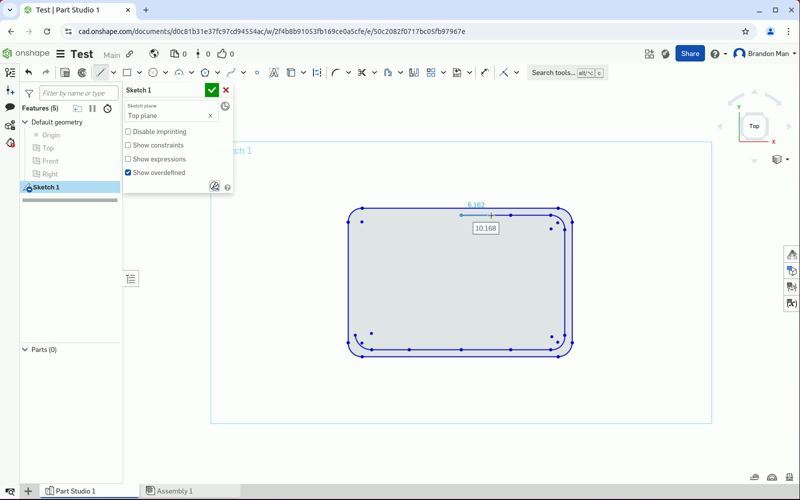
mouse_move(409, 215)
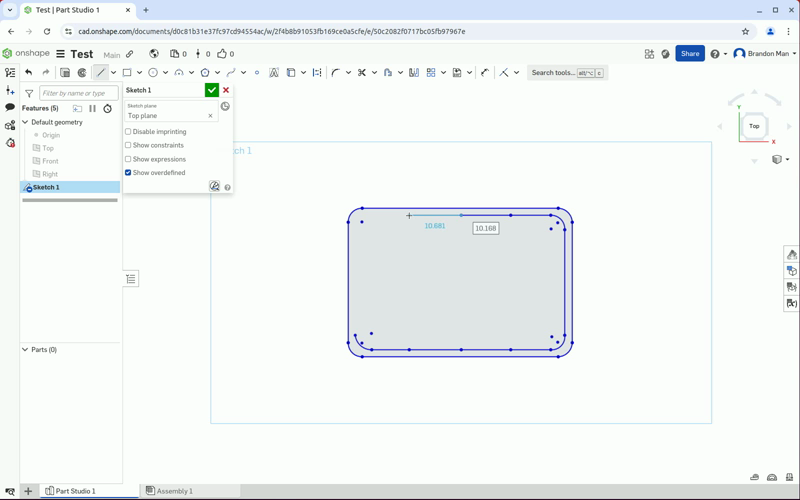
click(409, 215)
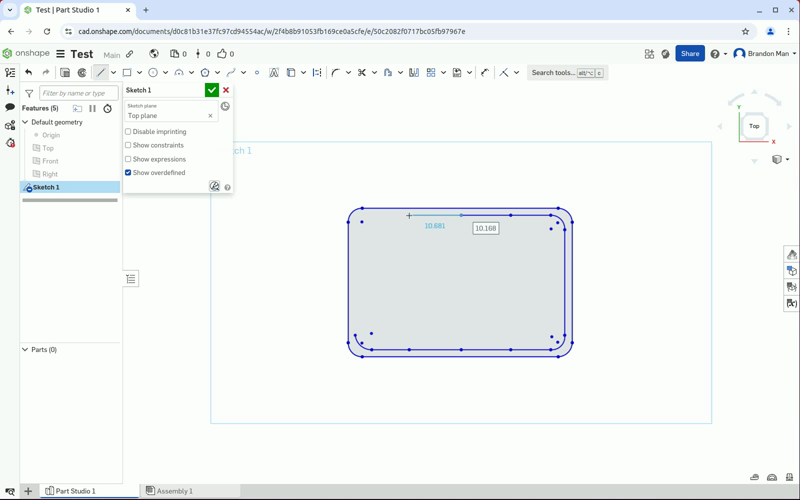
key_up(shift)
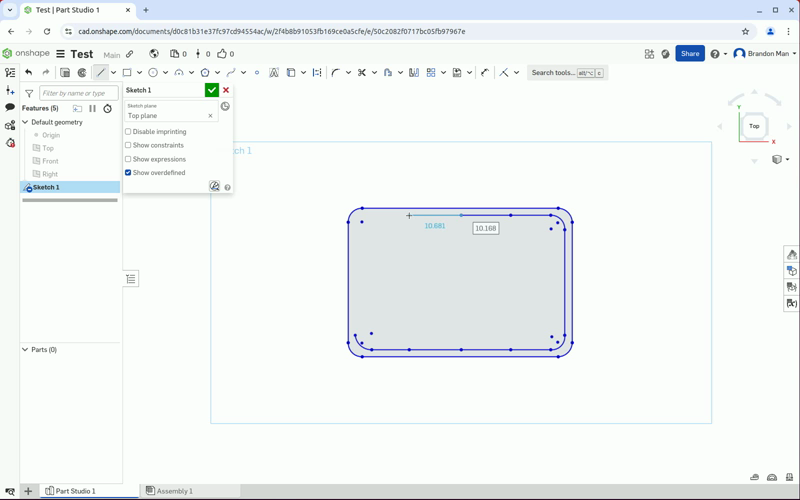
key_down(shift)
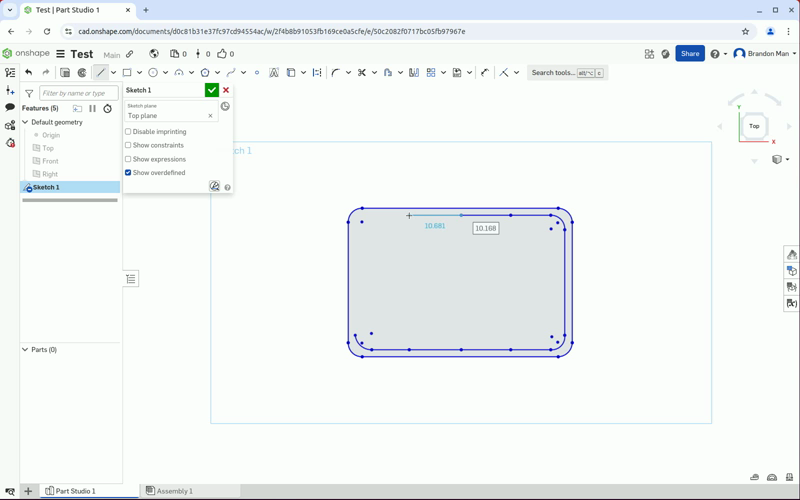
mouse_move(439, 215)
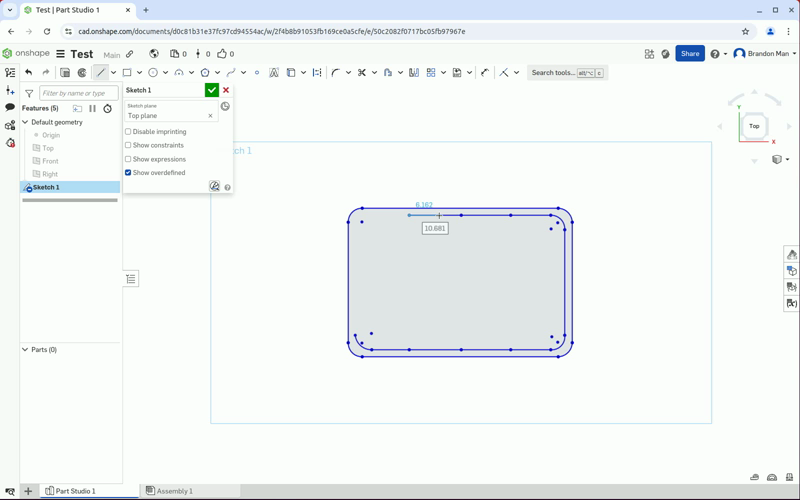
mouse_move(371, 215)
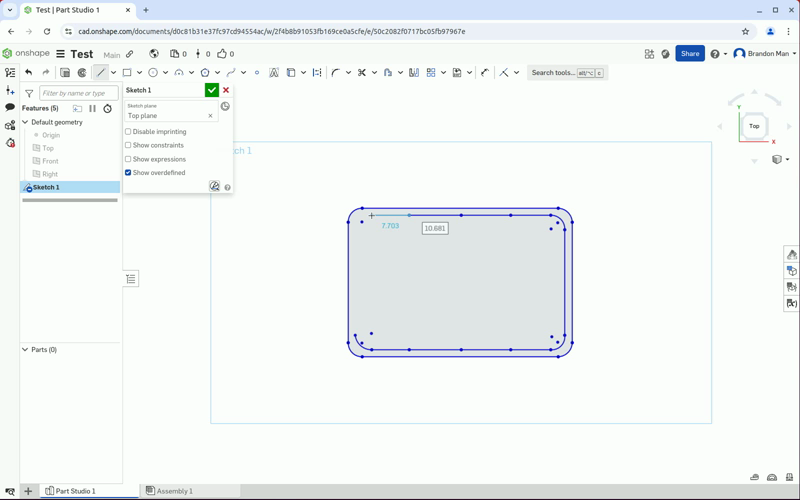
click(371, 215)
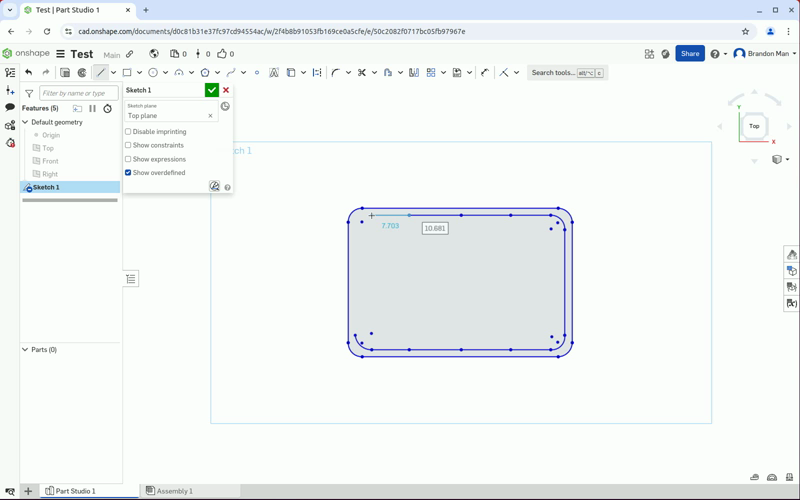
key_up(shift)
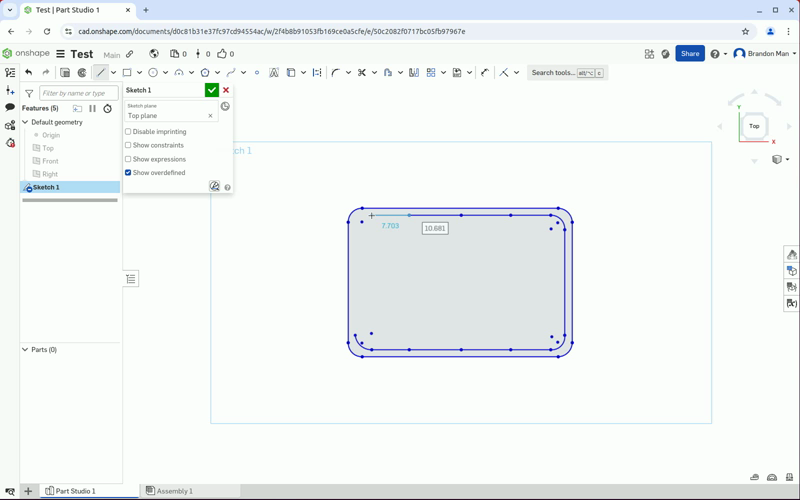
key(esc)
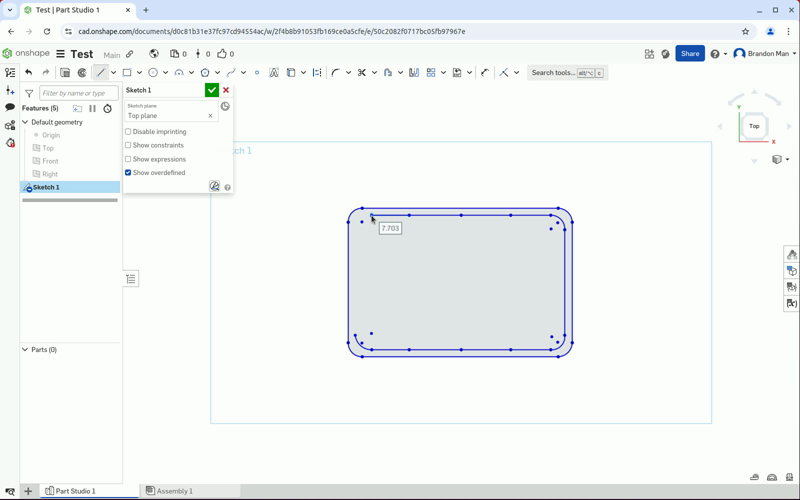
key(a)
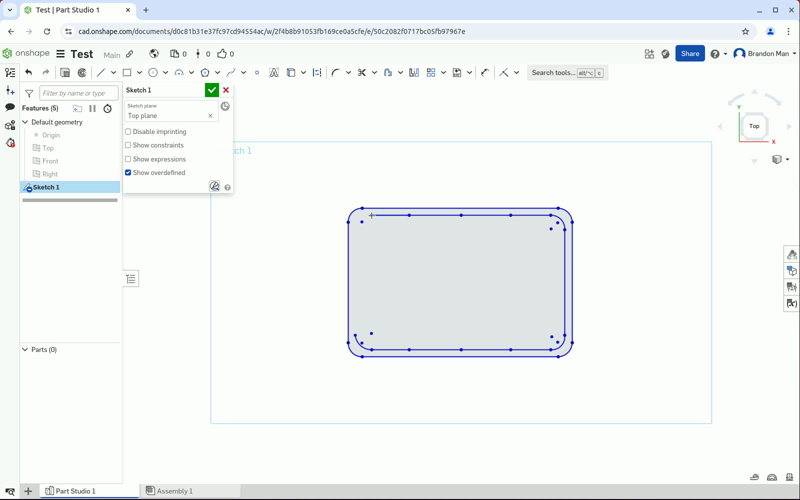
mouse_move(371, 215)
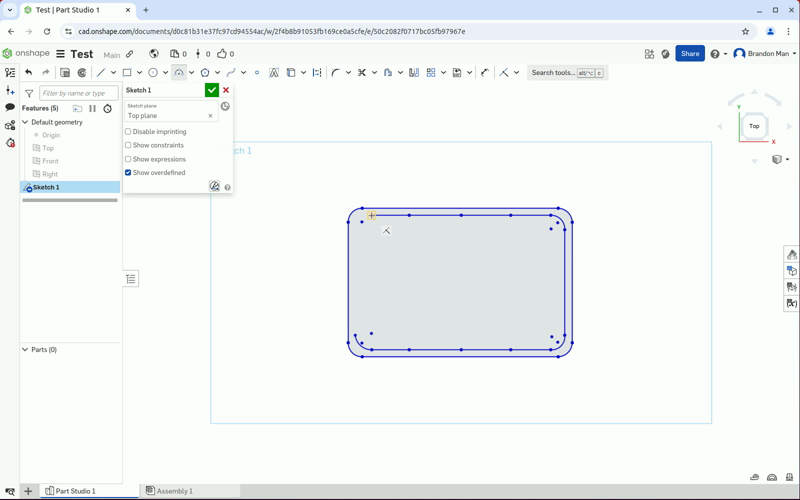
click(371, 215)
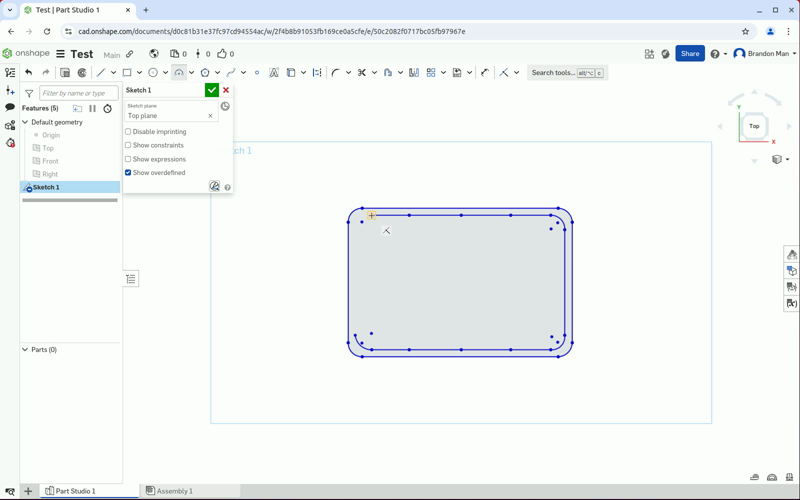
key_down(shift)
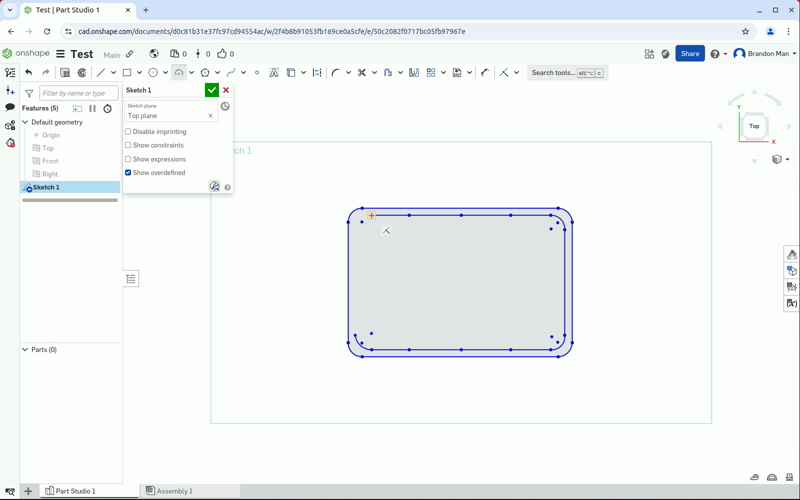
mouse_move(355, 229)
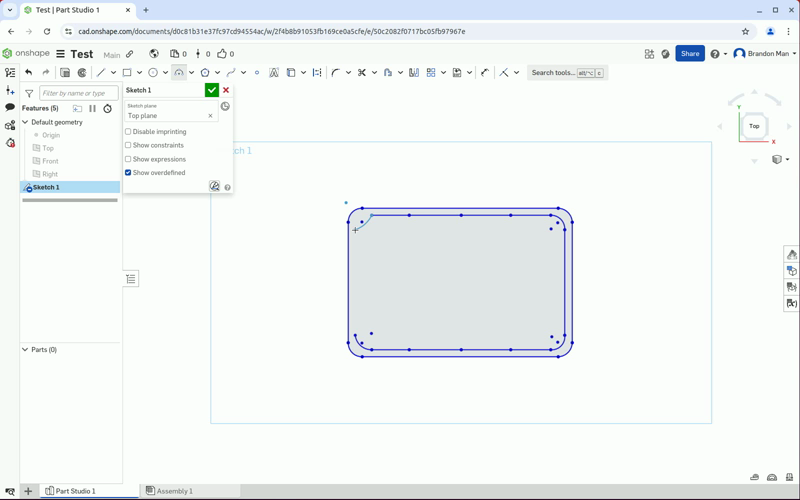
click(355, 229)
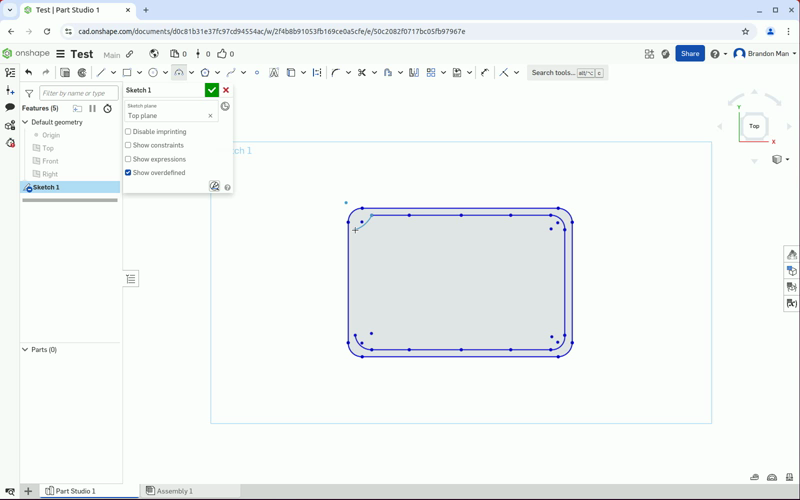
mouse_move(360, 219)
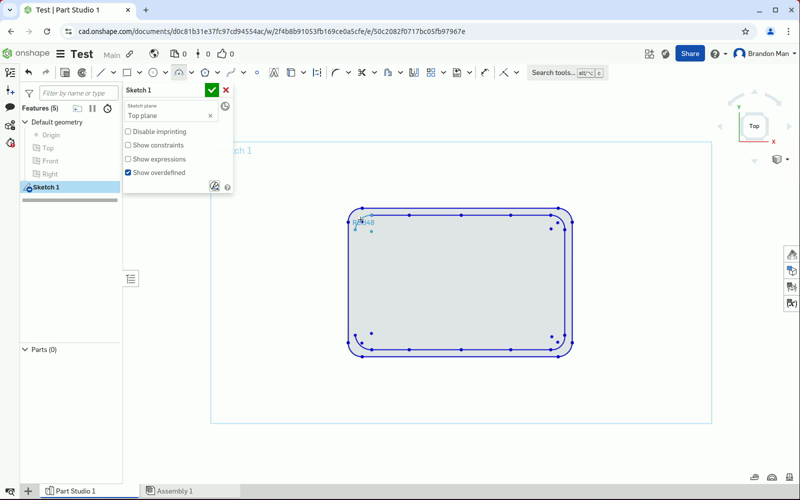
scroll(6)
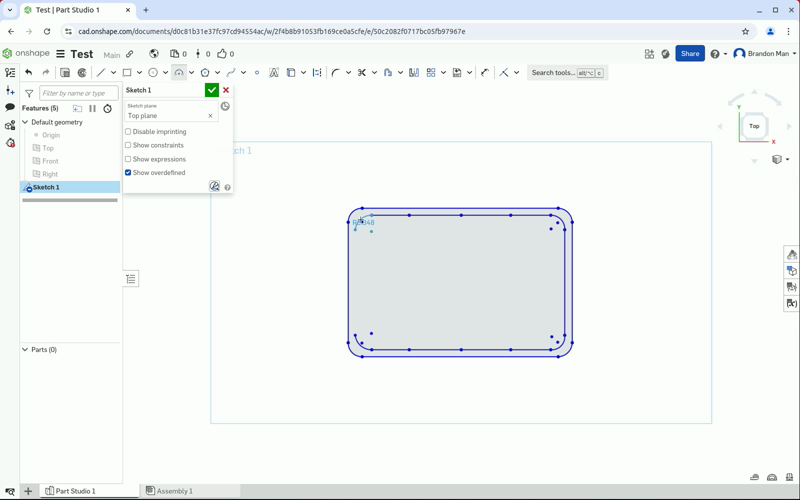
scroll(6)
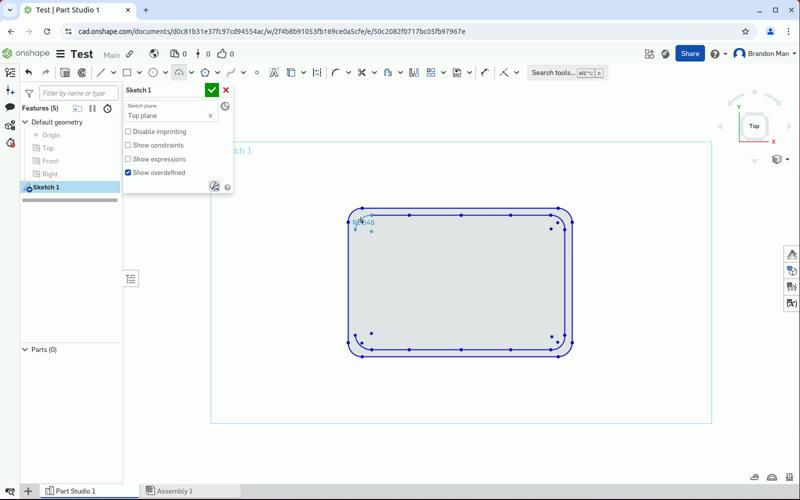
scroll(6)
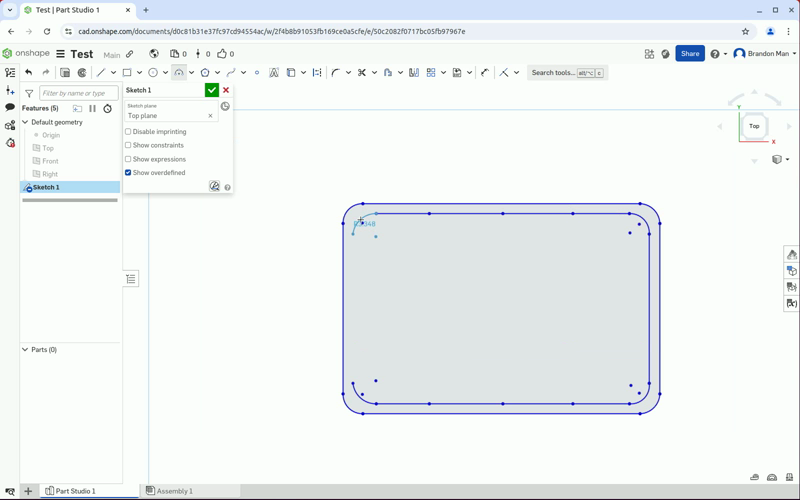
scroll(6)
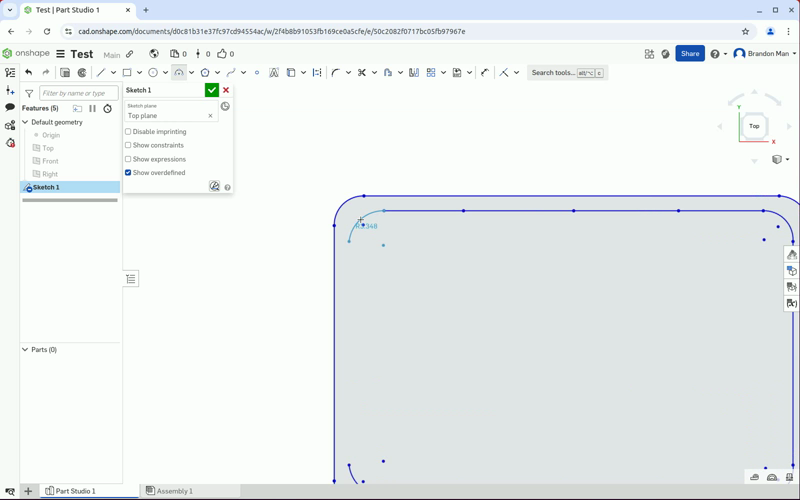
scroll(6)
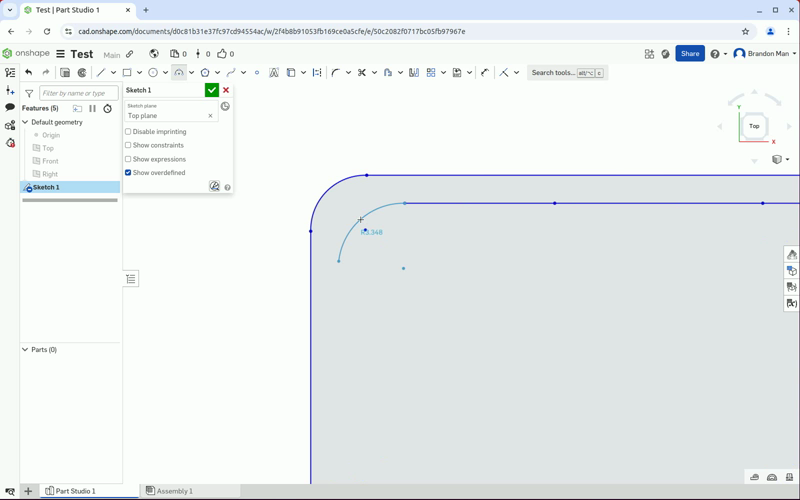
scroll(6)
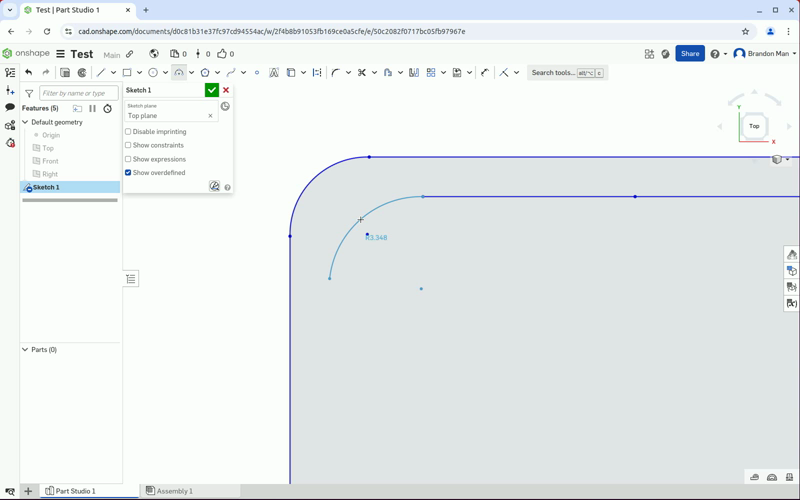
scroll(6)
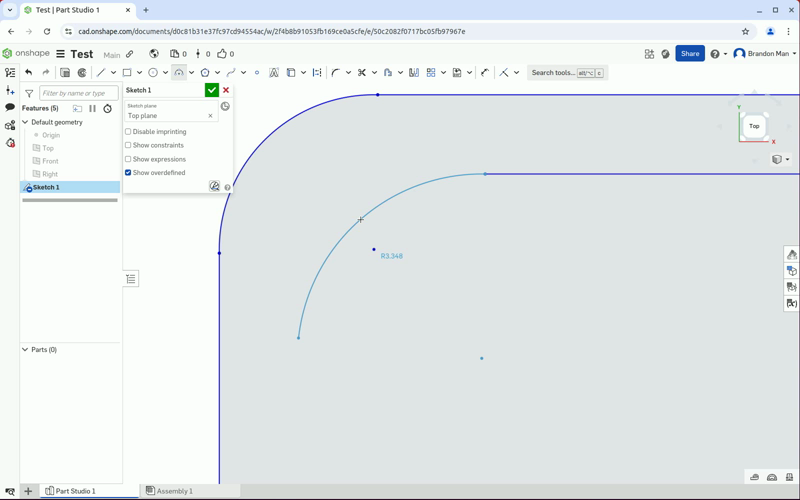
click(360, 219)
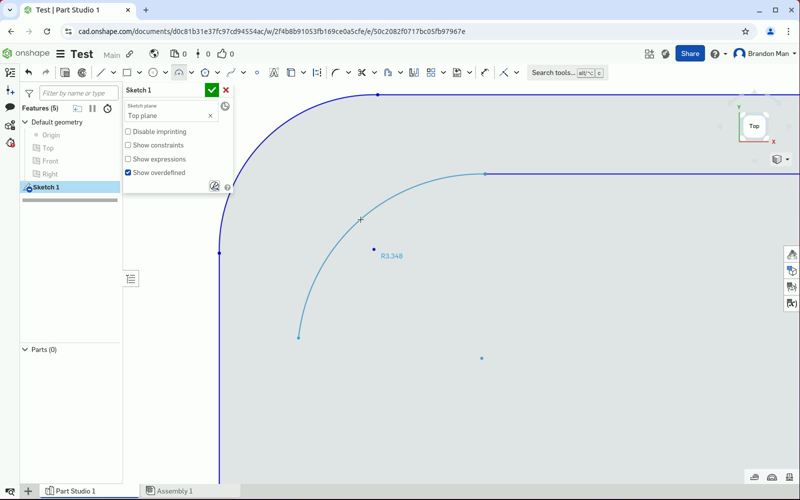
scroll(-6)
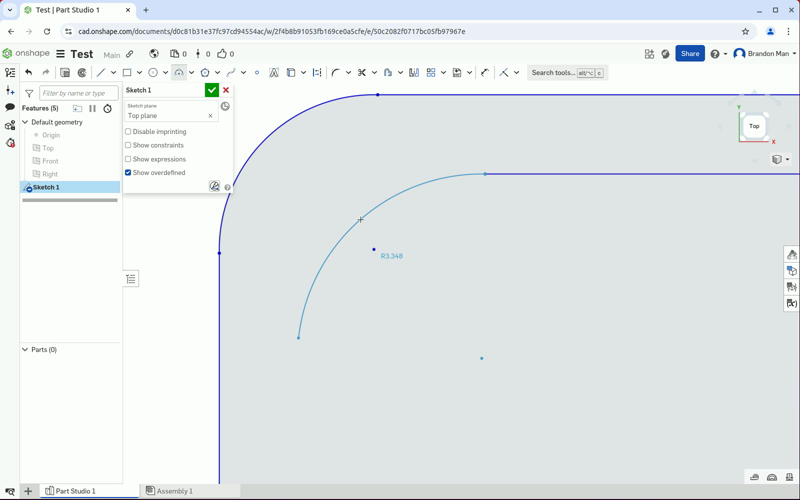
scroll(-6)
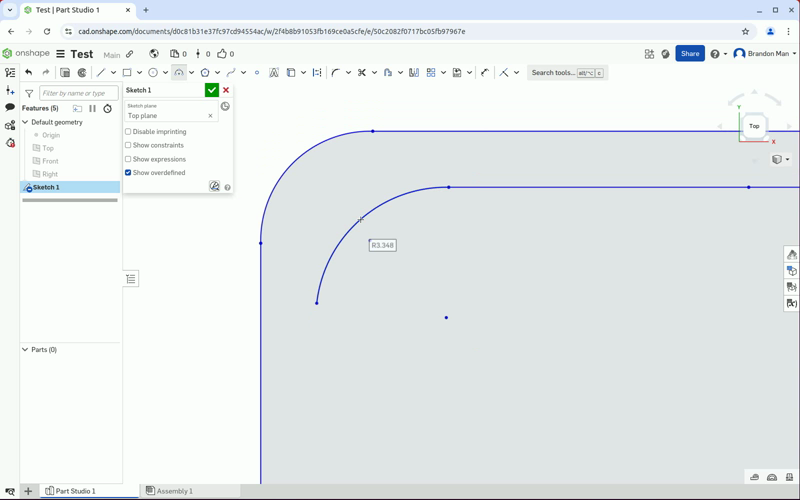
scroll(-6)
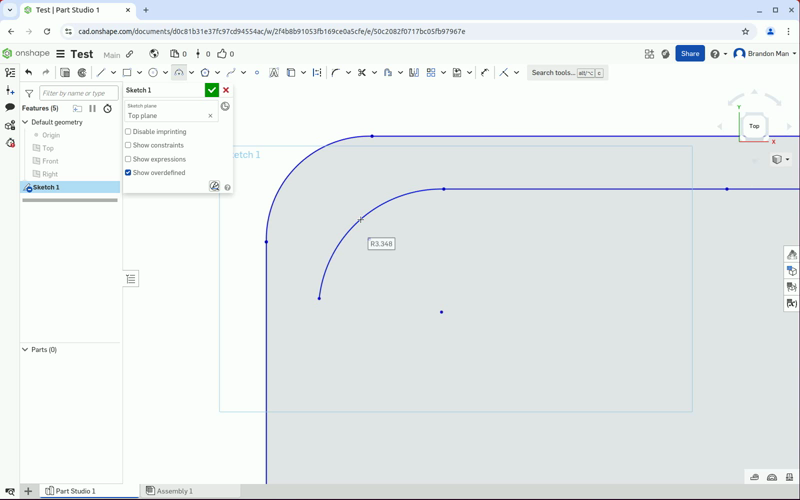
scroll(-6)
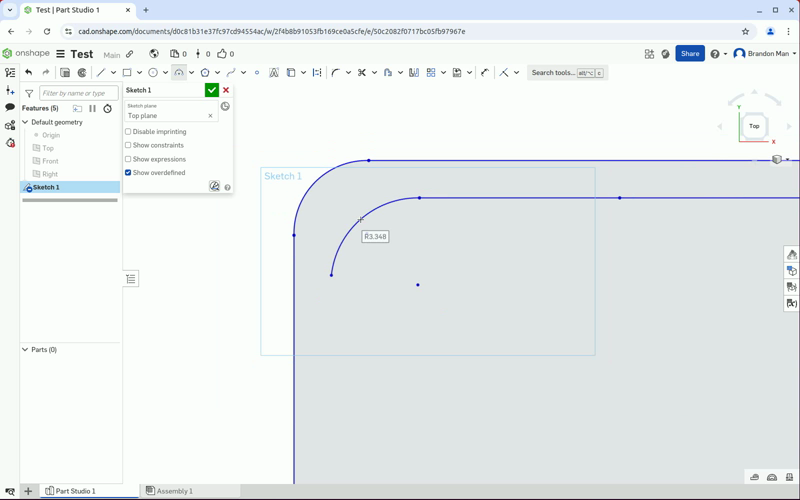
scroll(-6)
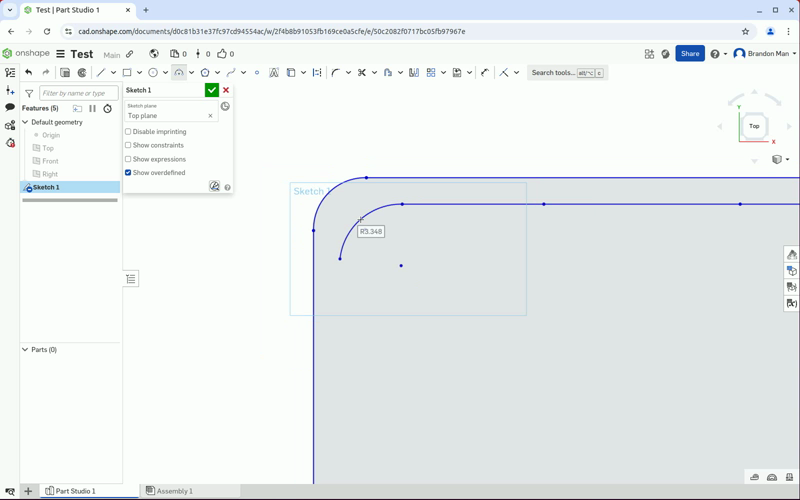
scroll(-6)
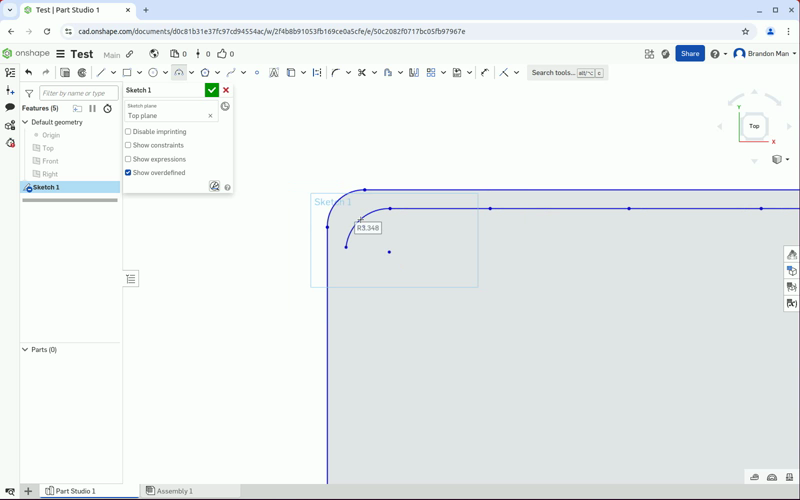
scroll(-6)
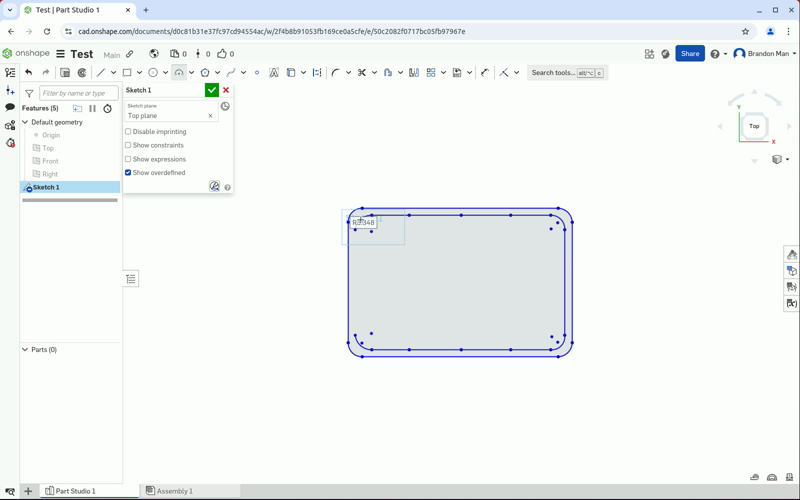
key_up(shift)
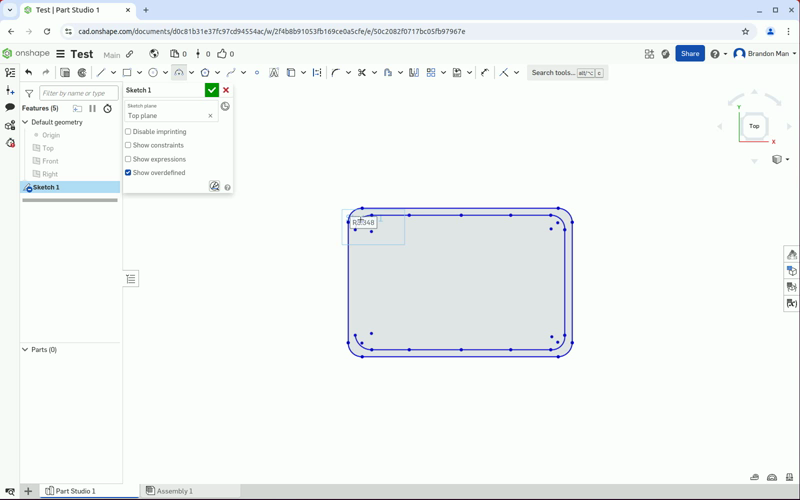
key(esc)
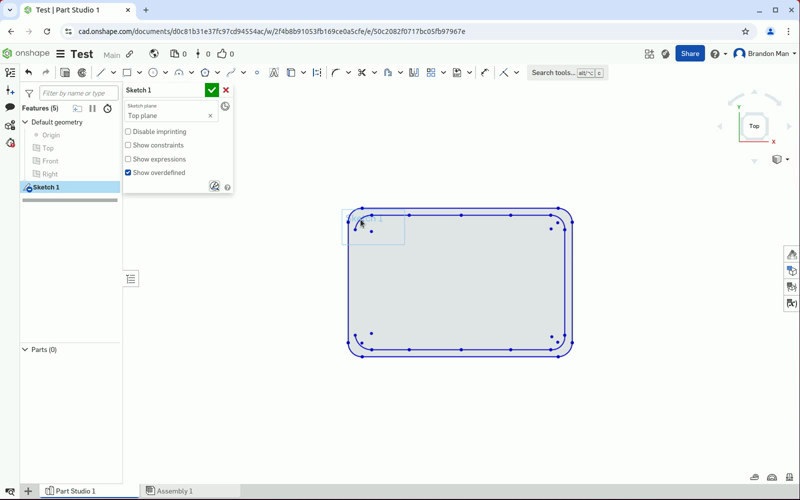
key(l)
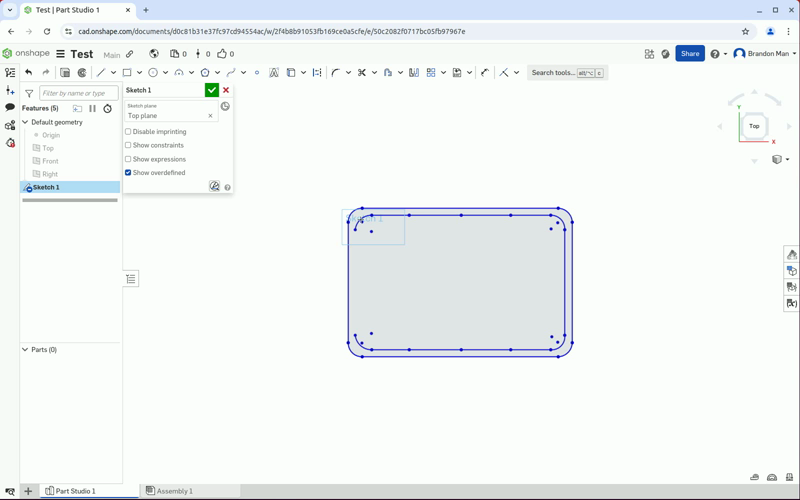
mouse_move(355, 229)
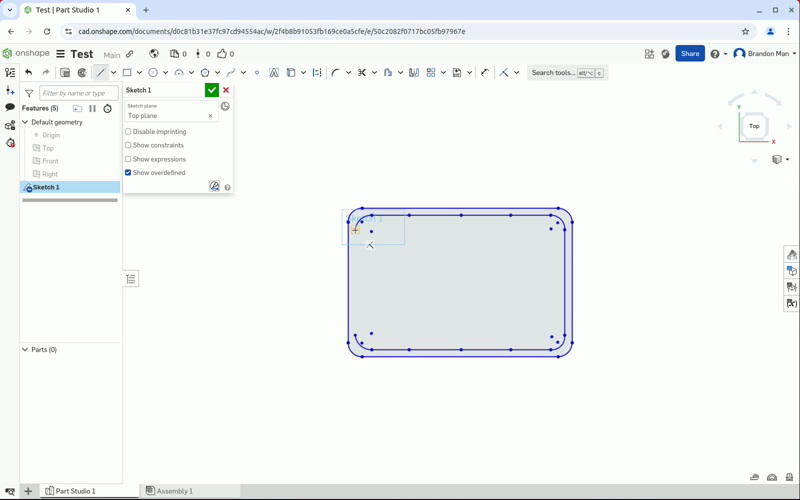
click(355, 229)
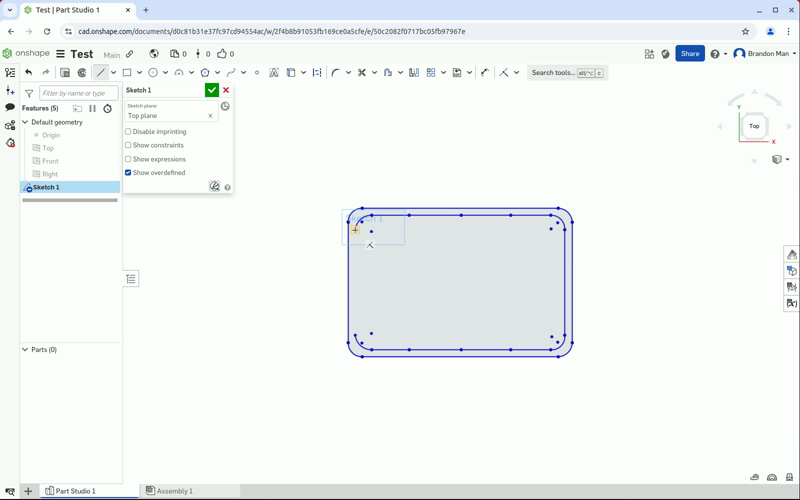
key_down(shift)
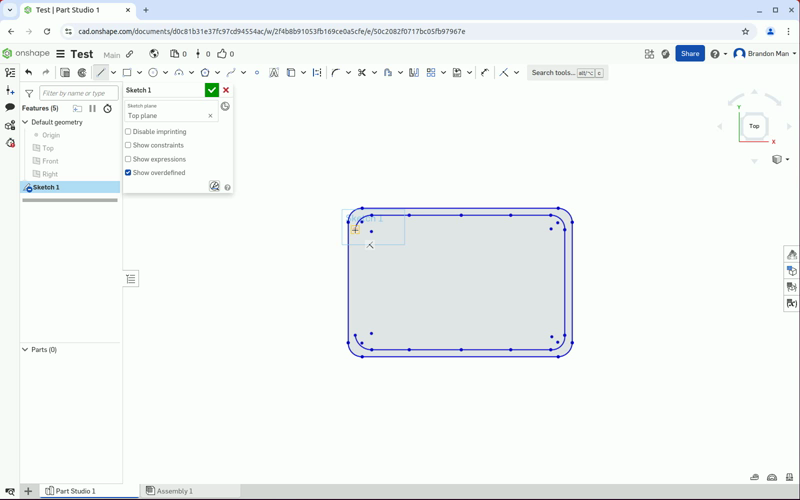
mouse_move(355, 335)
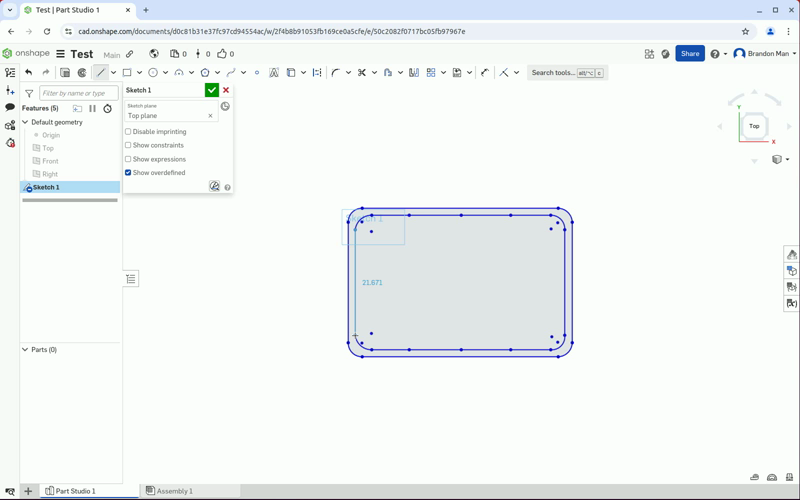
key_up(shift)
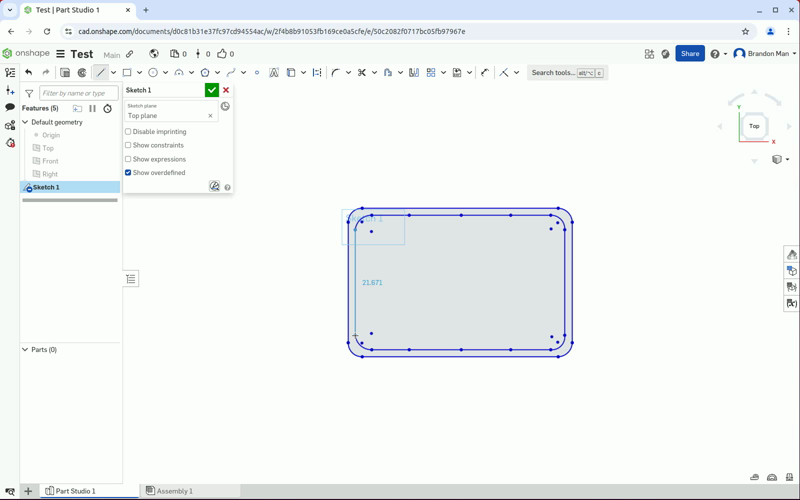
click(355, 335)
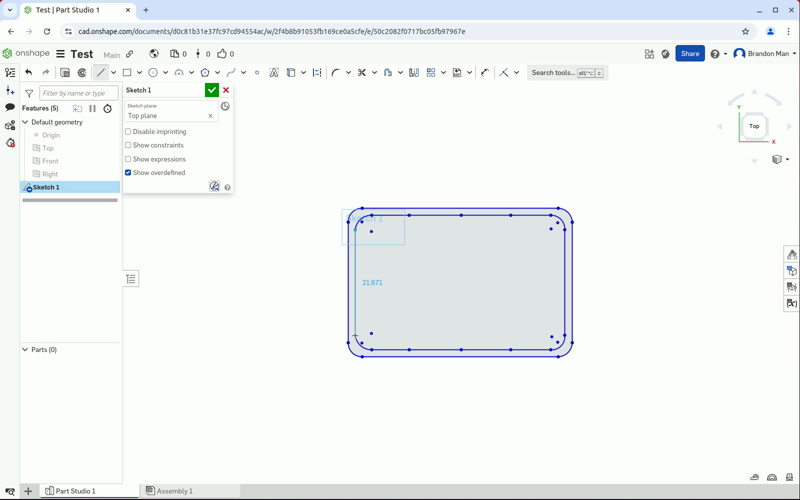
key(esc)
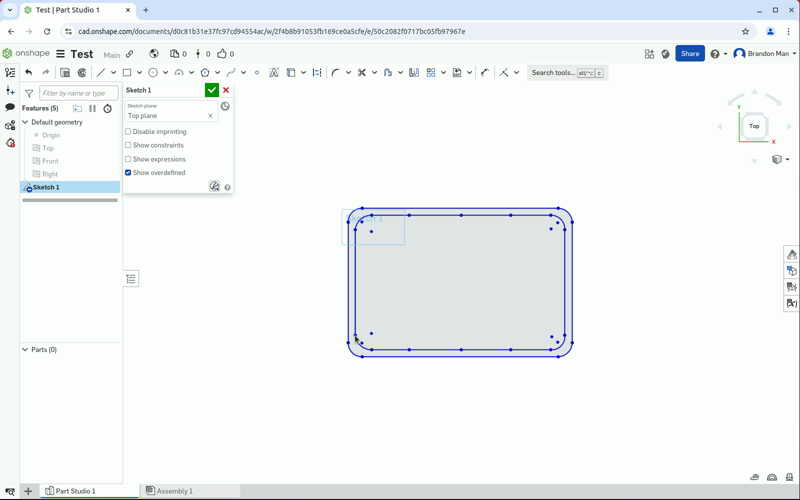
mouse_move(355, 219)
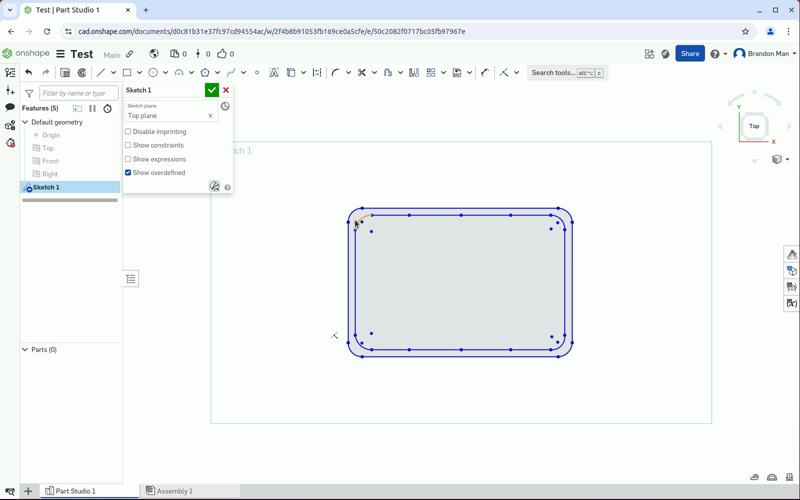
click(355, 219)
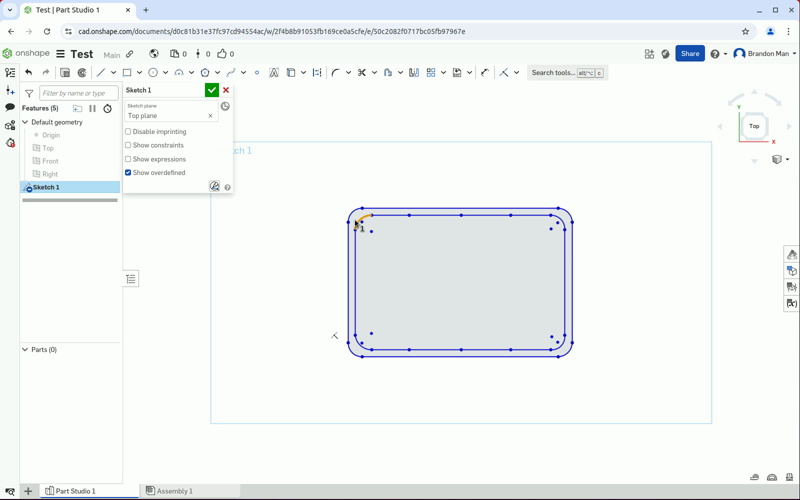
mouse_move(73, 352)
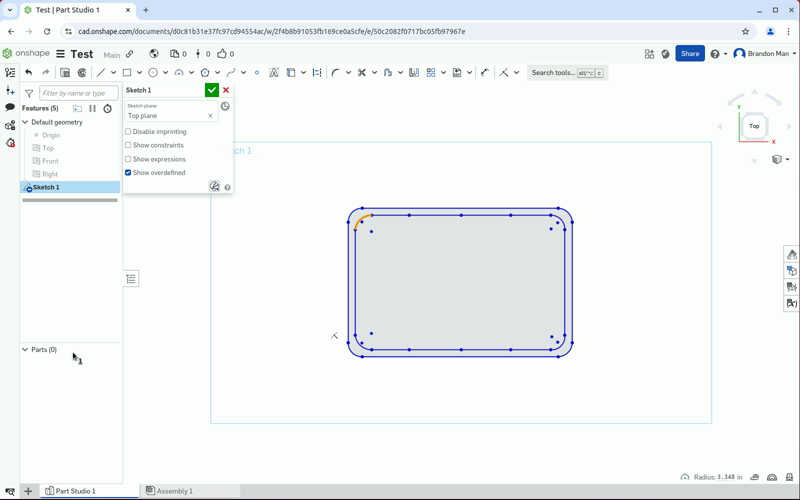
key(shift+y)
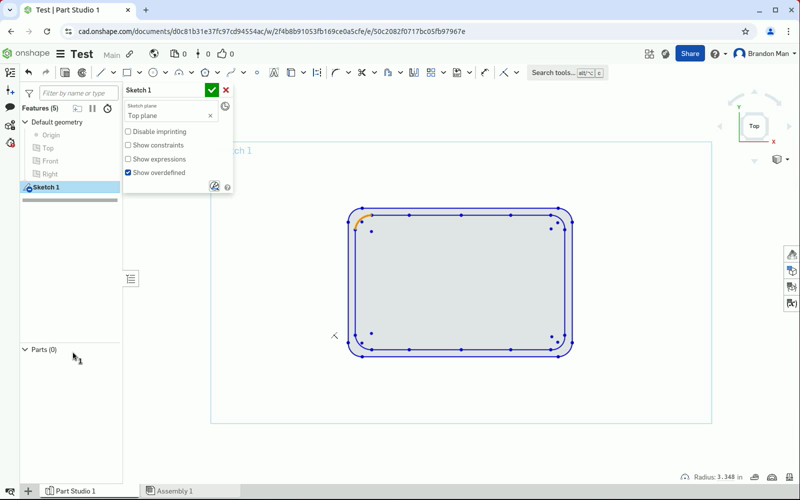
key(shift+e)
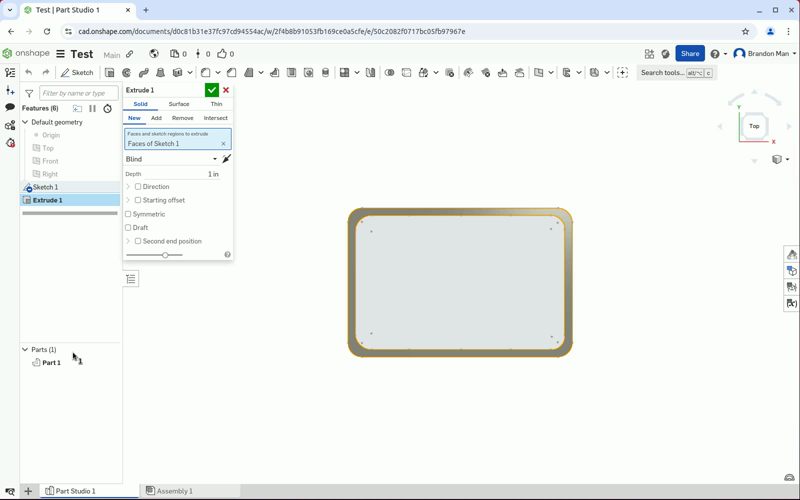
mouse_move(143, 106)
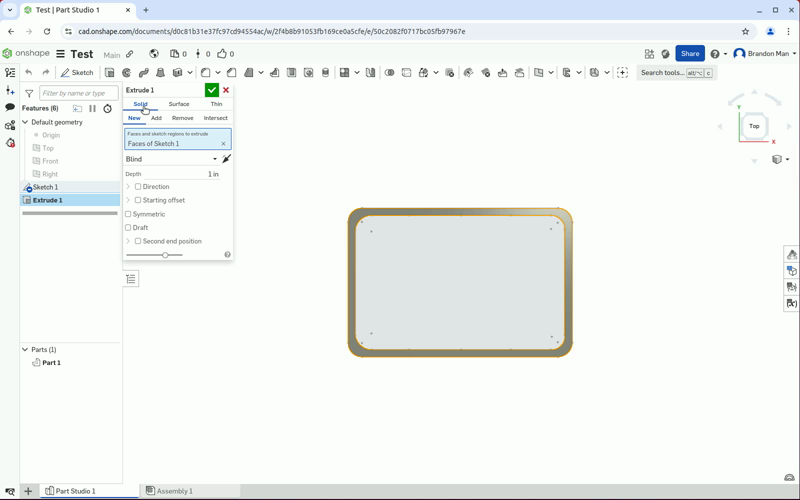
click(143, 106)
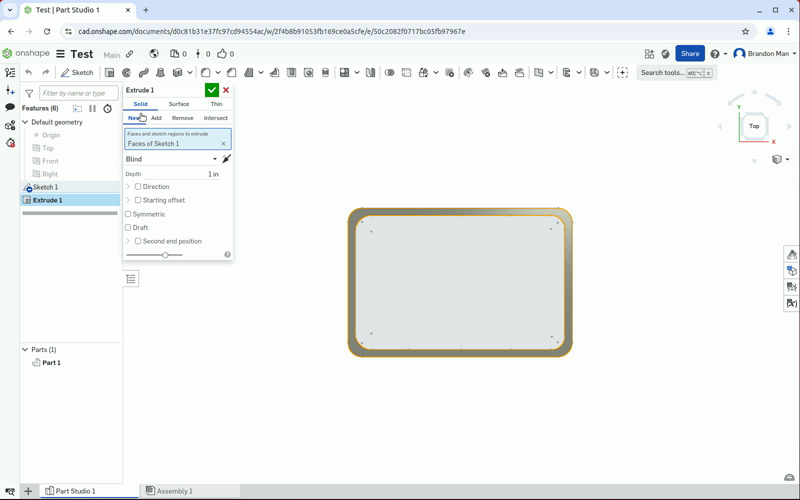
mouse_move(137, 120)
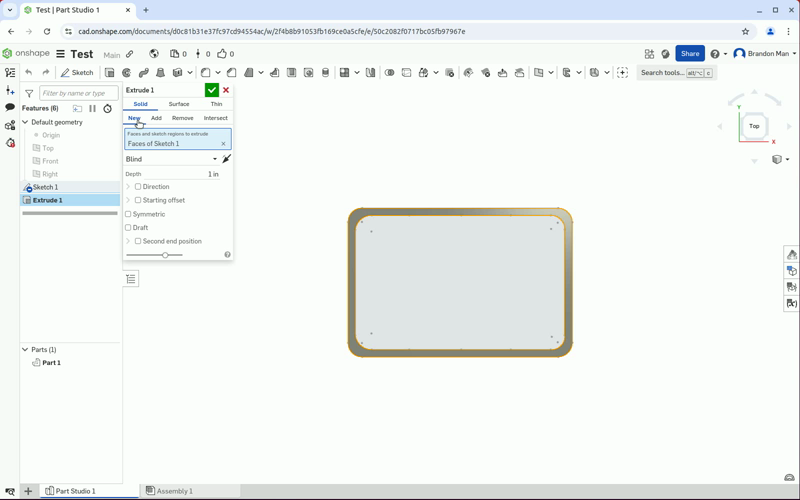
click(137, 120)
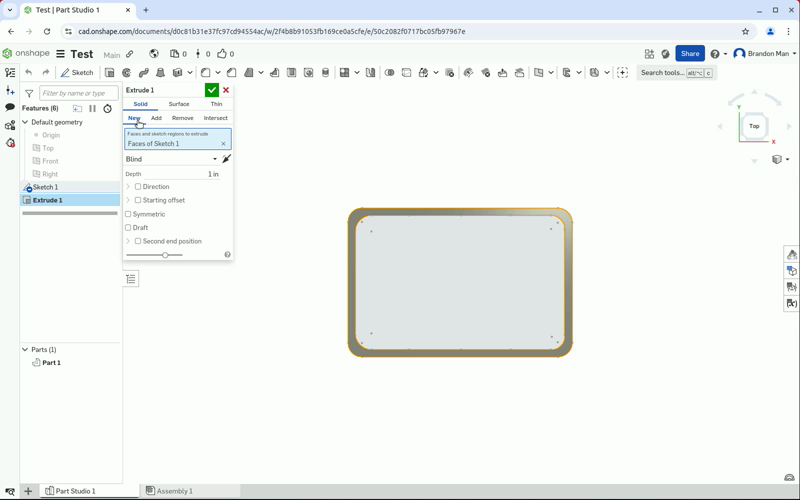
key(tab, 4)
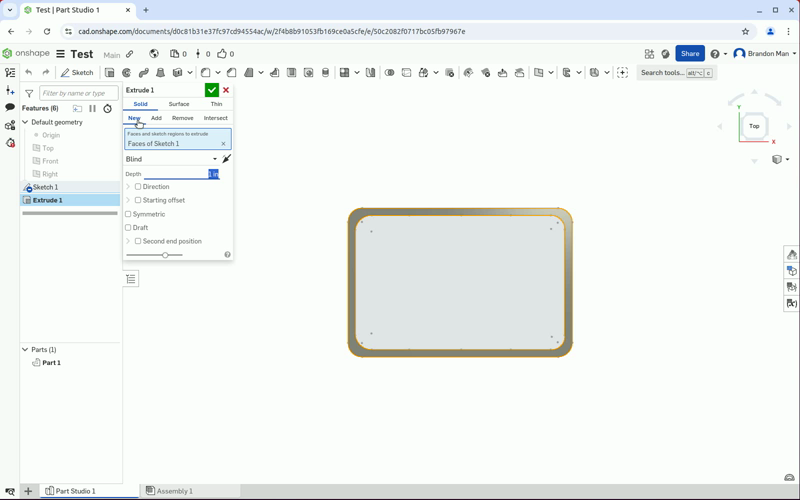
text(3.129)
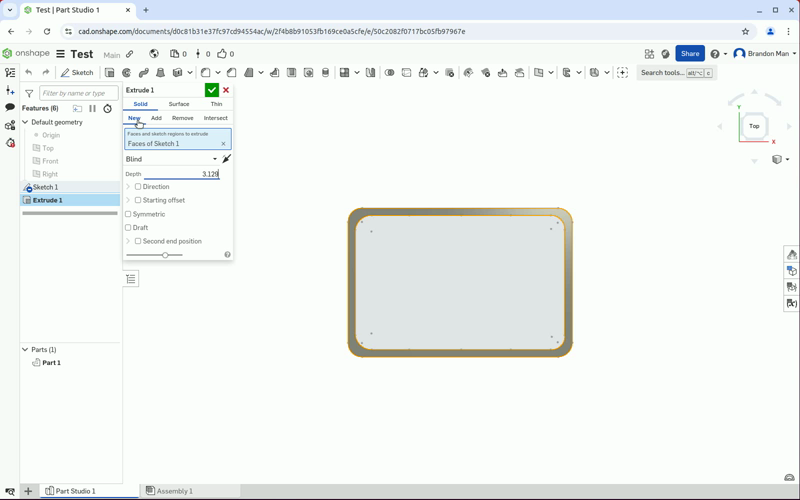
key(enter)
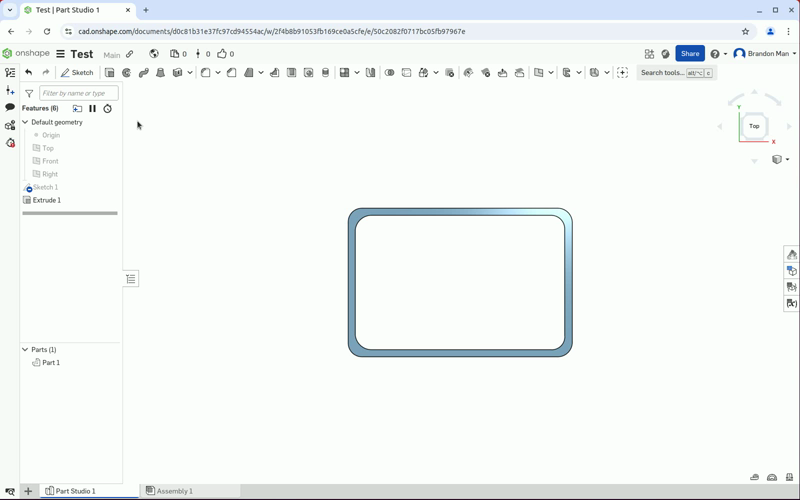
key(shift+h)
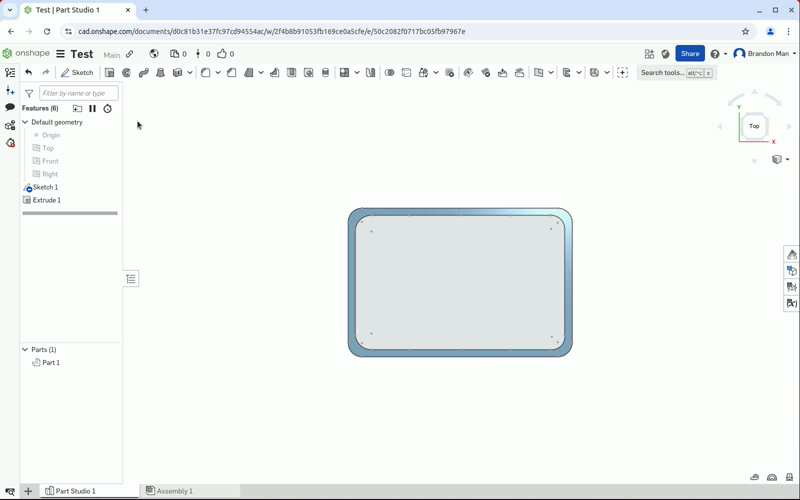
key(shift+h)
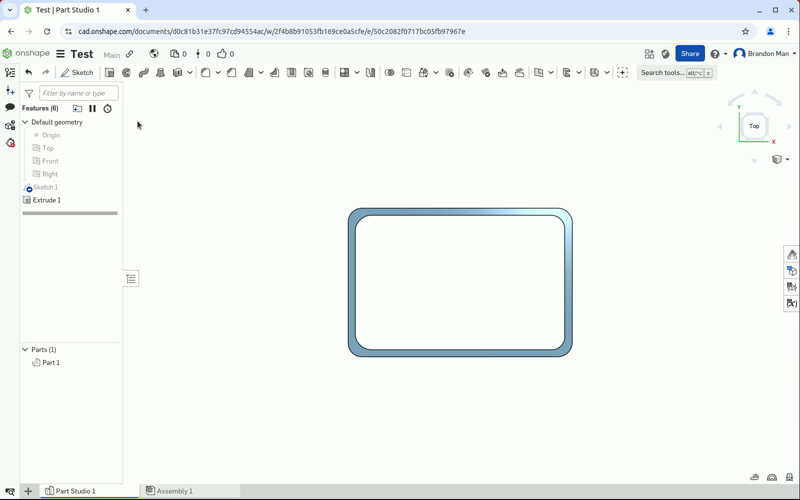
mouse_move(73, 189)
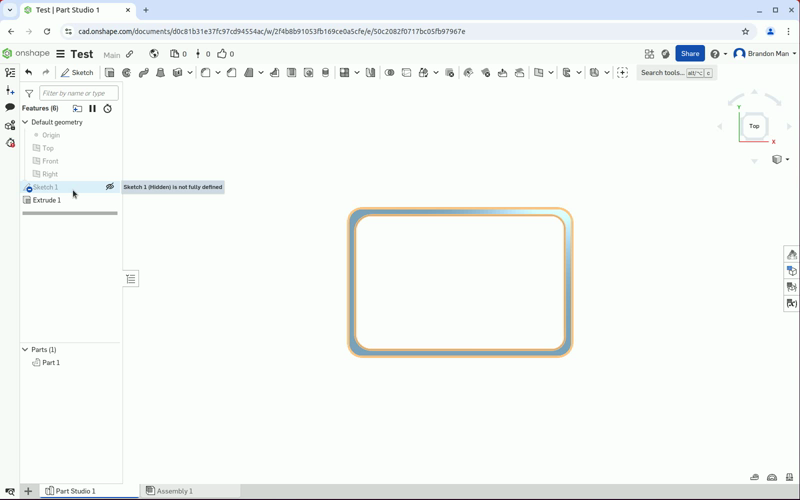
click(73, 189)
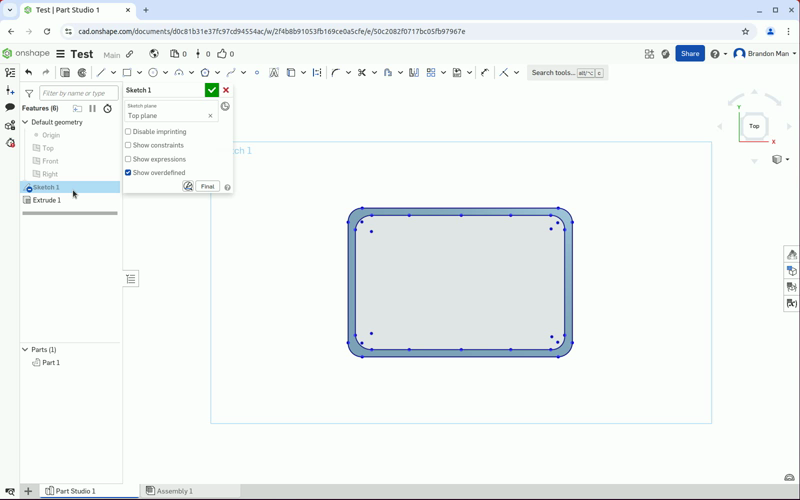
mouse_move(229, 92)
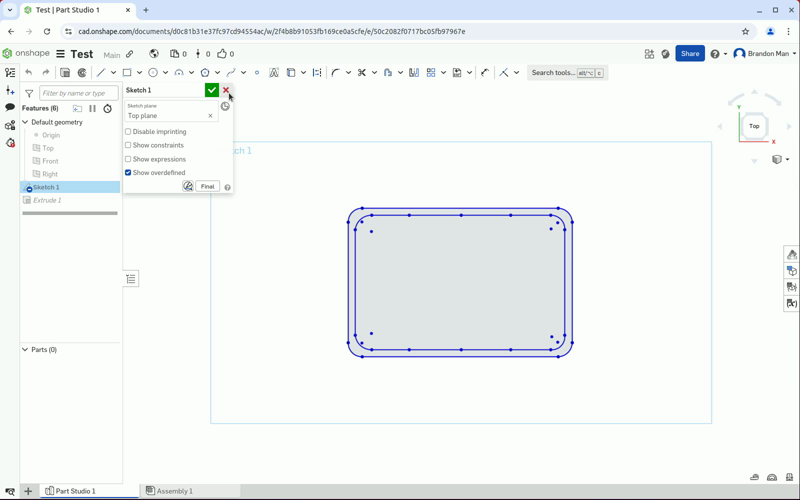
click(229, 92)
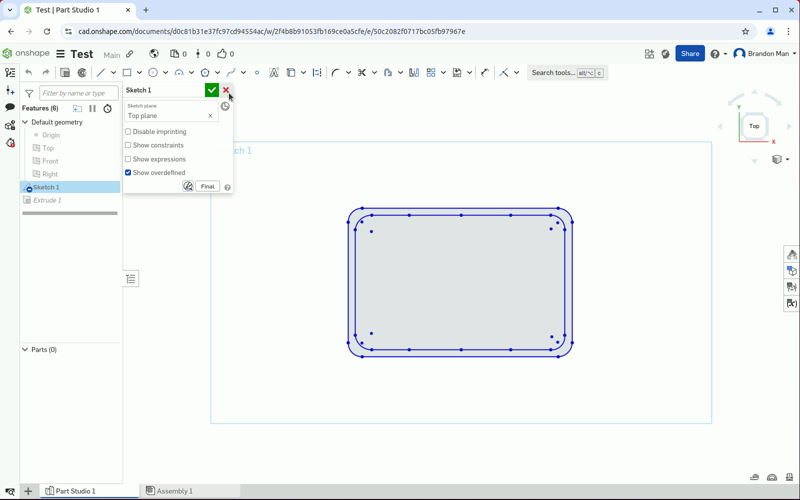
key(shift+s)
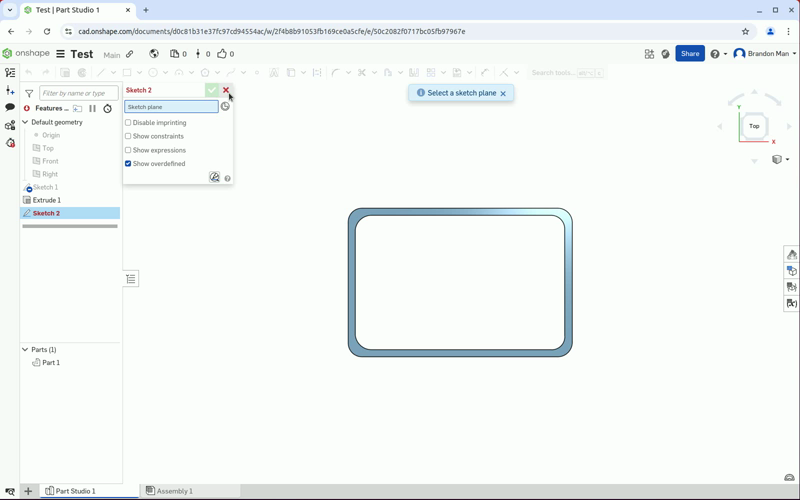
mouse_move(73, 150)
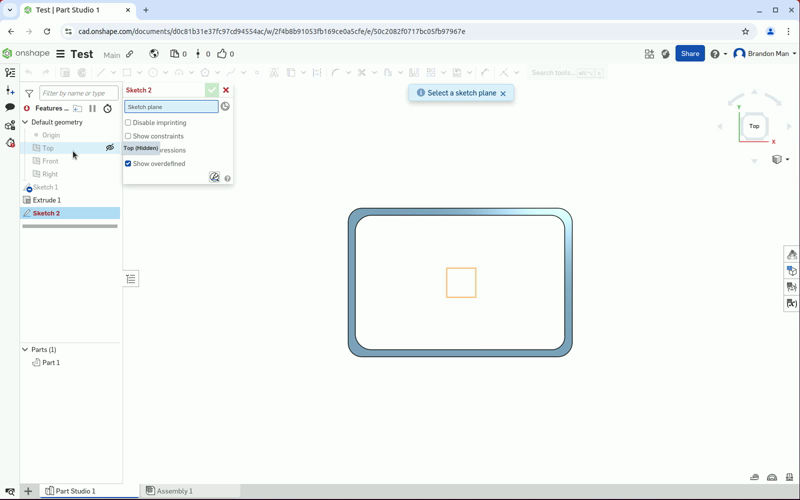
click(73, 150)
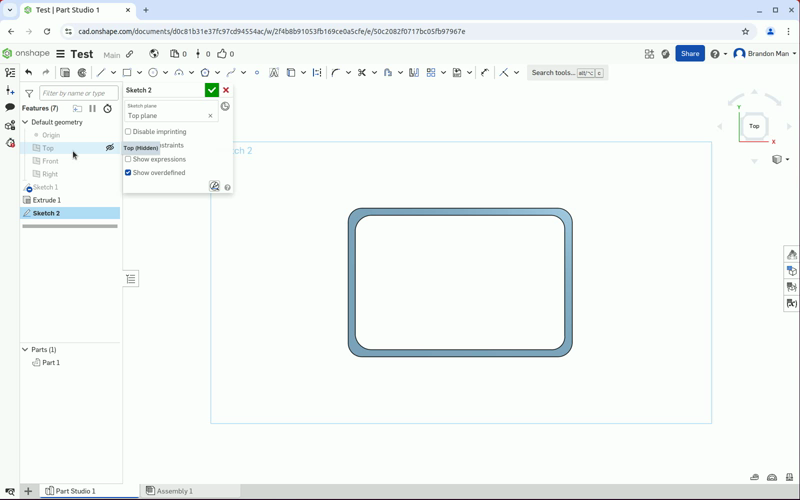
mouse_move(73, 352)
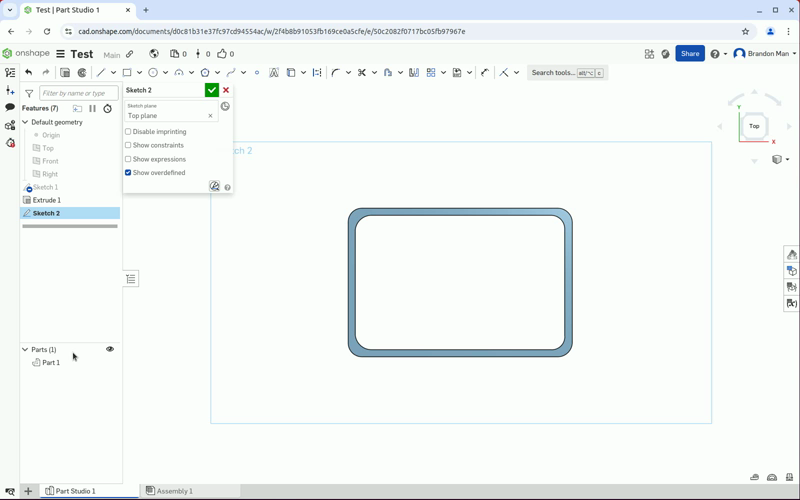
key(y)
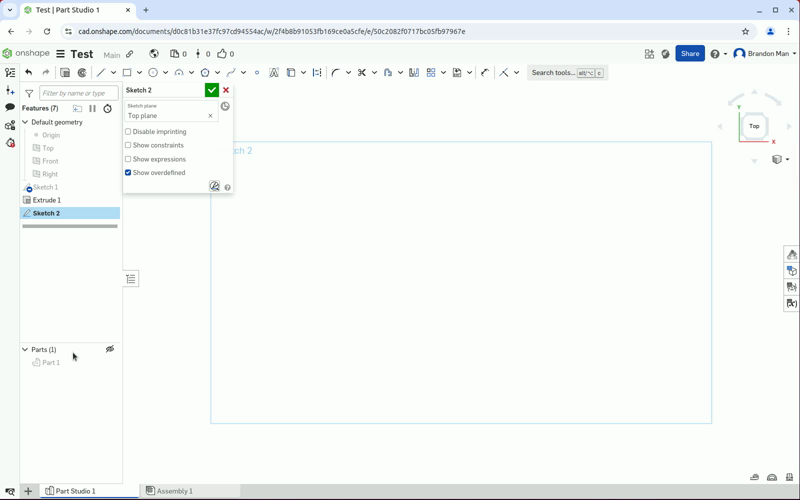
key(a)
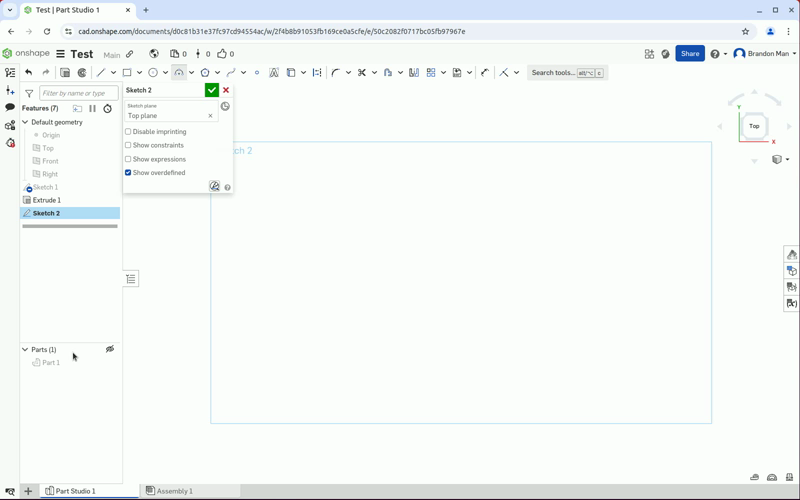
key_down(shift)
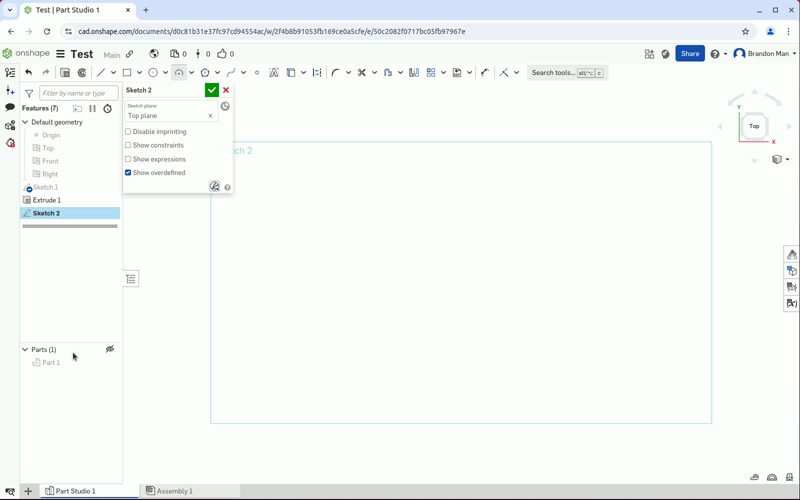
mouse_move(355, 335)
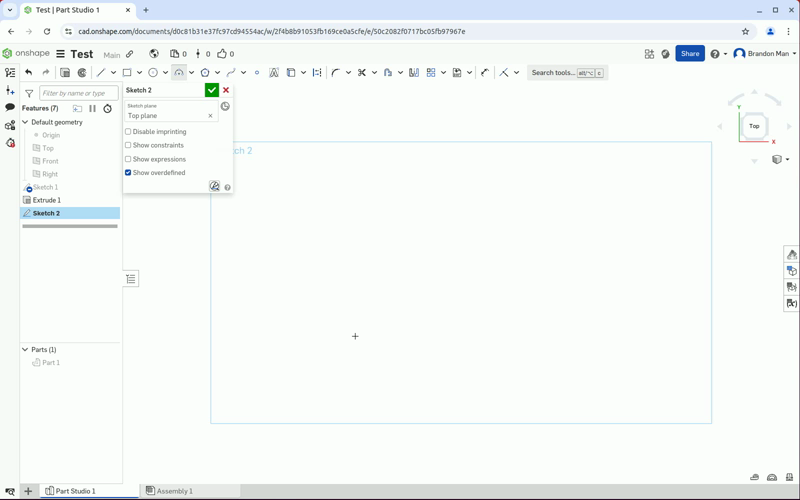
click(355, 335)
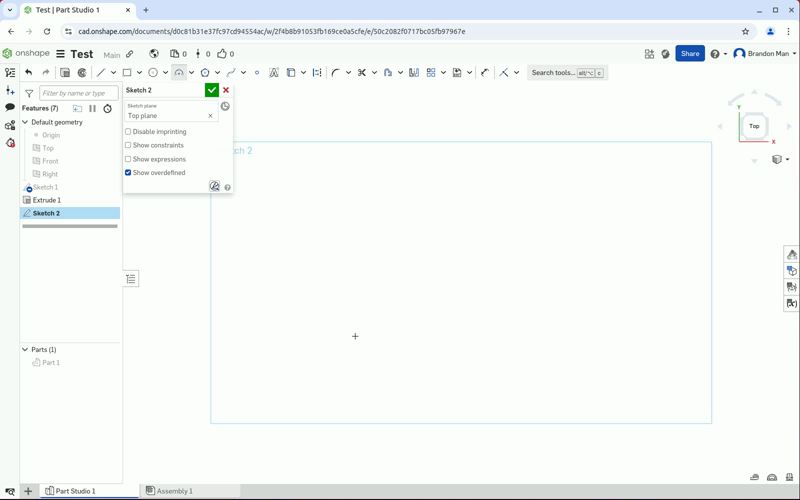
key_up(shift)
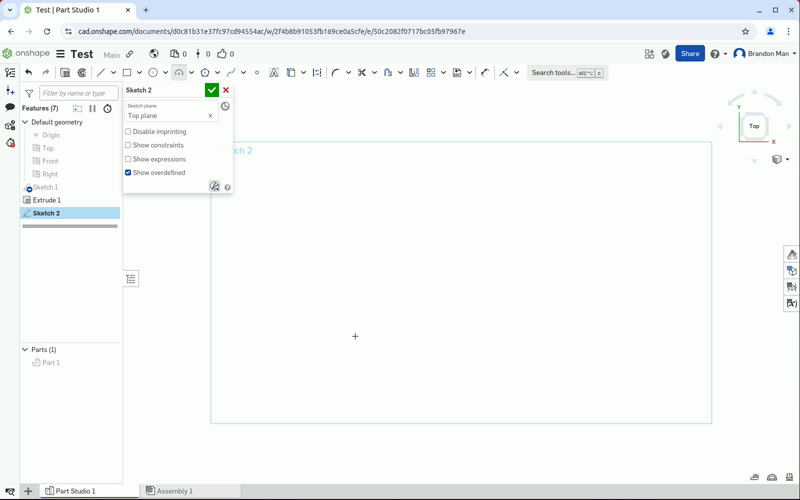
key_down(shift)
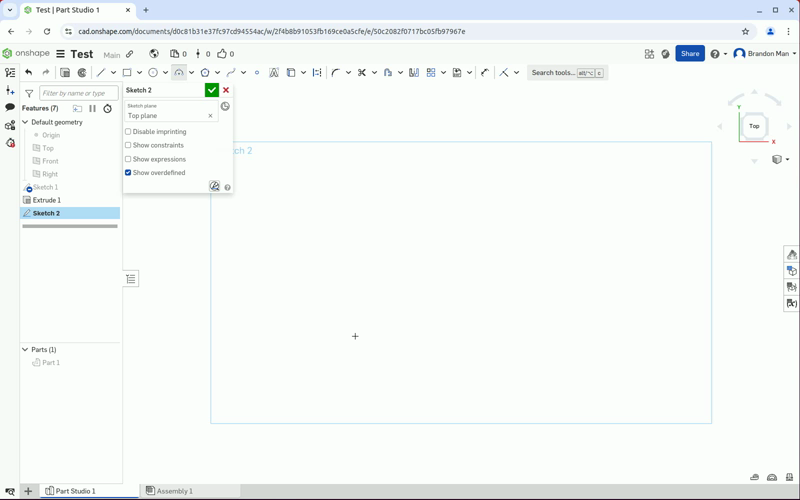
mouse_move(370, 350)
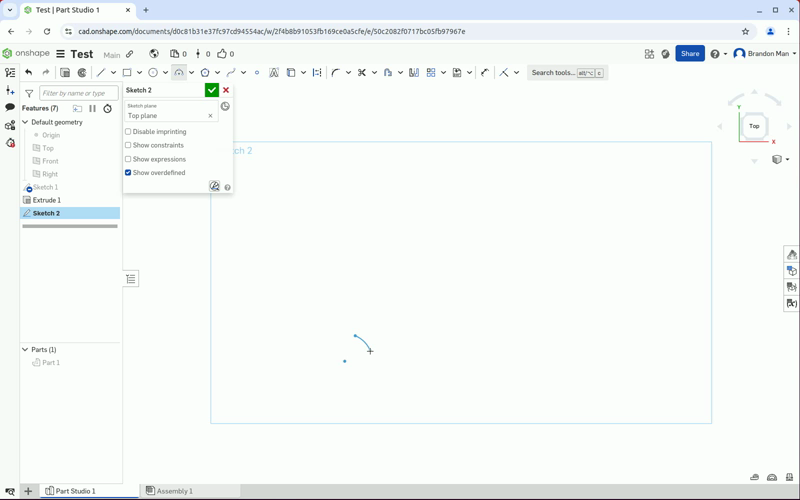
click(370, 350)
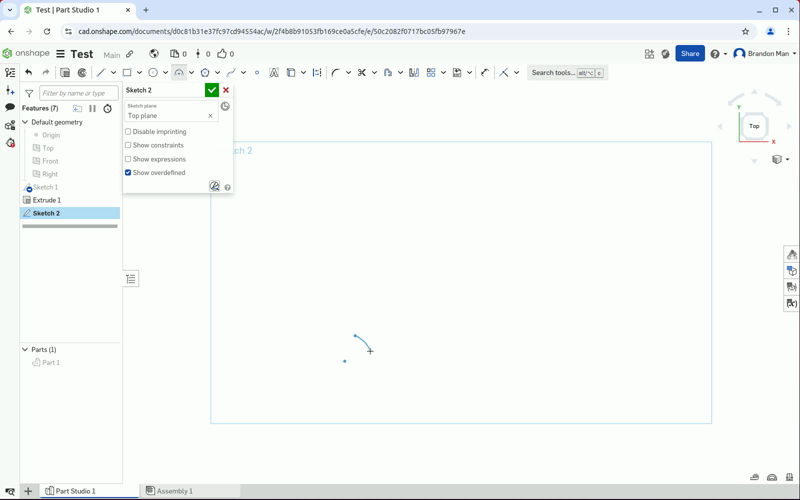
mouse_move(359, 346)
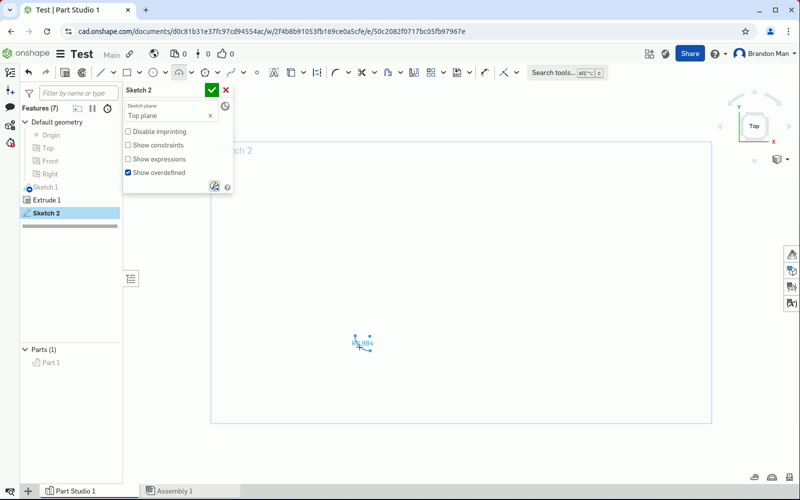
click(359, 346)
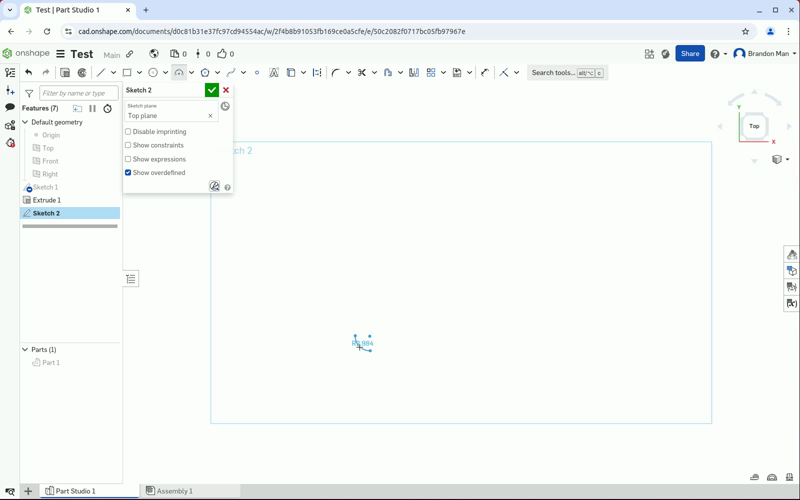
key_up(shift)
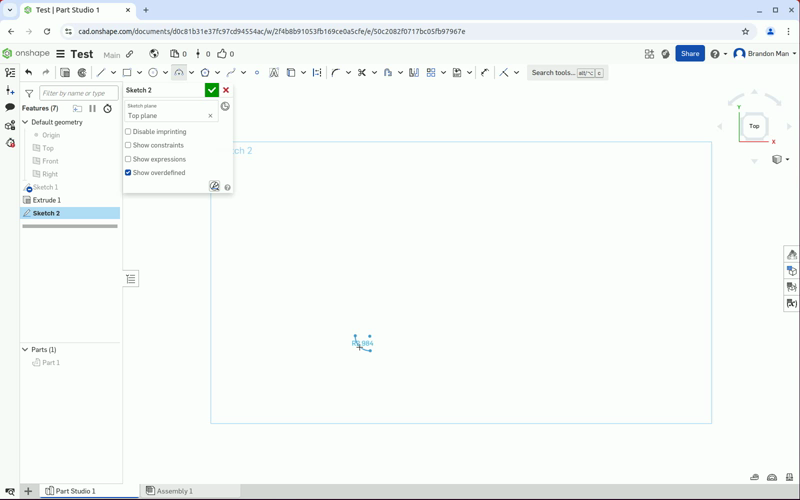
key(esc)
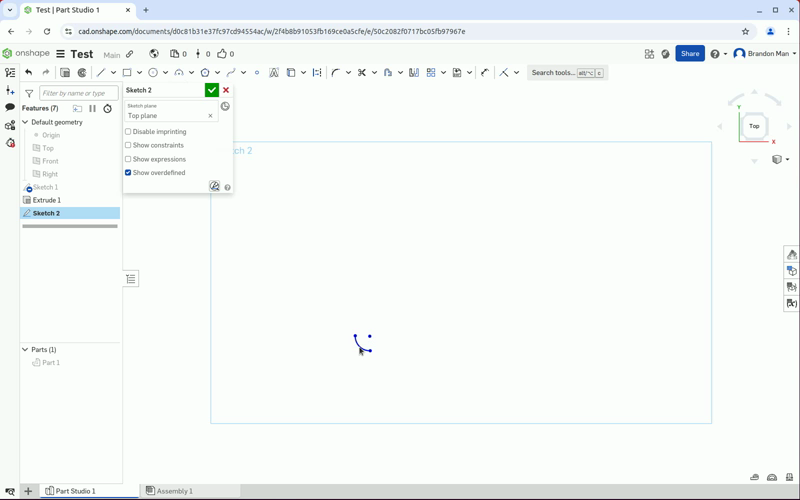
key(l)
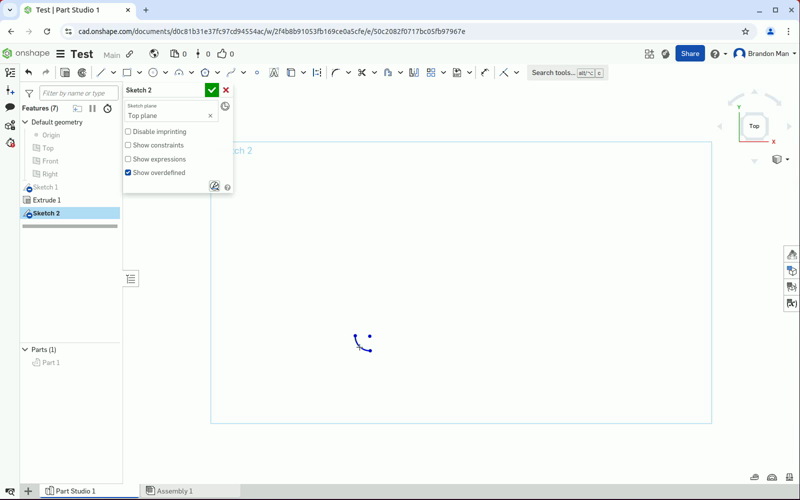
mouse_move(370, 350)
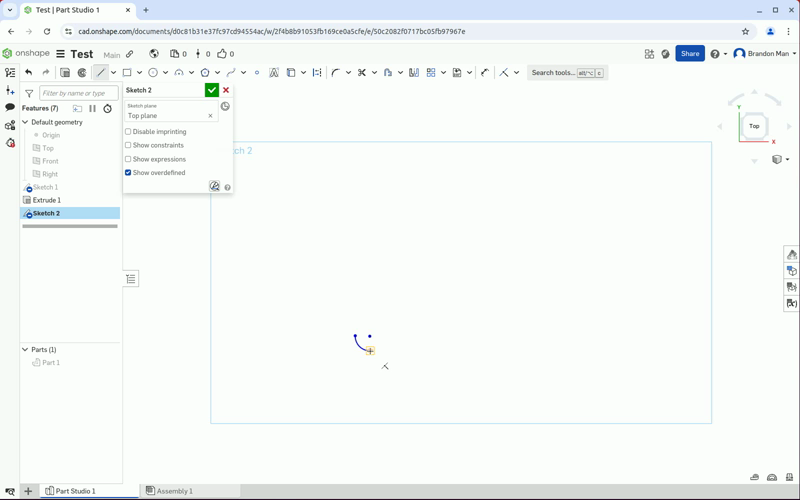
click(370, 350)
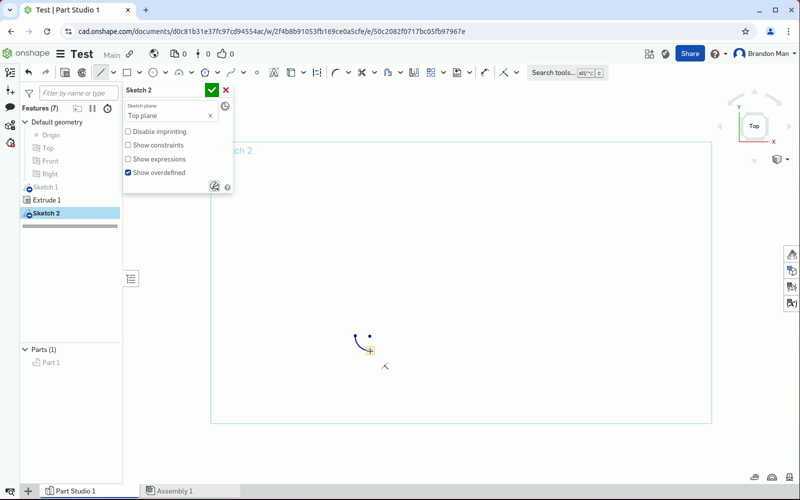
key_down(shift)
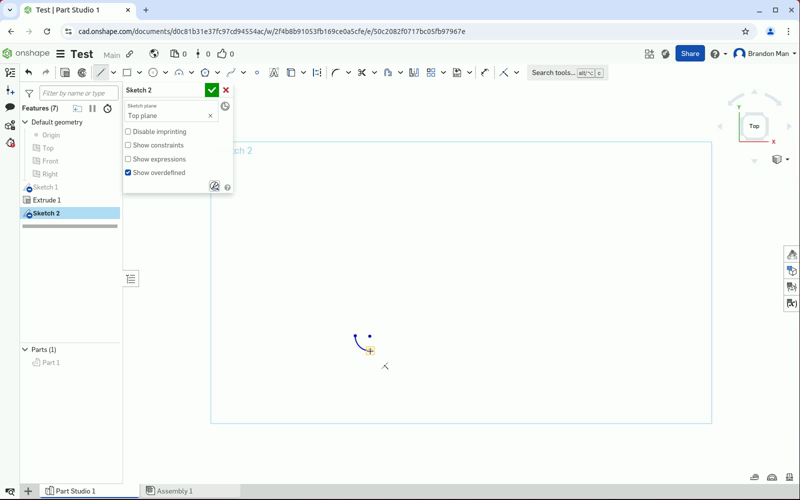
mouse_move(400, 350)
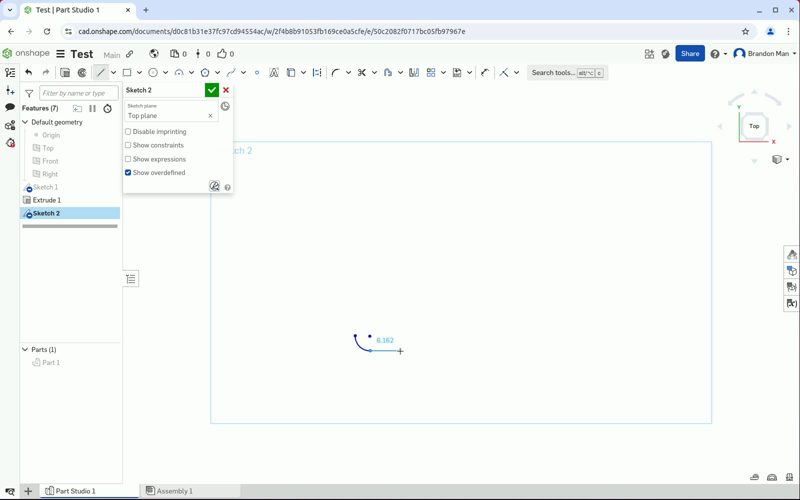
mouse_move(409, 350)
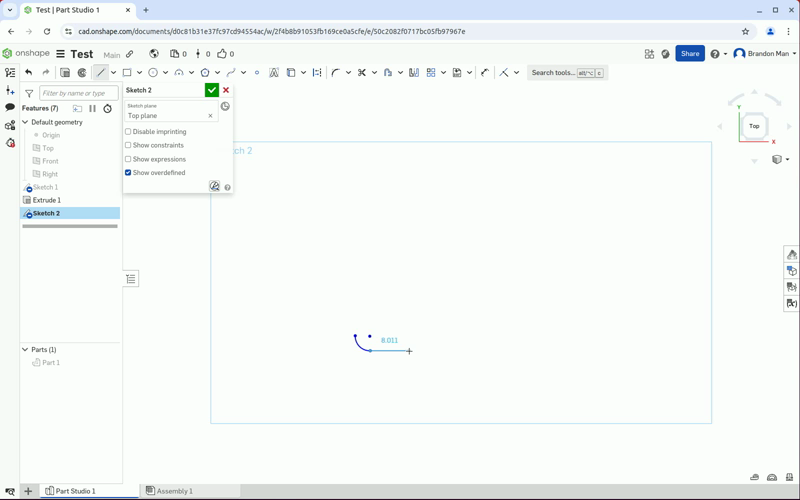
click(409, 350)
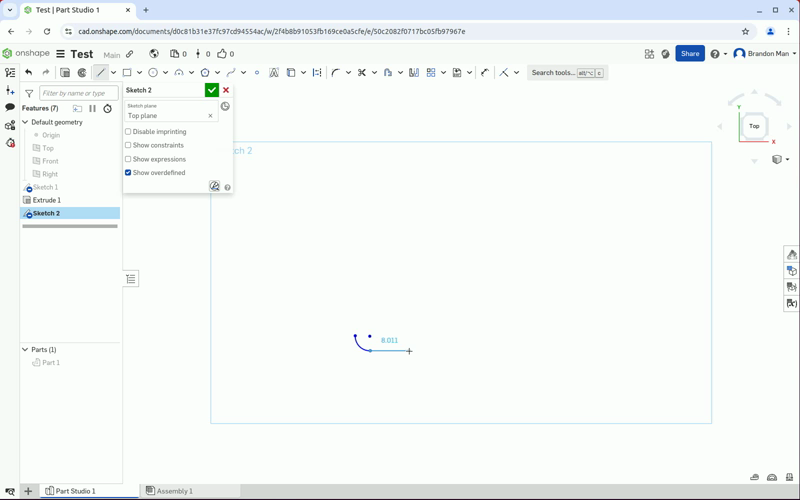
key_up(shift)
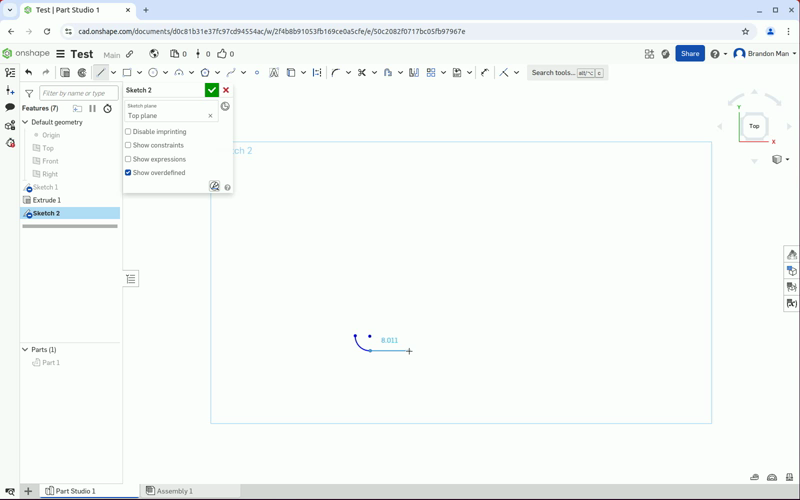
key_down(shift)
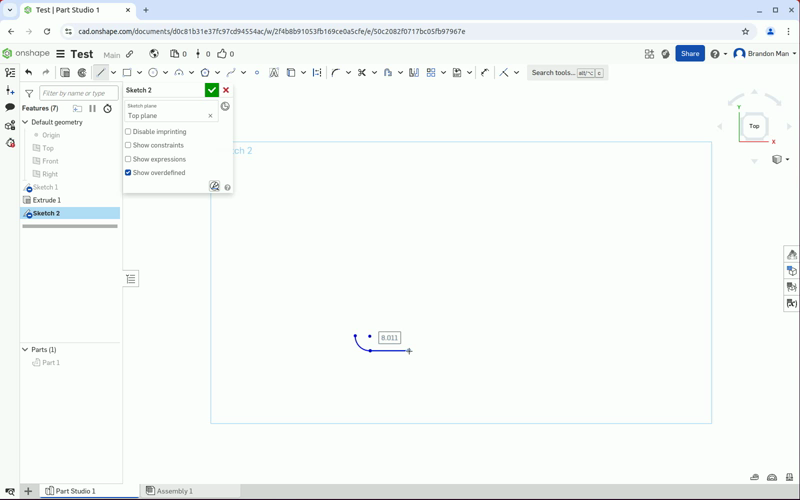
mouse_move(409, 216)
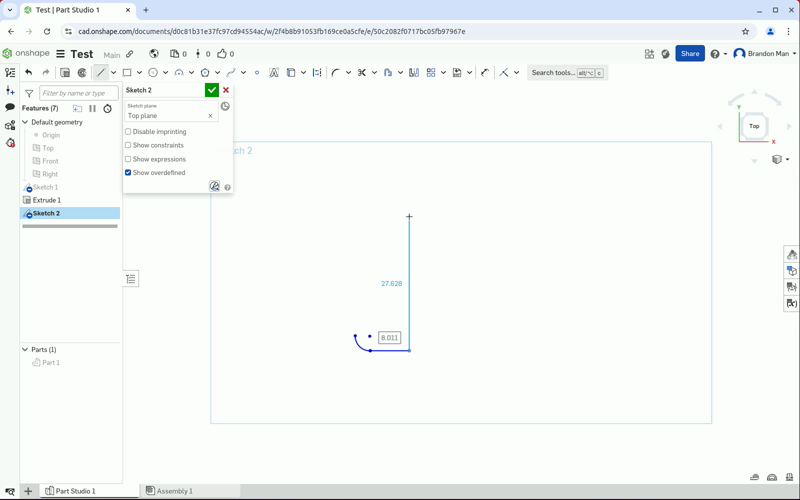
click(409, 216)
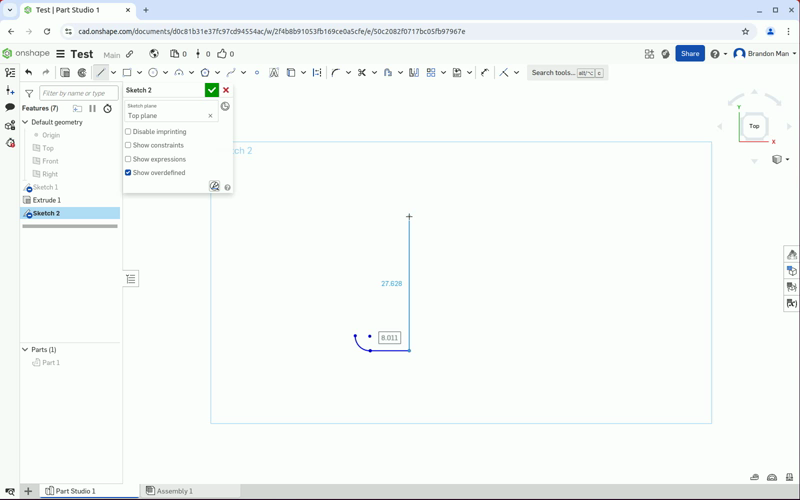
key_up(shift)
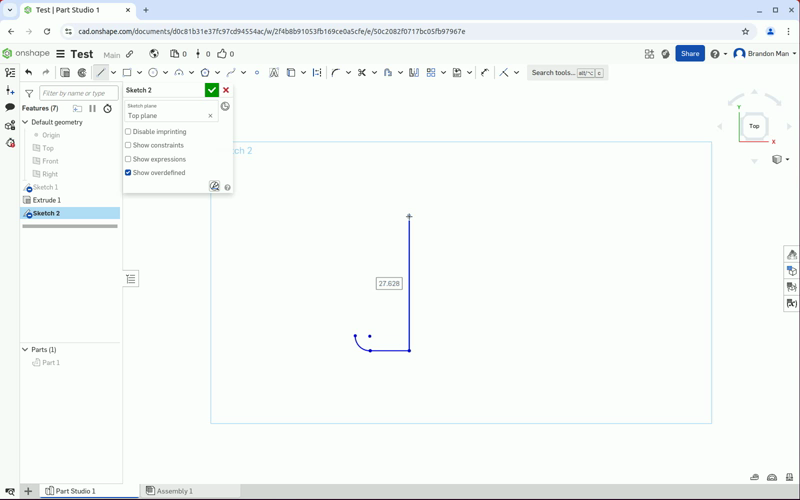
key_down(shift)
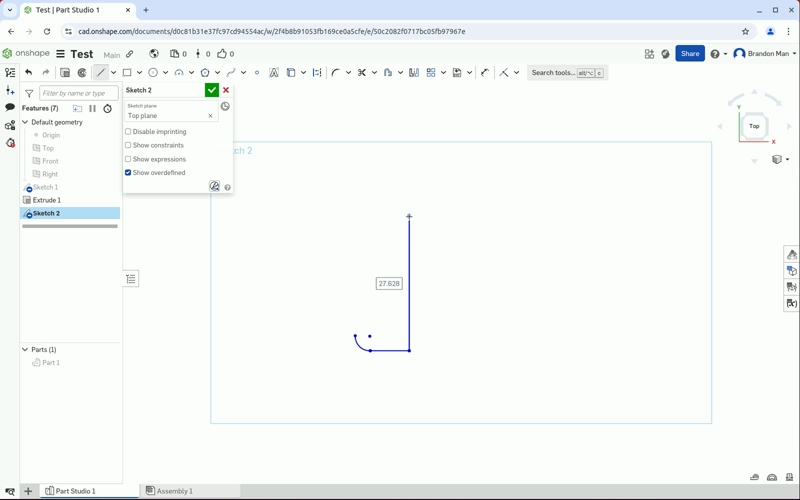
mouse_move(439, 216)
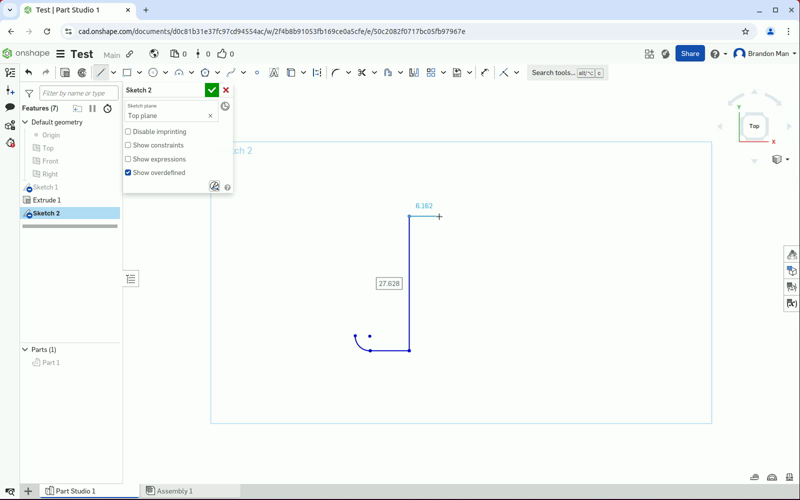
mouse_move(370, 216)
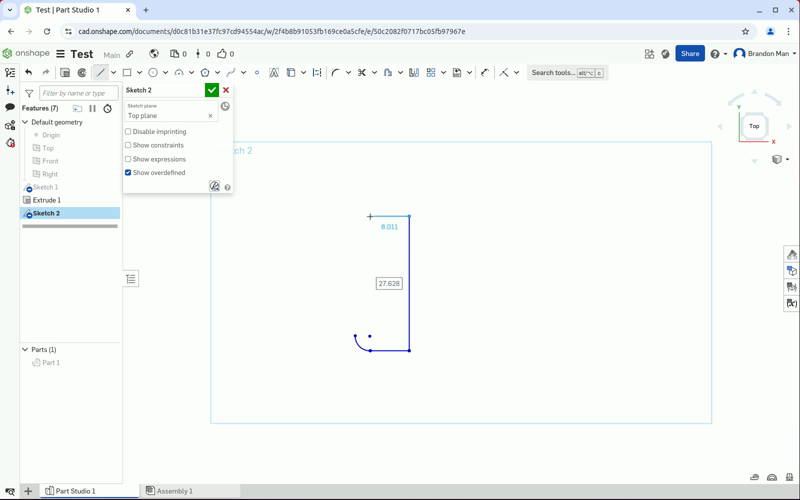
click(370, 216)
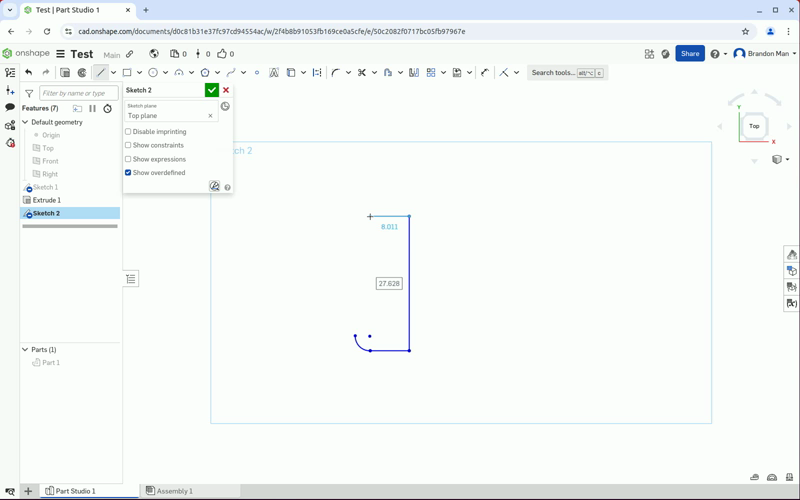
key_up(shift)
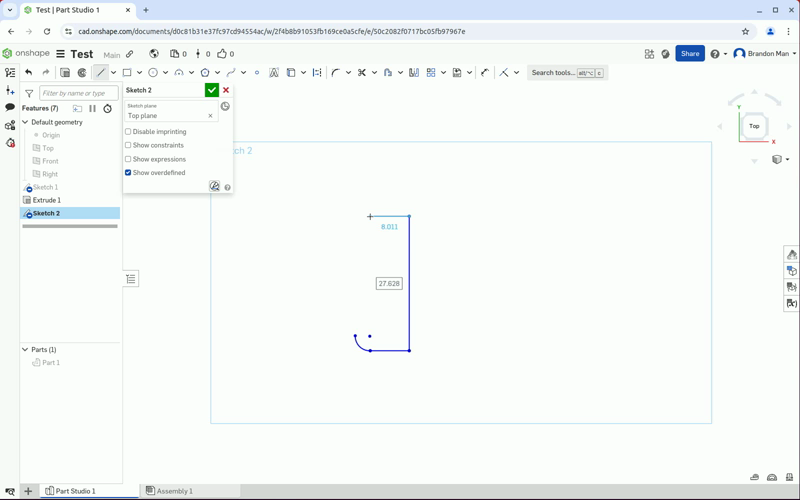
key(esc)
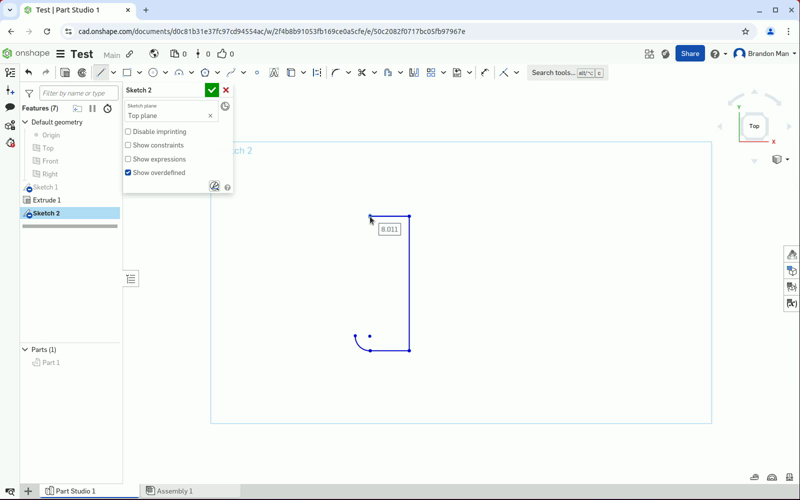
key(a)
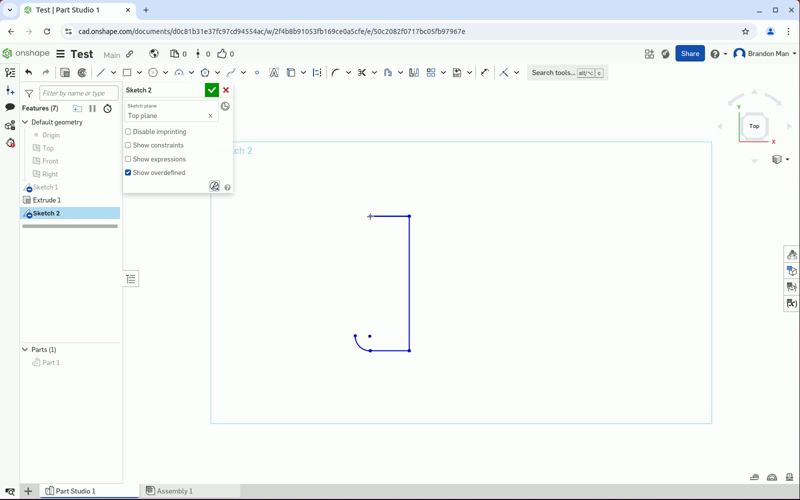
mouse_move(370, 216)
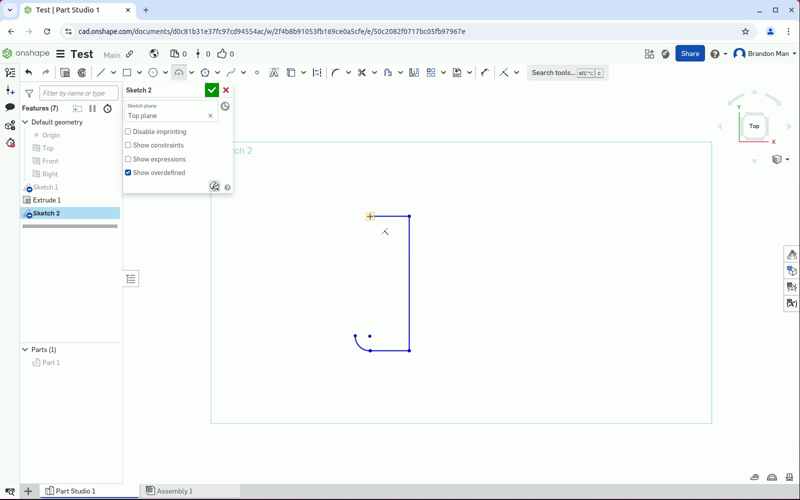
click(370, 216)
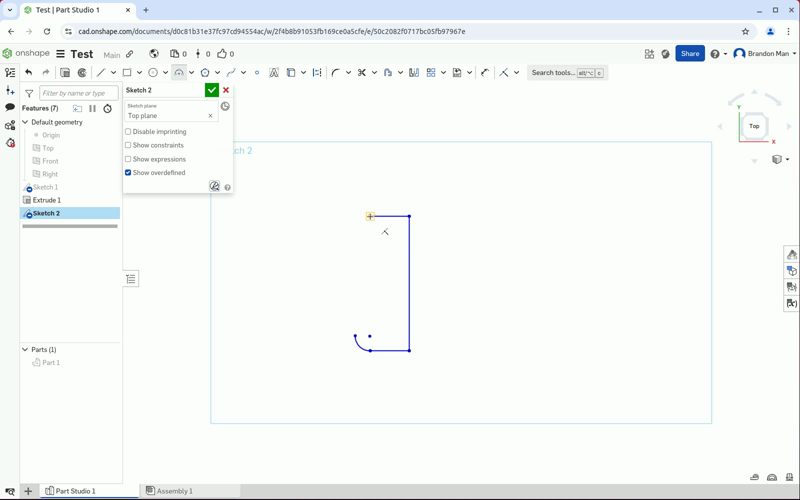
key_down(shift)
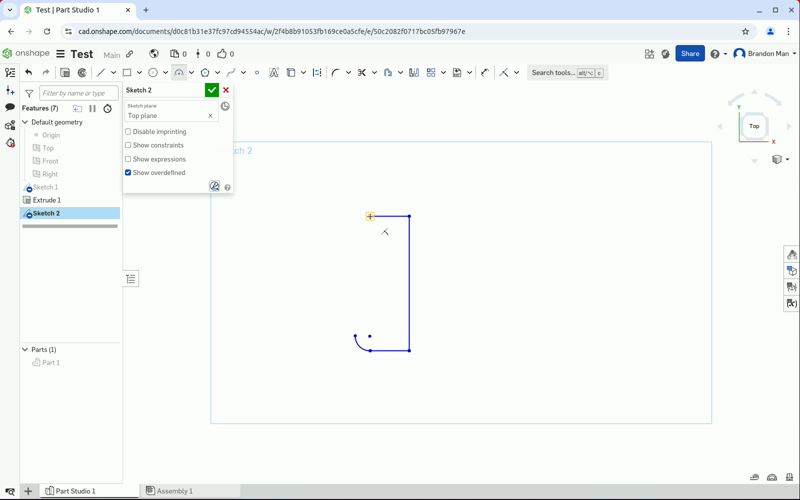
mouse_move(355, 231)
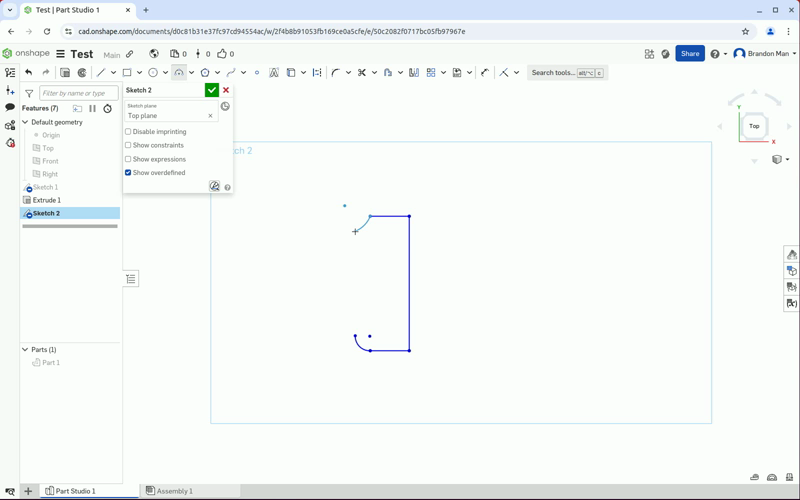
click(355, 231)
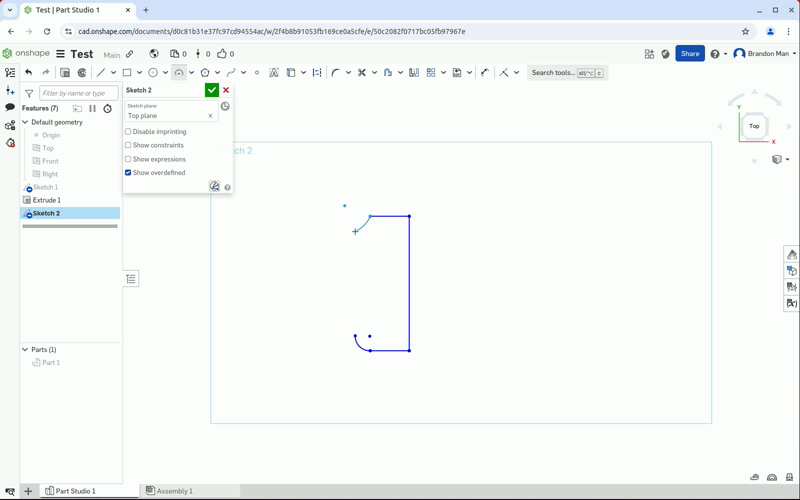
mouse_move(359, 220)
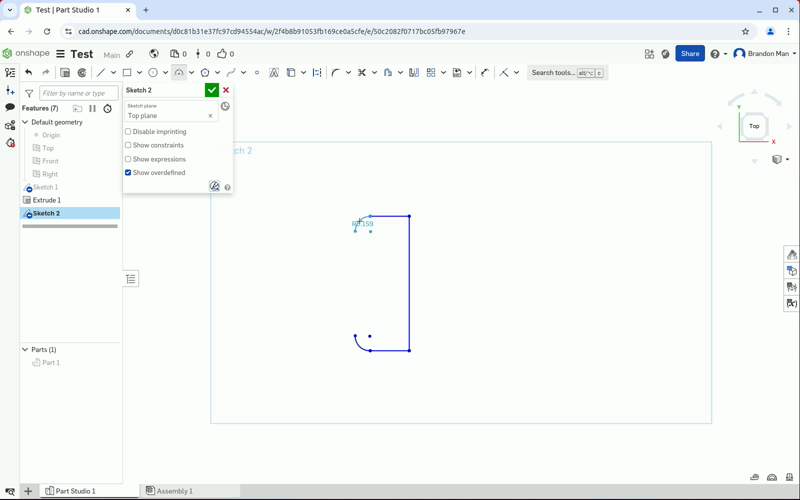
click(359, 220)
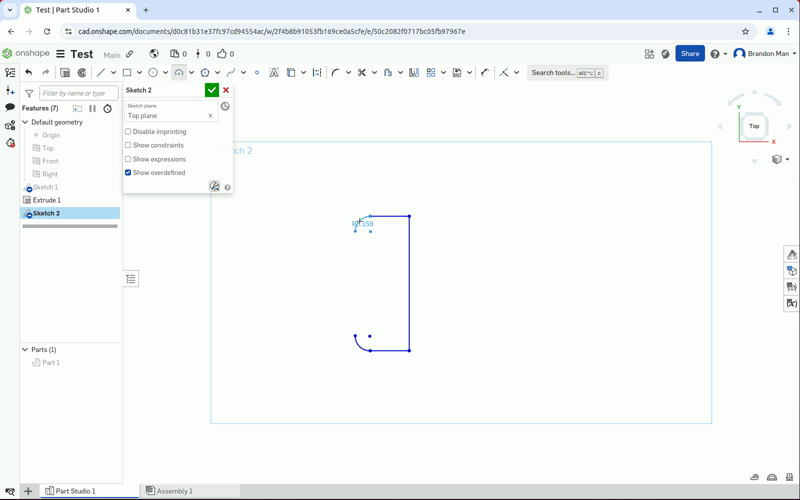
key_up(shift)
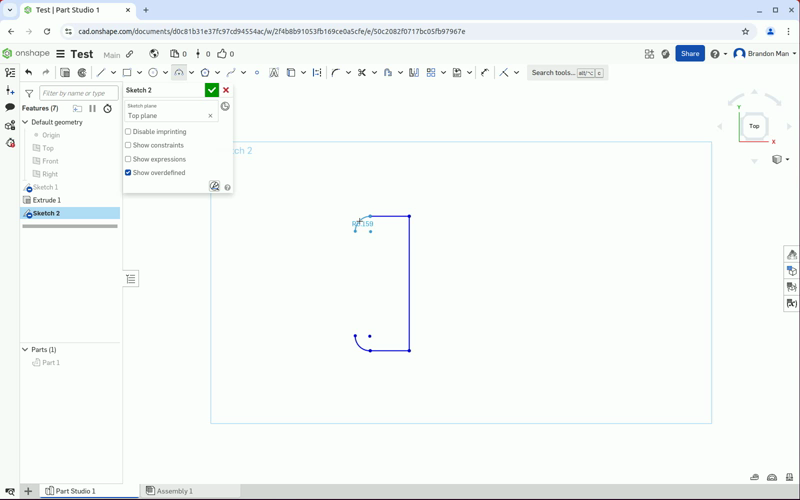
key(esc)
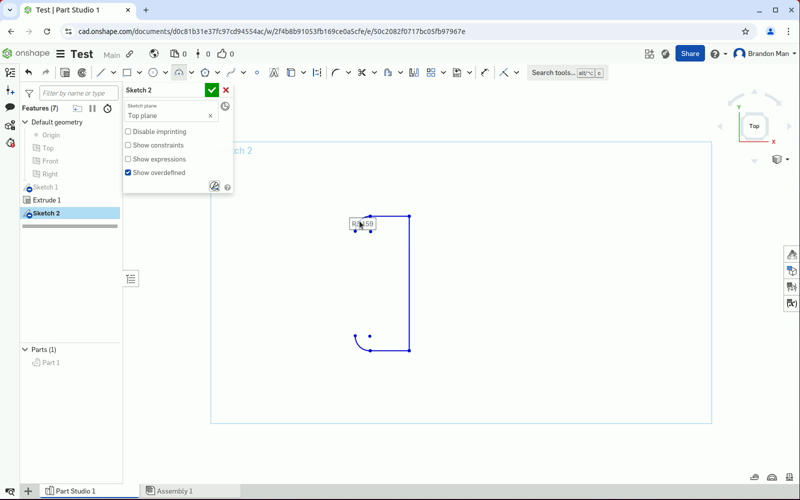
key(l)
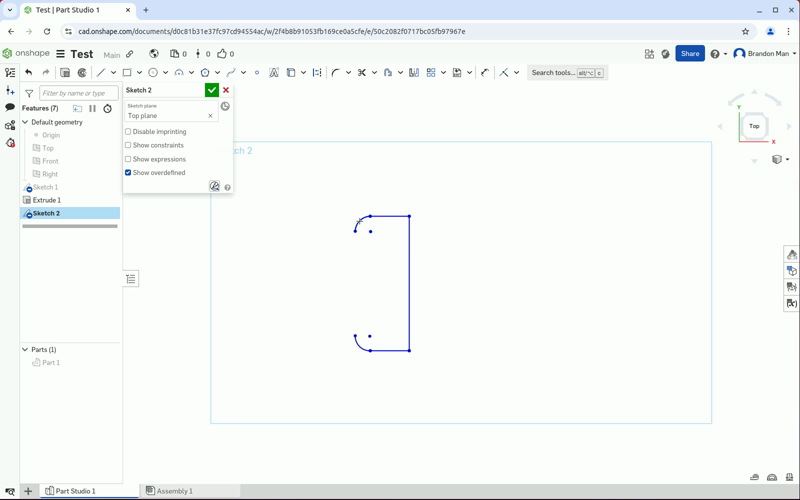
mouse_move(355, 231)
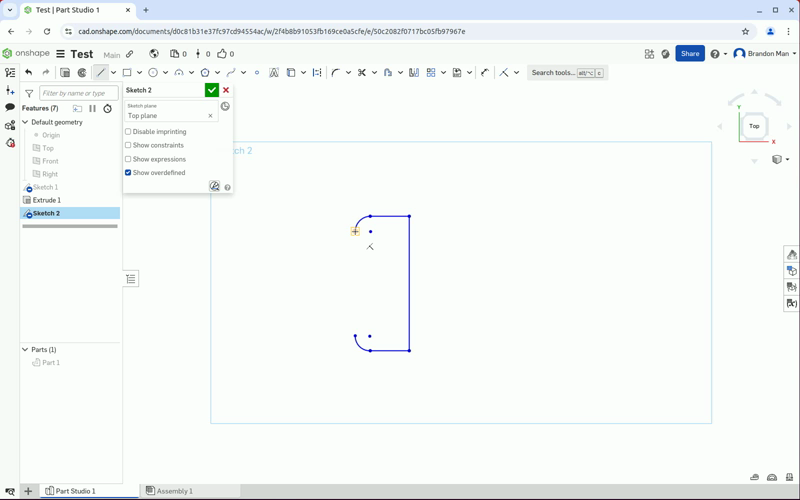
click(355, 231)
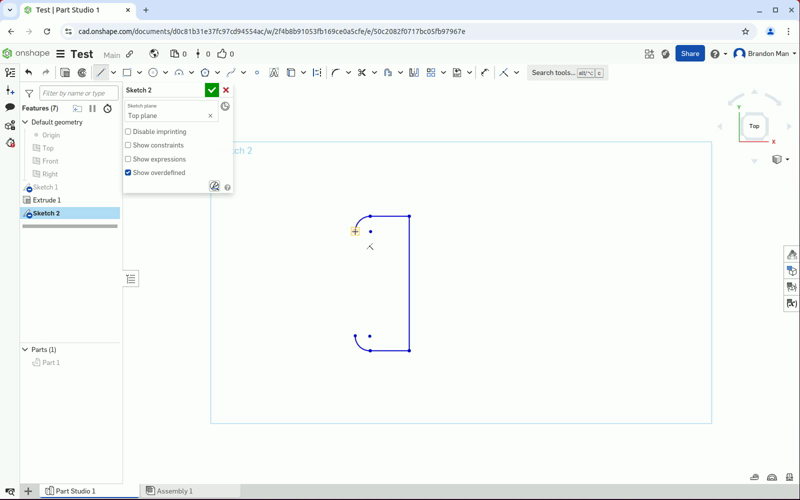
key_down(shift)
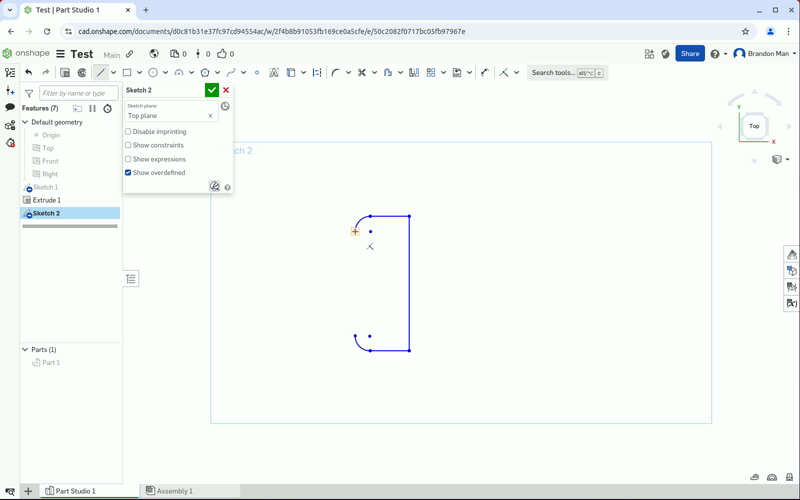
mouse_move(355, 335)
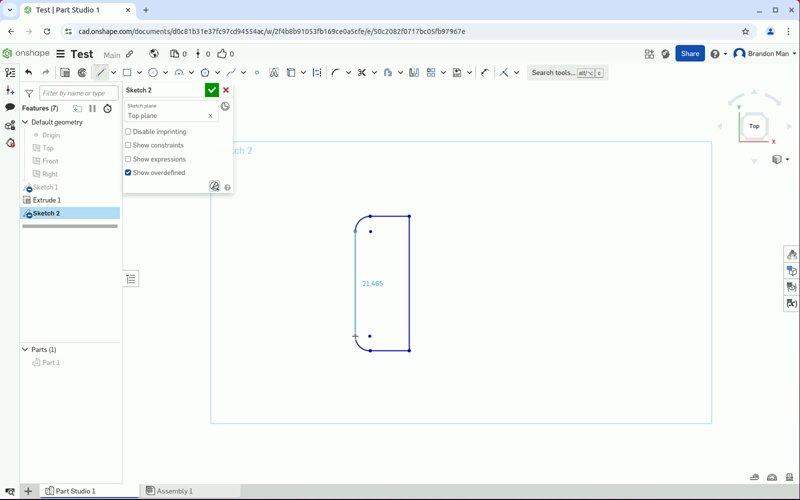
key_up(shift)
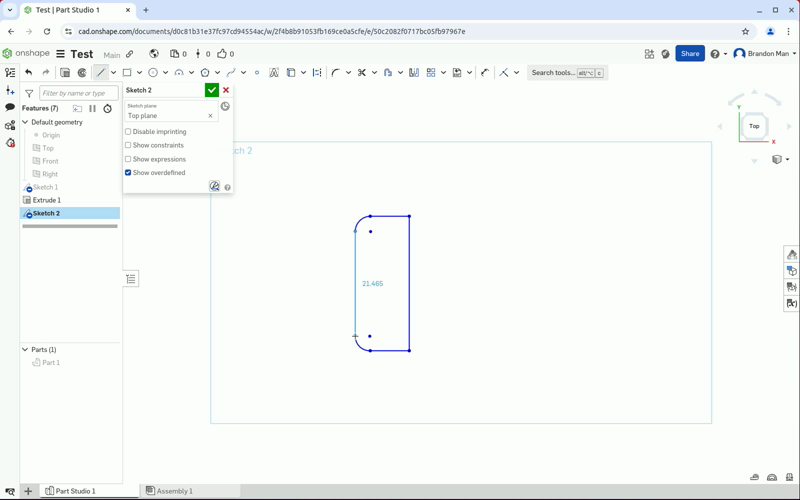
click(355, 335)
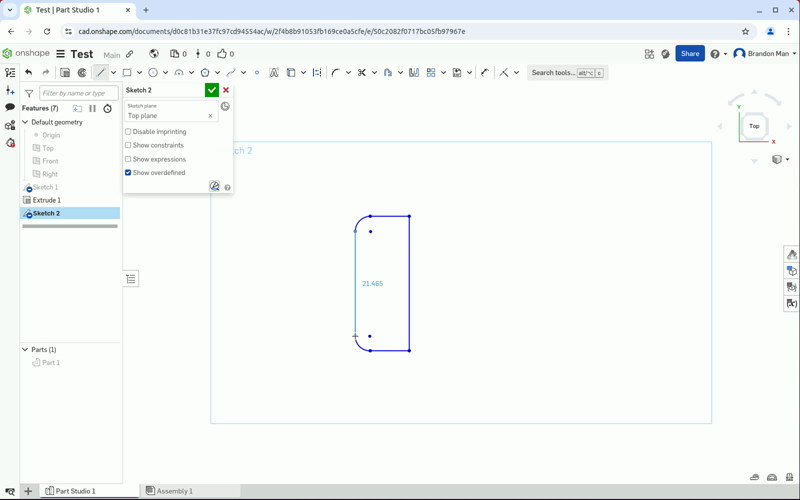
key(esc)
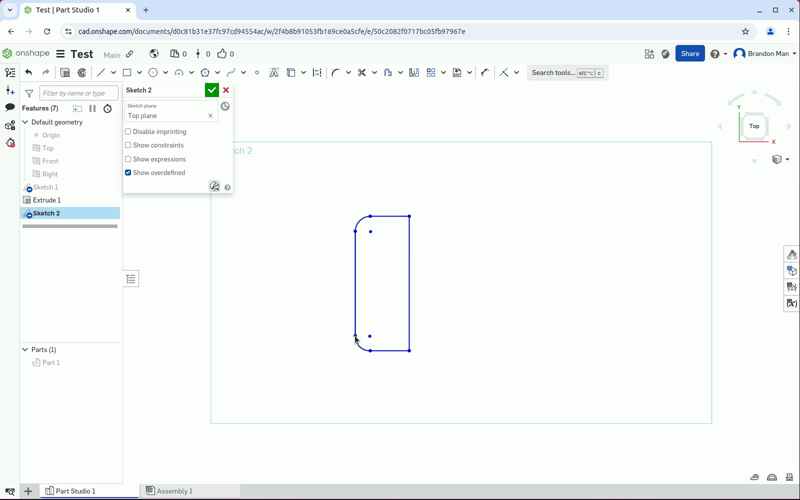
mouse_move(399, 289)
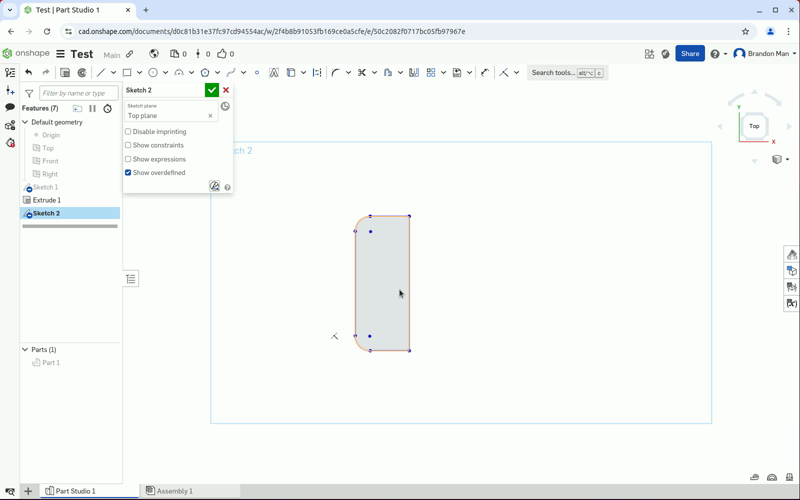
click(399, 289)
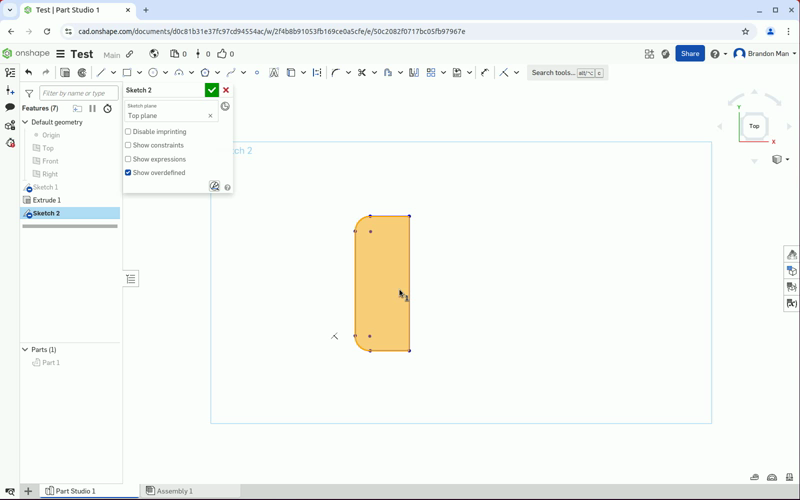
mouse_move(73, 352)
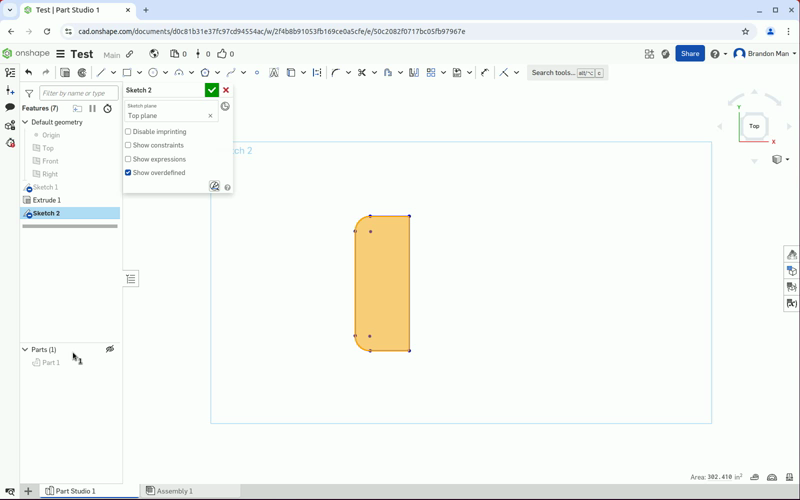
key(shift+y)
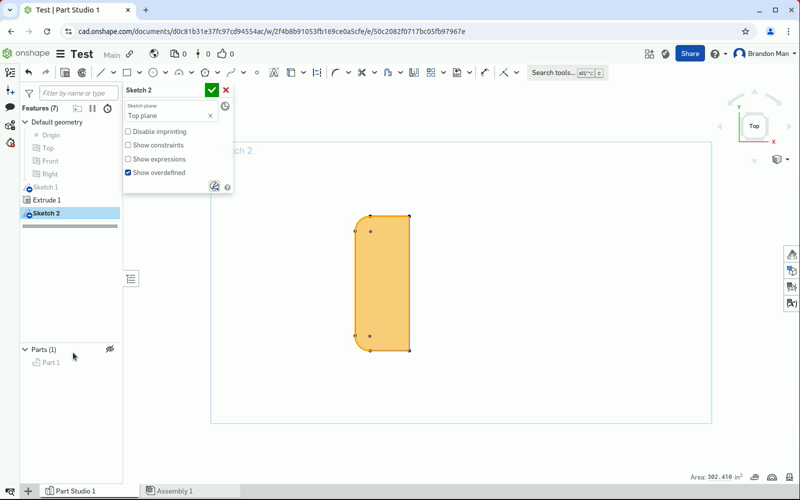
key(shift+e)
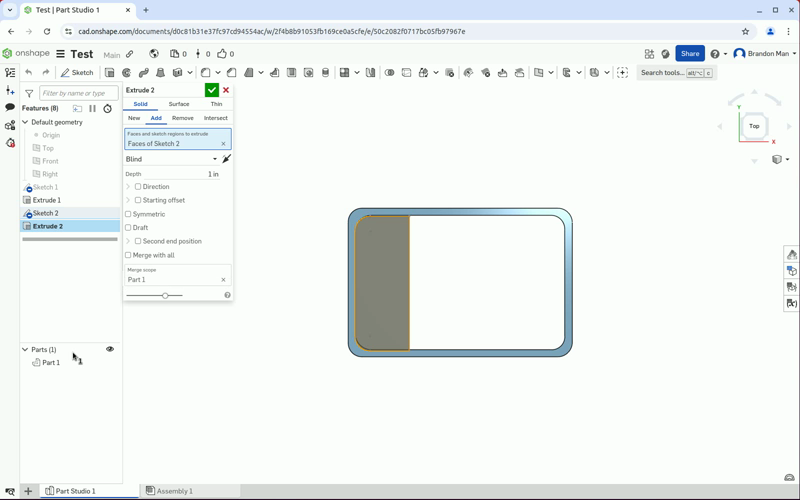
mouse_move(143, 106)
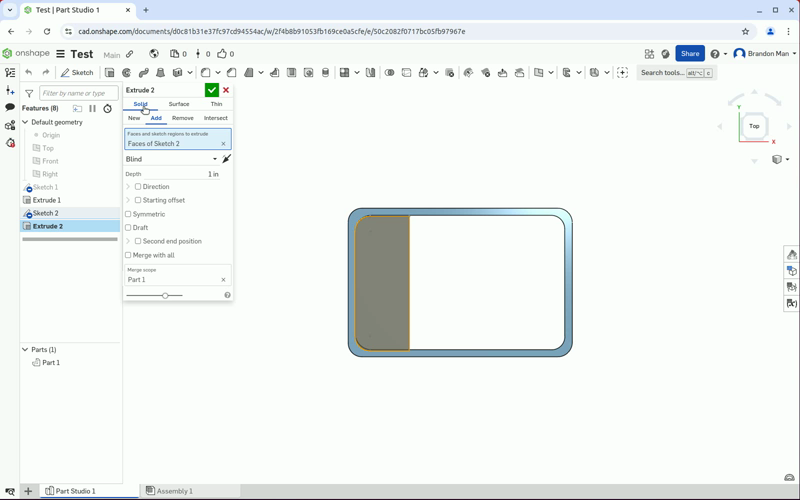
click(143, 106)
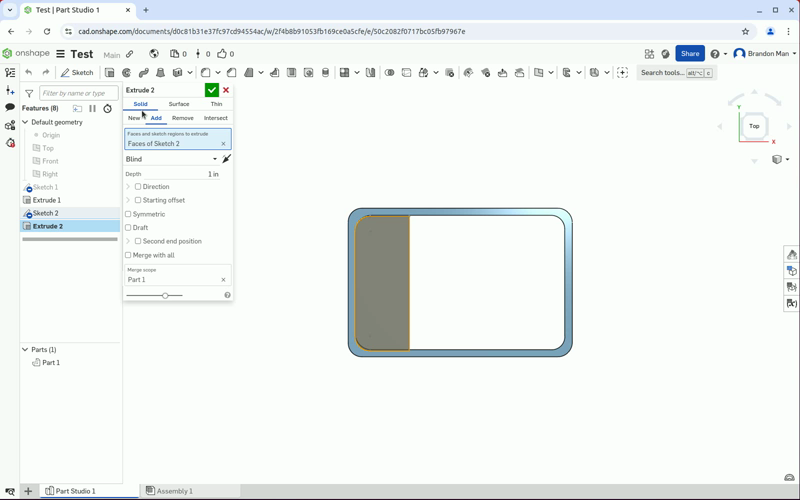
mouse_move(137, 120)
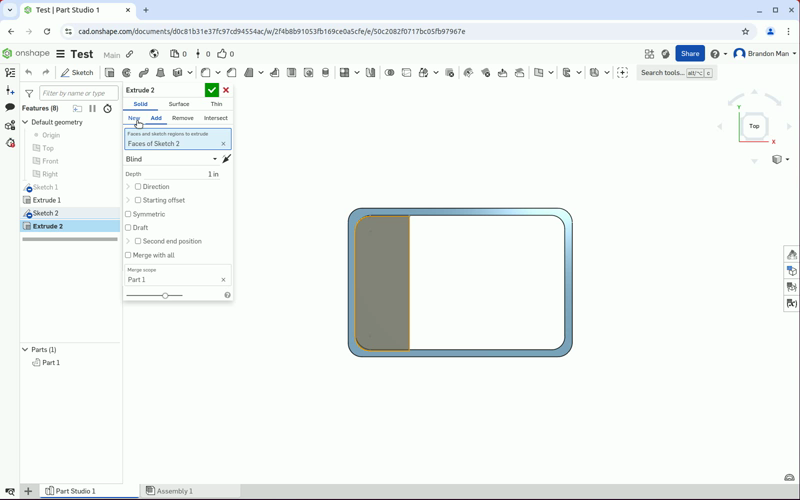
click(137, 120)
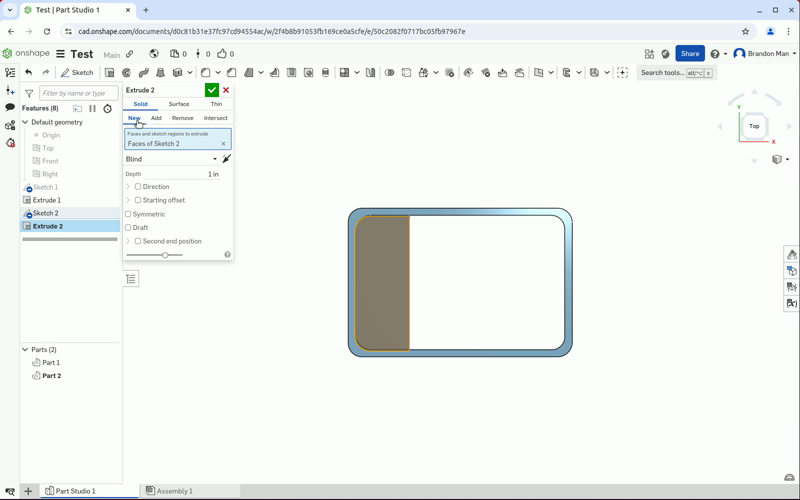
key(tab, 4)
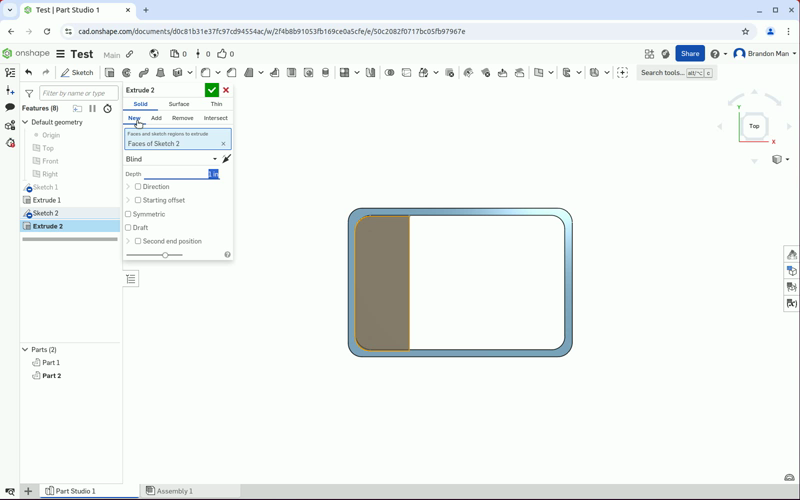
text(0.722)
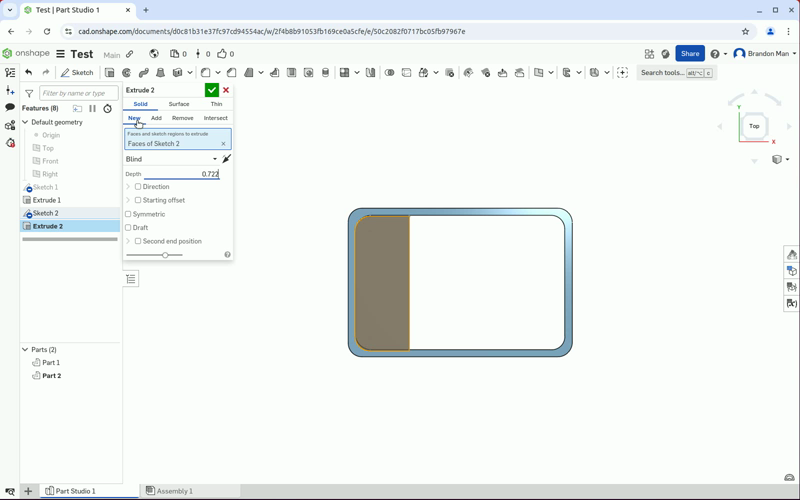
key(enter)
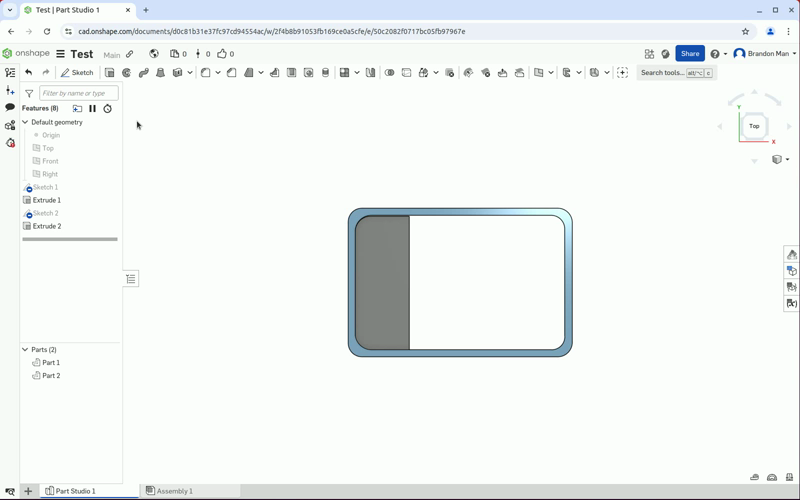
key(shift+h)
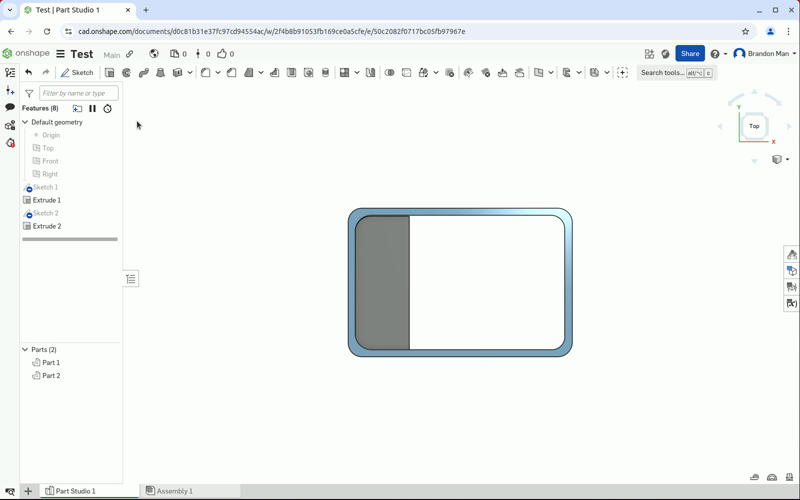
key(shift+h)
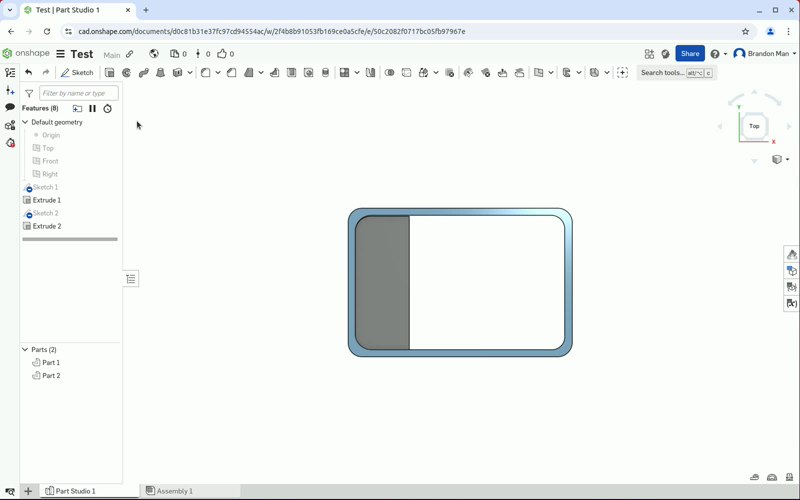
mouse_move(73, 189)
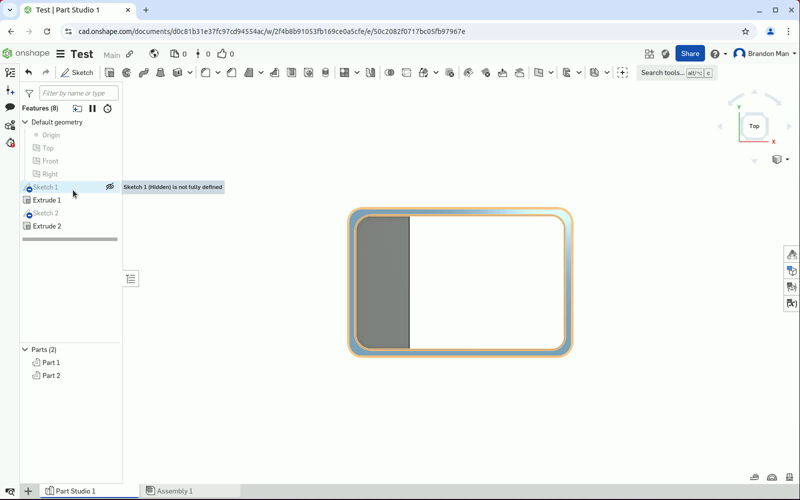
click(73, 189)
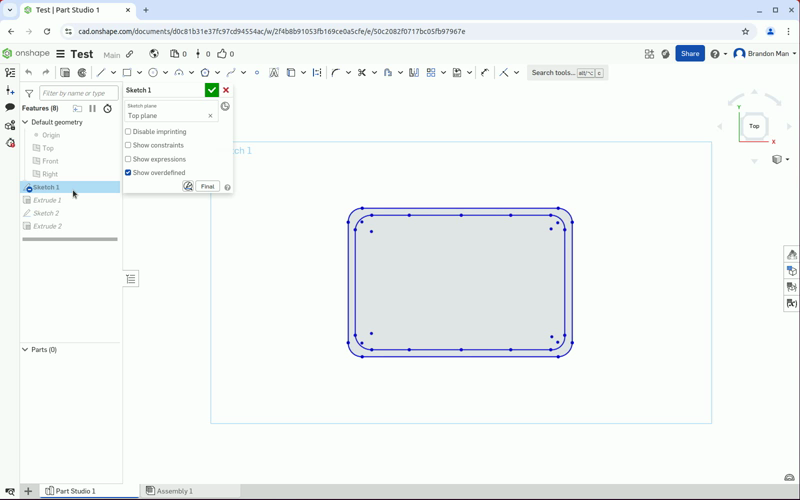
mouse_move(229, 92)
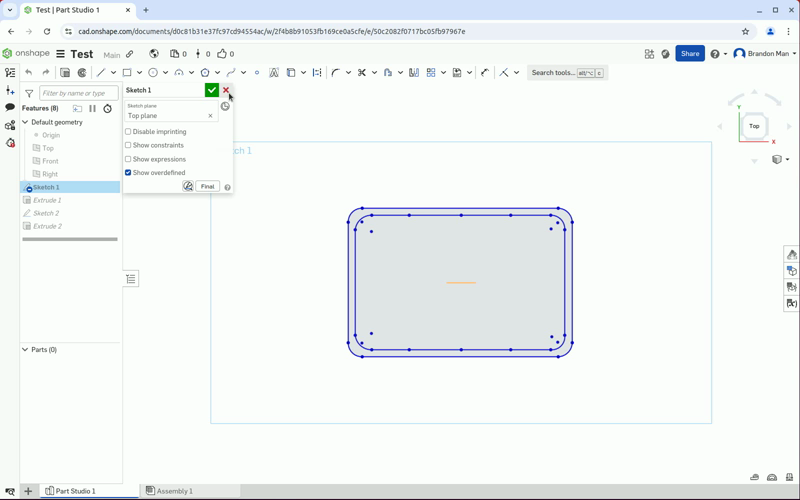
click(229, 92)
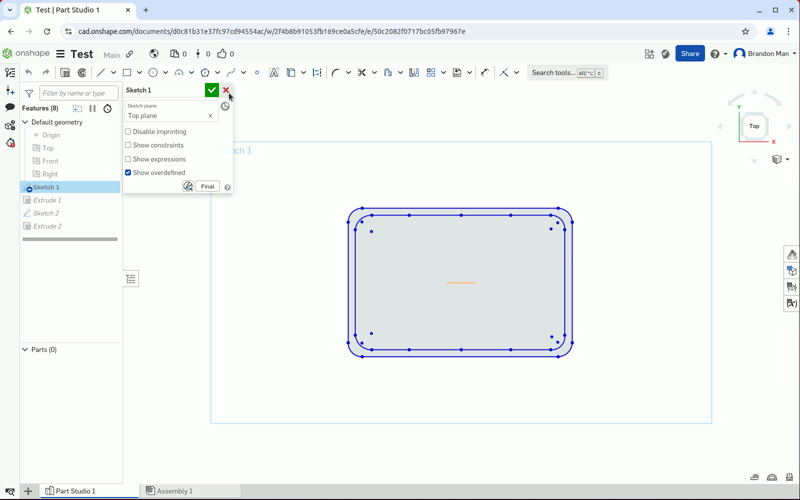
key(shift+s)
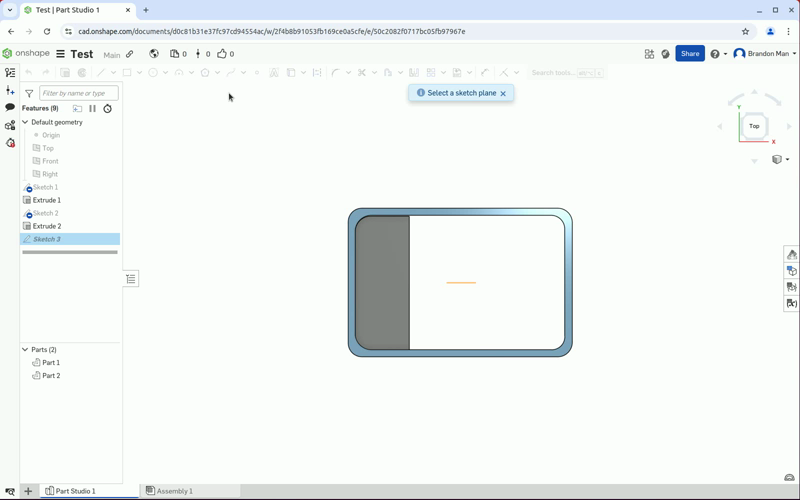
mouse_move(73, 150)
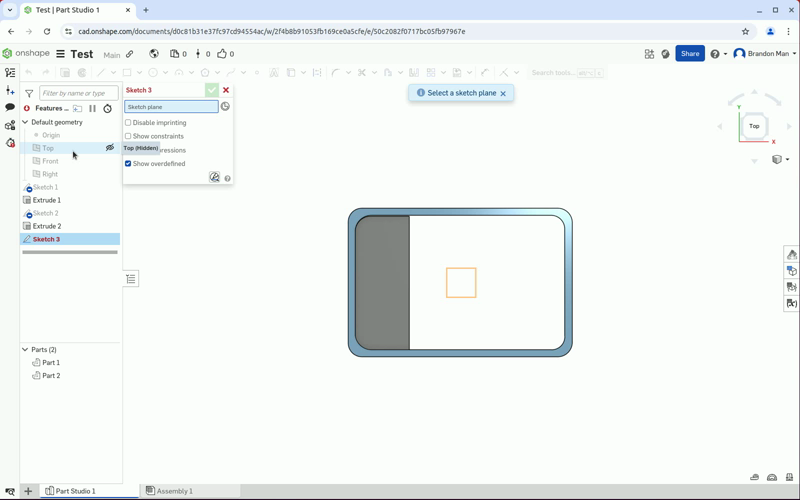
click(73, 150)
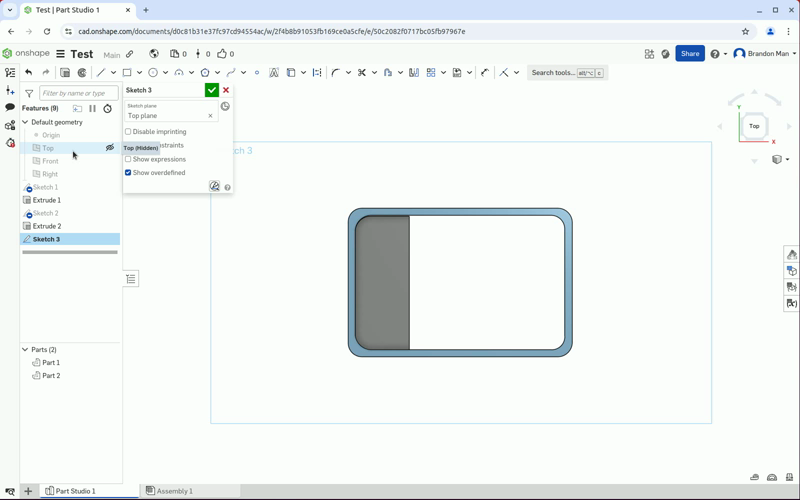
mouse_move(73, 352)
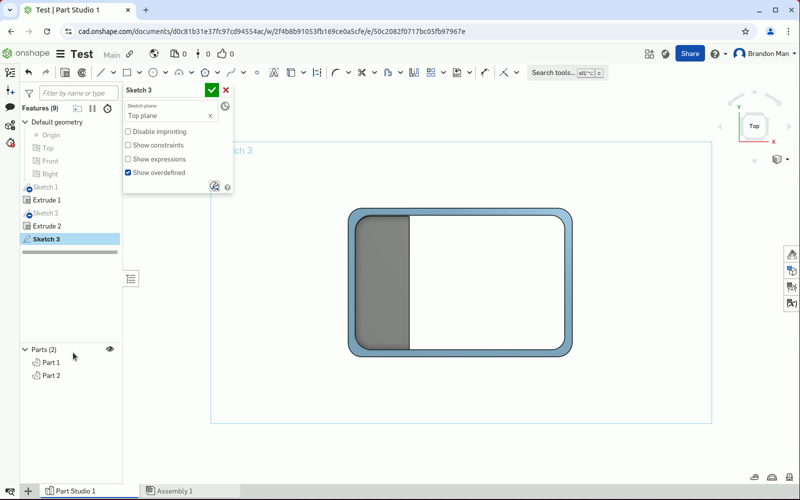
key(y)
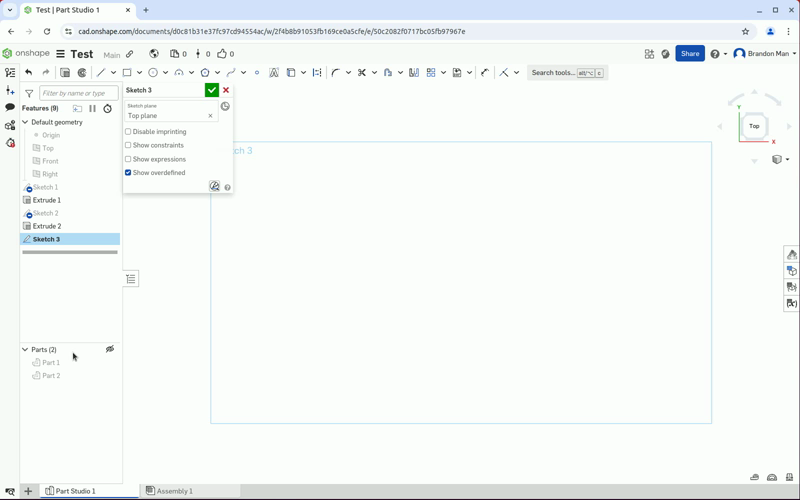
key(l)
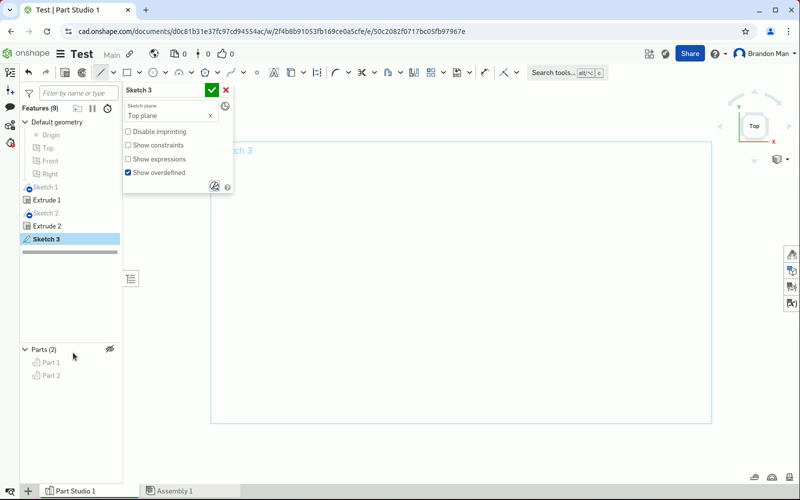
key_down(shift)
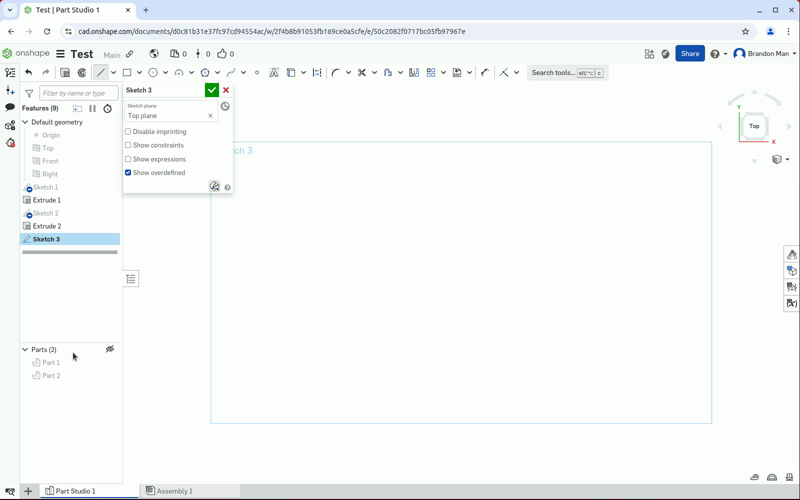
mouse_move(460, 351)
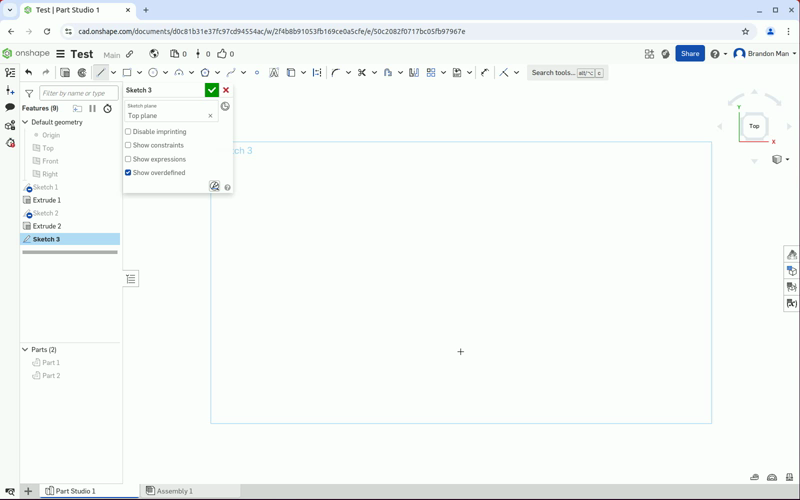
click(460, 351)
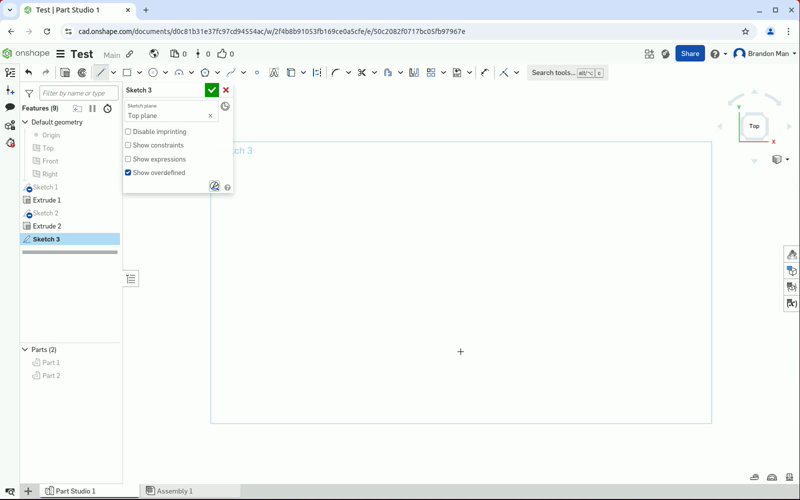
key_up(shift)
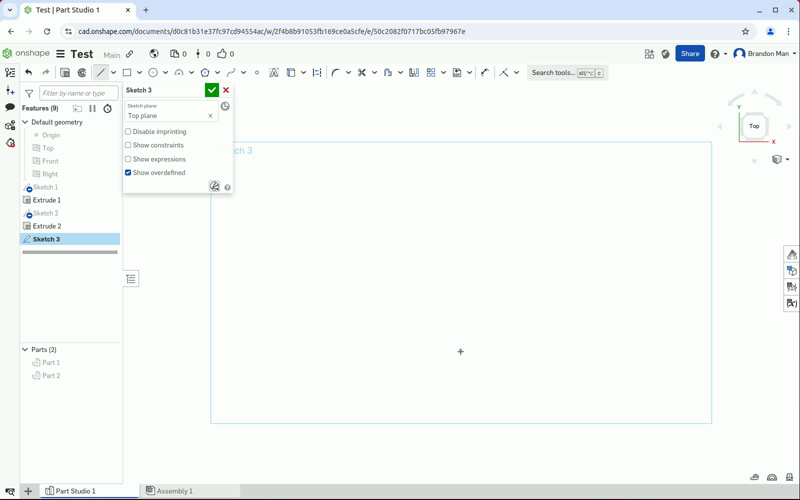
key_down(shift)
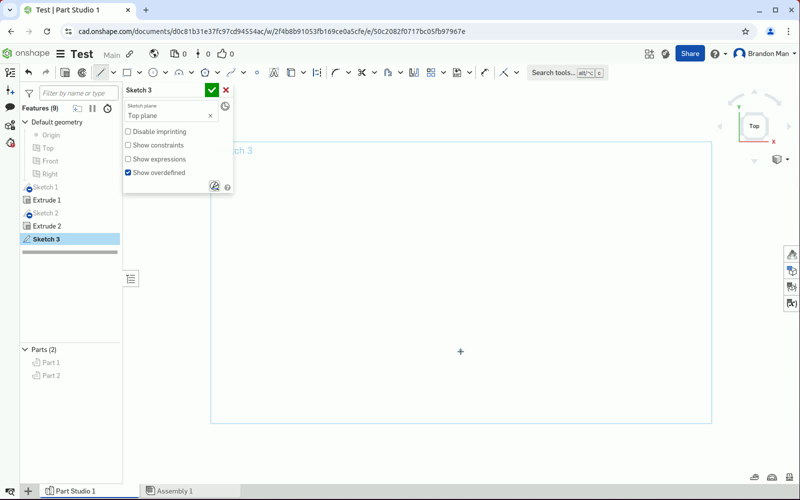
mouse_move(490, 351)
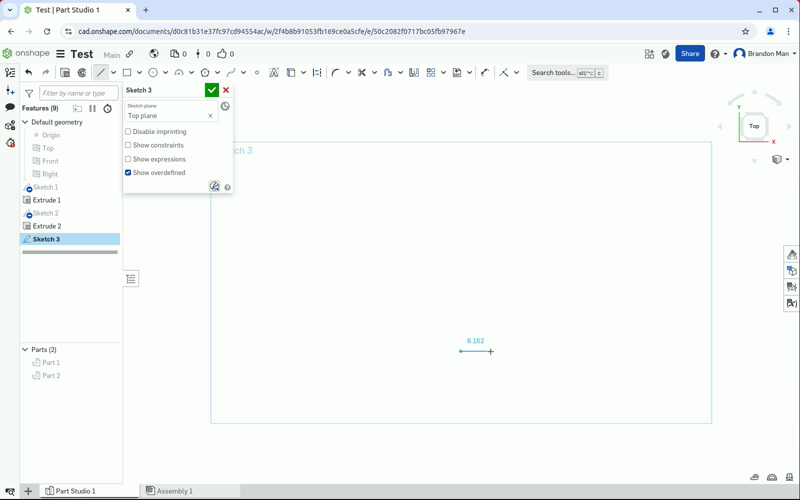
mouse_move(511, 351)
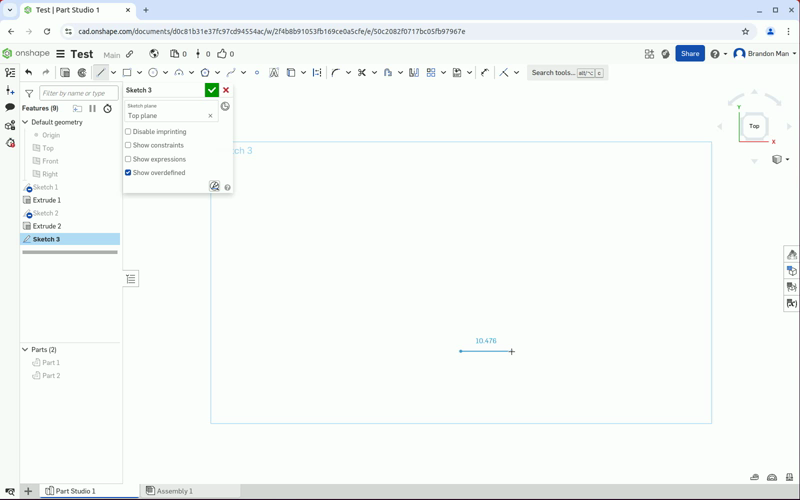
click(511, 351)
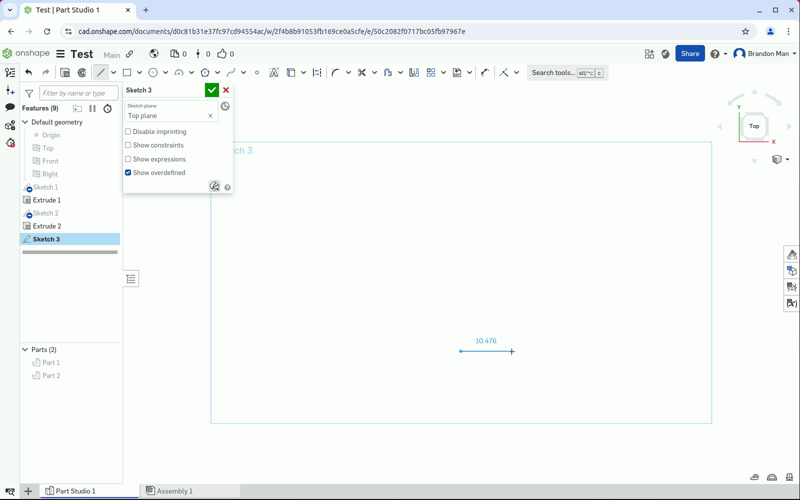
key_up(shift)
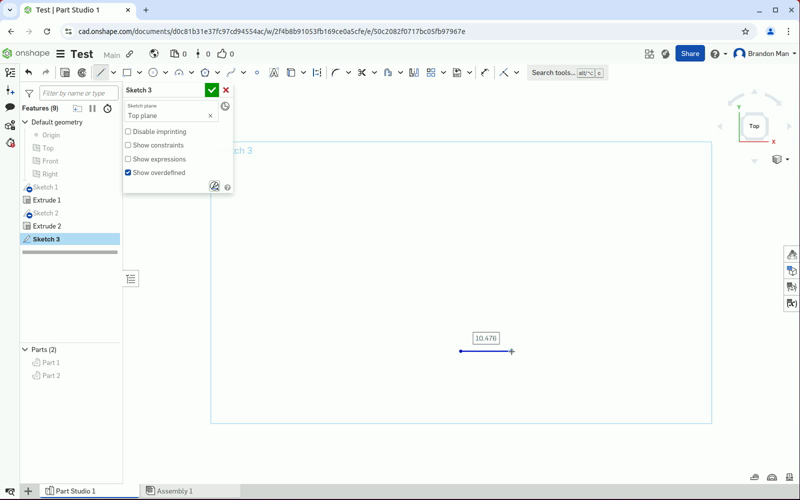
key_down(shift)
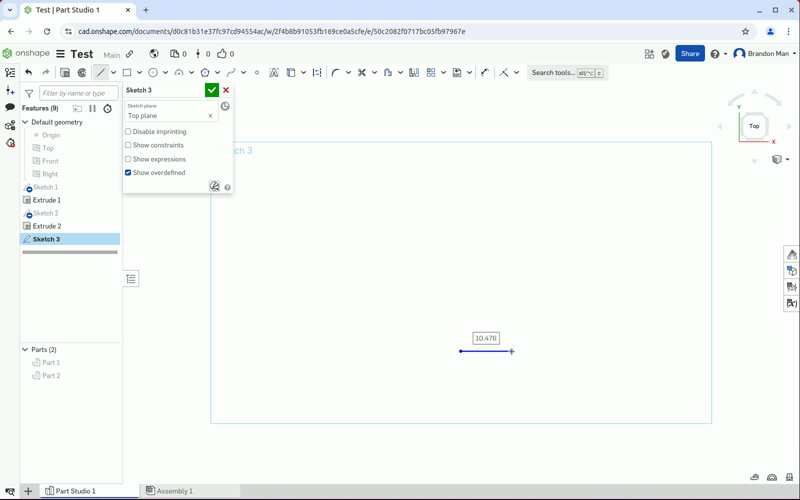
mouse_move(511, 216)
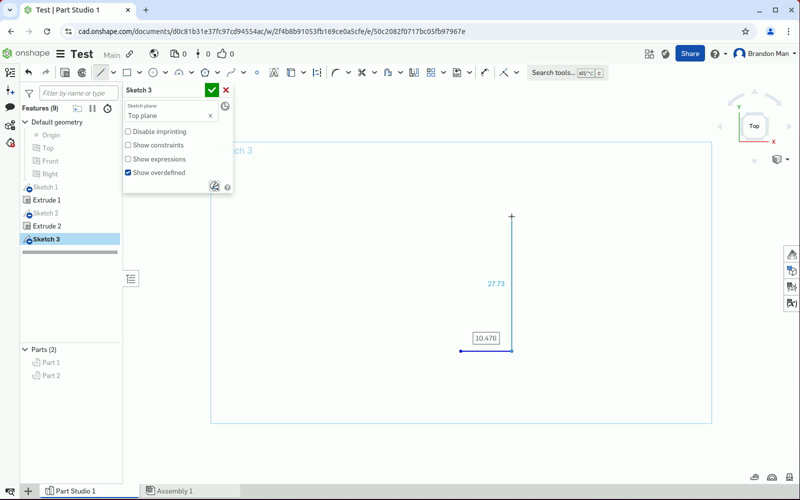
click(511, 216)
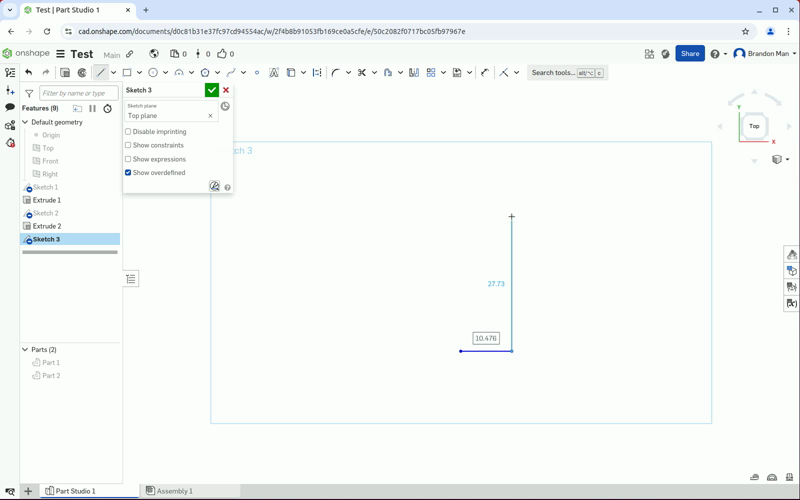
key_up(shift)
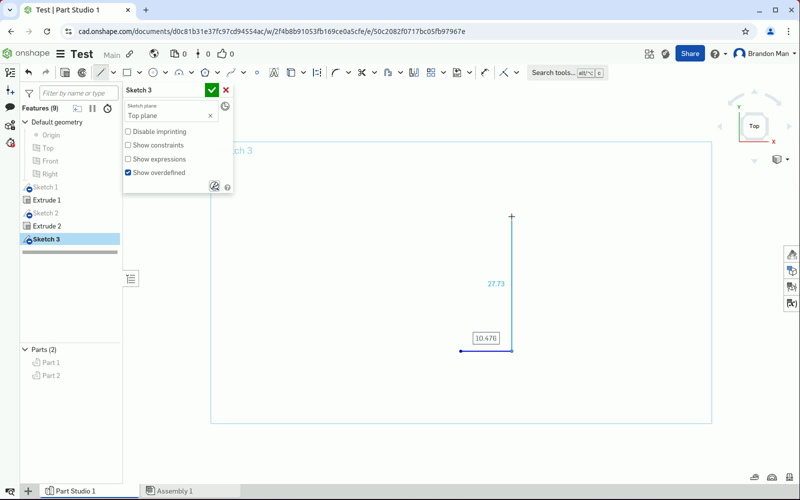
key_down(shift)
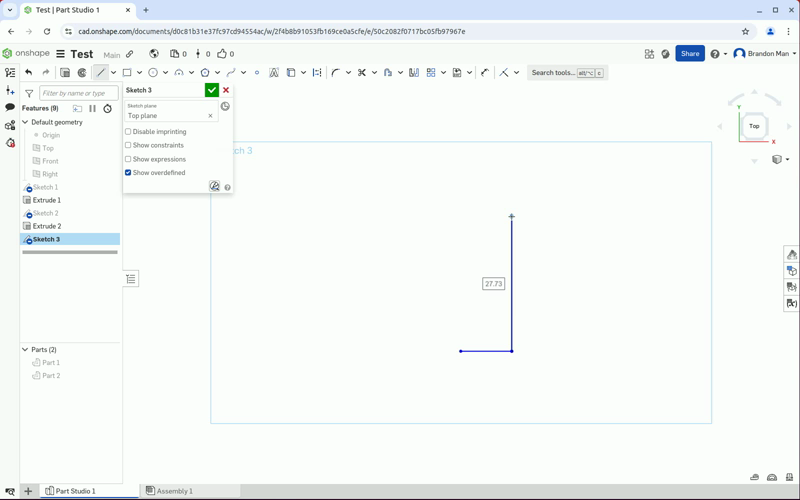
mouse_move(541, 216)
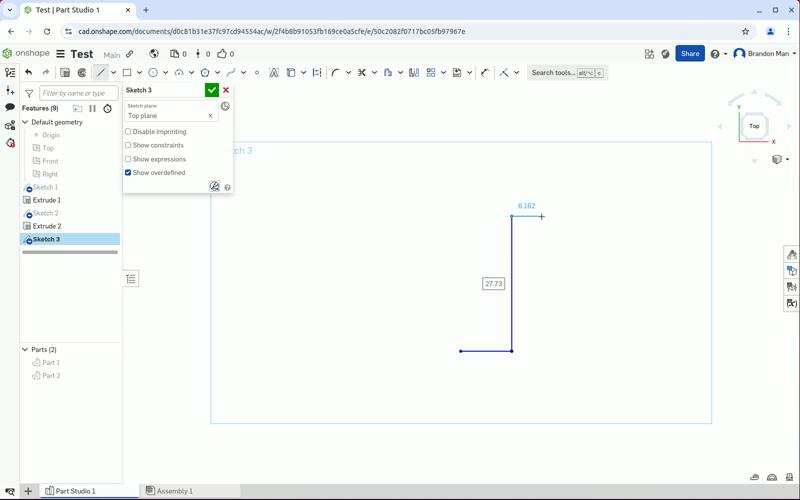
mouse_move(460, 216)
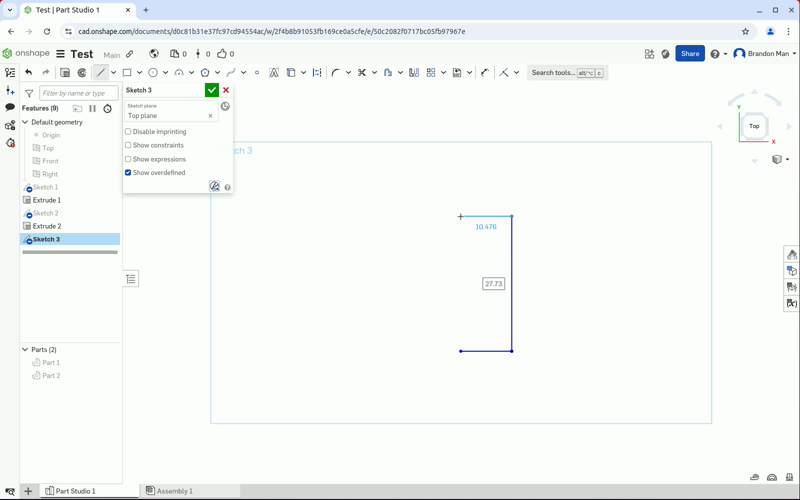
click(460, 216)
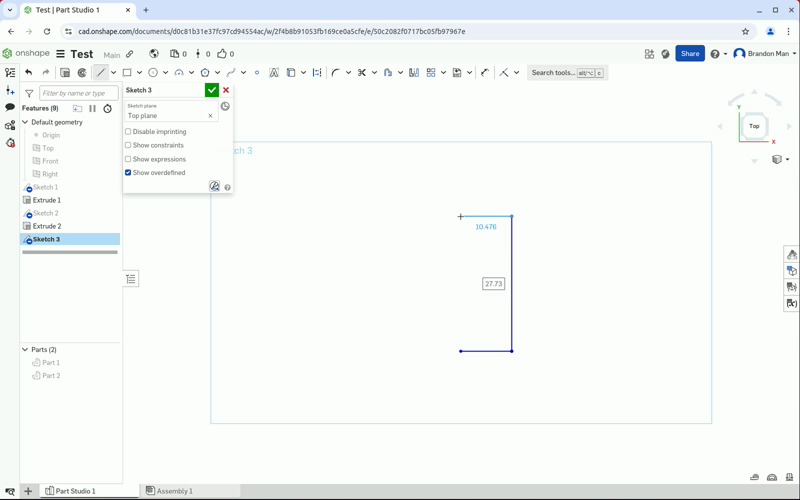
key_up(shift)
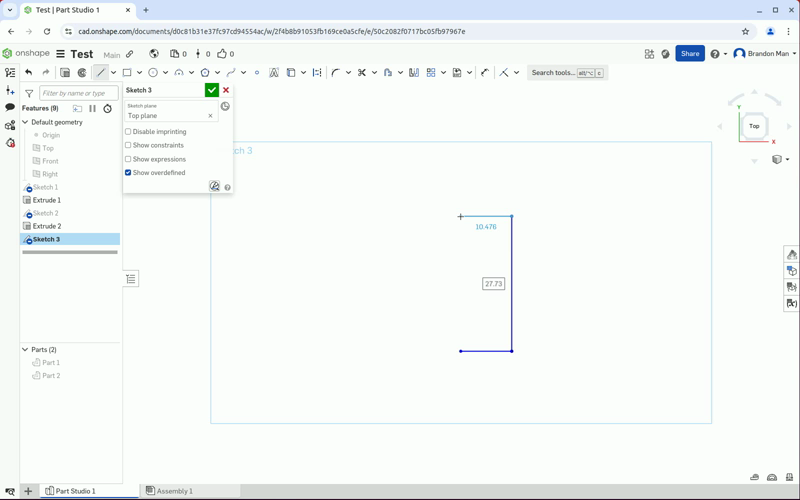
key_down(shift)
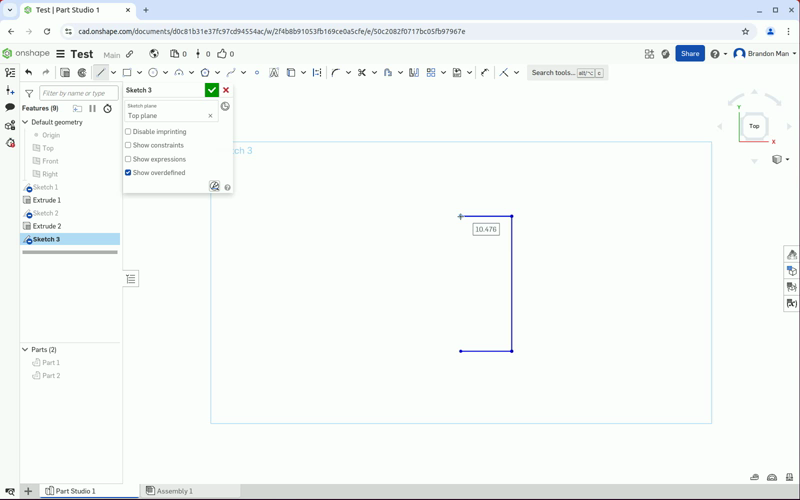
mouse_move(460, 351)
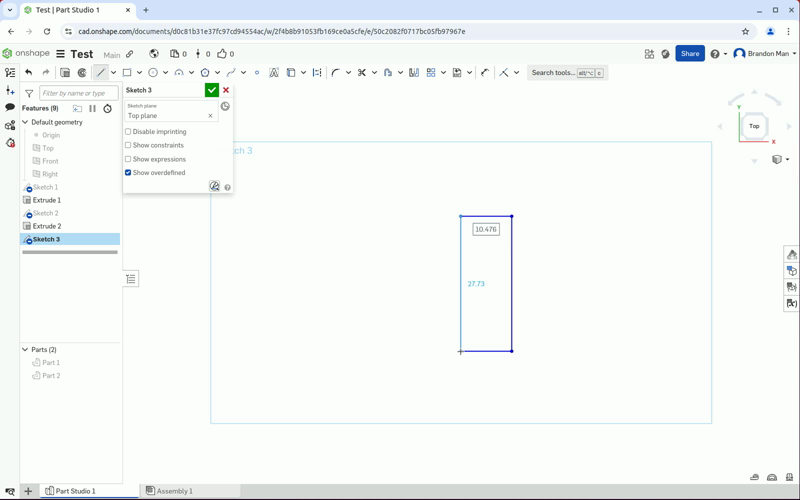
key_up(shift)
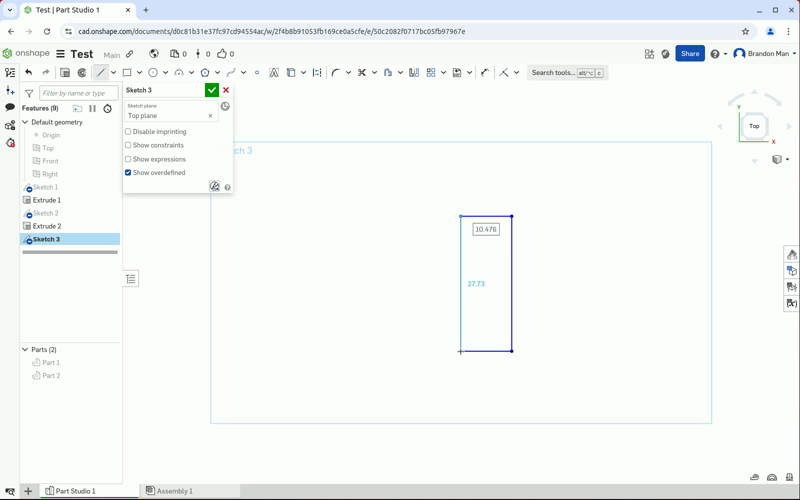
click(460, 351)
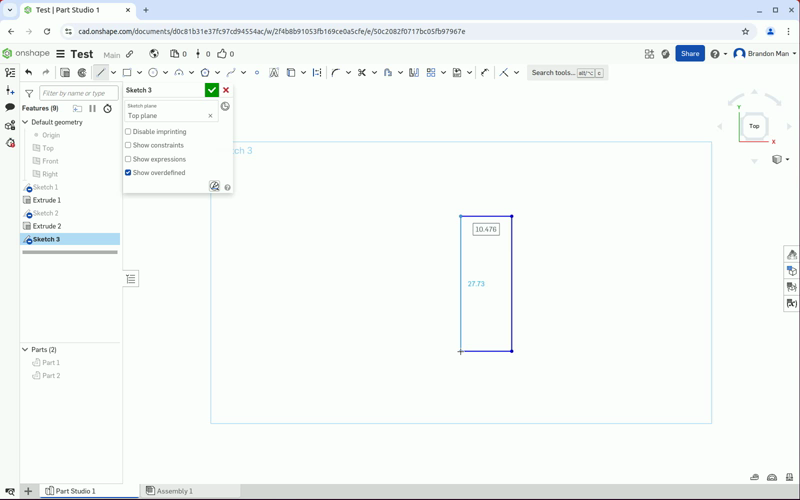
key(esc)
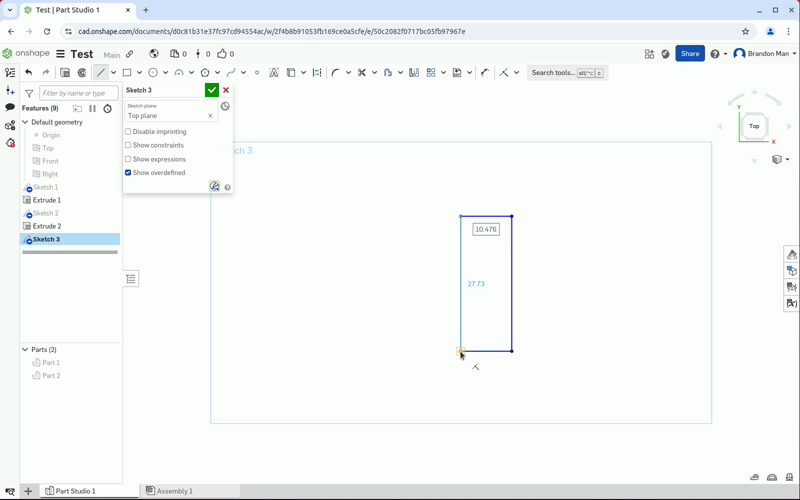
mouse_move(492, 238)
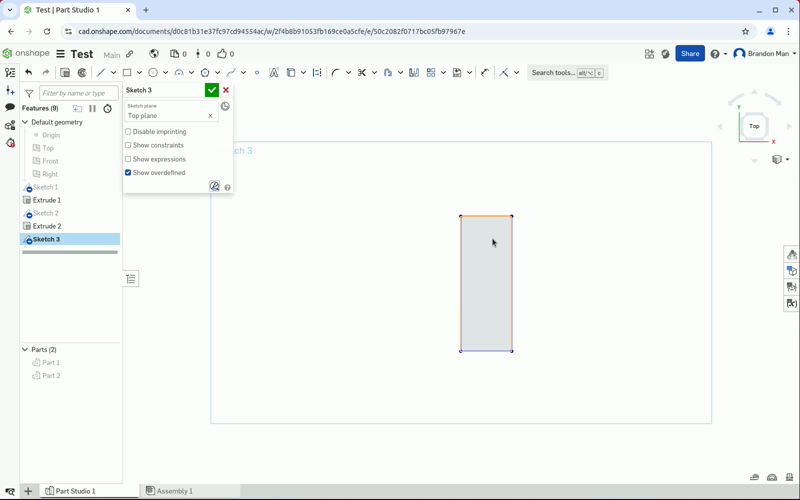
click(492, 238)
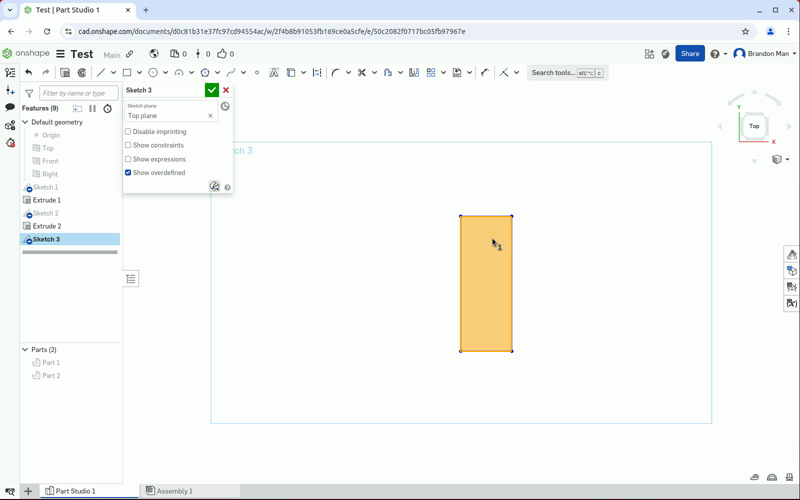
mouse_move(73, 352)
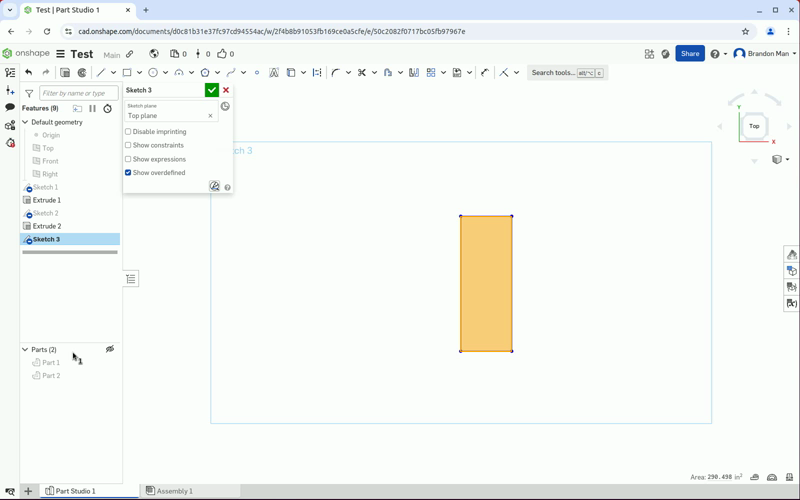
key(shift+y)
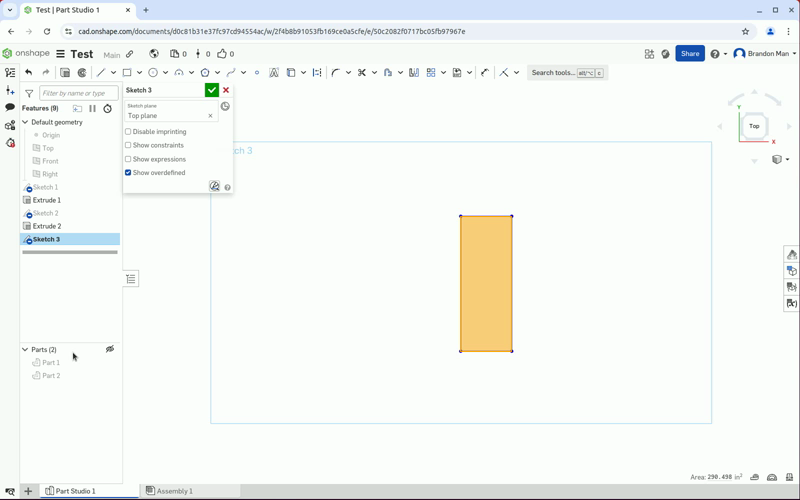
key(shift+e)
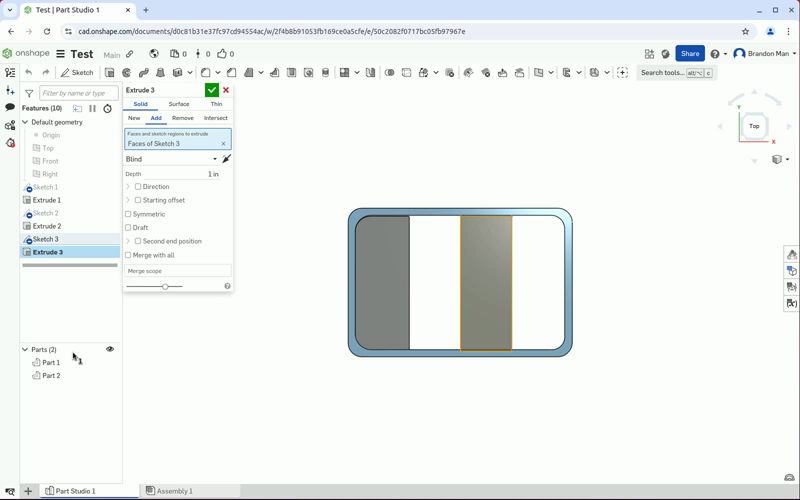
mouse_move(143, 106)
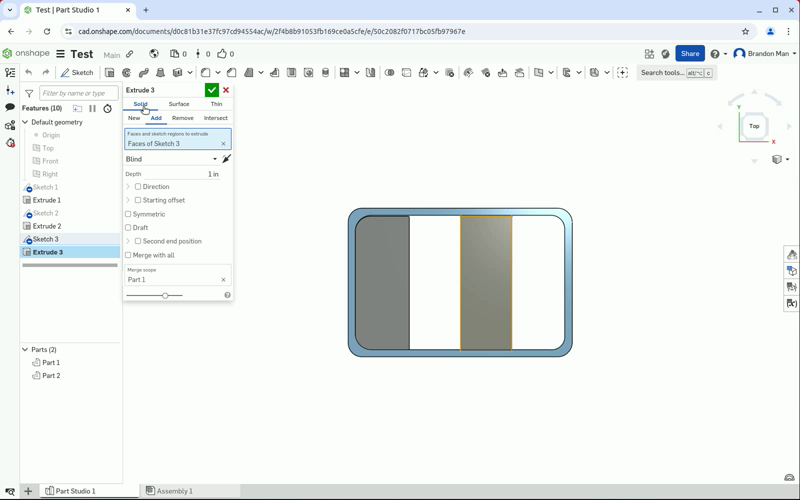
click(143, 106)
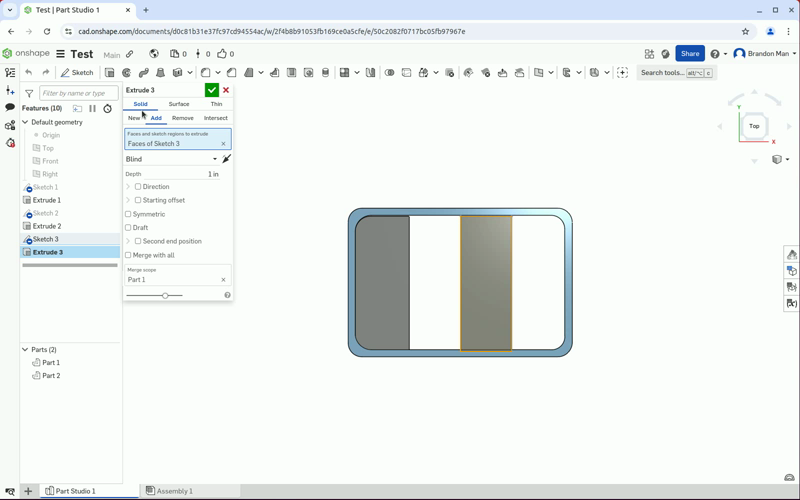
mouse_move(137, 120)
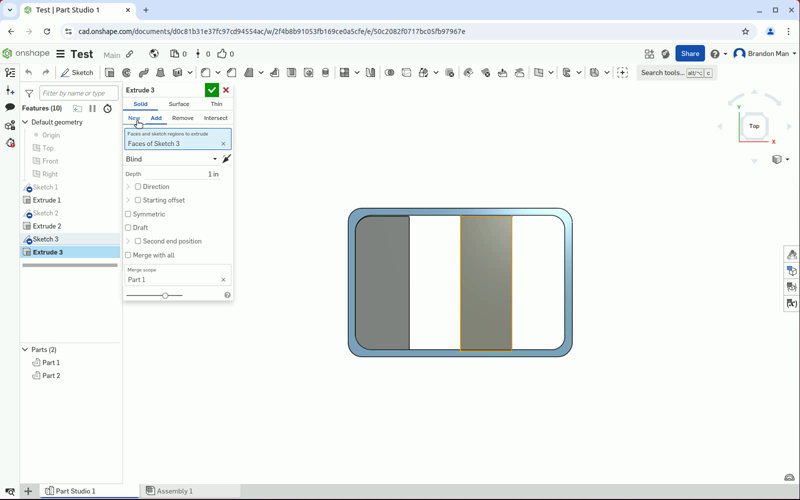
click(137, 120)
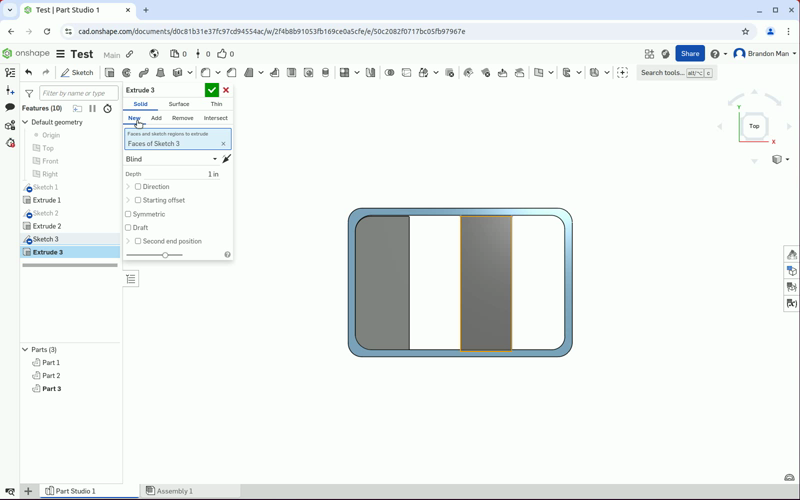
key(tab, 4)
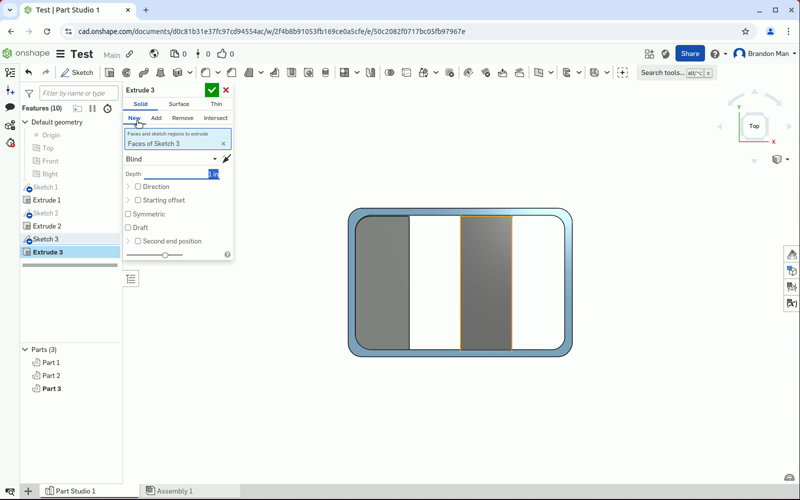
text(2.407)
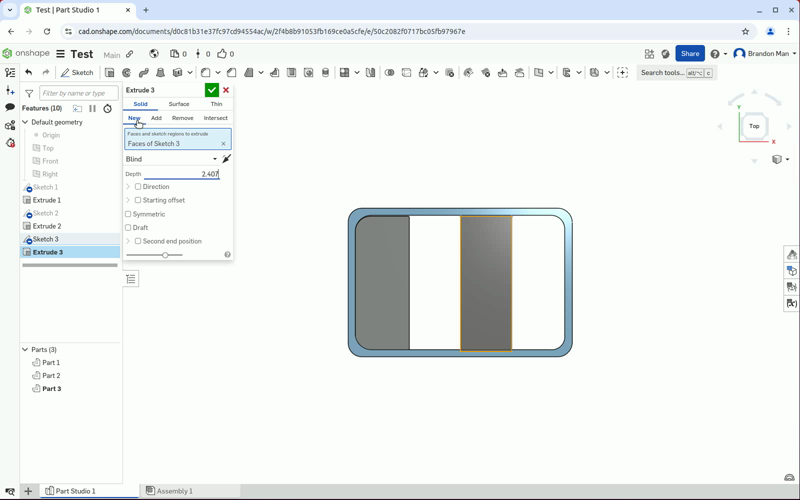
key(enter)
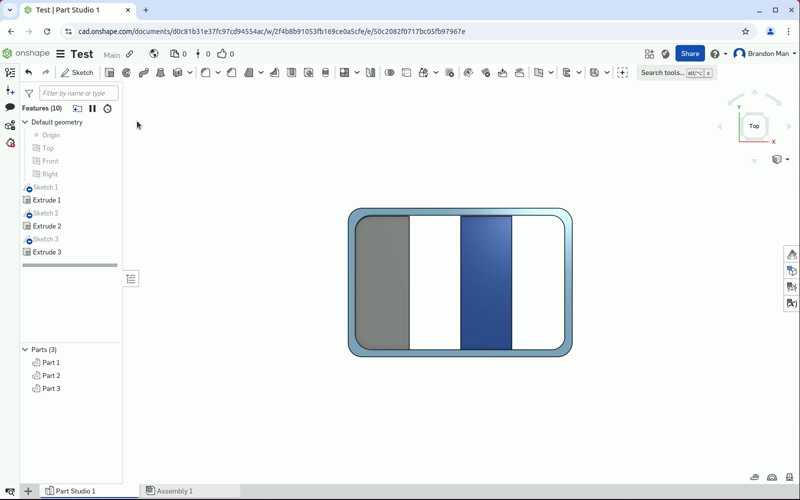
key(shift+h)
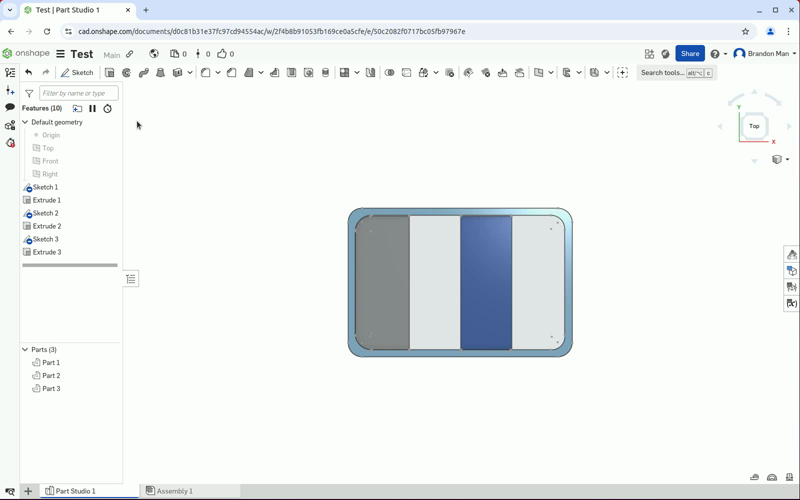
key(shift+h)
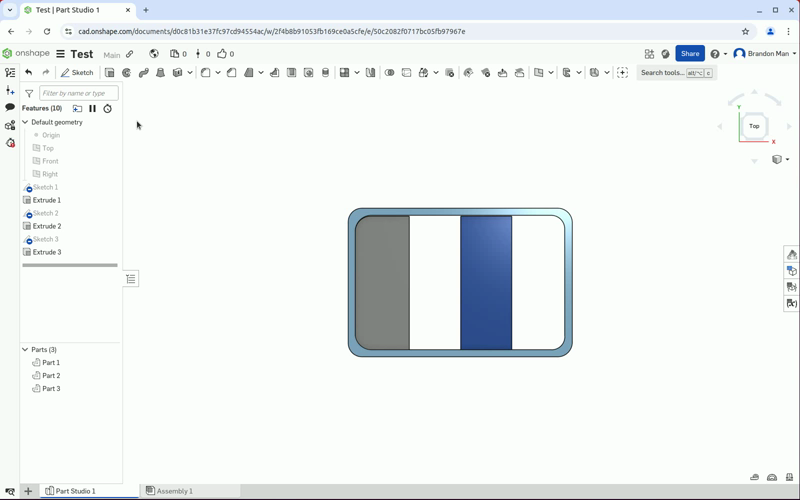
mouse_move(73, 189)
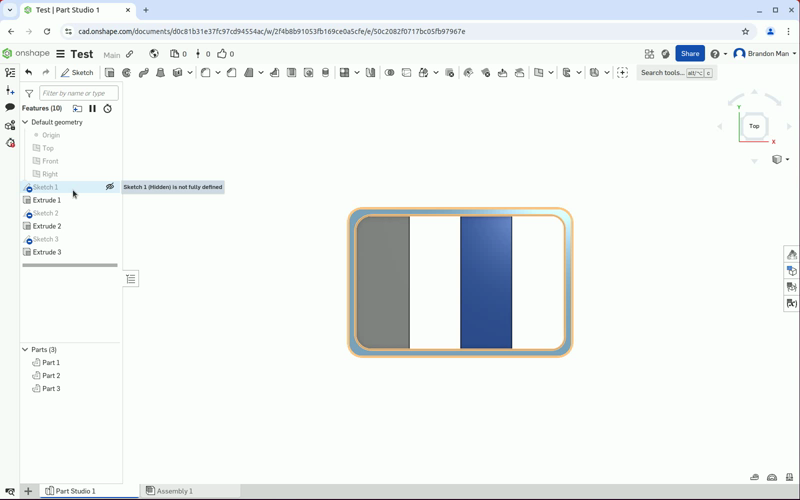
click(73, 189)
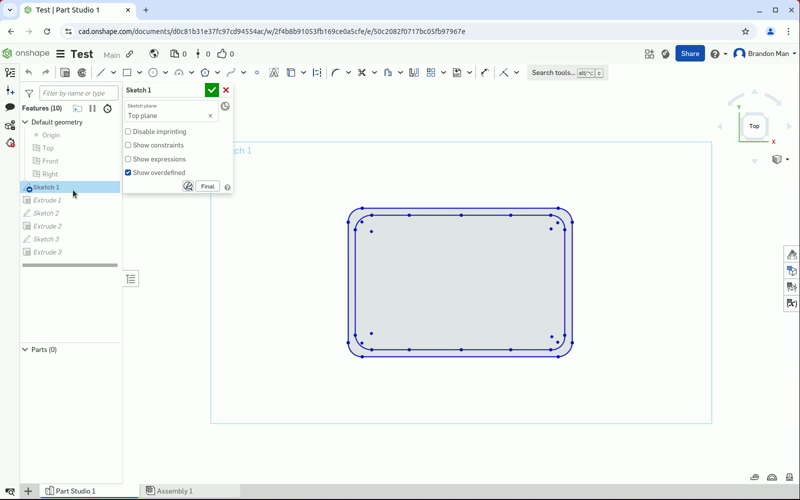
mouse_move(229, 92)
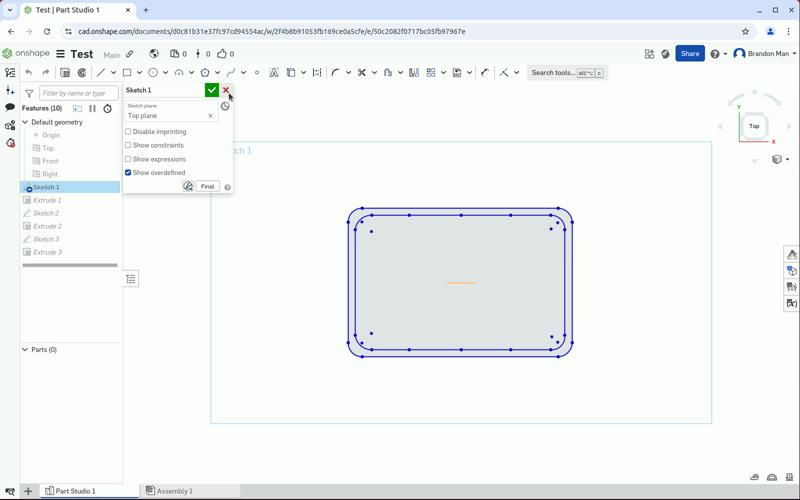
click(229, 92)
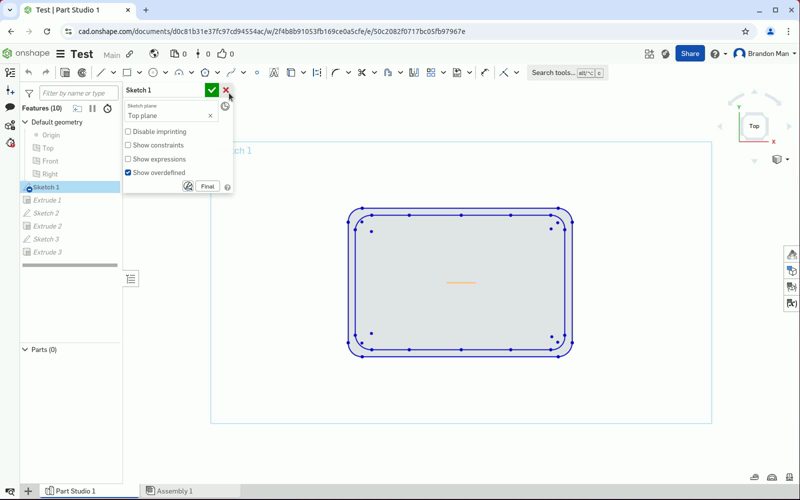
key(shift+s)
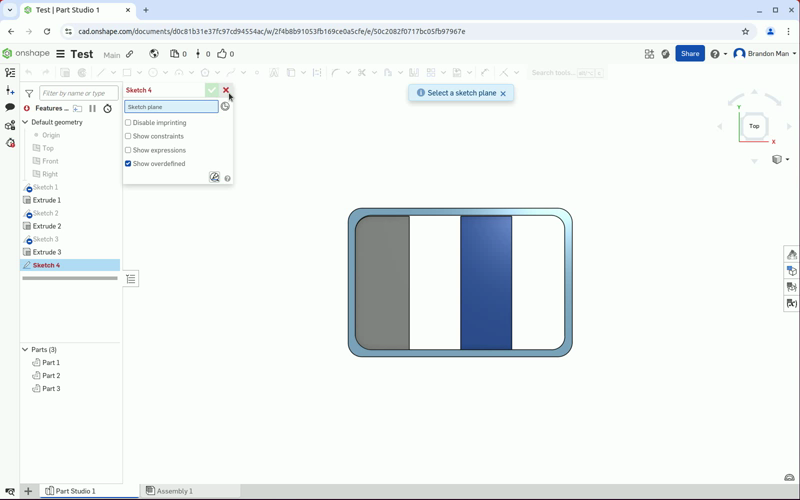
mouse_move(73, 150)
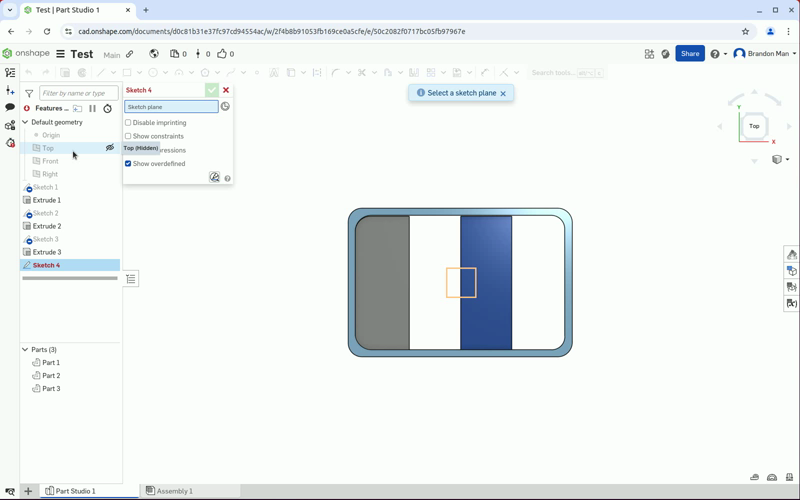
click(73, 150)
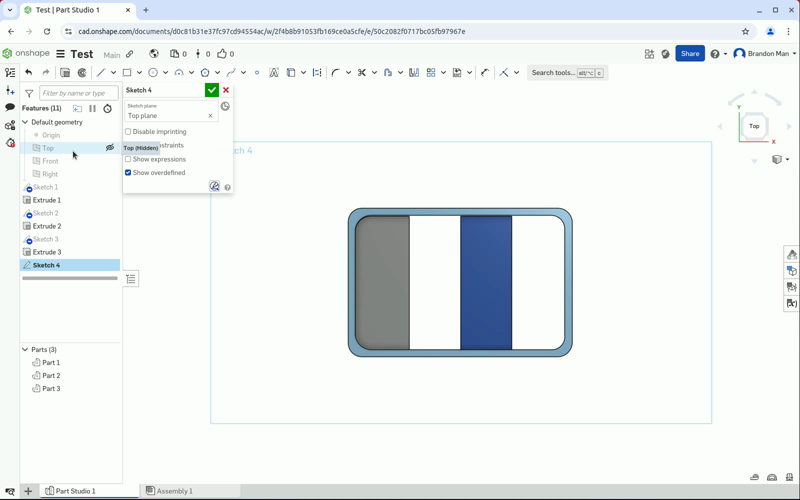
mouse_move(73, 352)
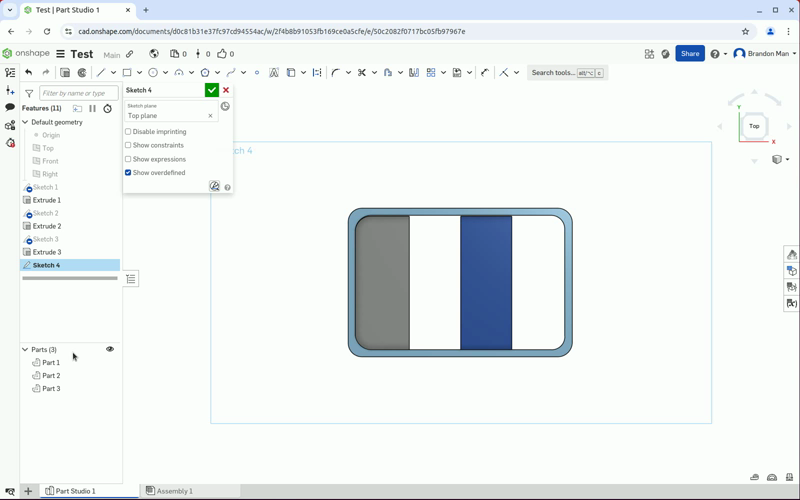
key(y)
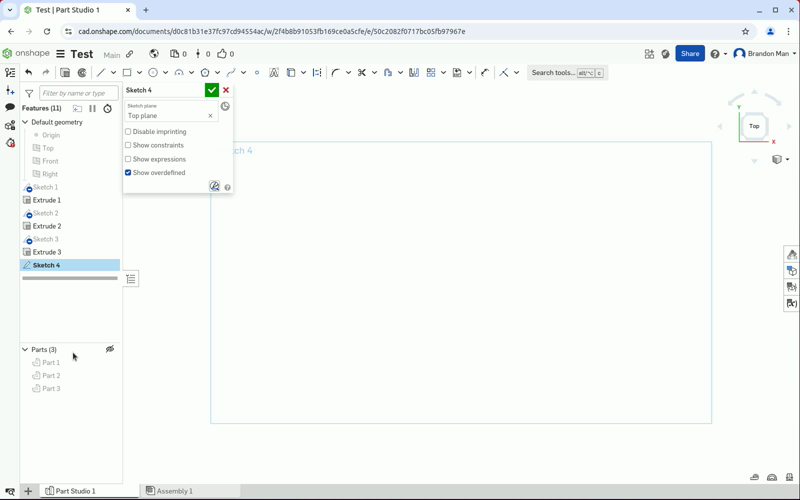
key(l)
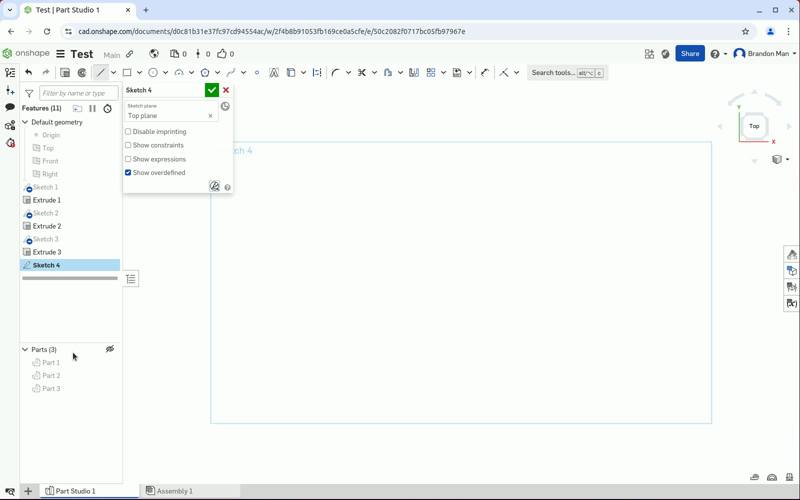
key_down(shift)
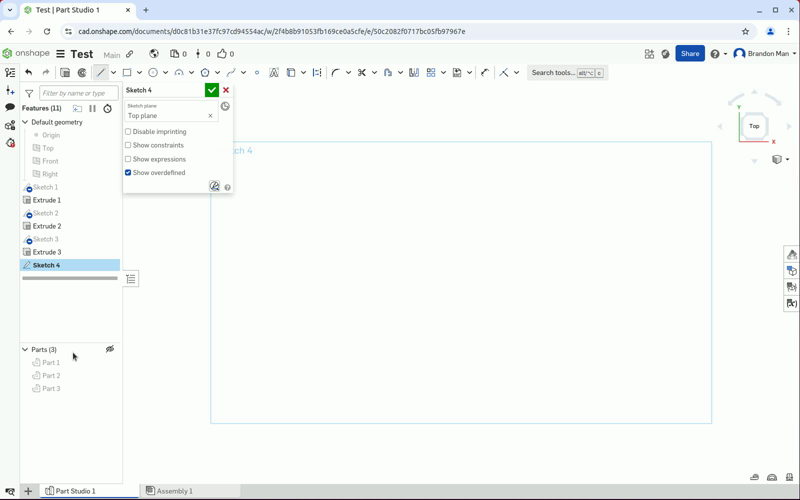
mouse_move(410, 351)
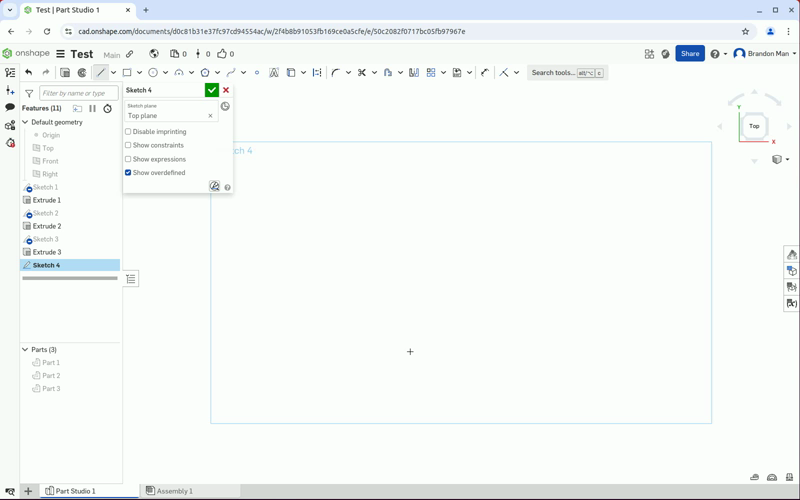
click(410, 351)
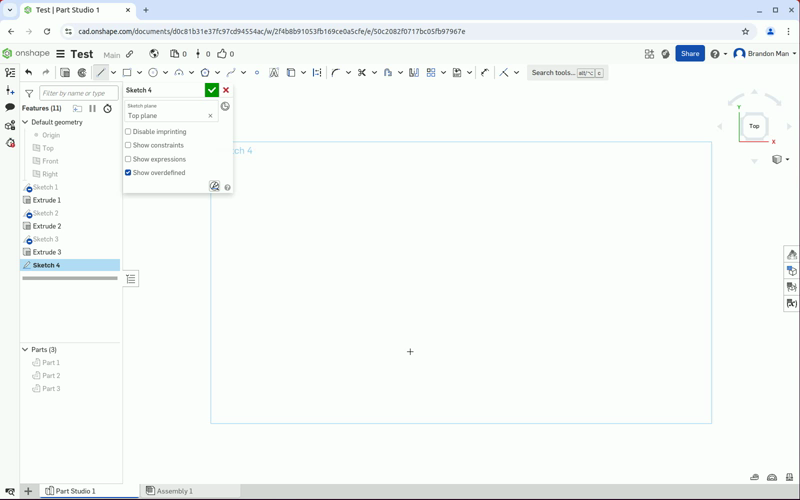
key_up(shift)
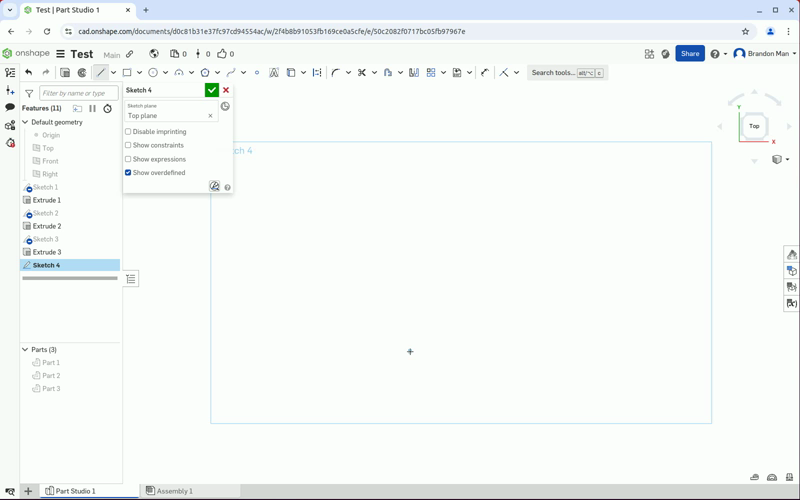
key_down(shift)
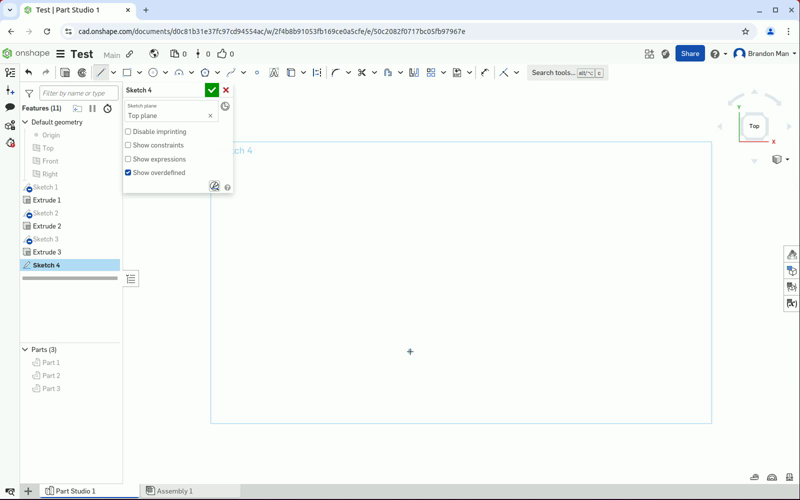
mouse_move(440, 351)
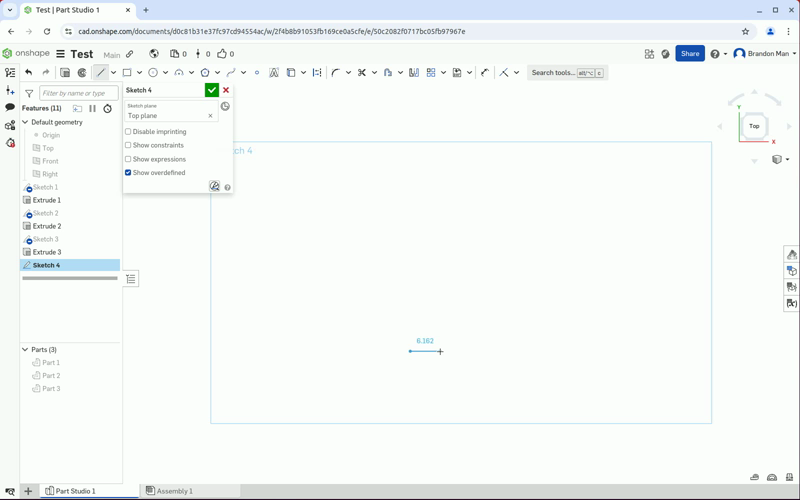
mouse_move(461, 351)
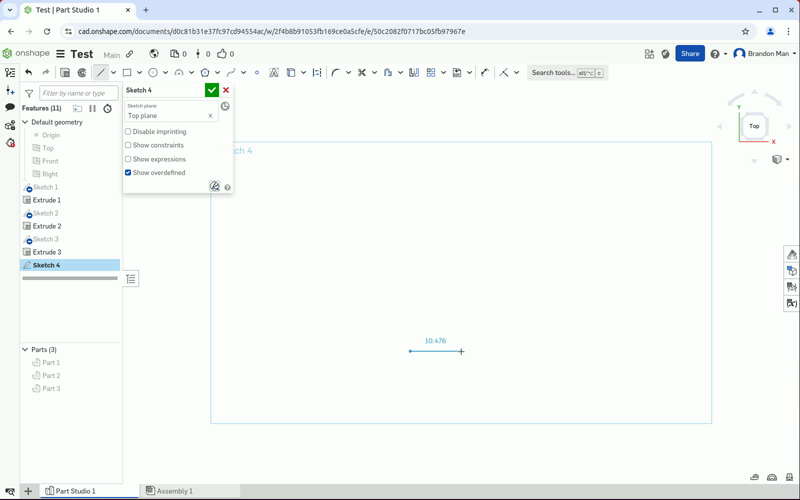
click(461, 351)
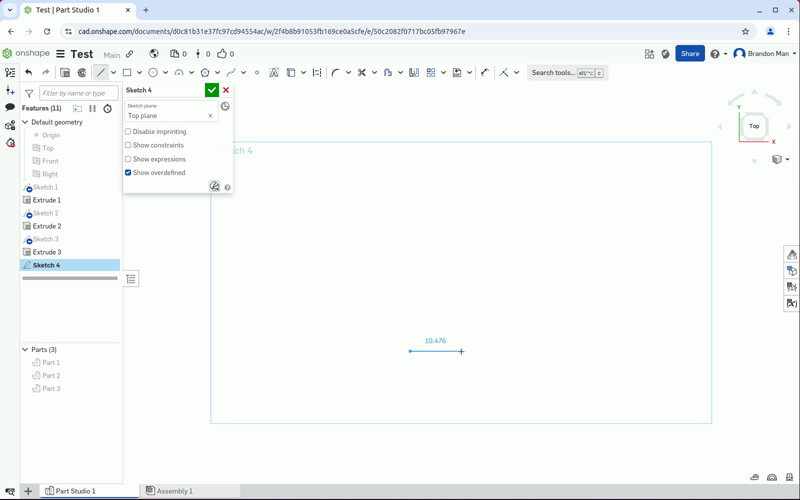
key_up(shift)
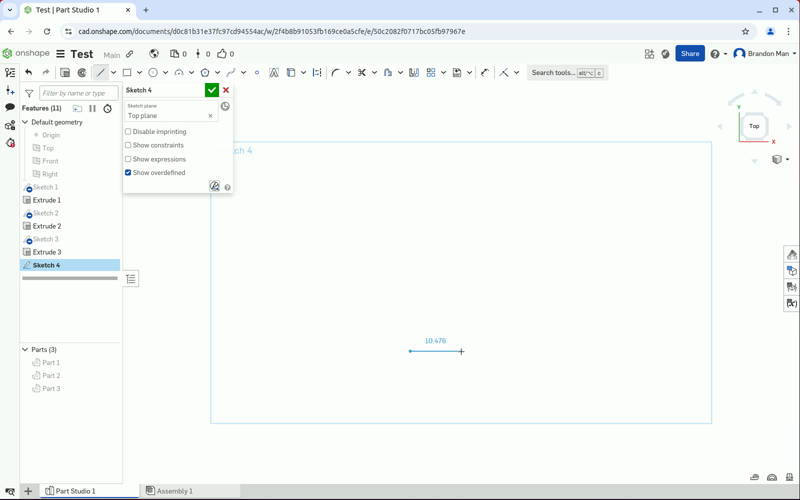
key_down(shift)
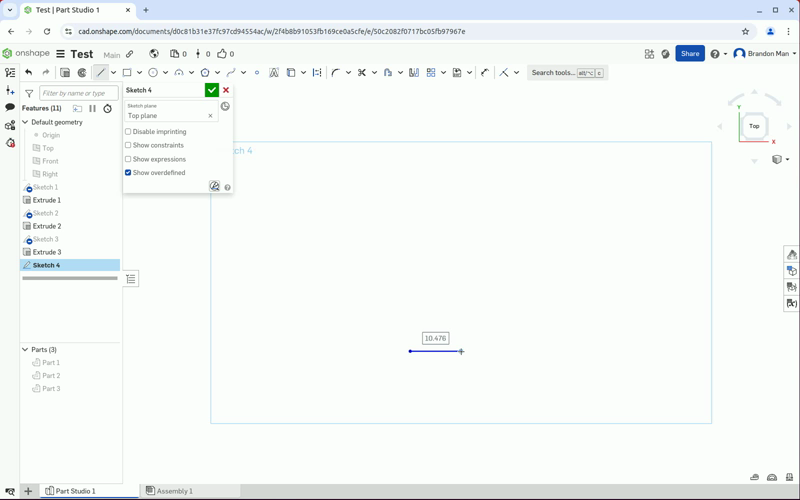
mouse_move(461, 216)
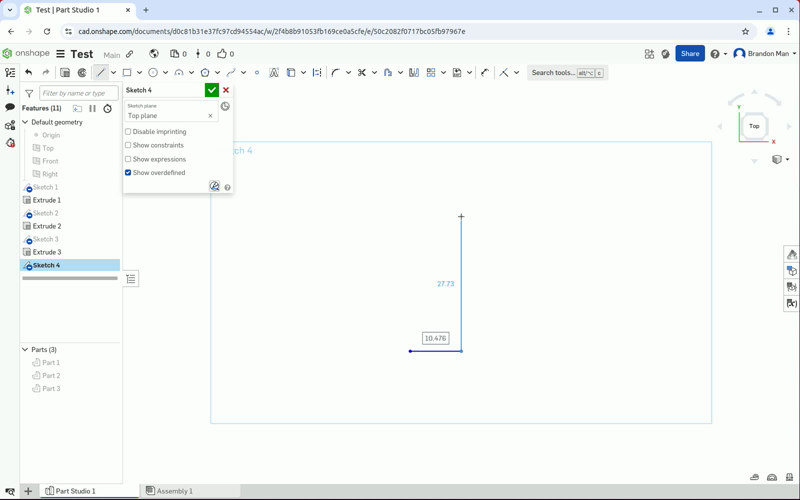
click(461, 216)
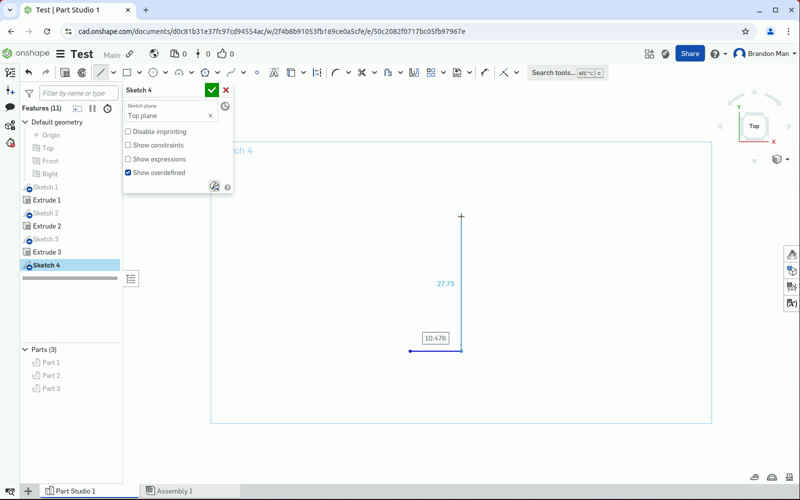
key_up(shift)
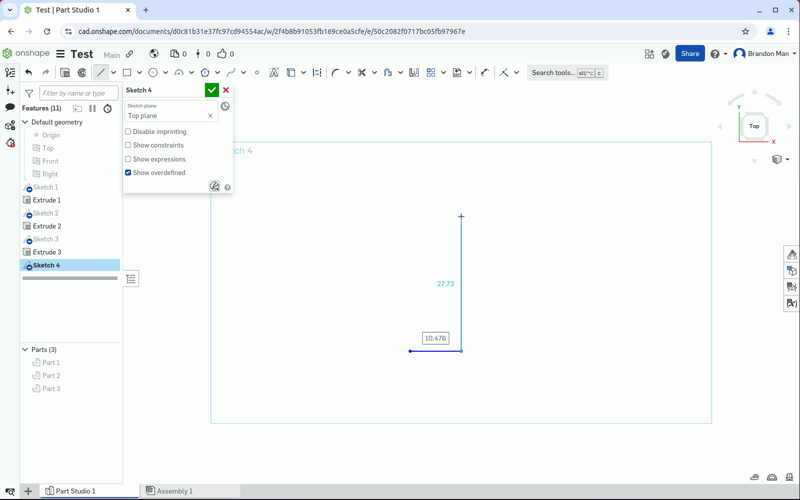
key_down(shift)
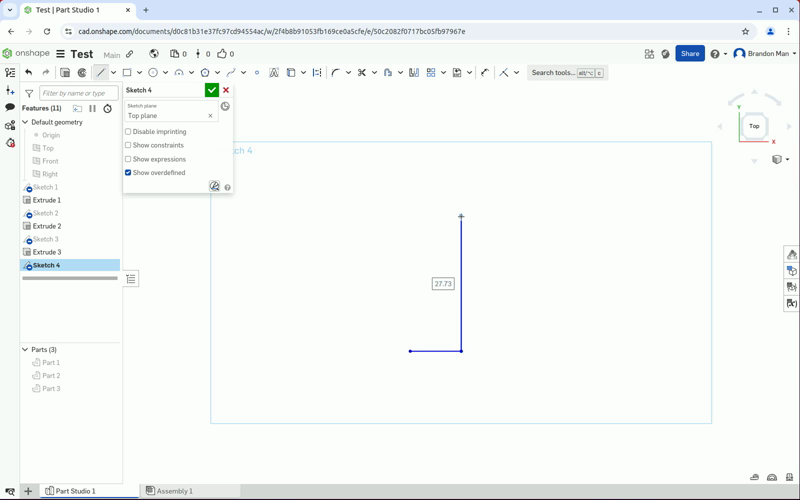
mouse_move(491, 216)
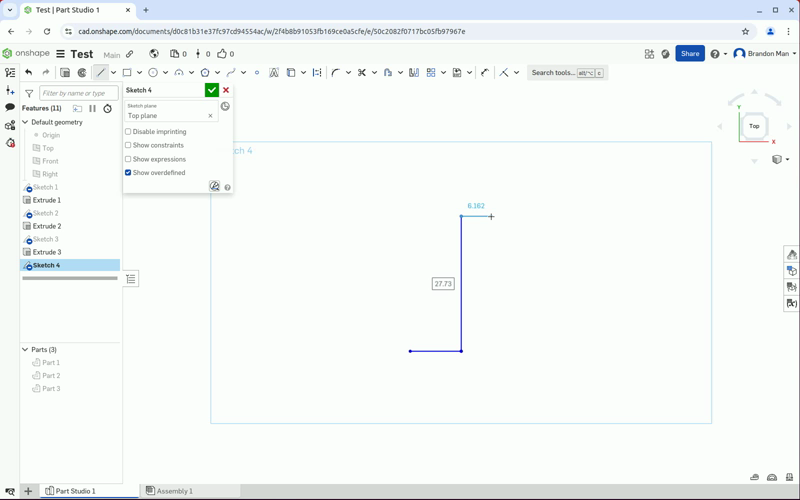
mouse_move(410, 216)
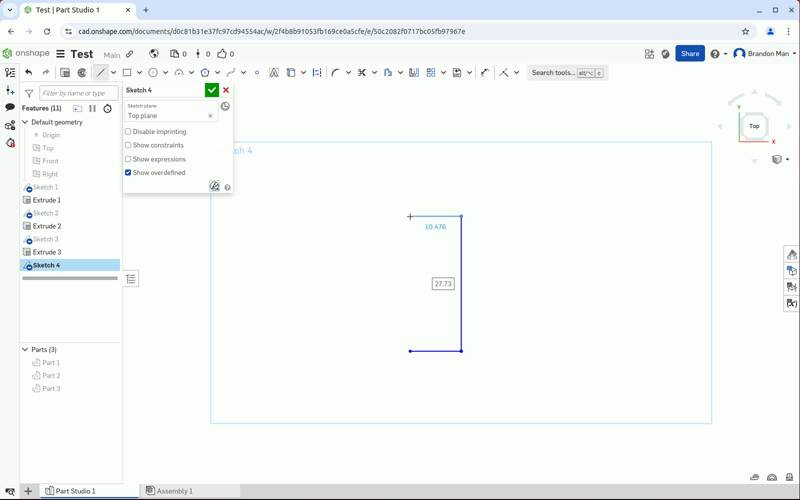
click(410, 216)
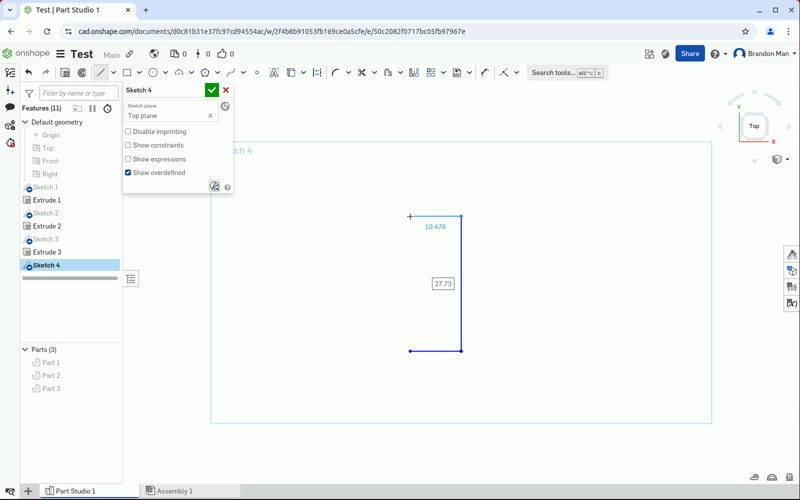
key_up(shift)
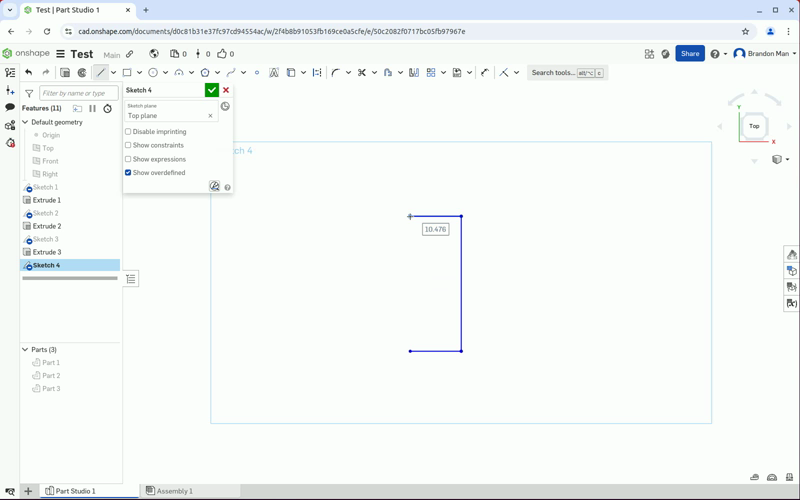
key_down(shift)
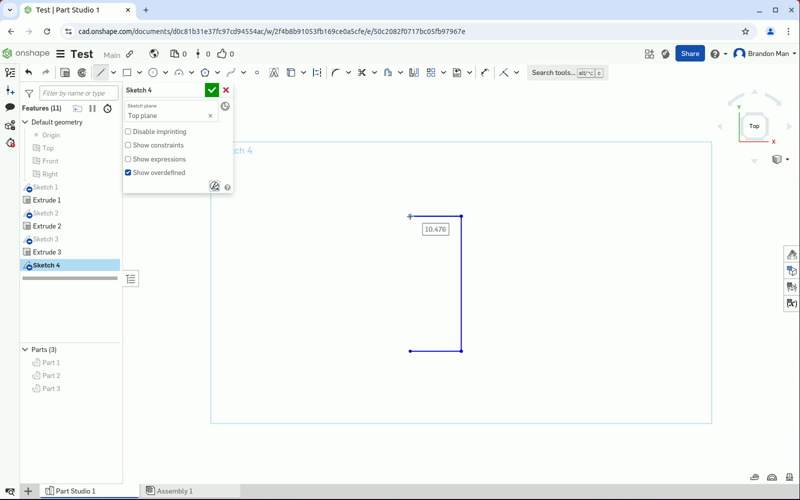
mouse_move(410, 351)
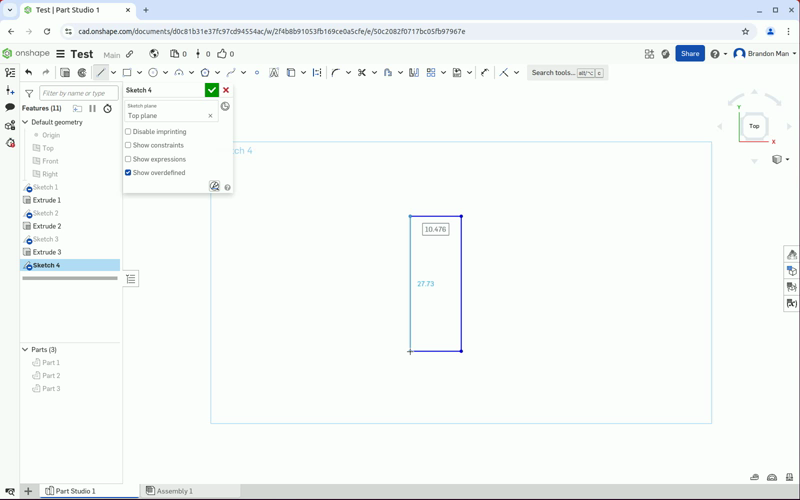
key_up(shift)
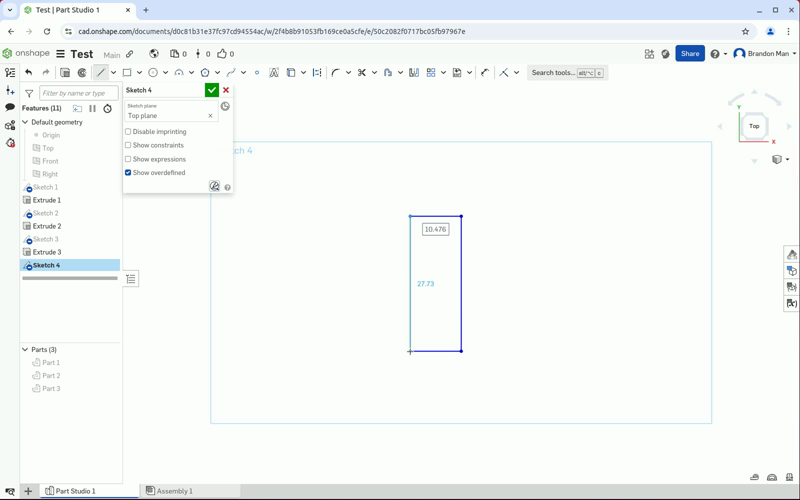
click(410, 351)
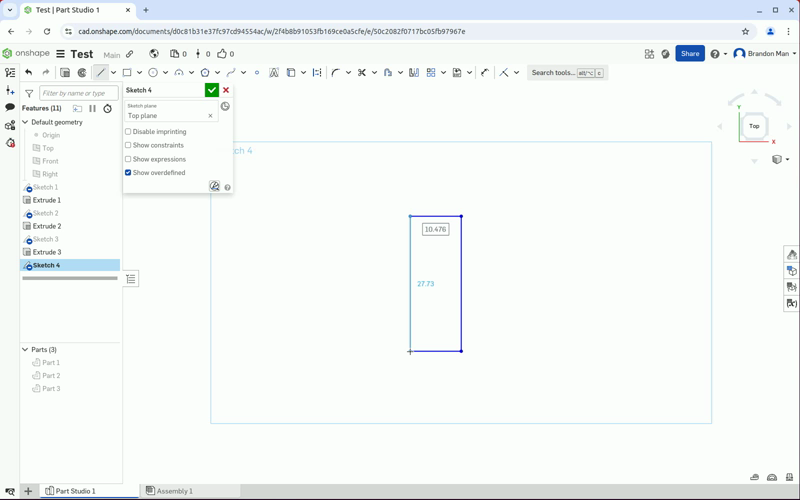
key(esc)
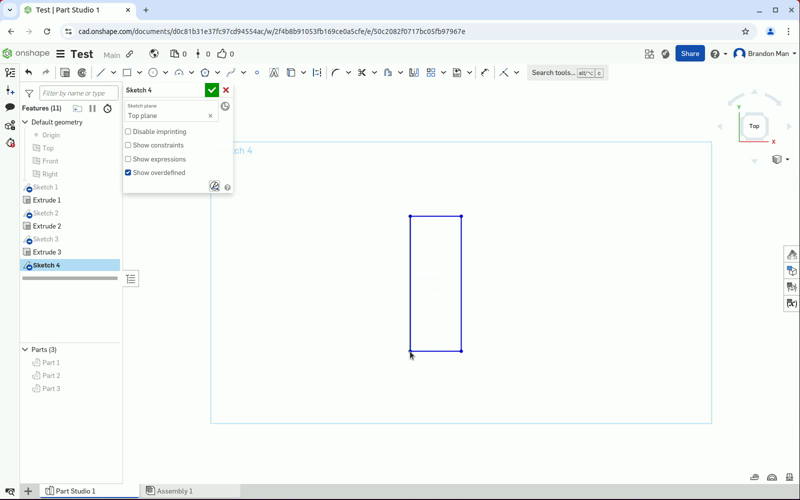
mouse_move(417, 236)
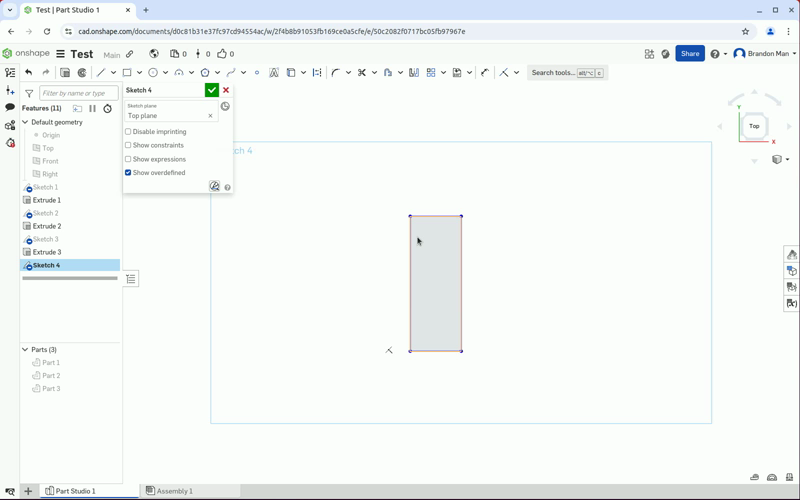
click(417, 236)
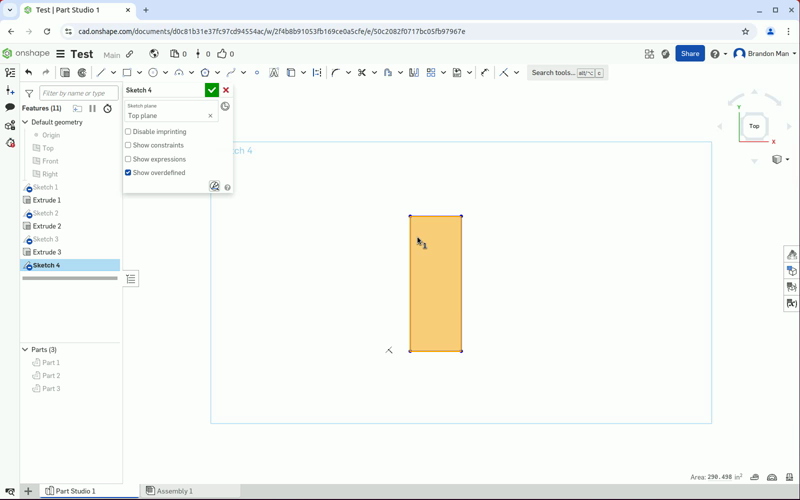
mouse_move(73, 352)
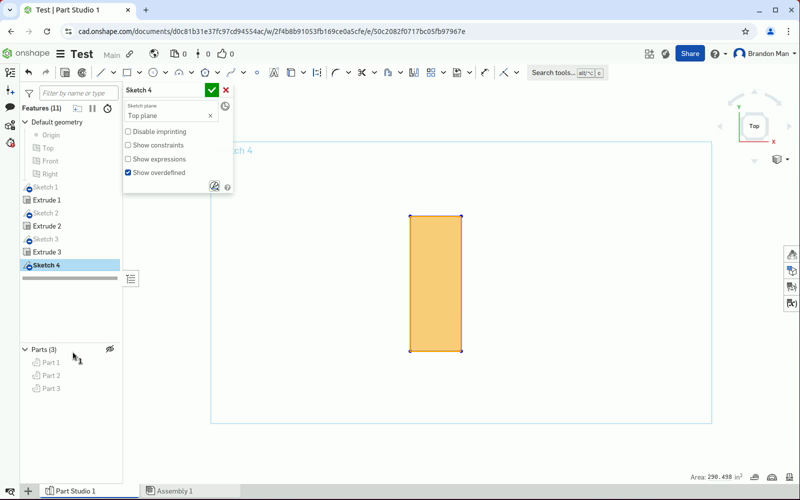
key(shift+y)
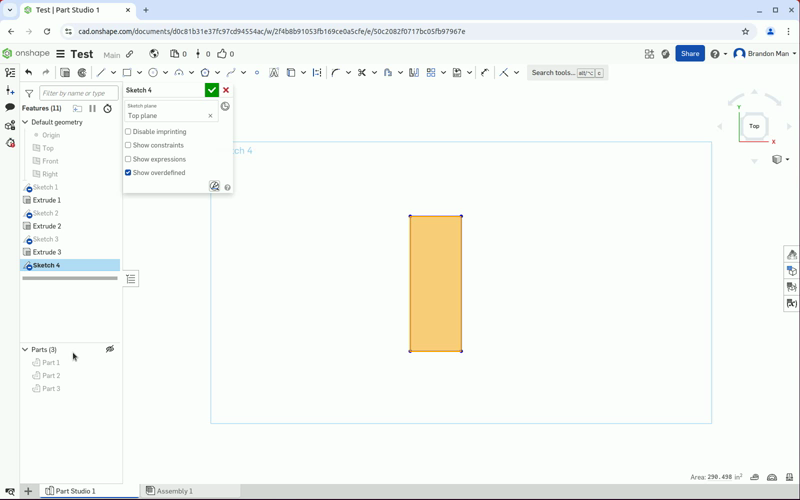
key(shift+e)
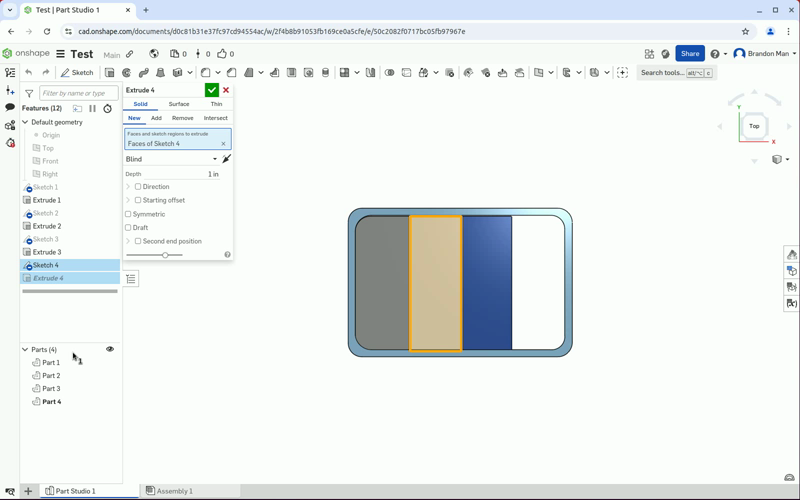
mouse_move(143, 106)
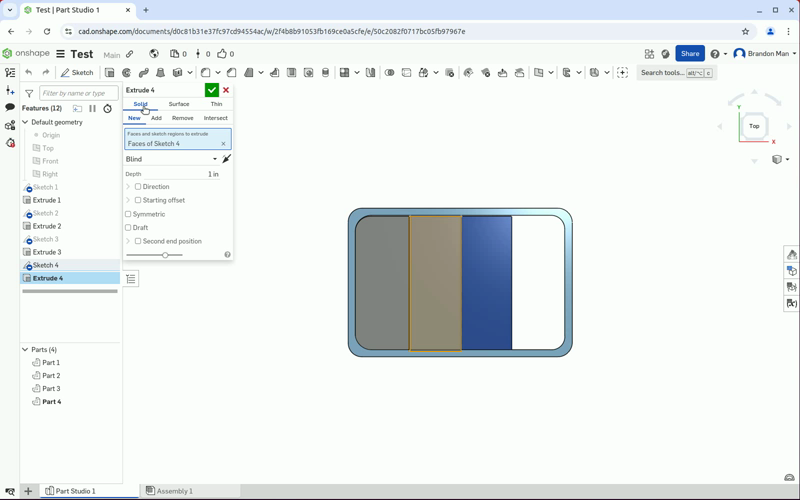
click(143, 106)
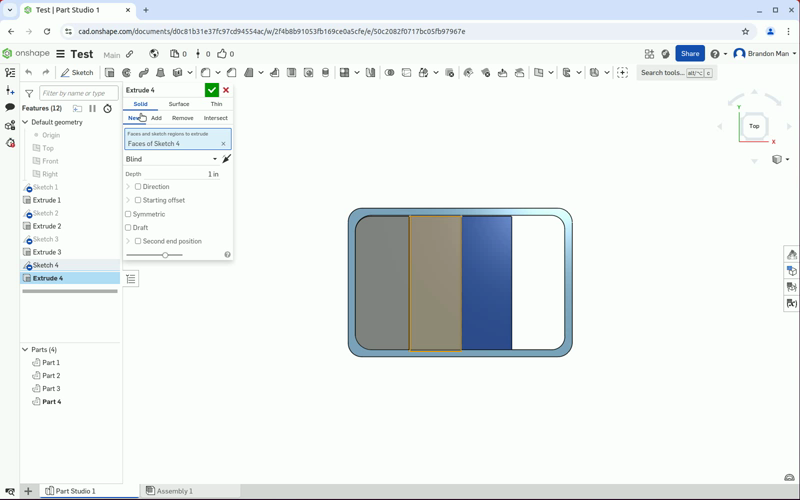
mouse_move(137, 120)
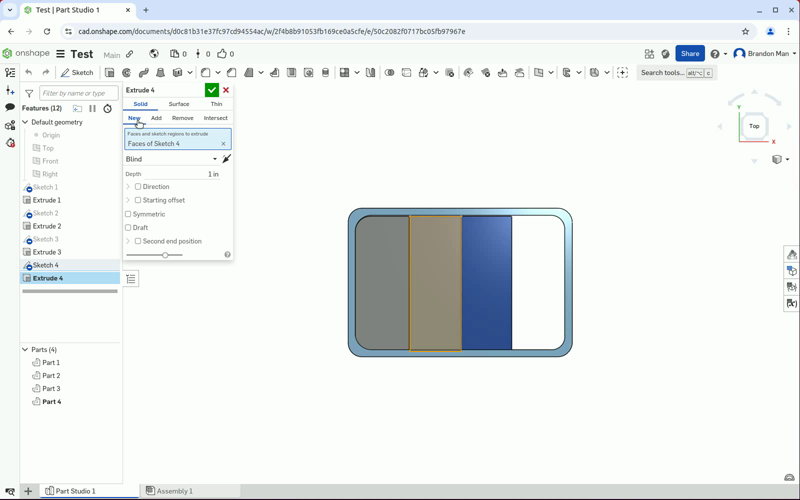
click(137, 120)
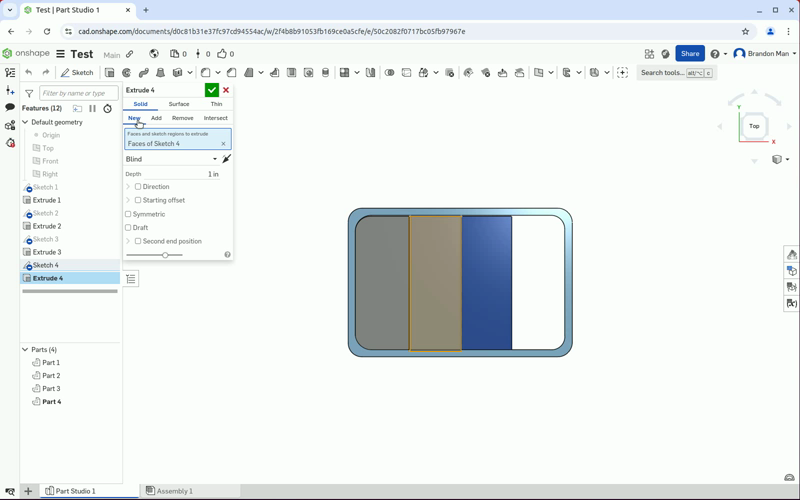
key(tab, 4)
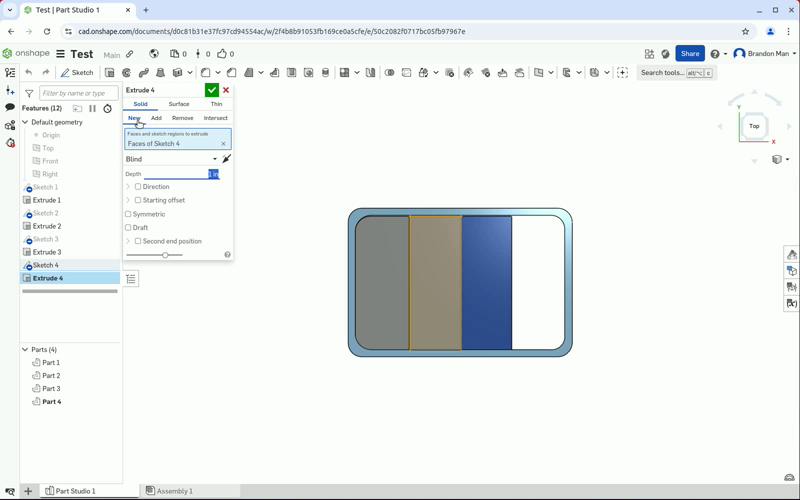
text(1.444)
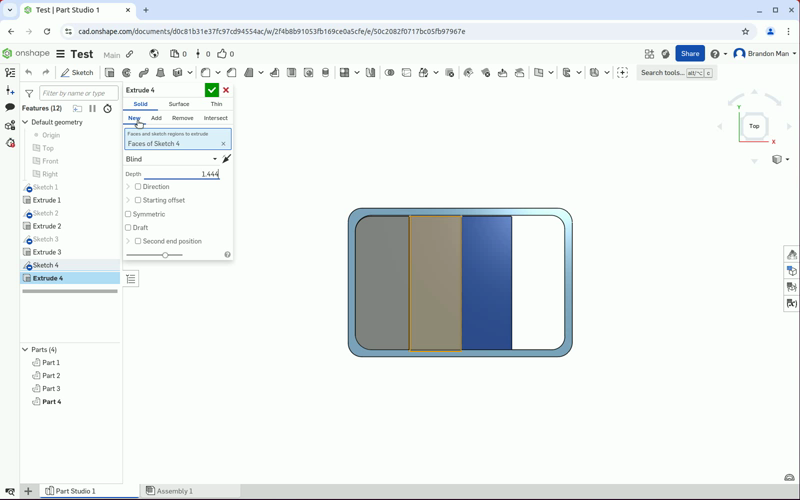
key(enter)
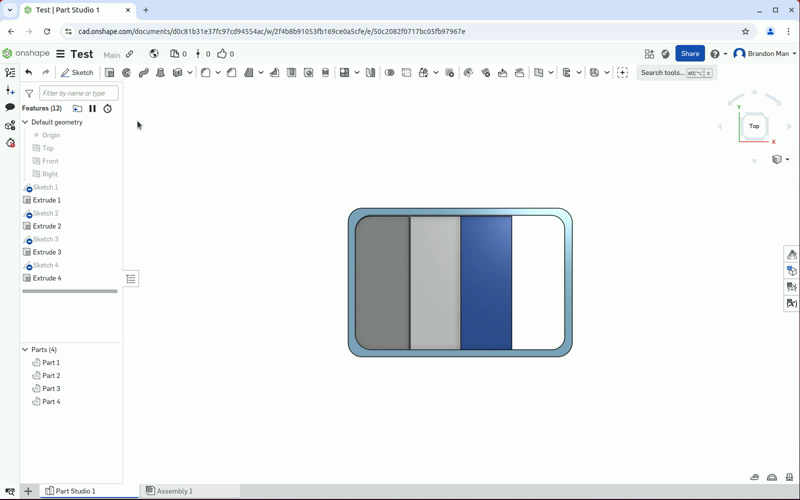
key(shift+h)
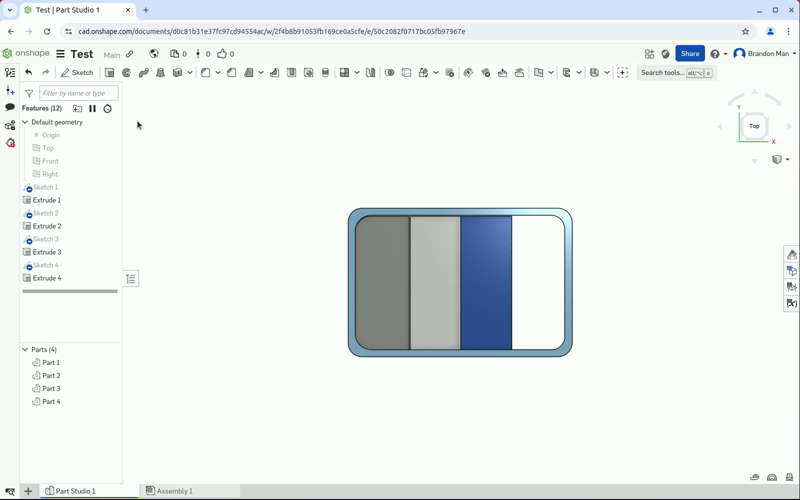
key(shift+h)
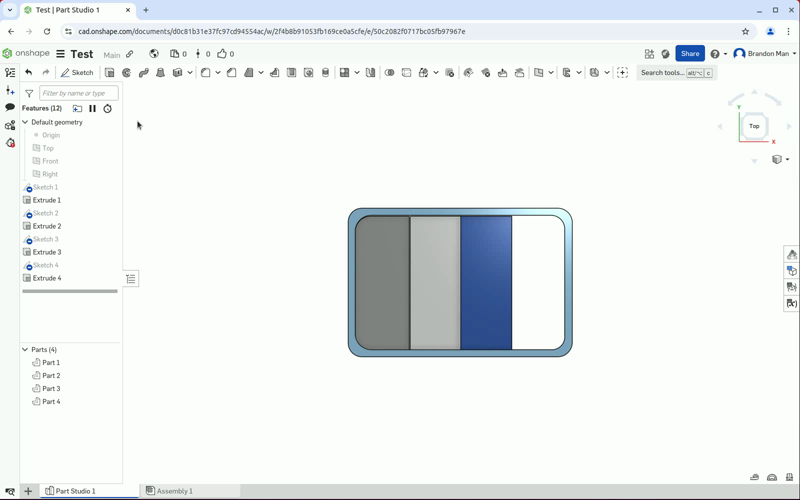
mouse_move(73, 189)
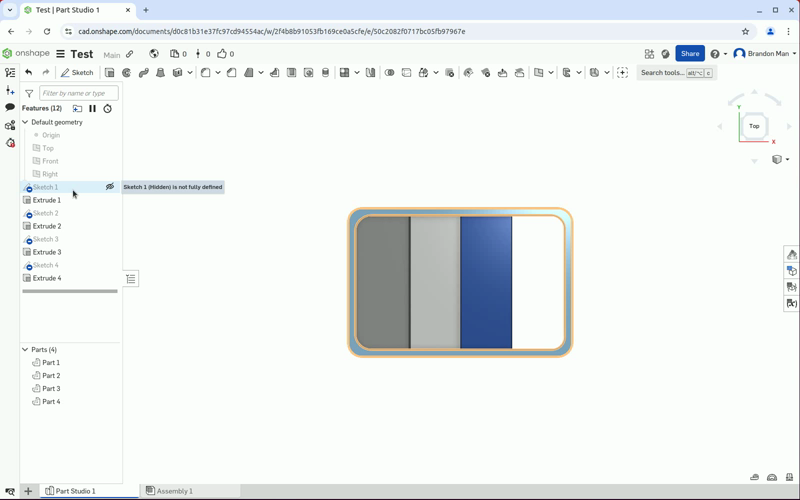
click(73, 189)
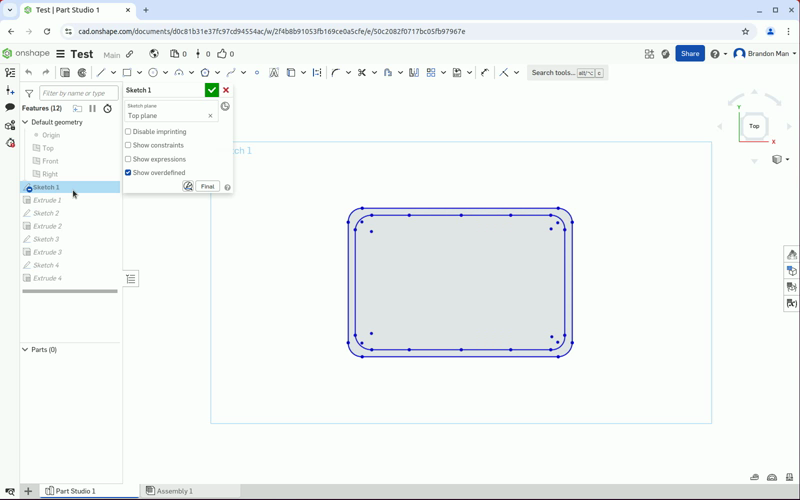
mouse_move(229, 92)
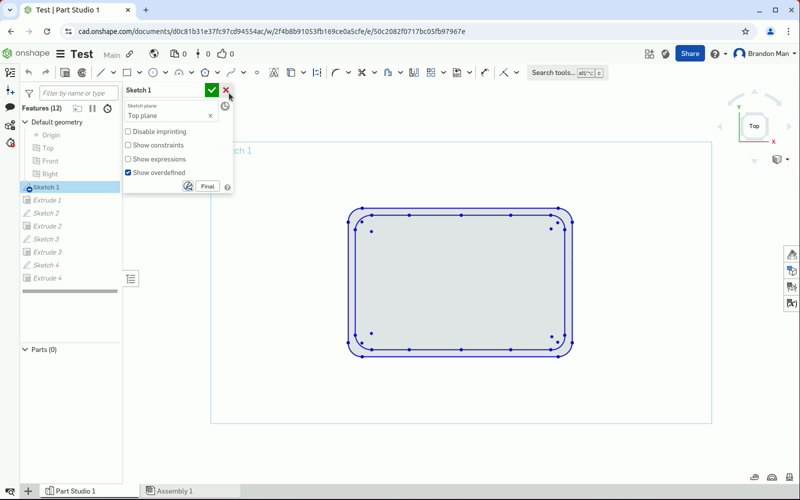
click(229, 92)
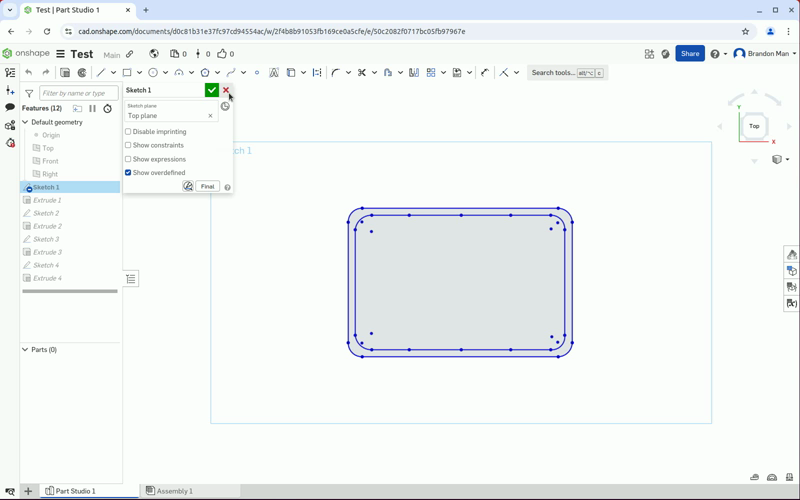
key(shift+s)
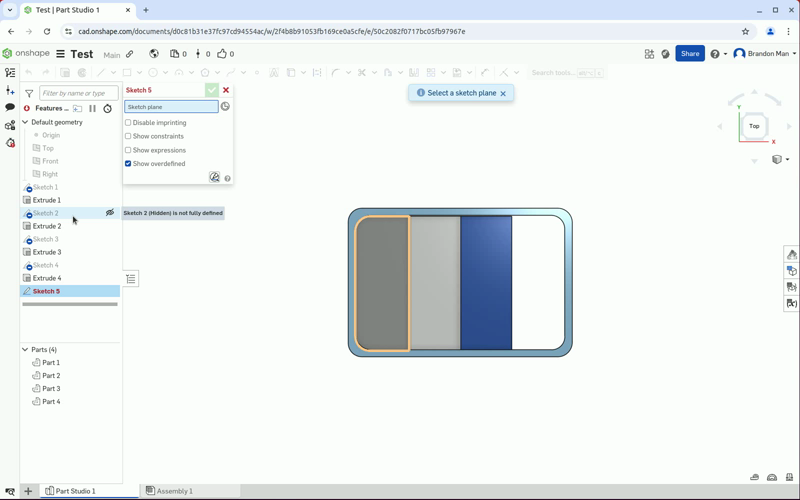
scroll(3)
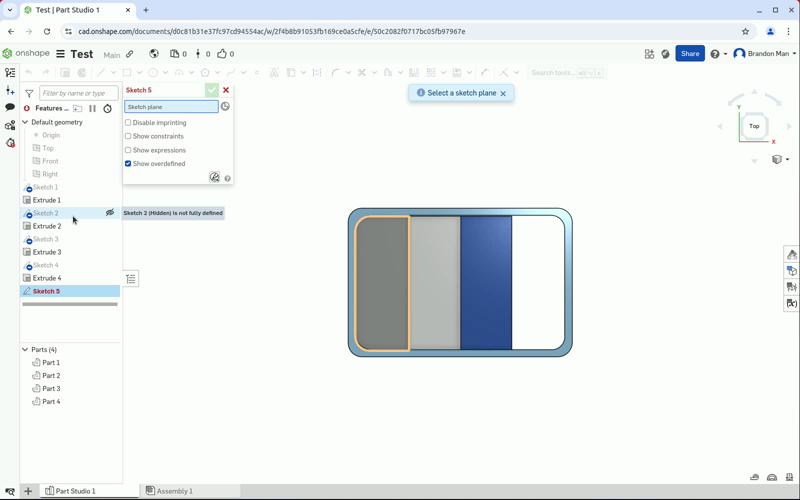
mouse_move(73, 150)
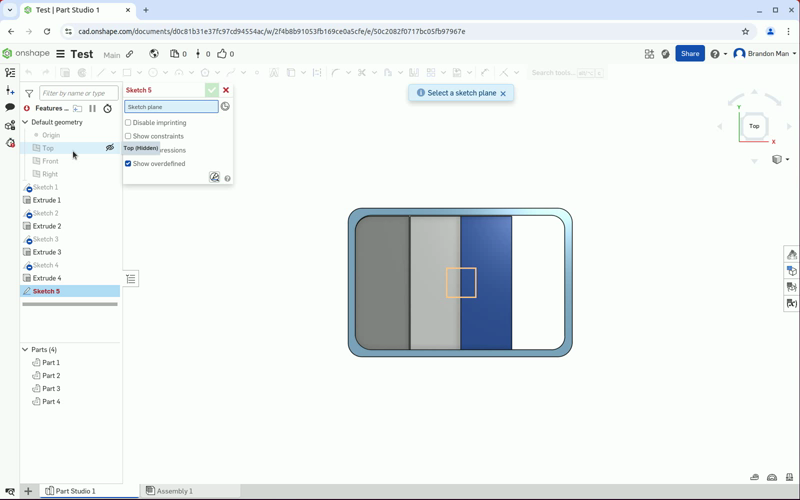
click(73, 150)
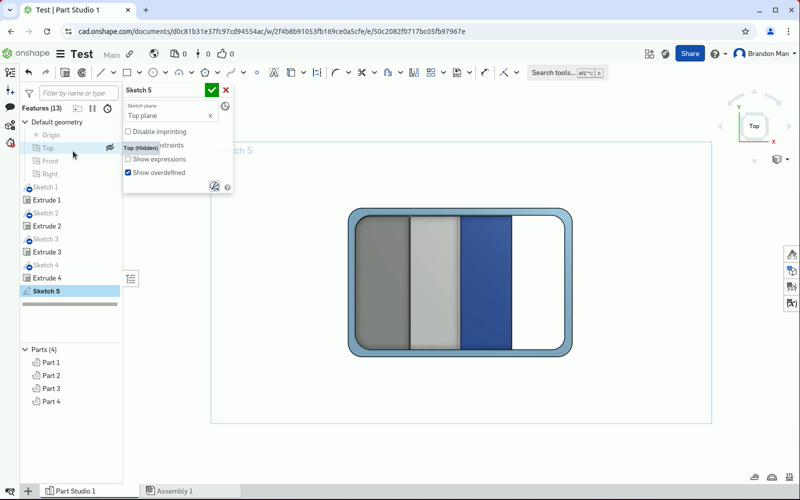
mouse_move(73, 352)
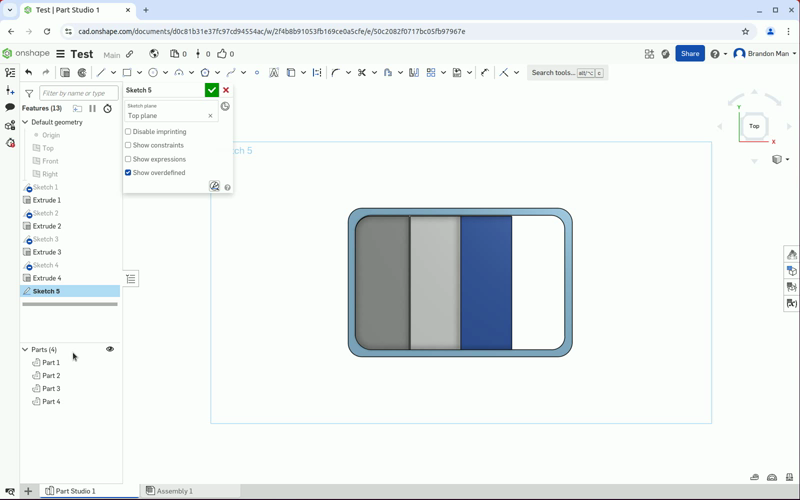
key(y)
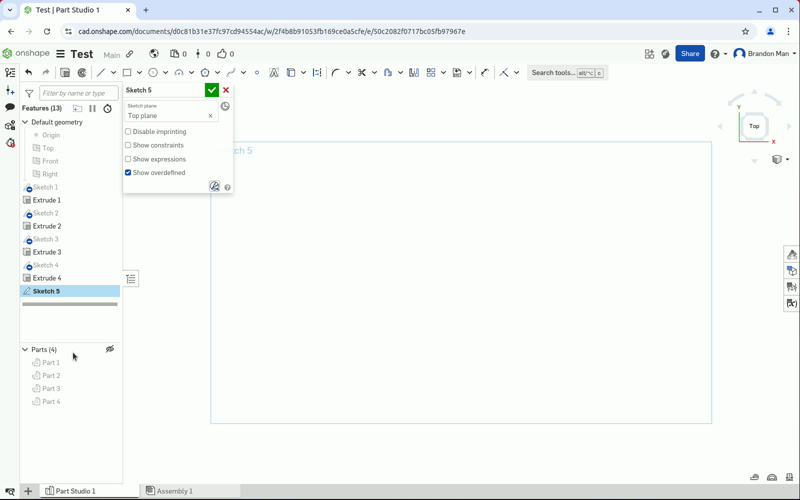
key(l)
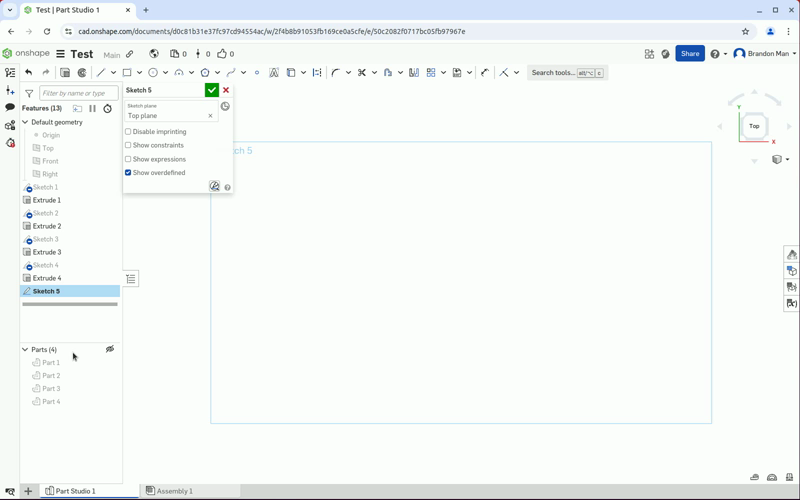
key_down(shift)
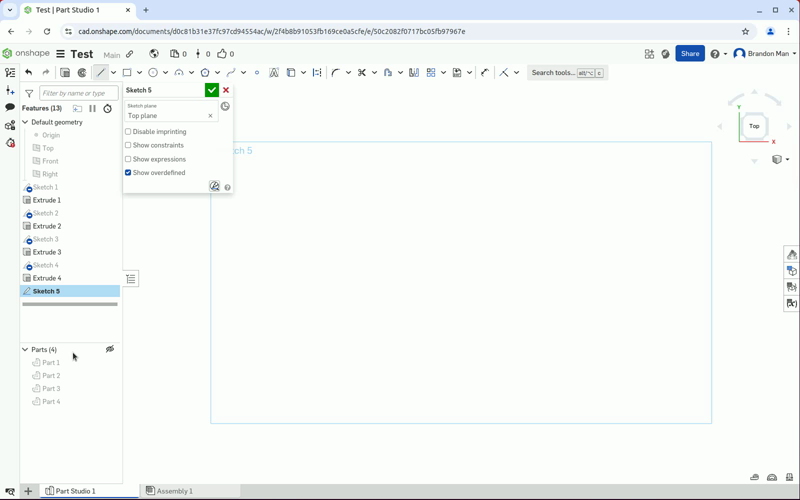
mouse_move(511, 351)
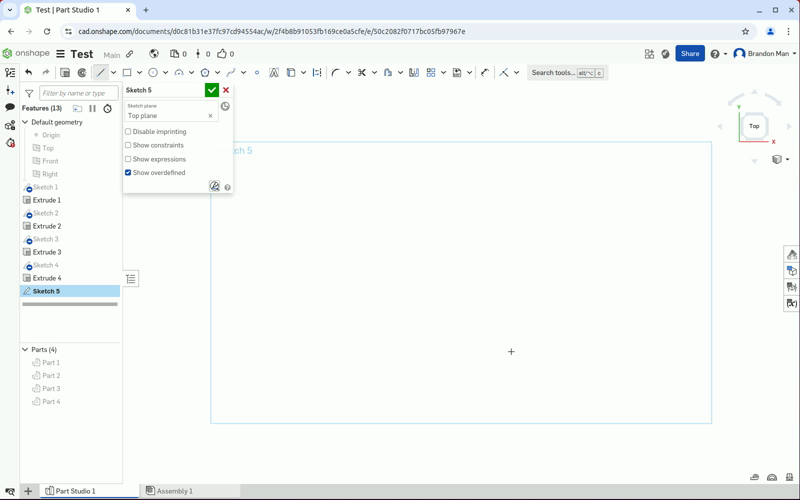
click(511, 351)
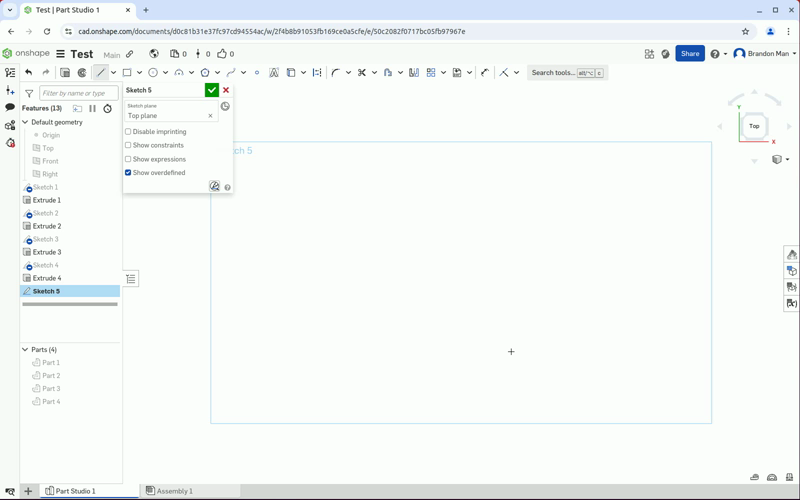
key_up(shift)
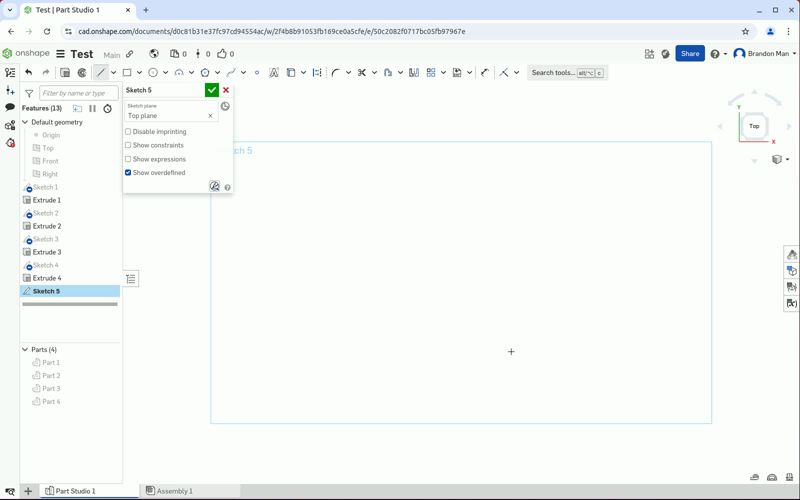
key_down(shift)
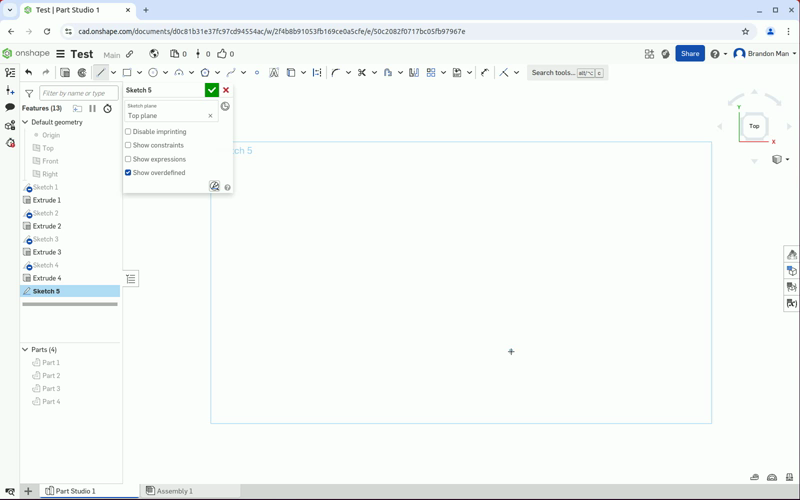
mouse_move(541, 351)
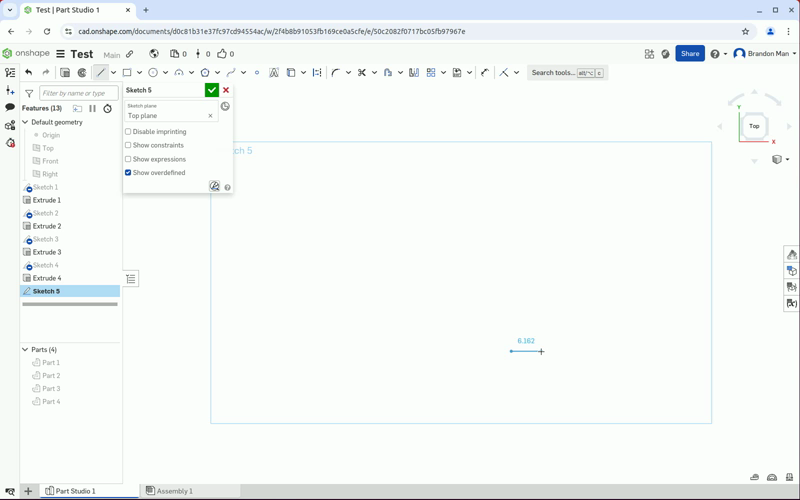
mouse_move(549, 351)
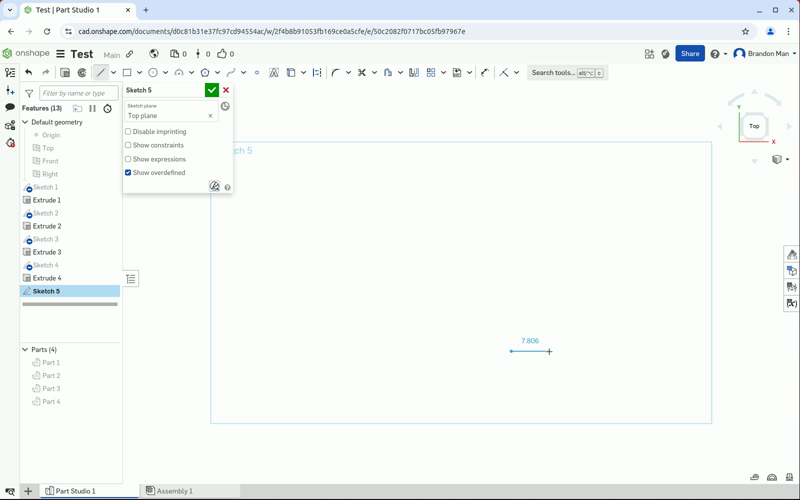
click(549, 351)
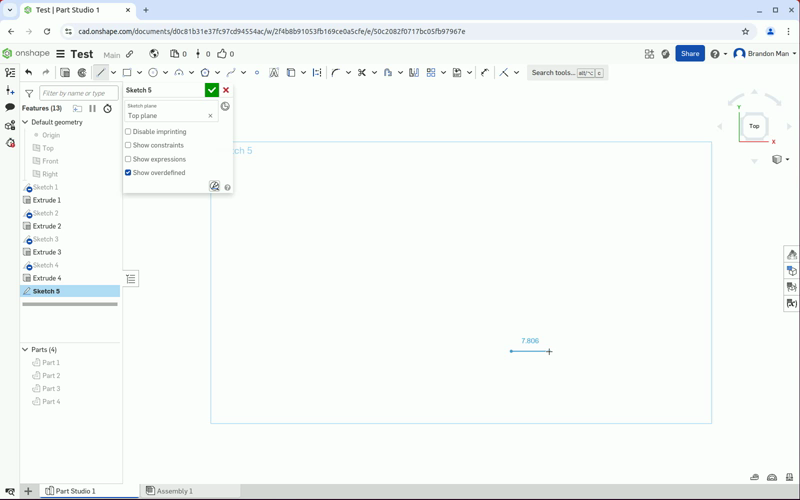
key_up(shift)
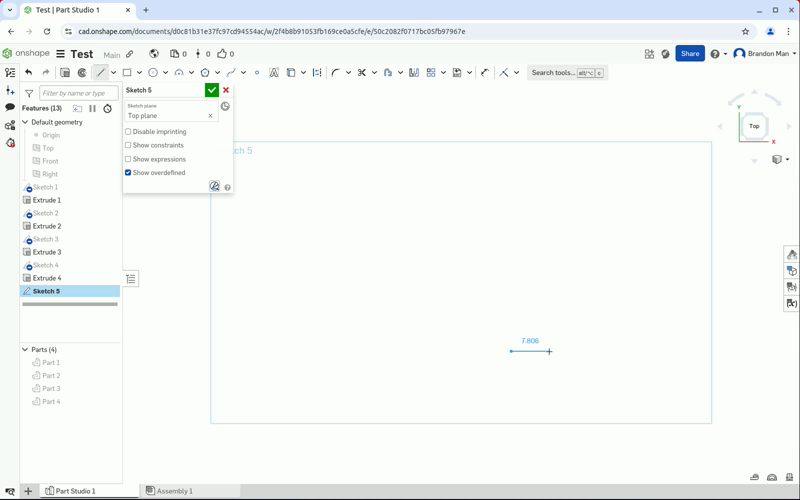
key(esc)
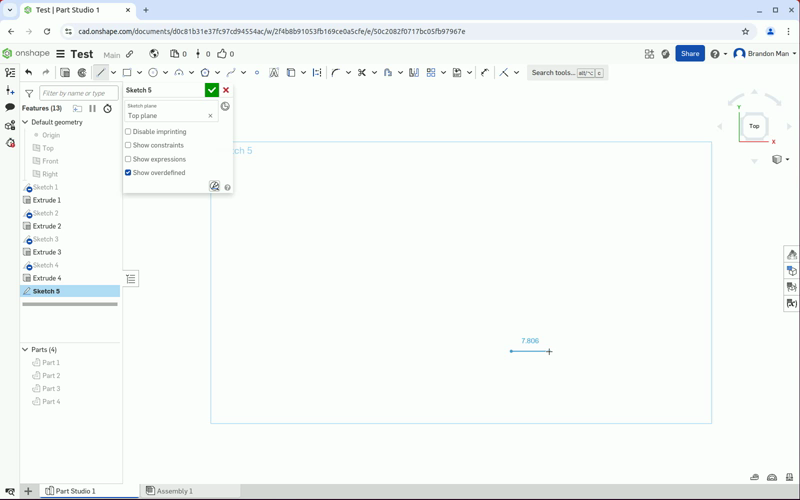
key(a)
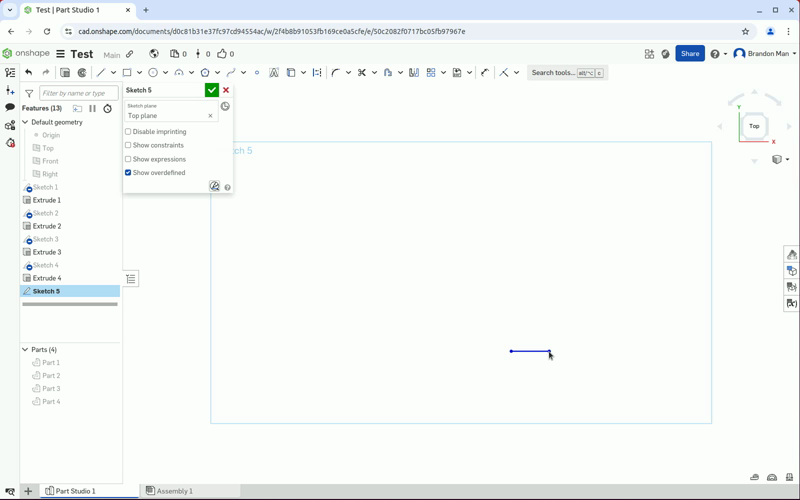
mouse_move(549, 351)
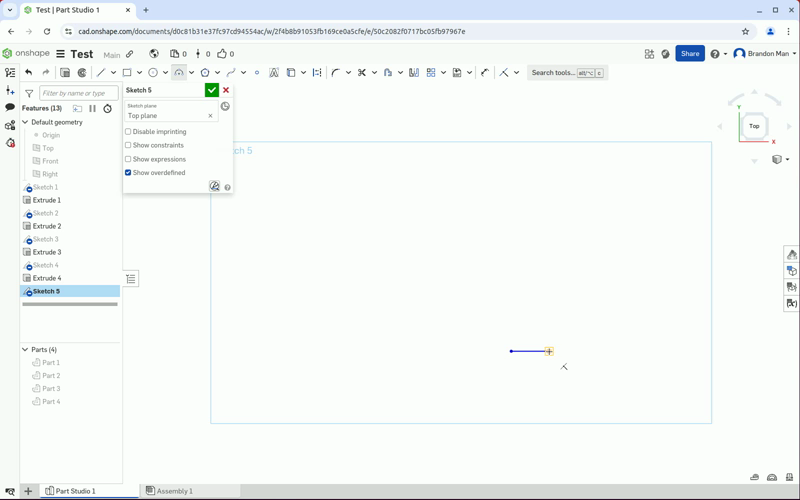
click(549, 351)
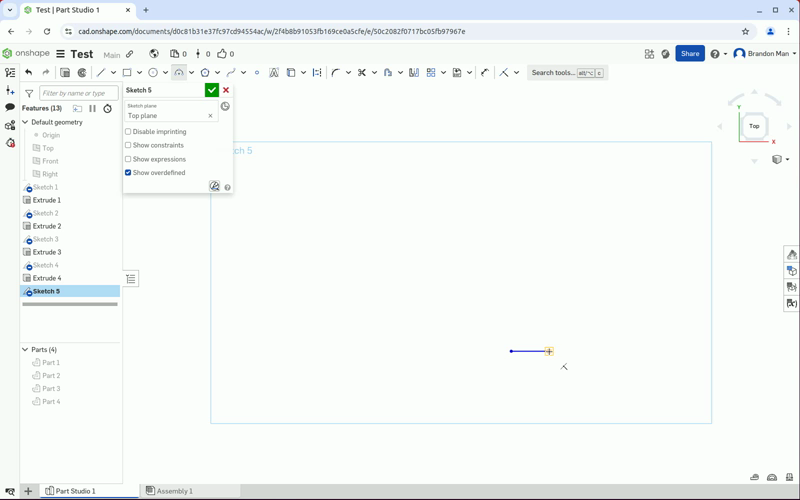
key_down(shift)
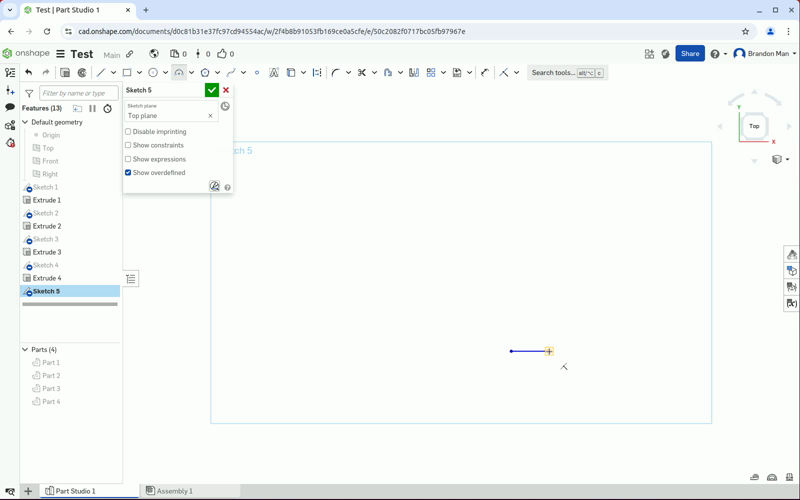
mouse_move(564, 335)
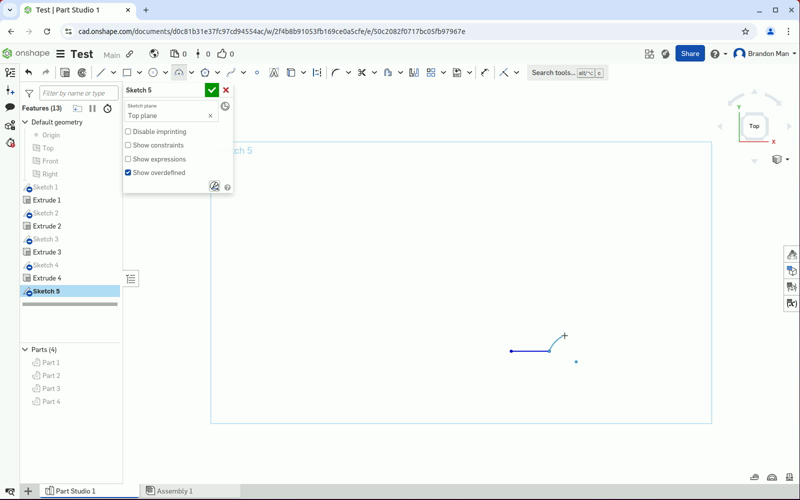
click(564, 335)
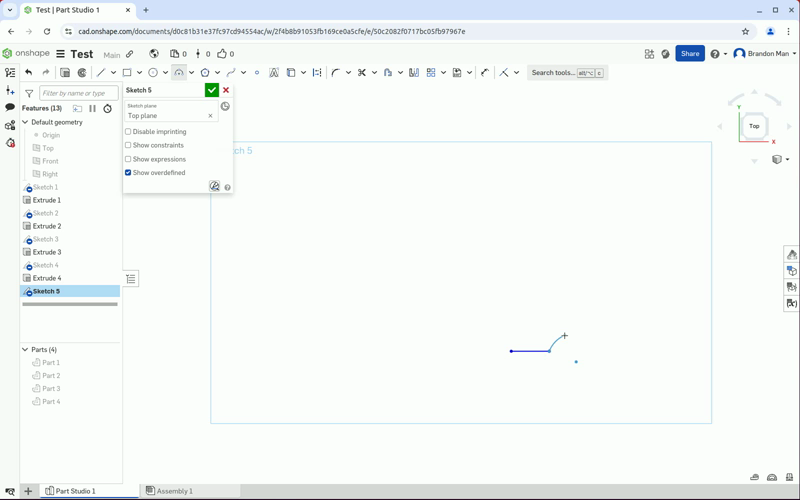
mouse_move(560, 346)
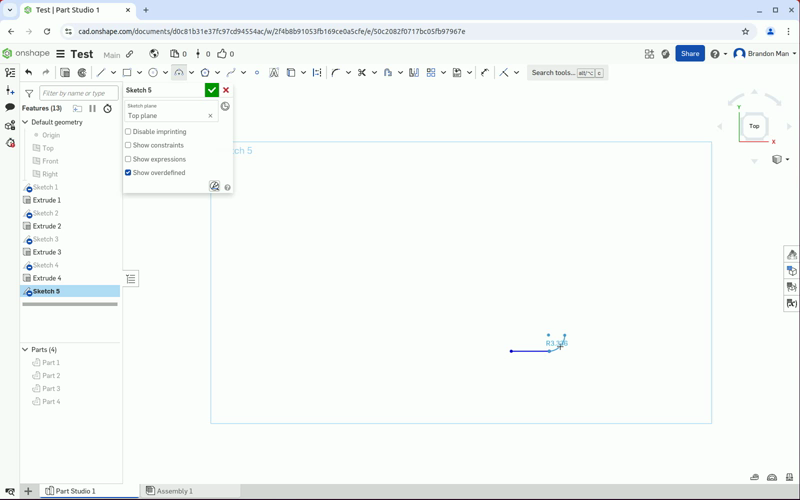
click(560, 346)
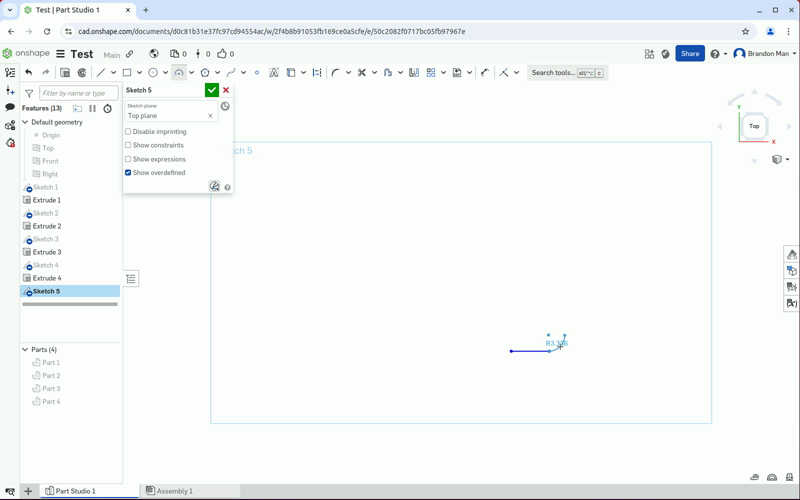
key_up(shift)
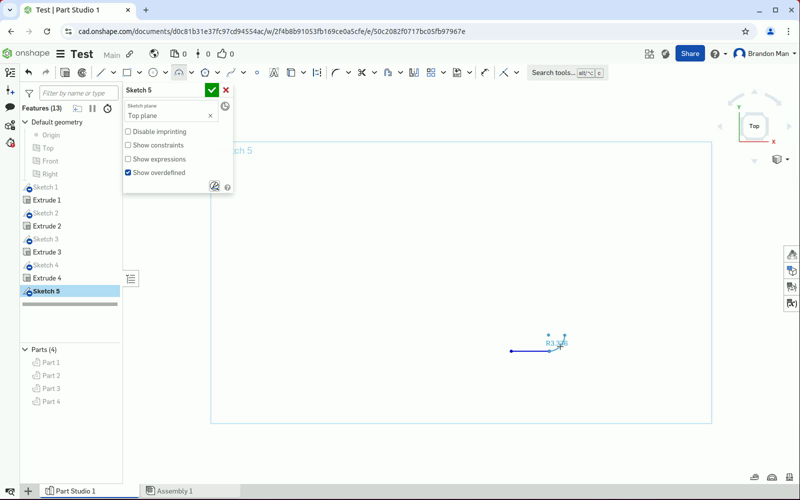
key(esc)
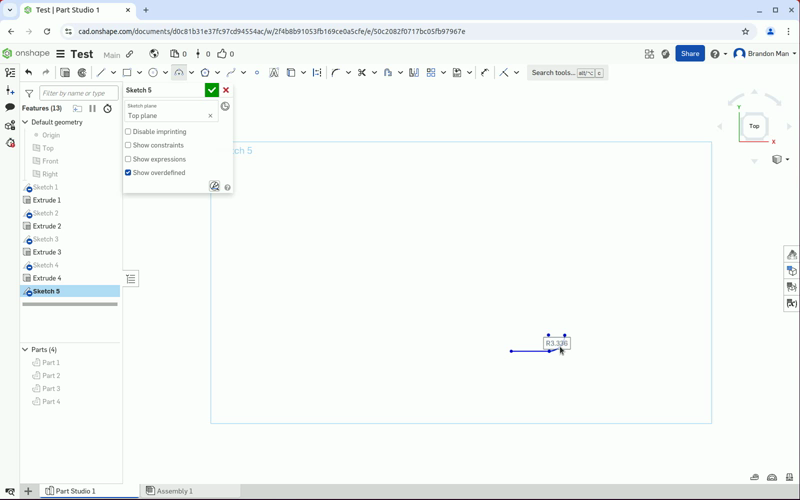
key(l)
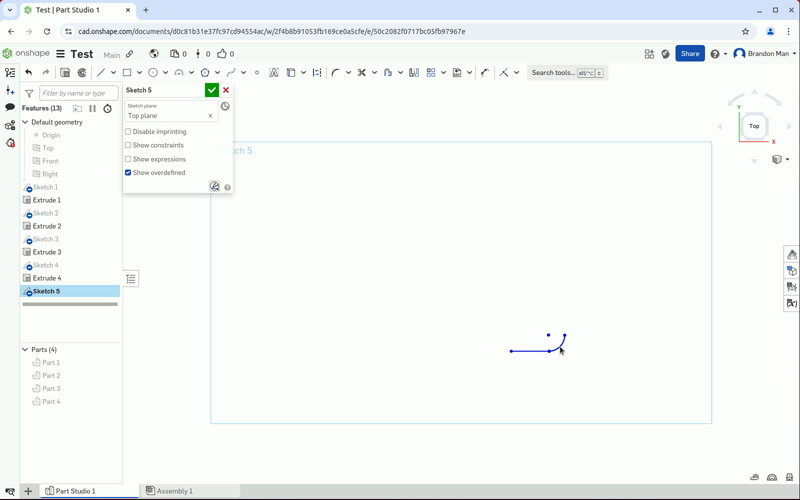
mouse_move(564, 335)
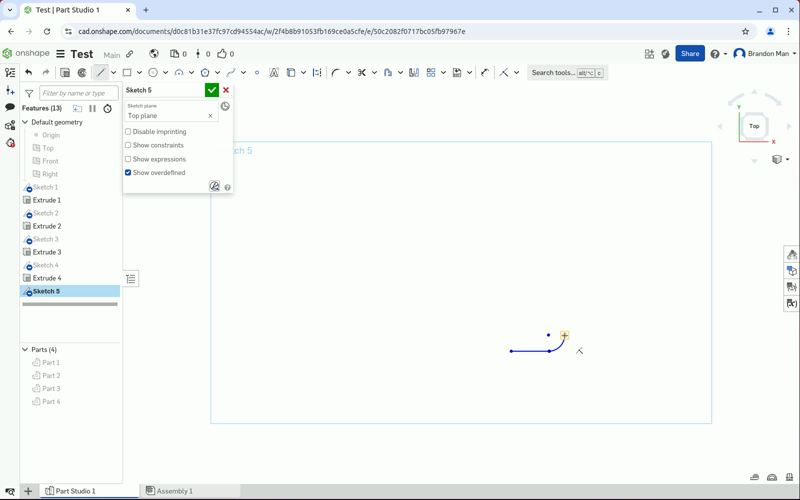
click(564, 335)
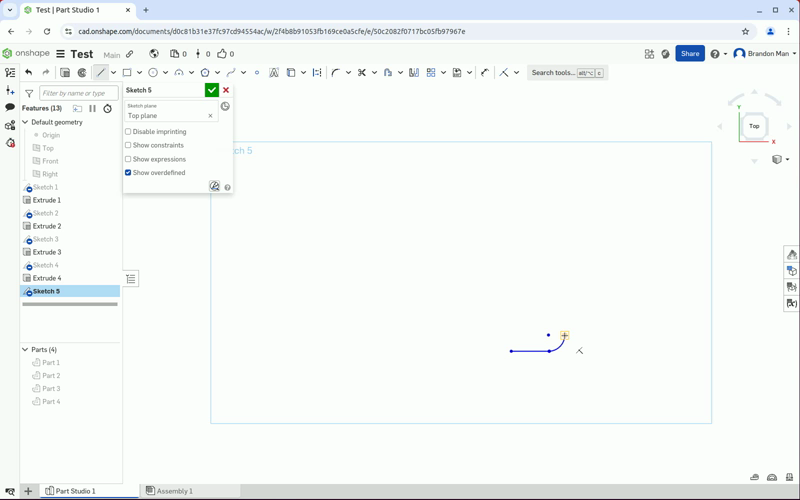
key_down(shift)
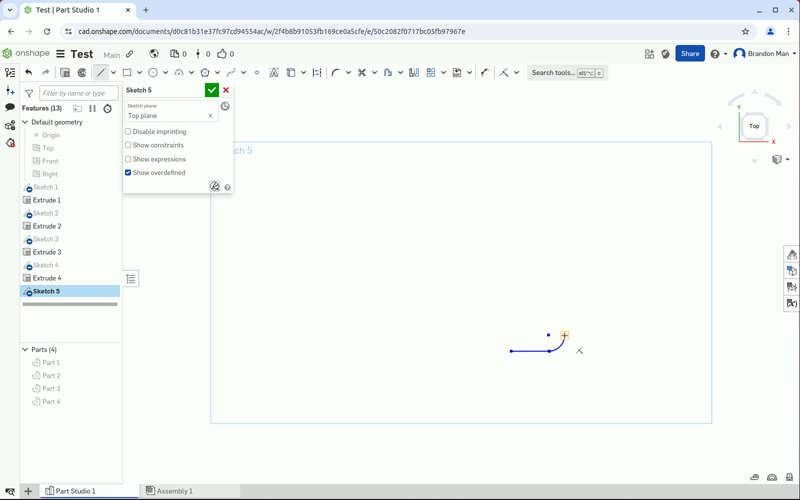
mouse_move(564, 231)
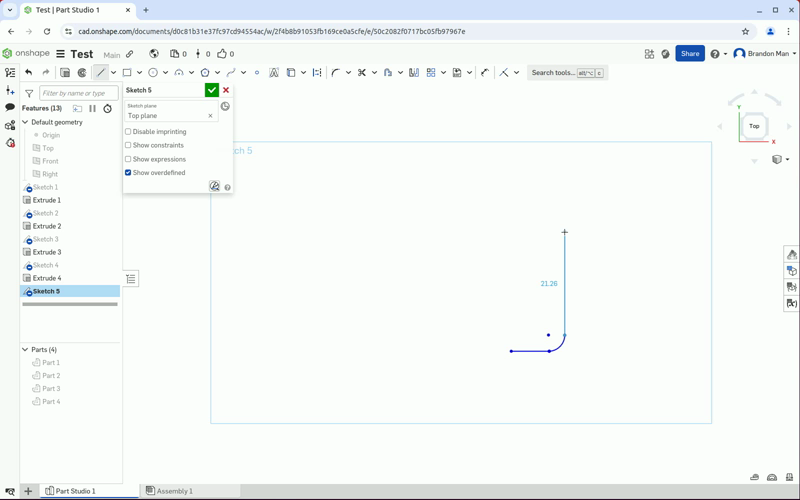
click(564, 231)
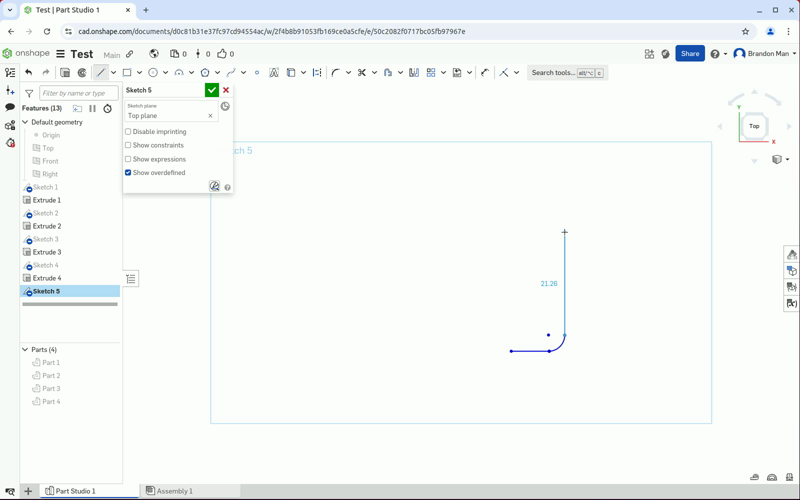
key_up(shift)
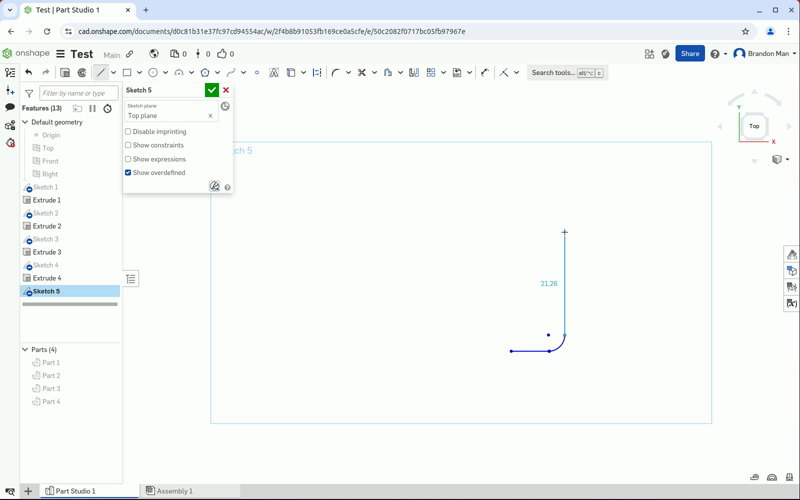
key(esc)
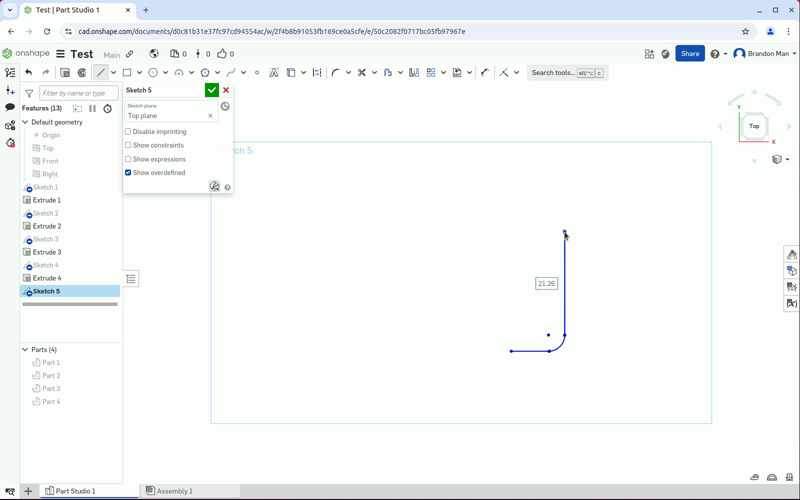
key(a)
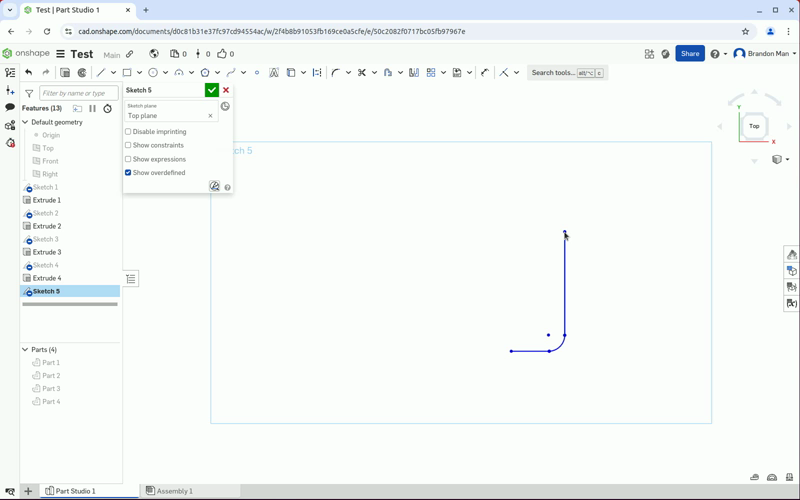
mouse_move(564, 231)
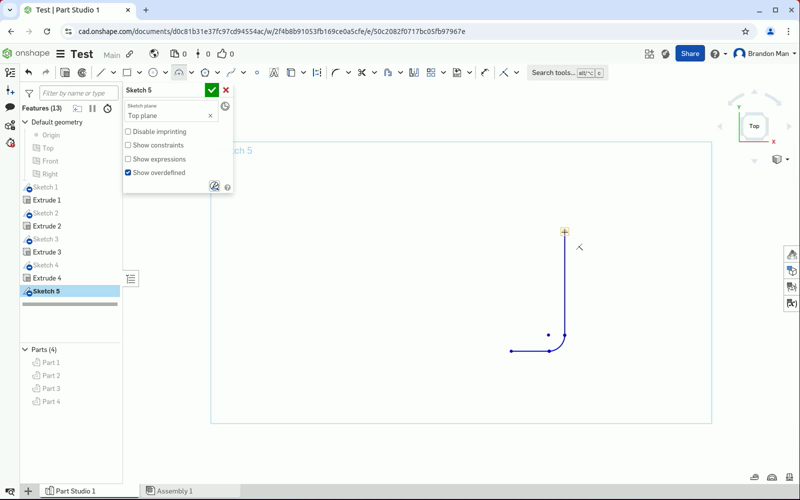
click(564, 231)
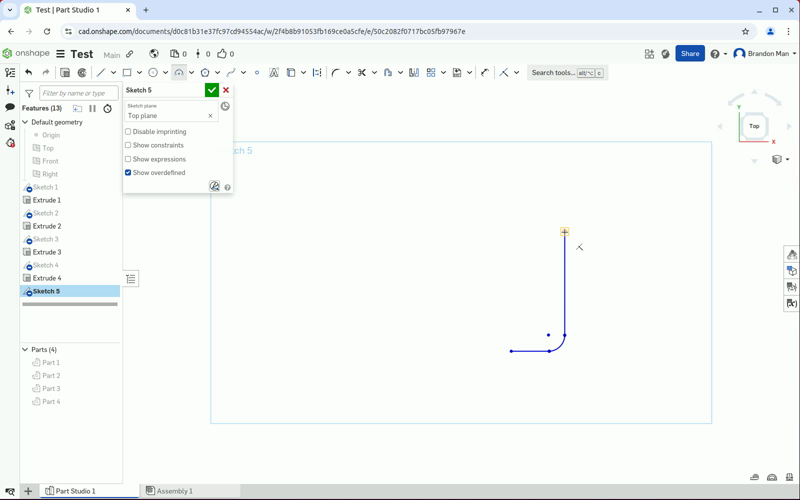
key_down(shift)
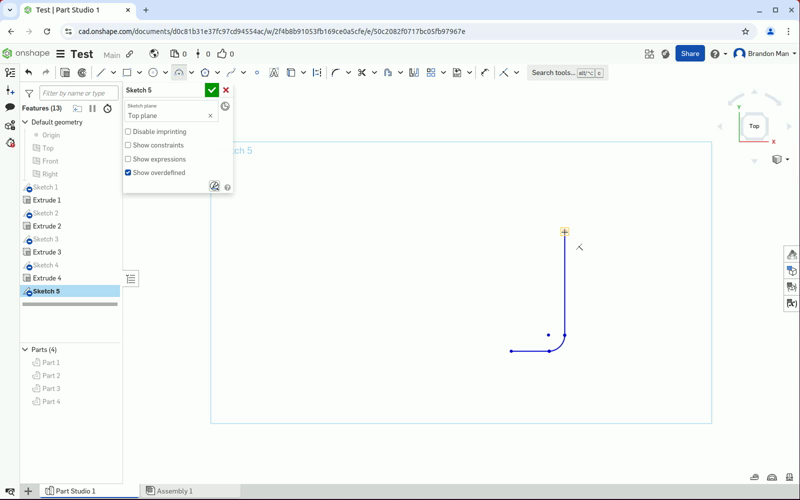
mouse_move(549, 216)
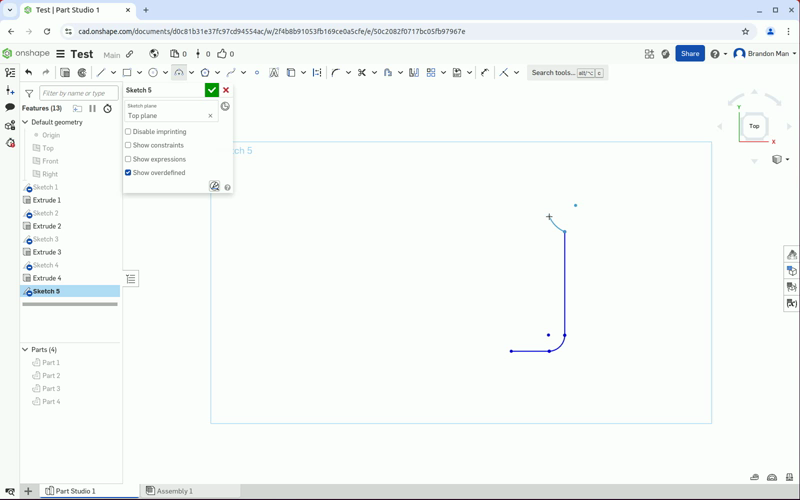
click(549, 216)
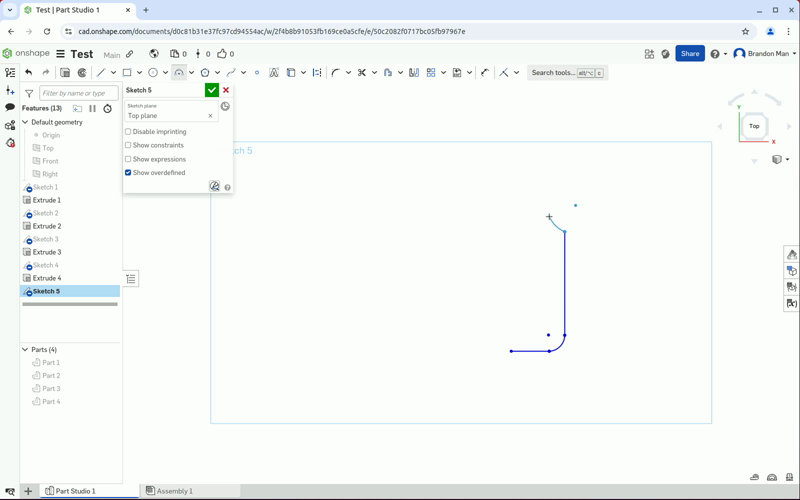
mouse_move(560, 220)
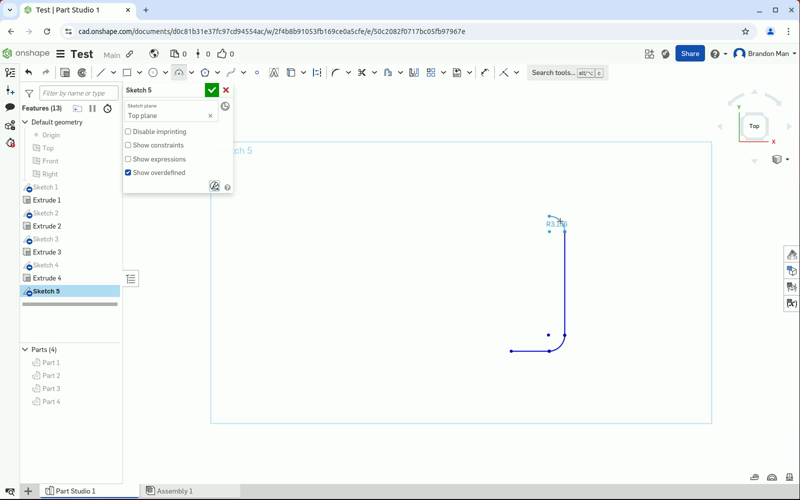
click(560, 220)
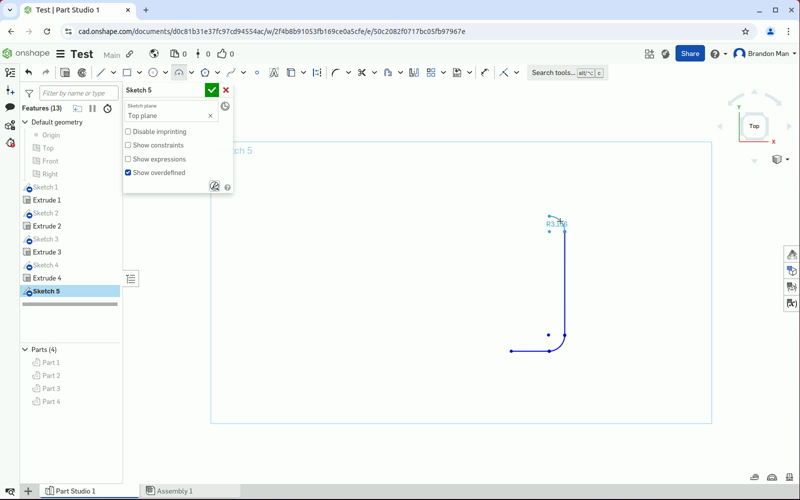
key_up(shift)
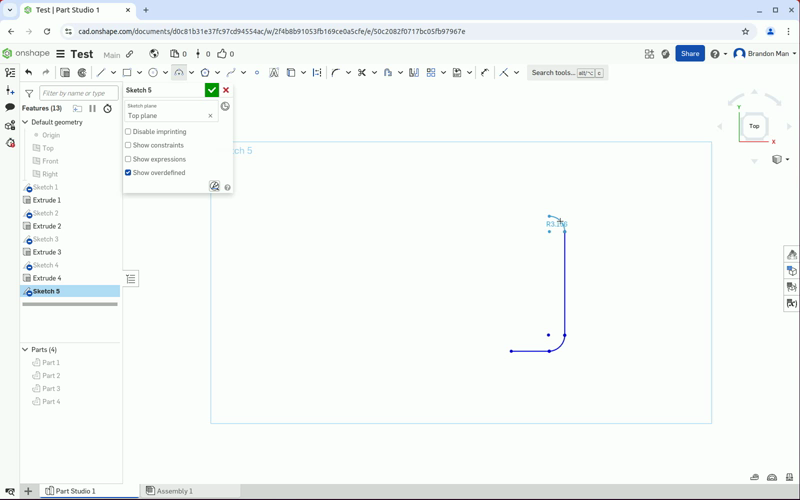
key(esc)
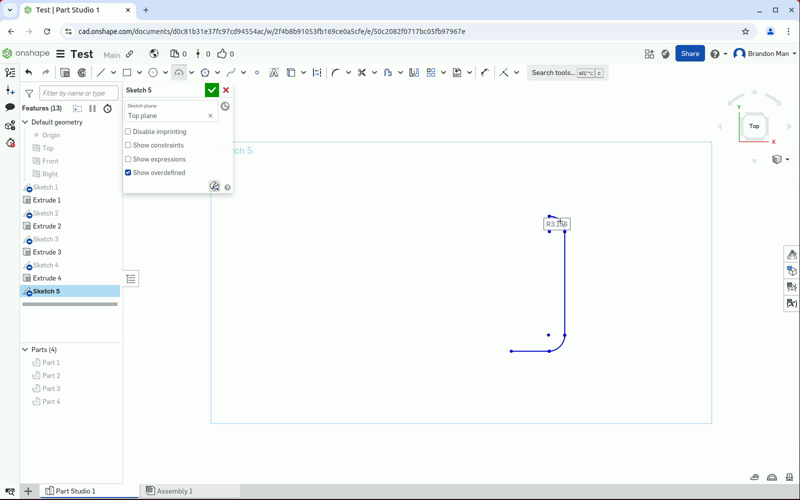
key(l)
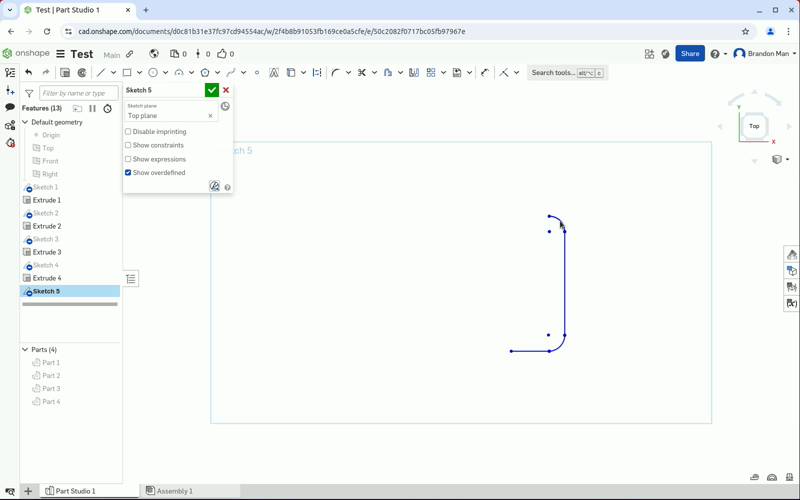
mouse_move(549, 216)
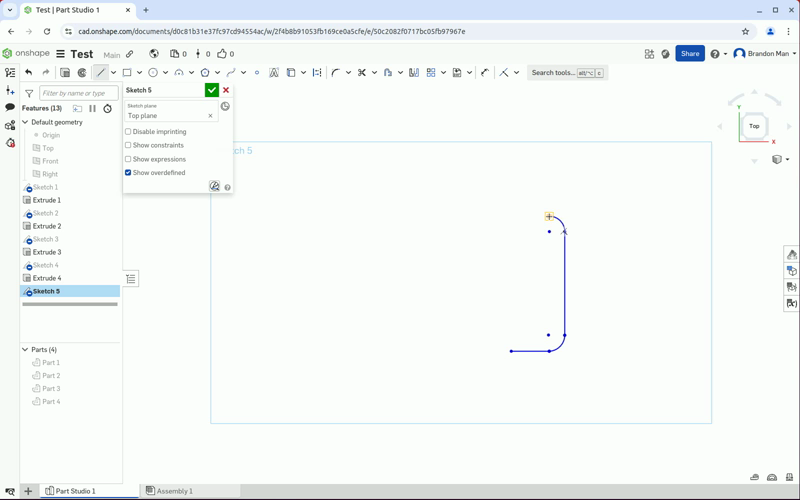
click(549, 216)
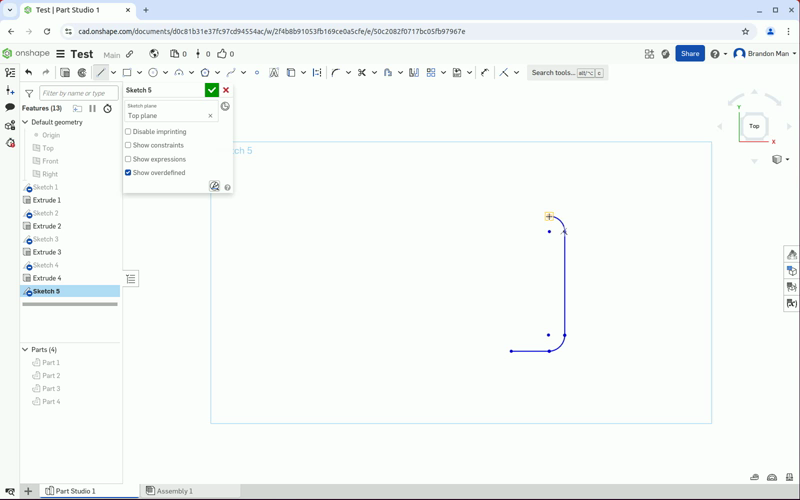
key_down(shift)
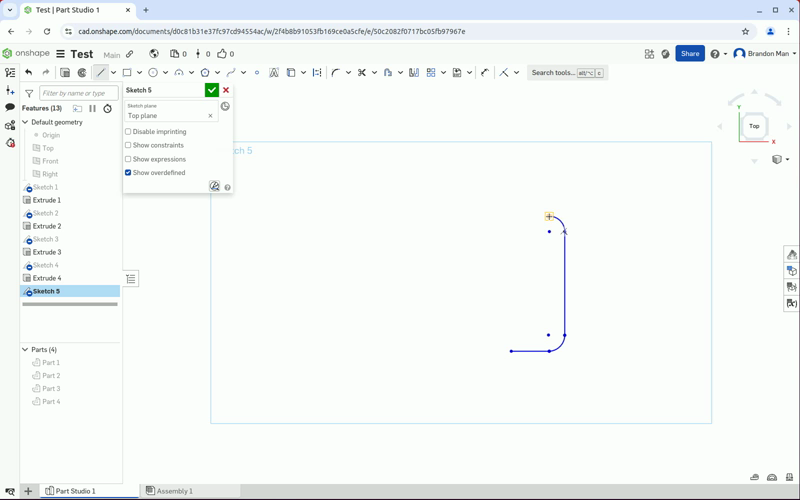
mouse_move(579, 216)
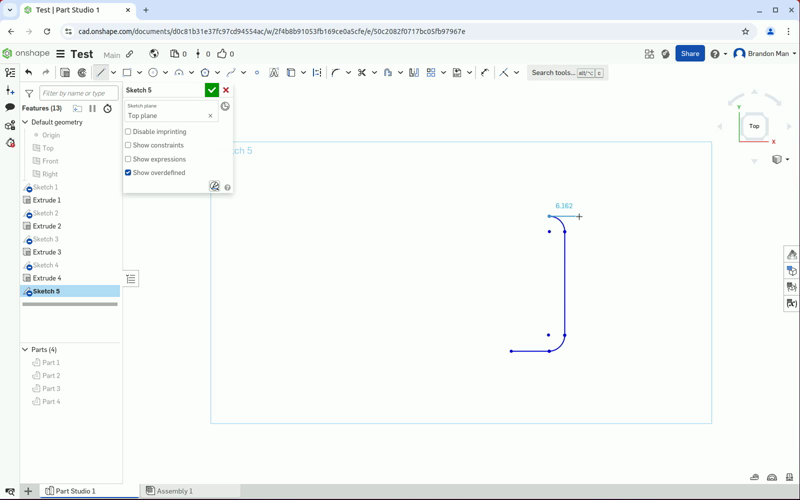
mouse_move(511, 216)
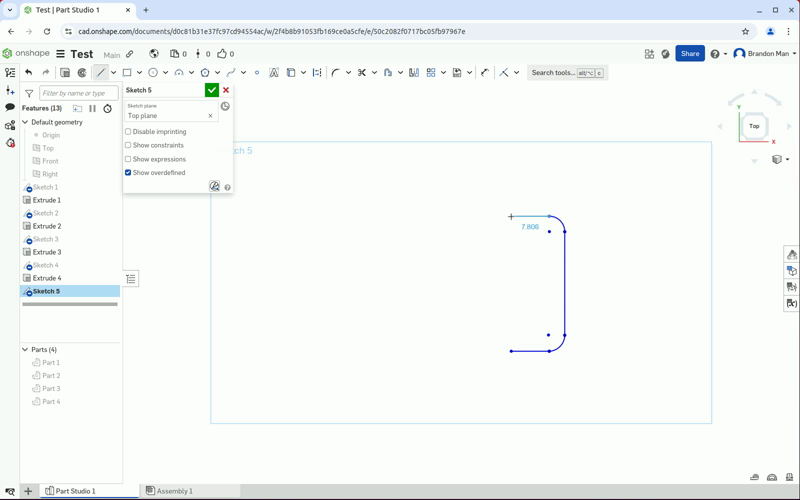
click(511, 216)
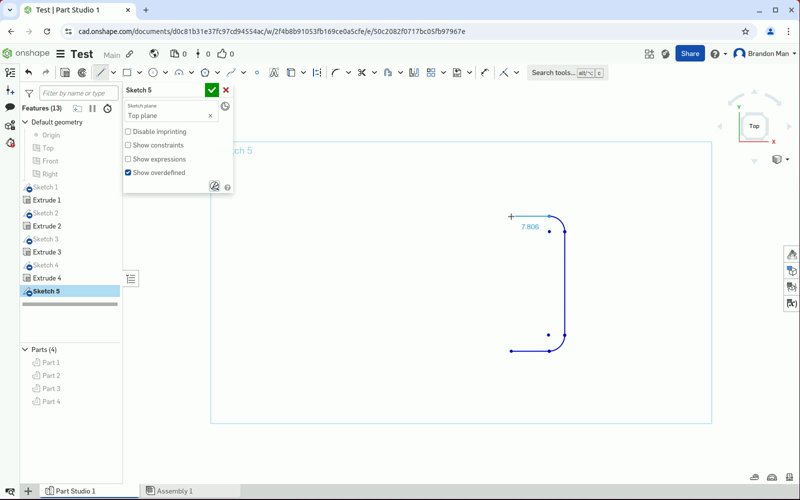
key_up(shift)
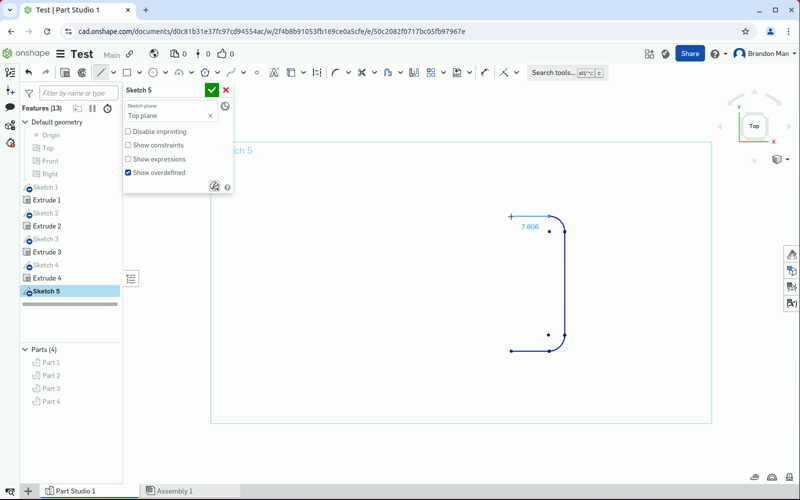
key_down(shift)
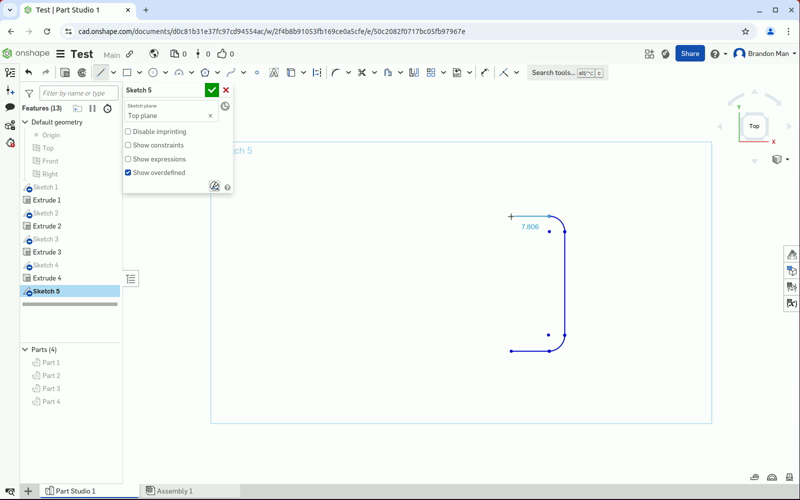
mouse_move(511, 351)
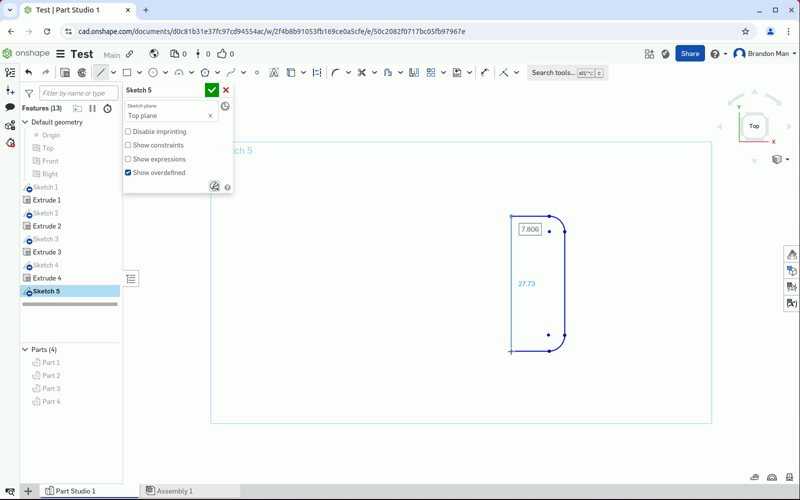
key_up(shift)
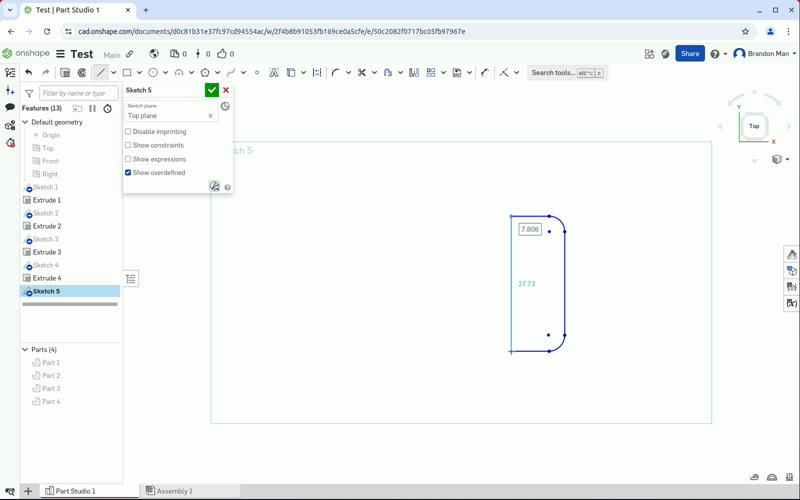
click(511, 351)
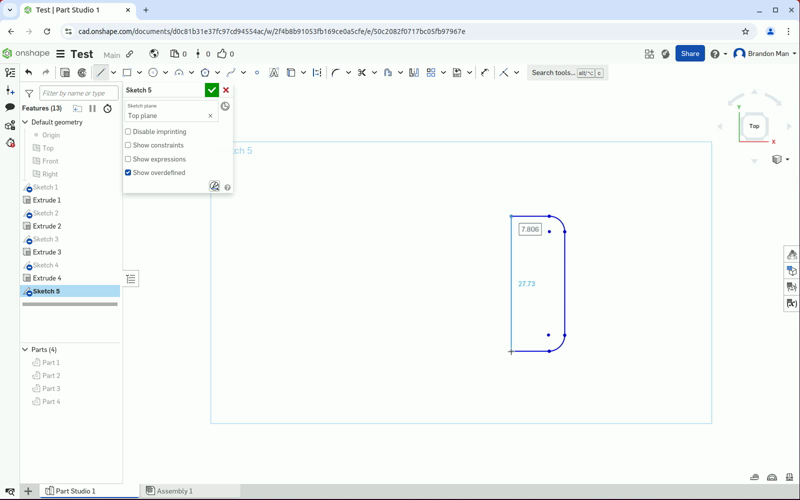
key(esc)
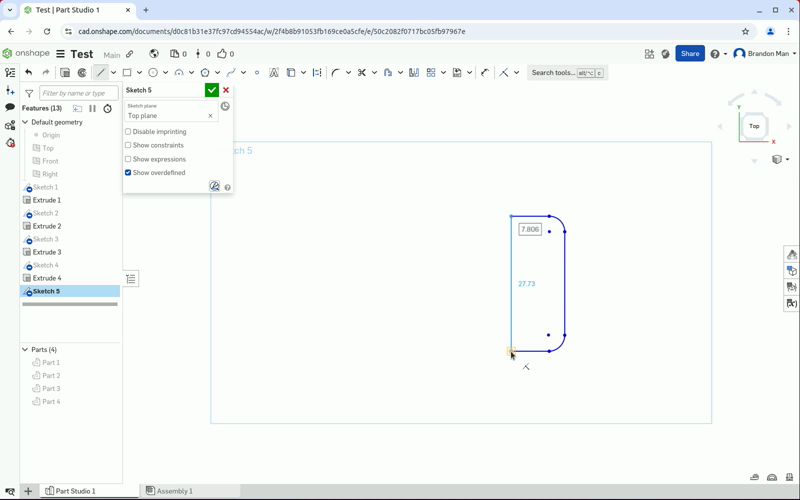
mouse_move(526, 242)
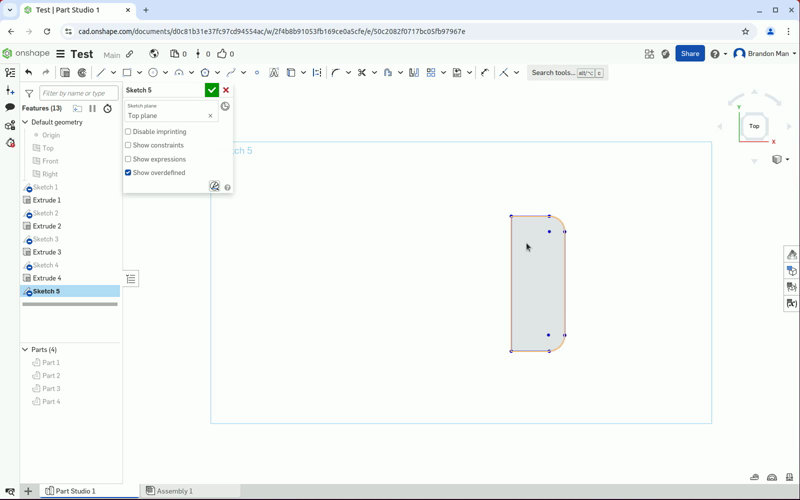
click(526, 242)
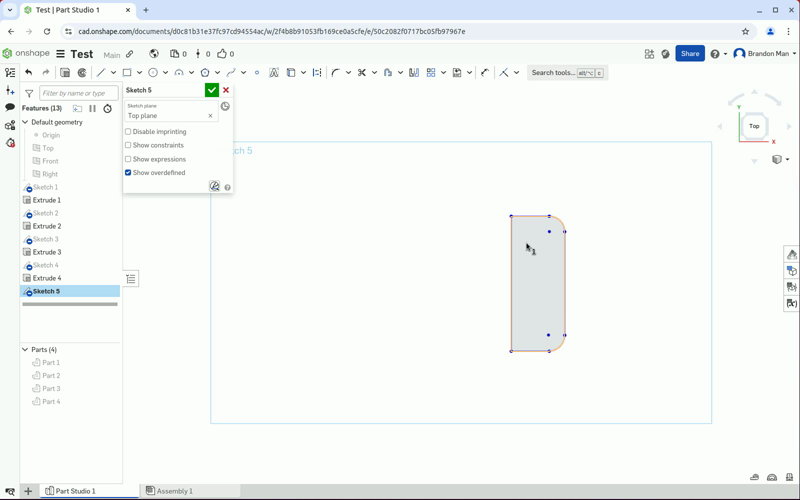
mouse_move(73, 352)
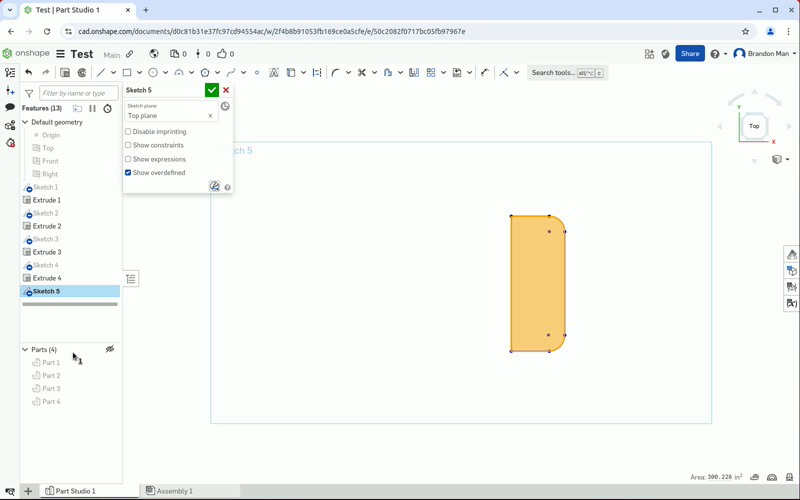
key(shift+y)
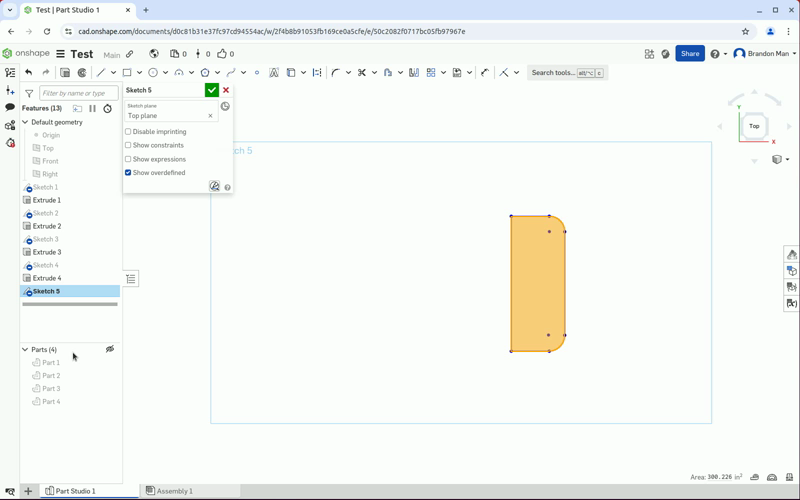
key(shift+e)
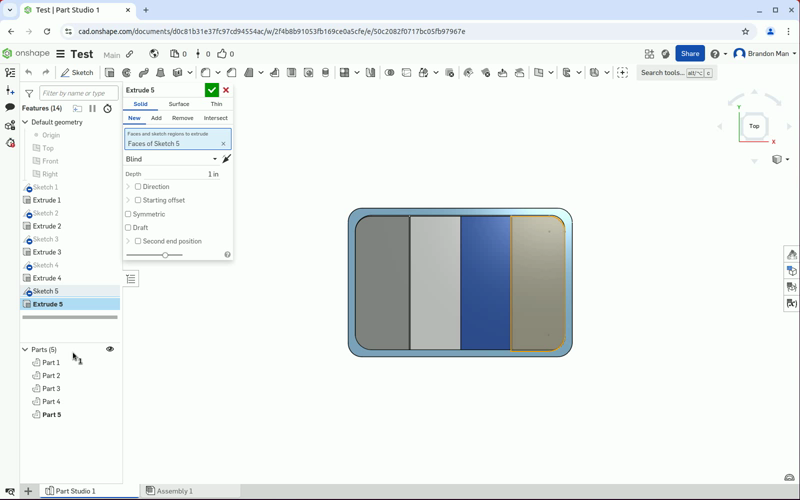
mouse_move(143, 106)
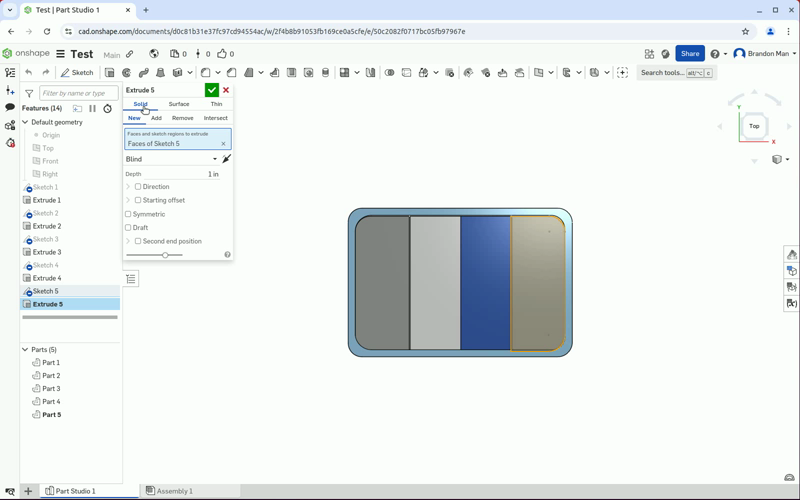
click(143, 106)
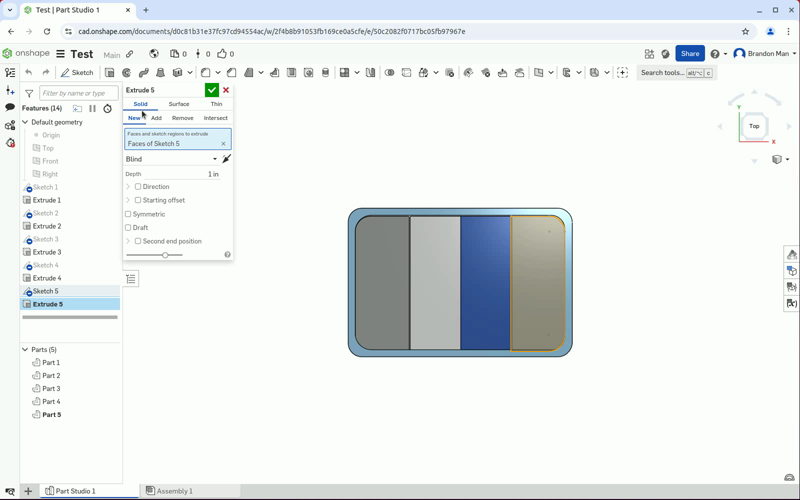
mouse_move(137, 120)
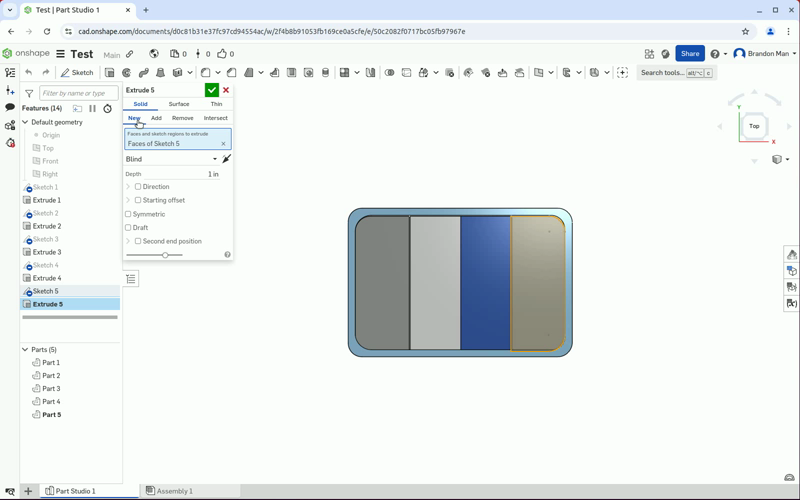
click(137, 120)
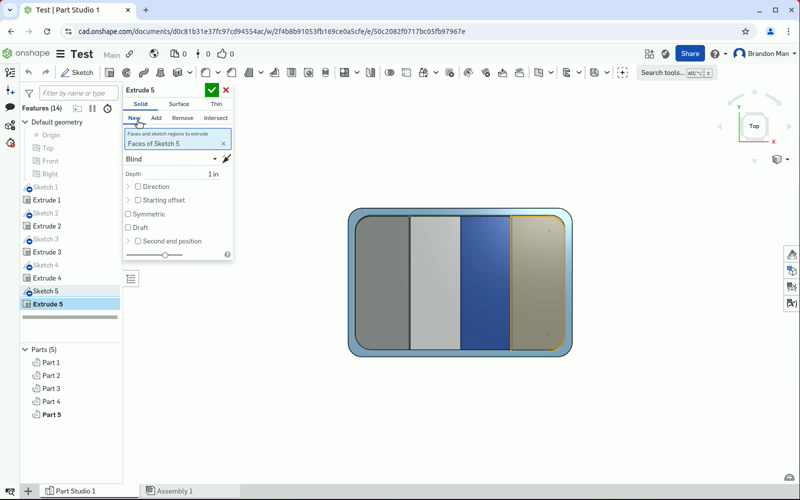
key(tab, 4)
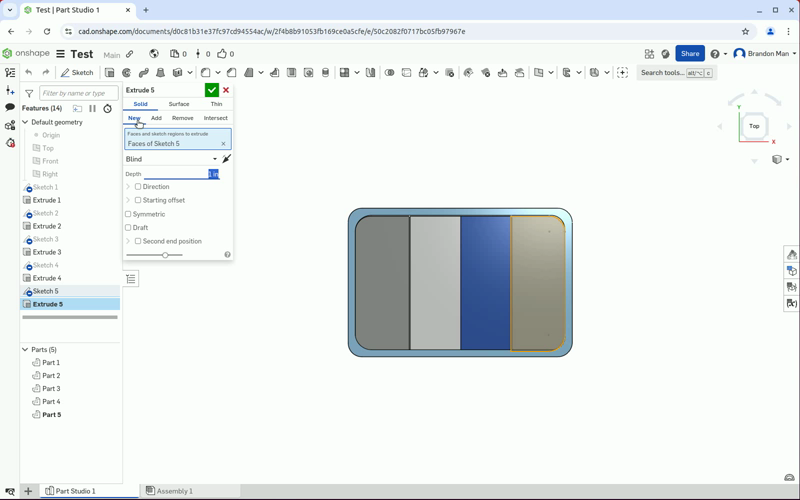
text(3.129)
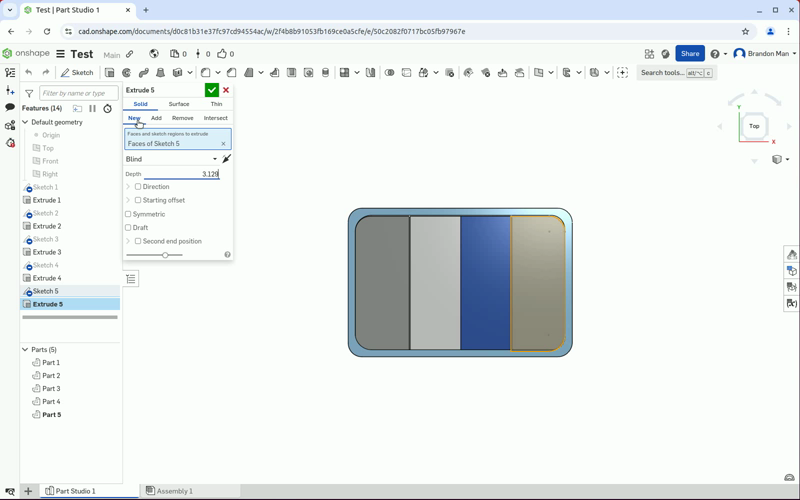
key(enter)
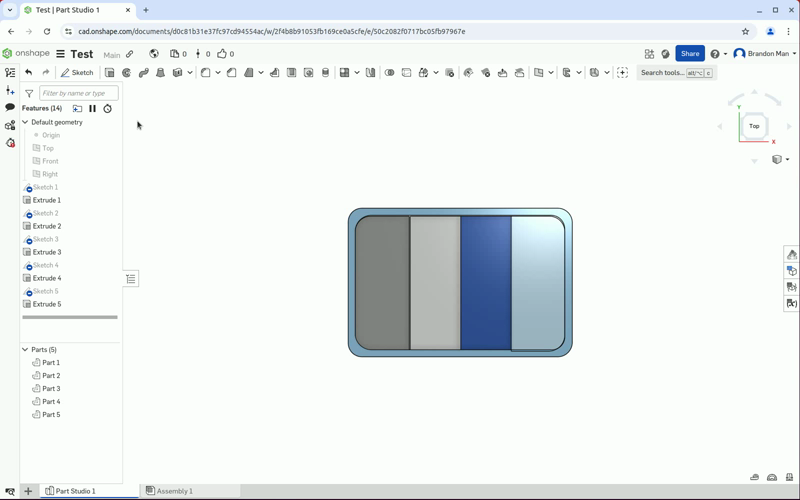
key(shift+h)
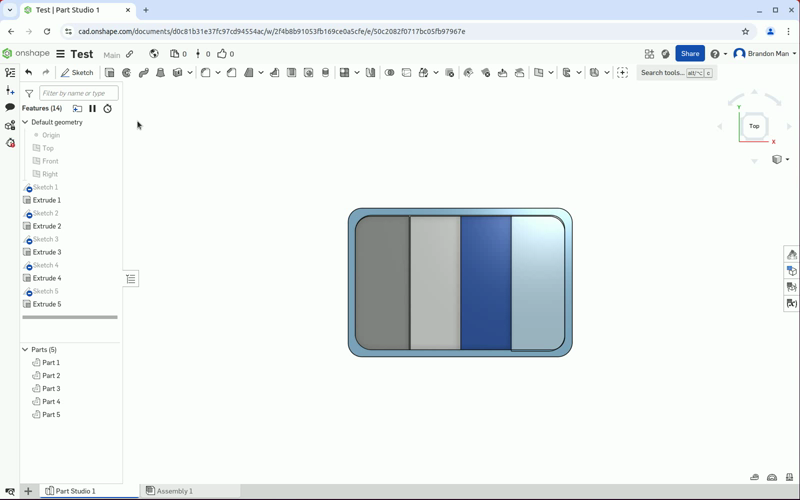
key(shift+h)
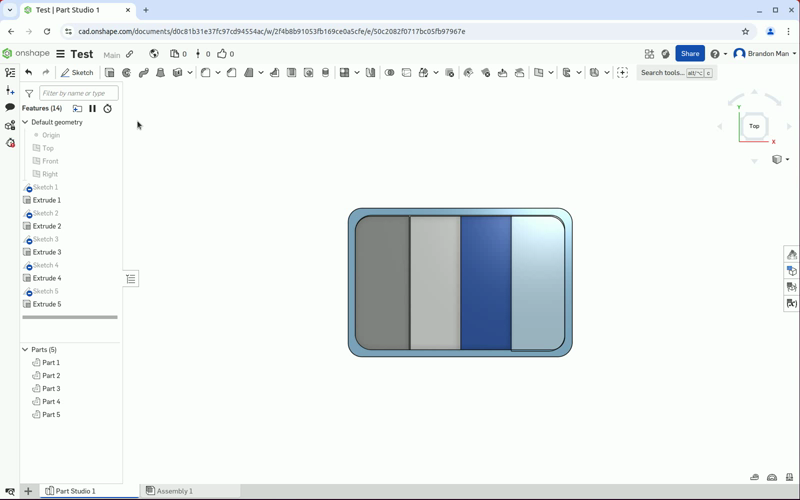
key(shift+7)
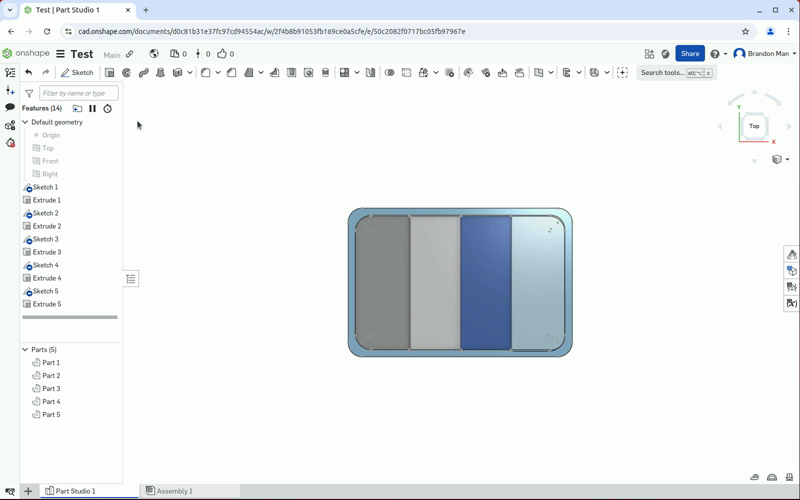
key(up, 3)
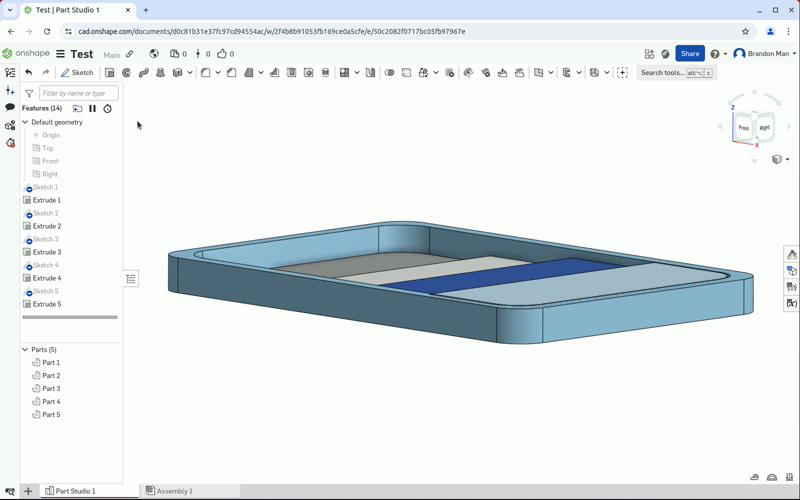
key(left, 3)
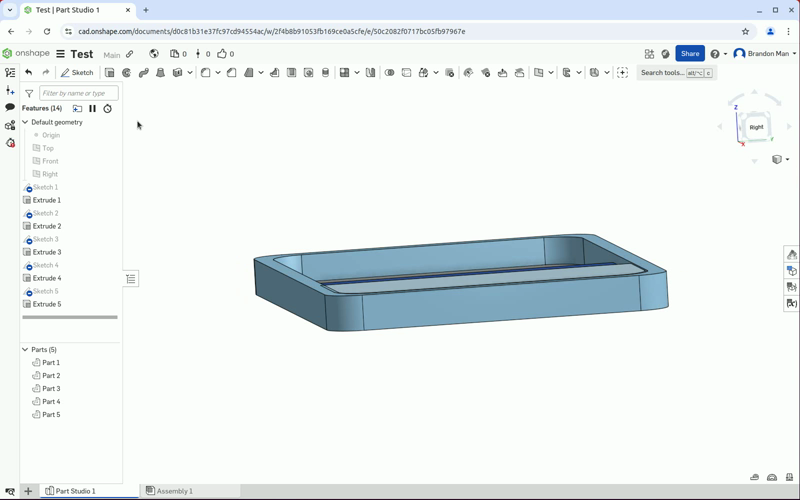
key(right, 3)
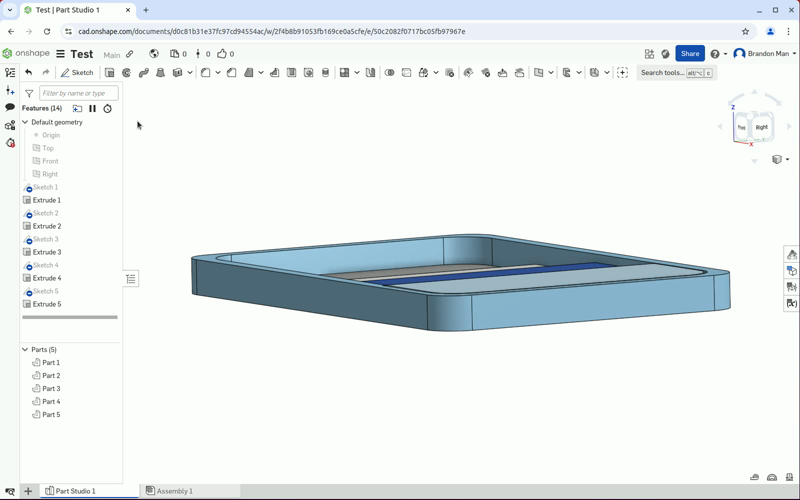
key(down, 3)
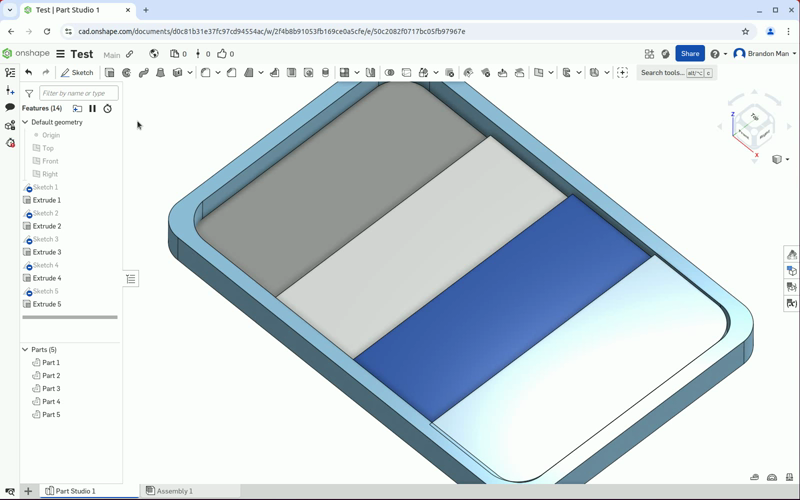
mouse_move(73, 189)
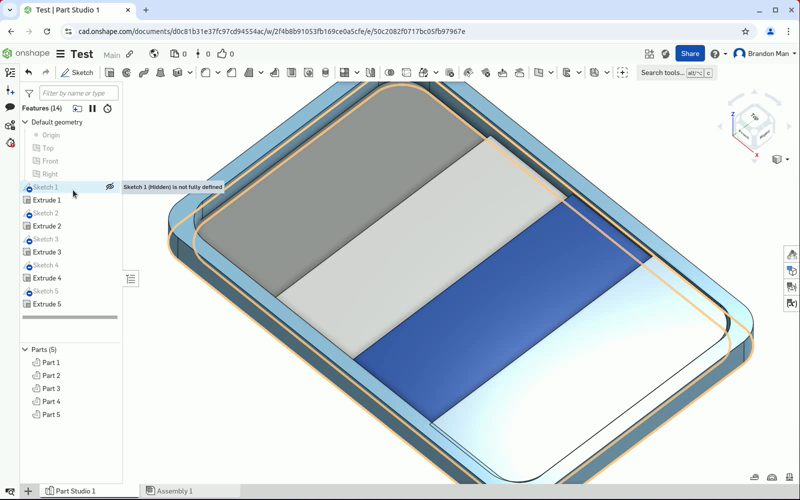
click(73, 189)